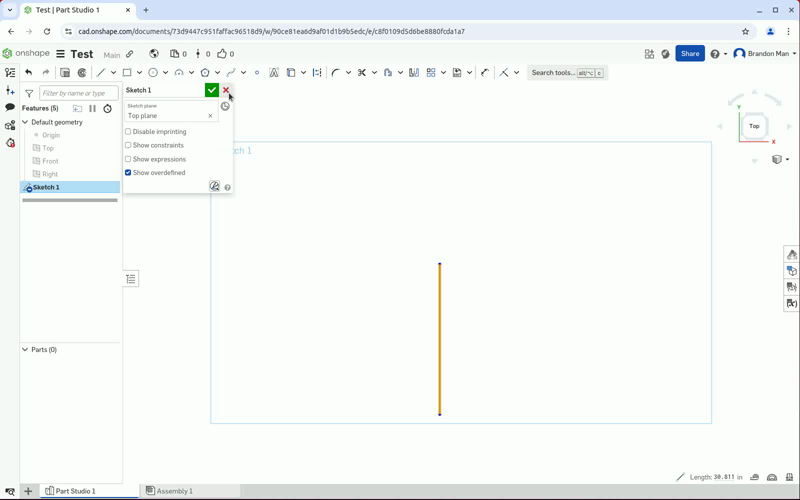
key(shift+h)
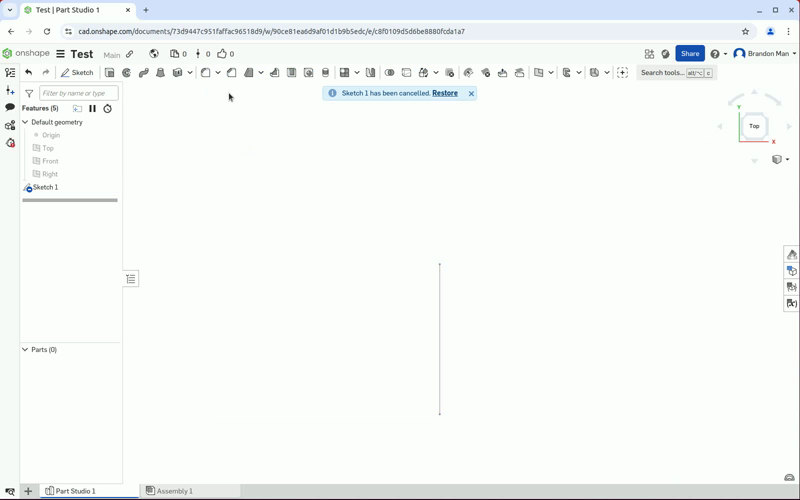
key(shift+s)
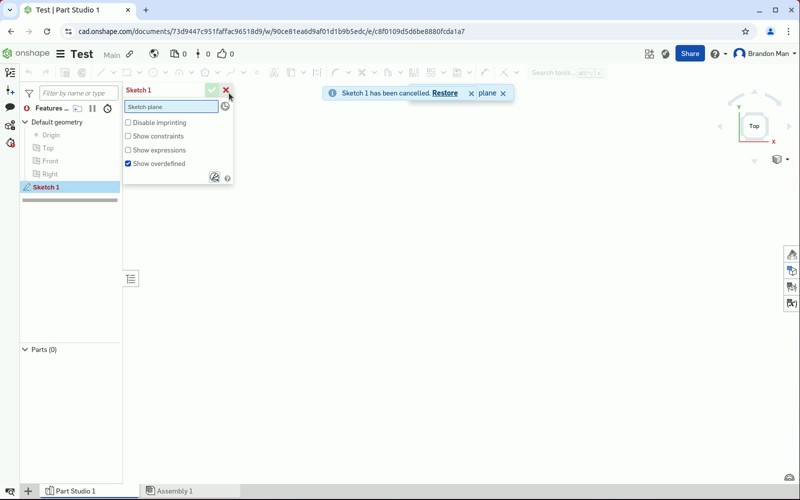
mouse_move(73, 150)
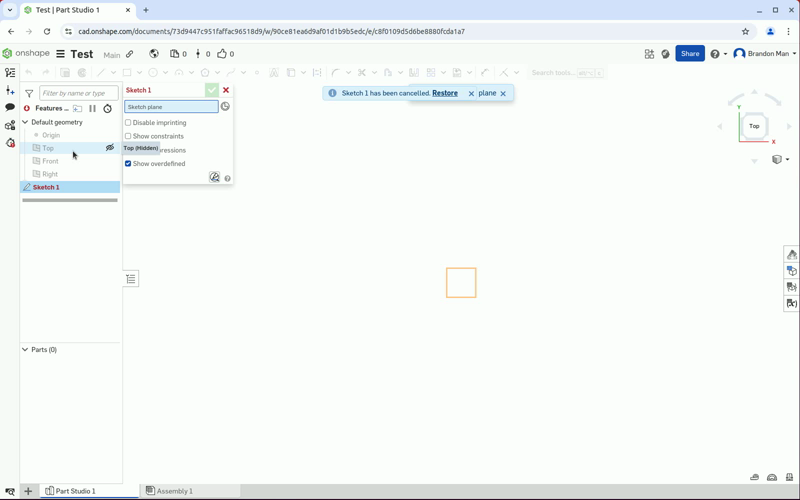
click(73, 150)
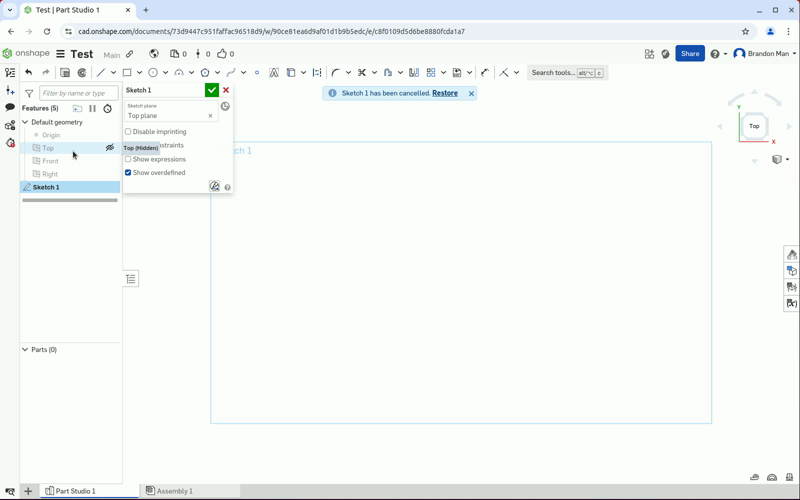
mouse_move(73, 352)
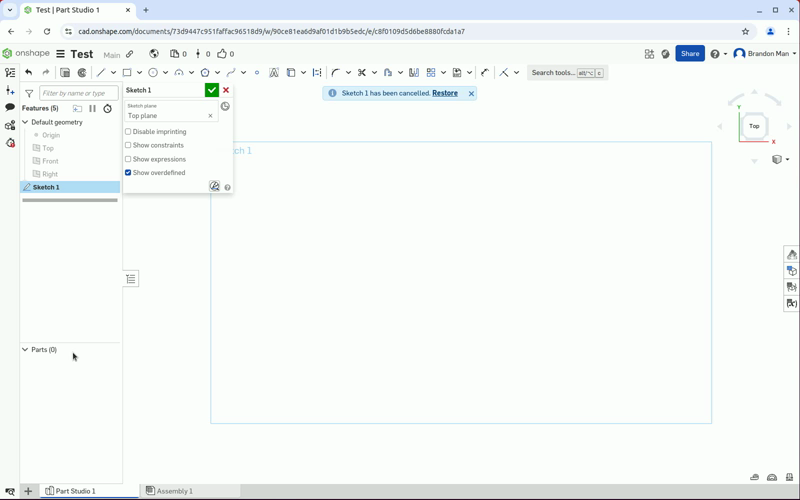
key(y)
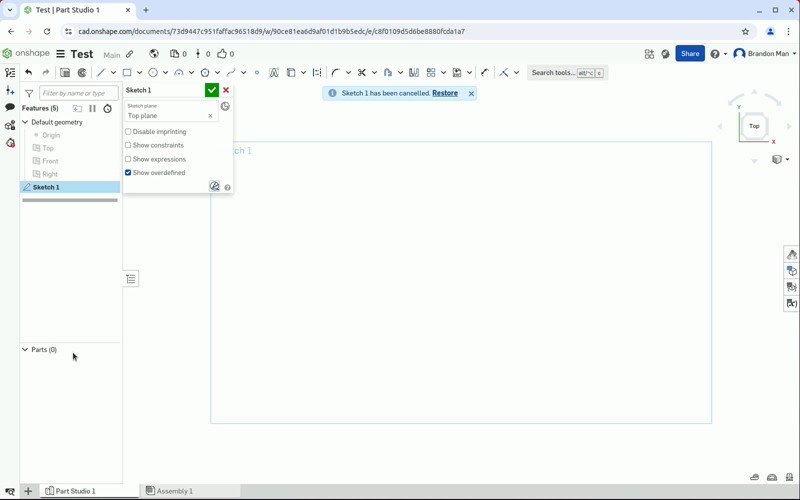
key(l)
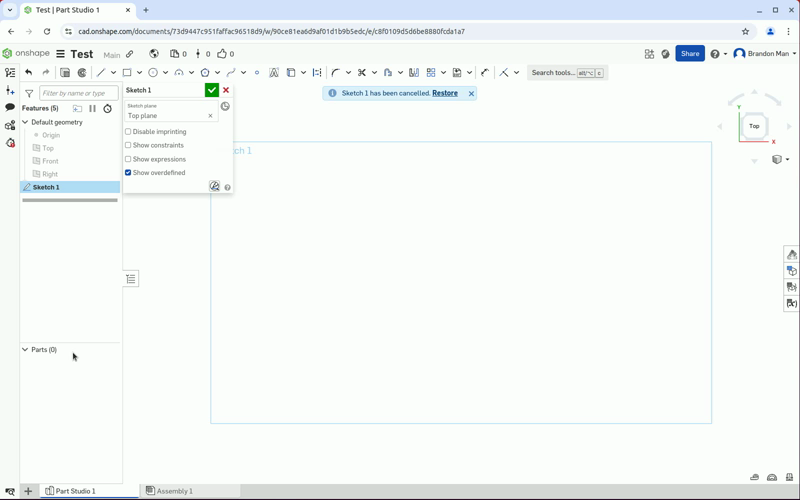
key_down(shift)
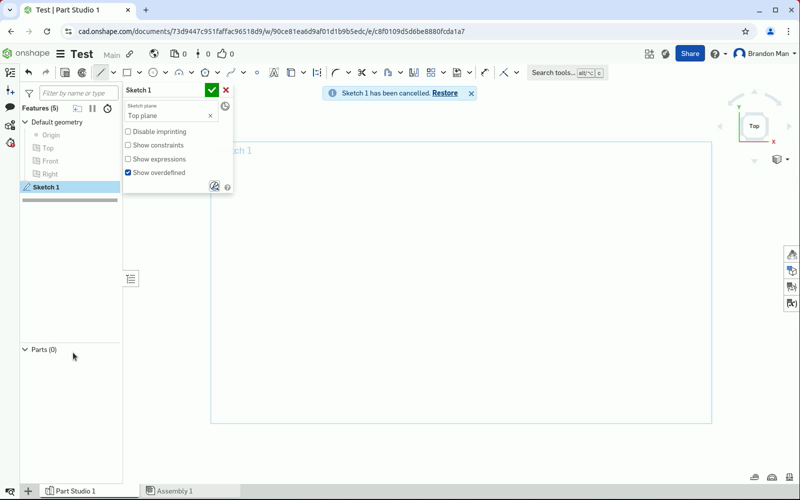
mouse_move(460, 316)
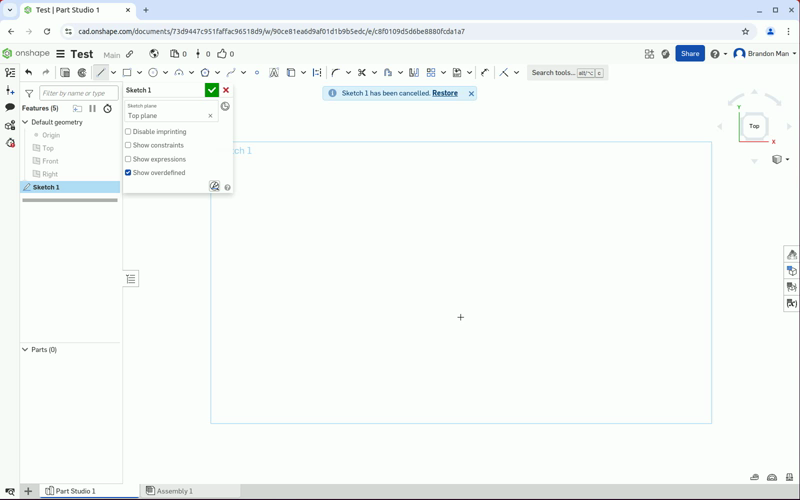
click(460, 316)
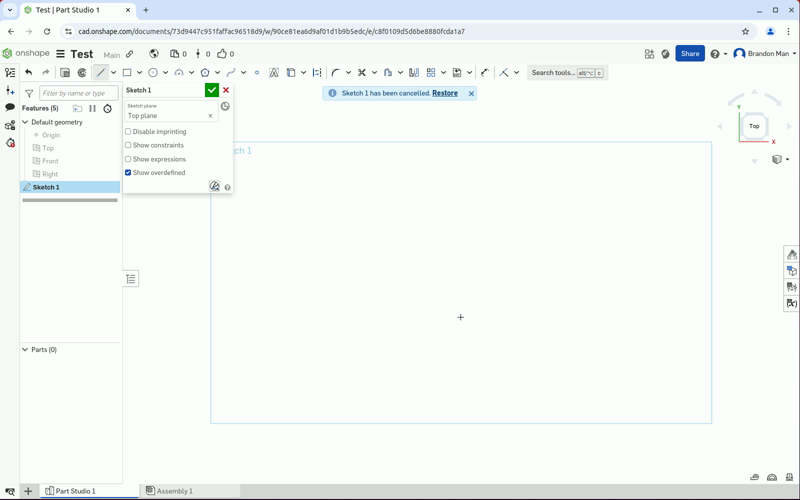
key_up(shift)
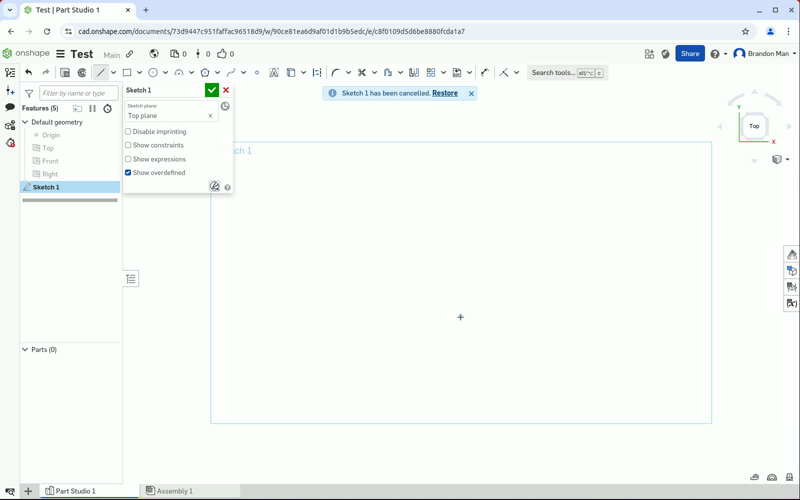
key_down(shift)
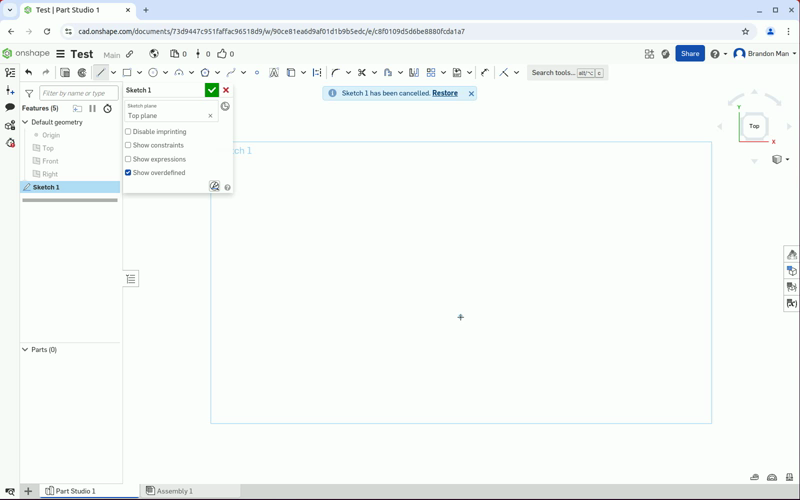
mouse_move(550, 316)
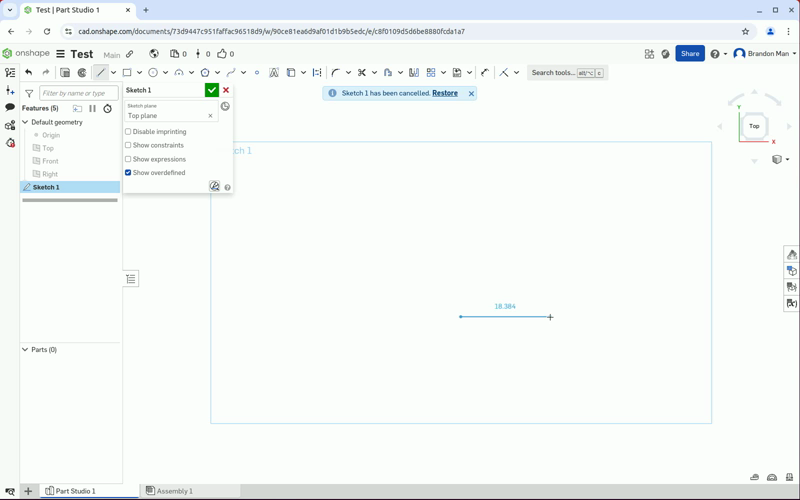
click(550, 316)
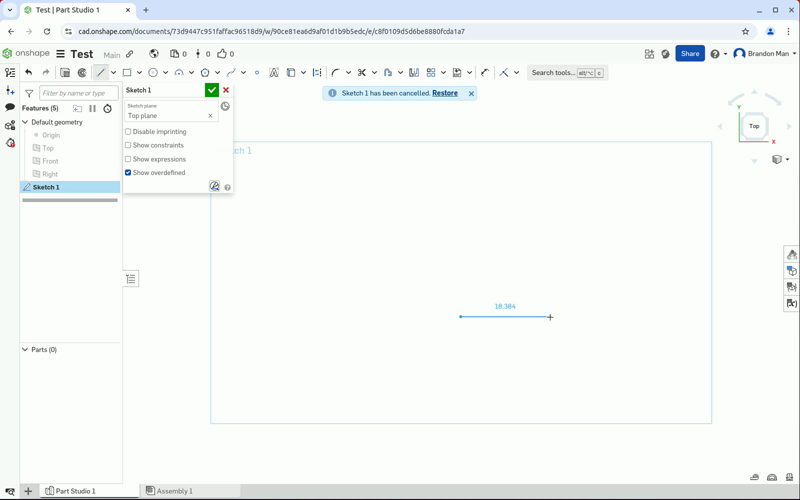
key_up(shift)
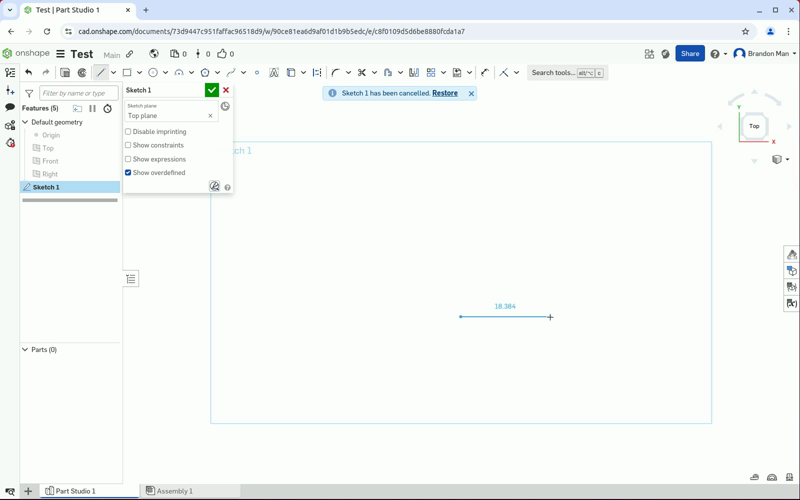
key(esc)
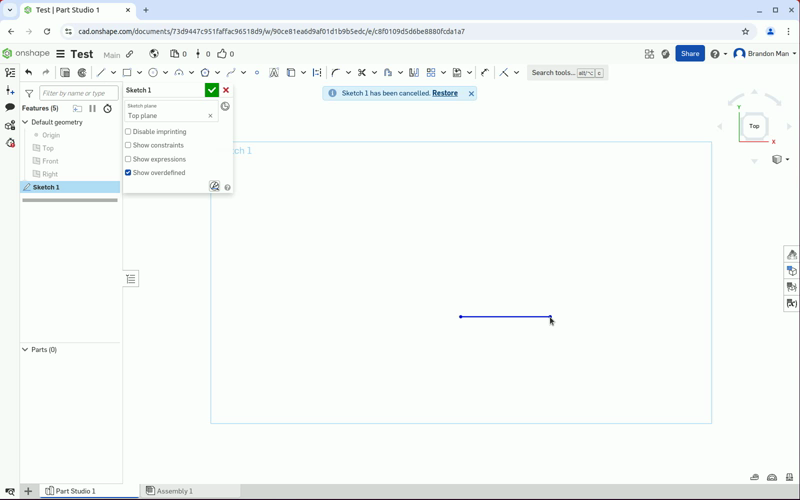
key(a)
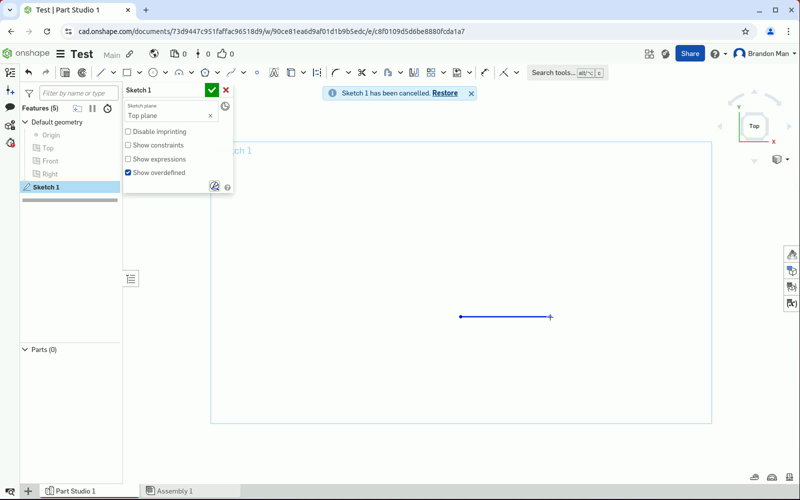
mouse_move(550, 316)
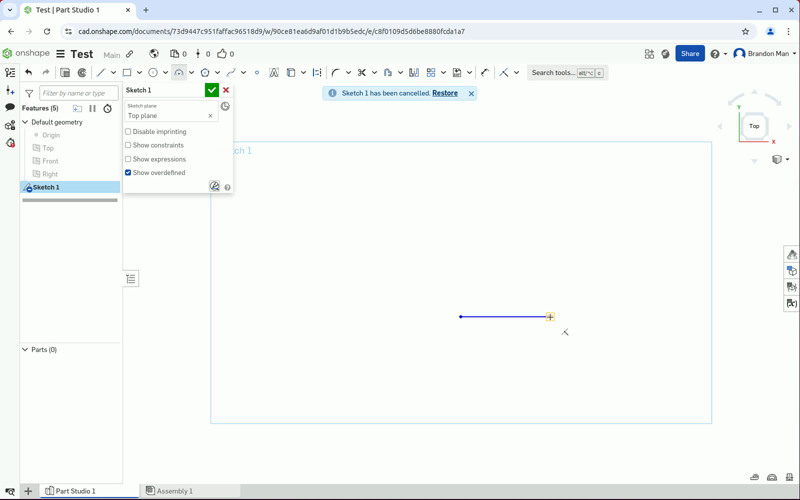
click(550, 316)
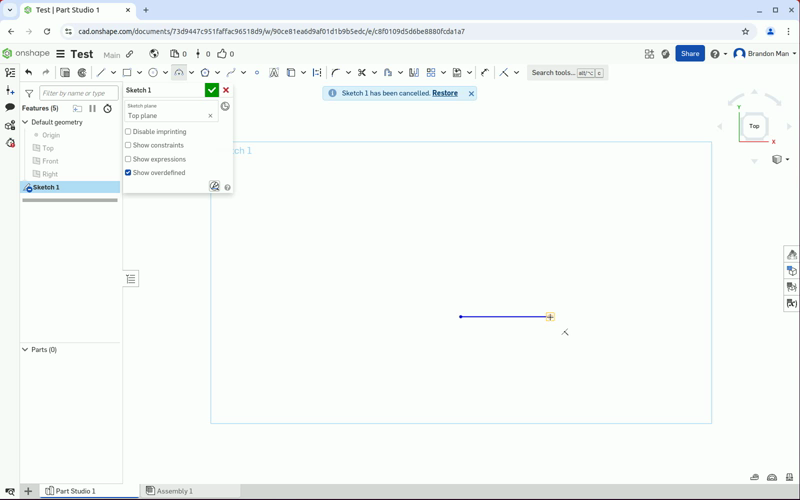
key_down(shift)
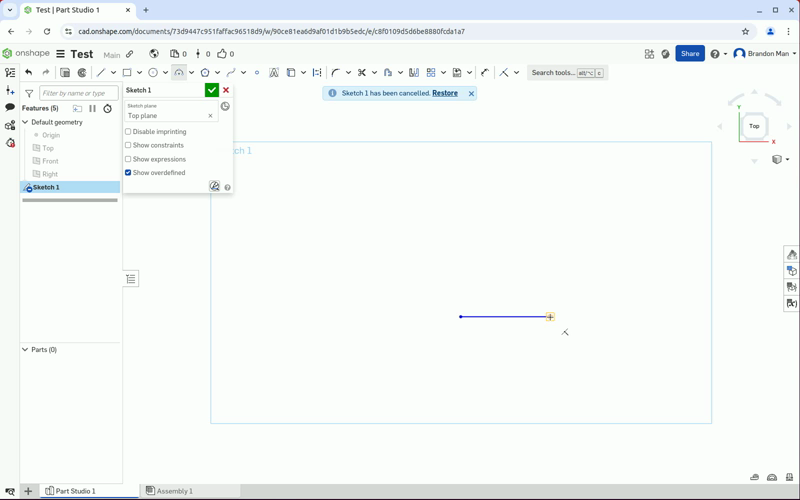
mouse_move(551, 315)
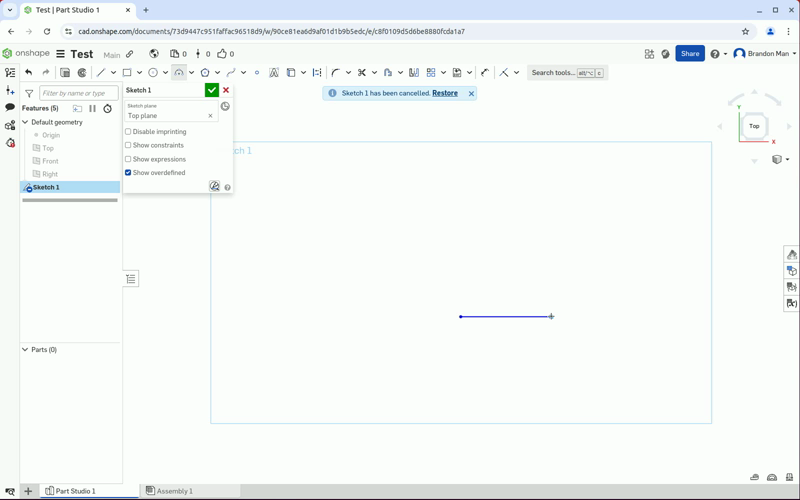
scroll(6)
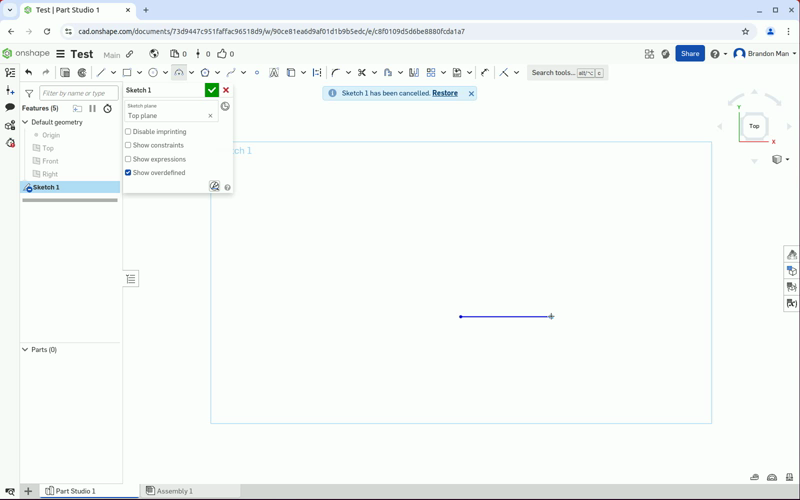
scroll(6)
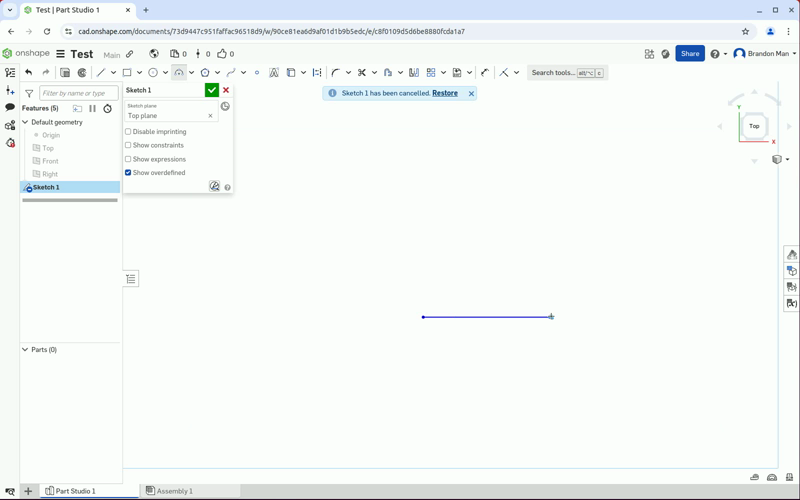
scroll(6)
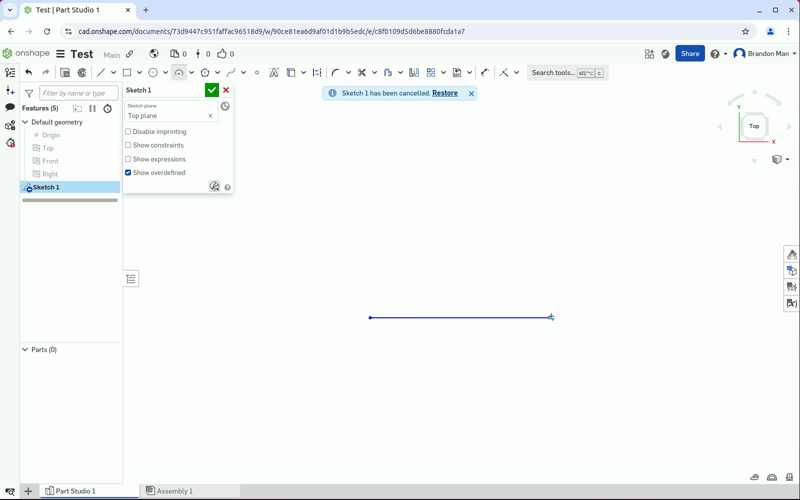
scroll(6)
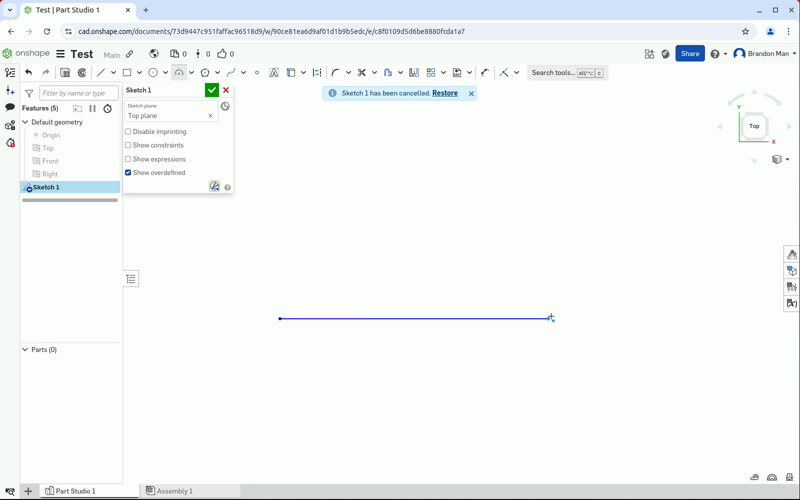
scroll(6)
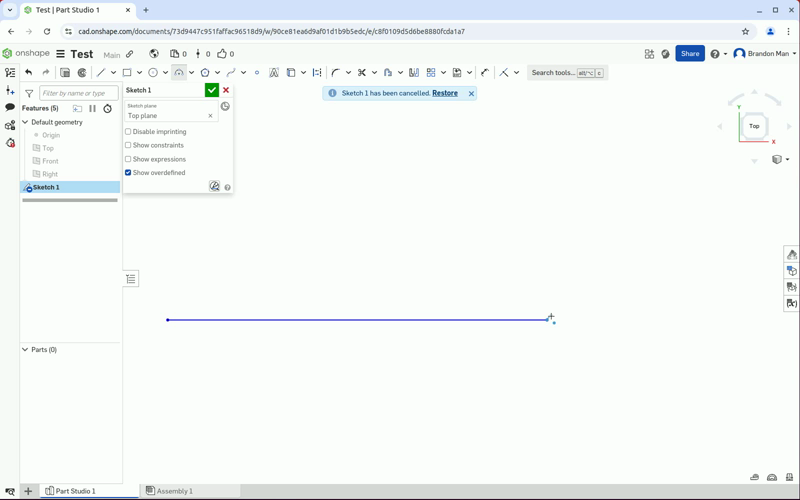
scroll(6)
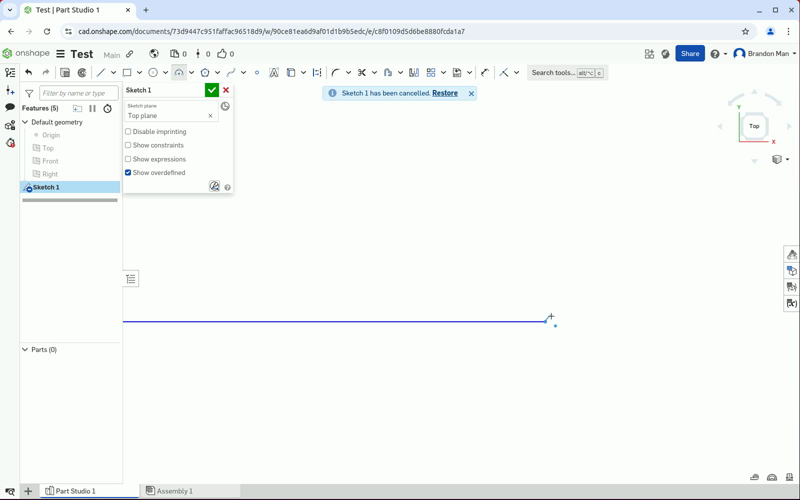
scroll(6)
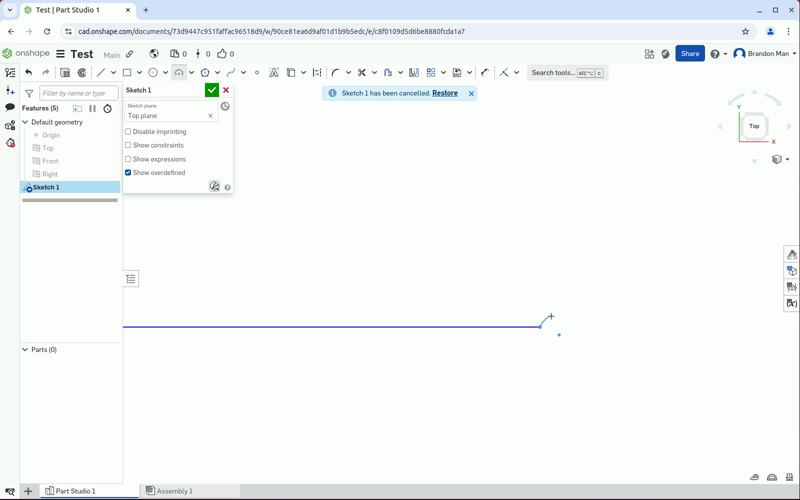
click(551, 315)
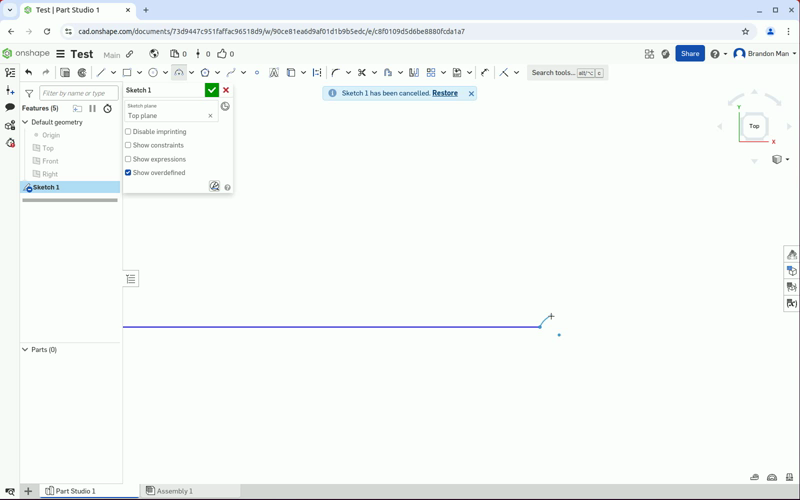
scroll(-6)
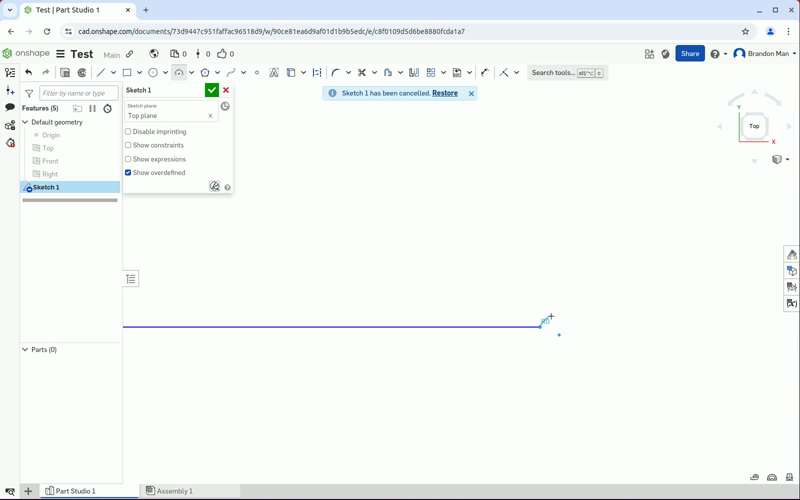
scroll(-6)
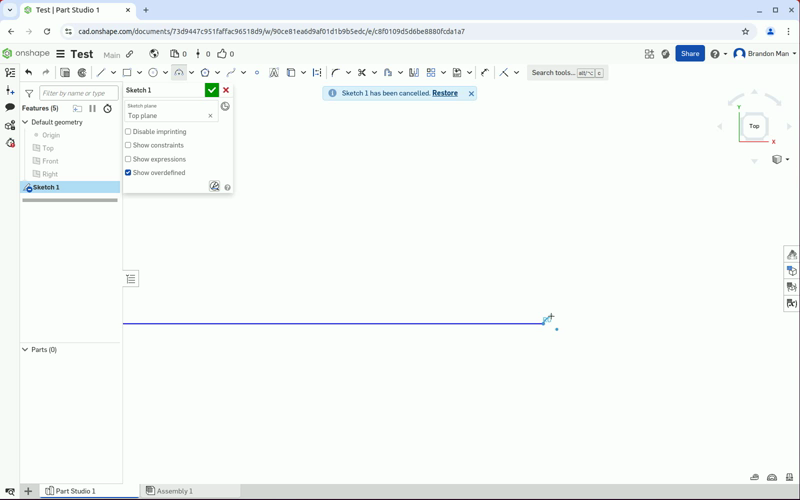
scroll(-6)
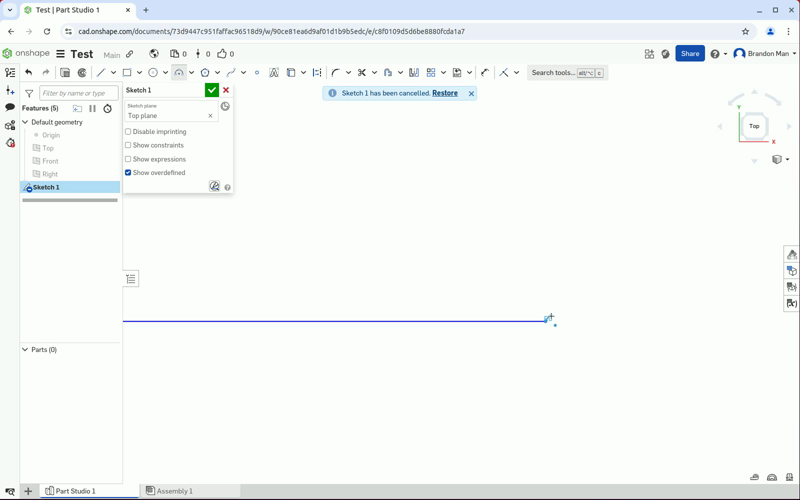
scroll(-6)
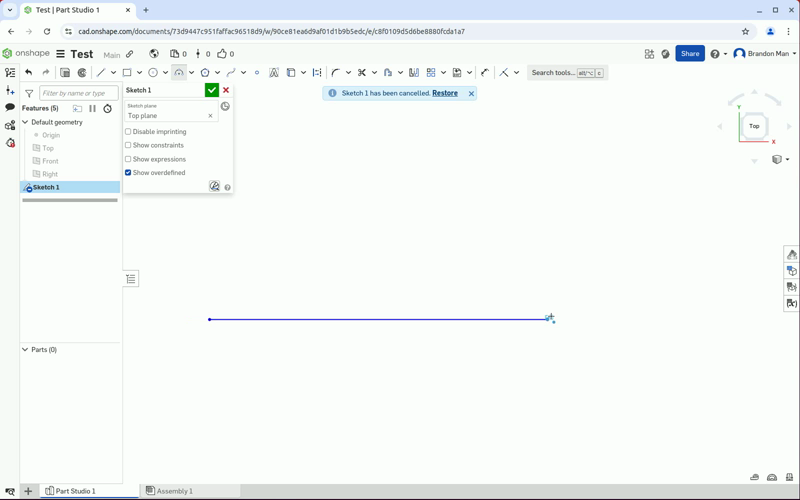
scroll(-6)
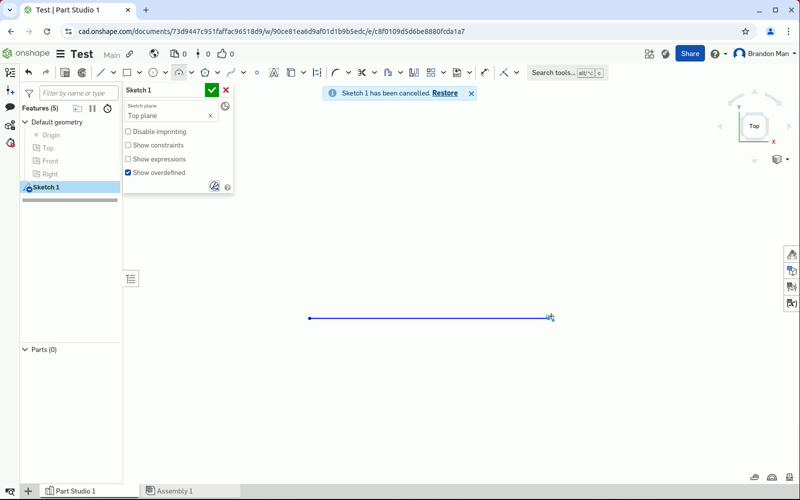
scroll(-6)
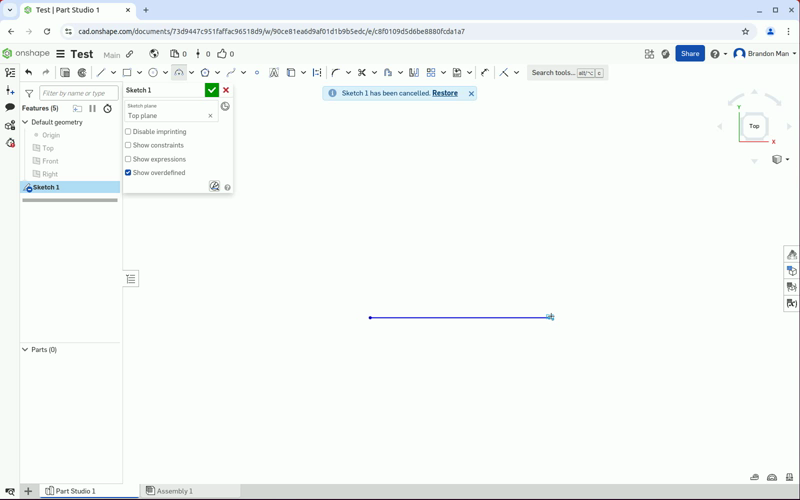
scroll(-6)
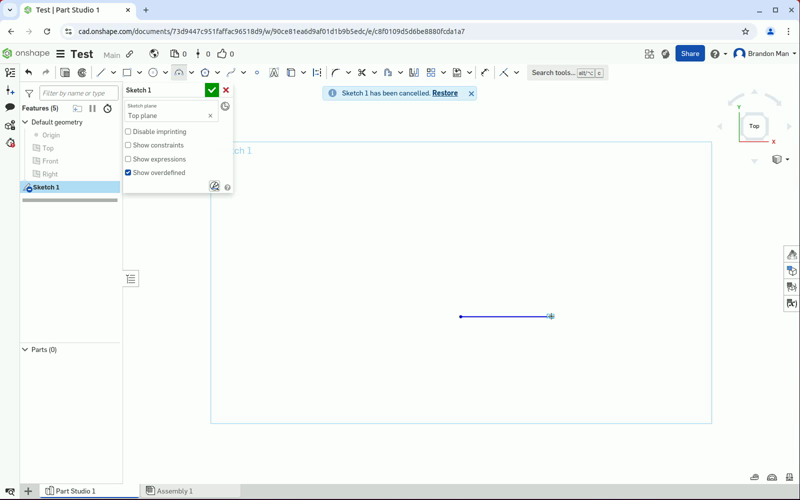
mouse_move(551, 316)
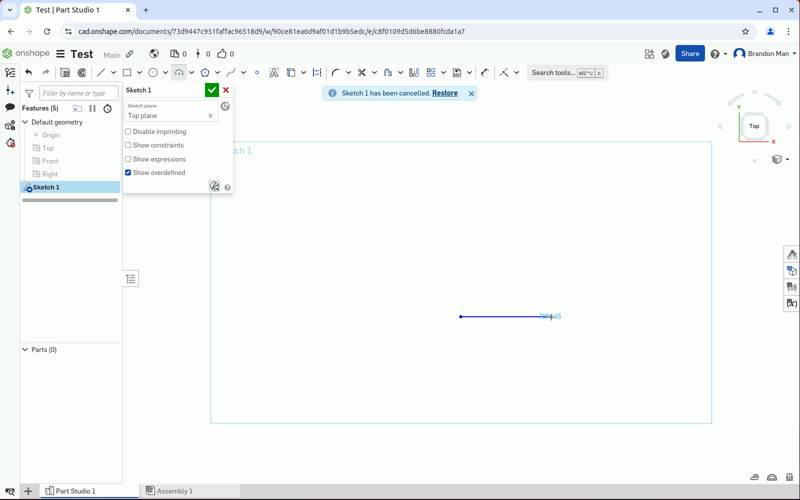
scroll(6)
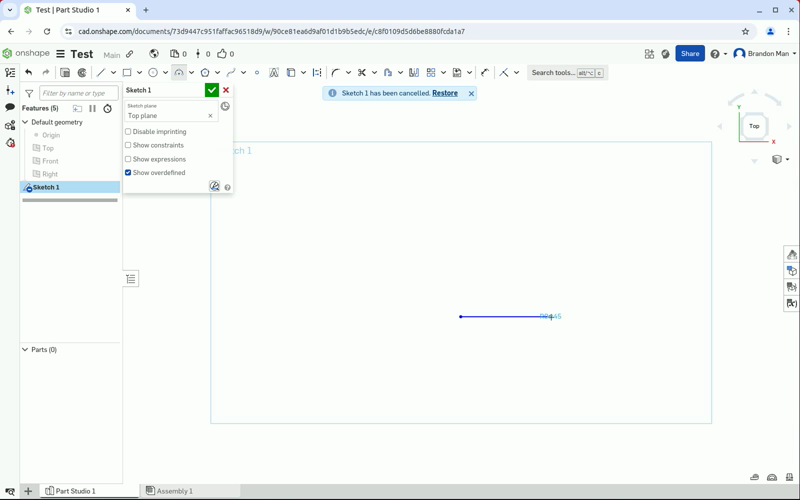
scroll(6)
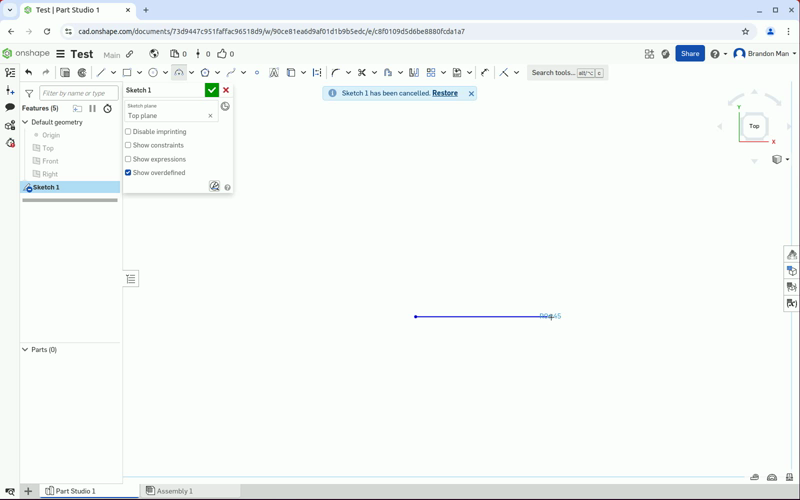
scroll(6)
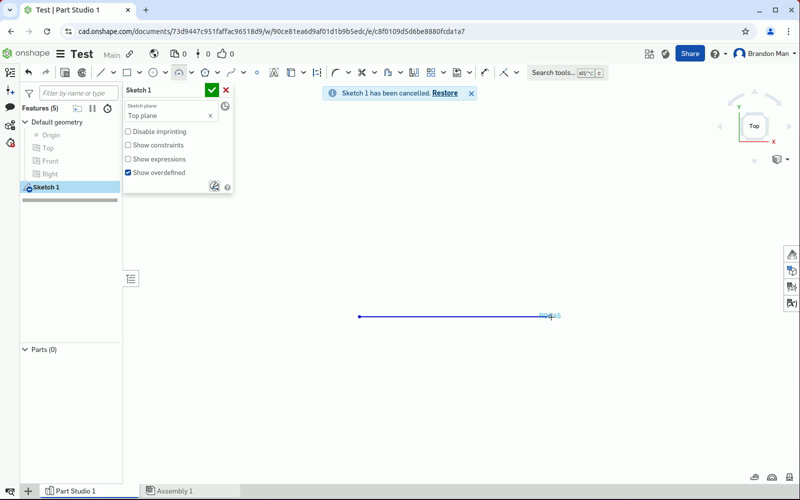
scroll(6)
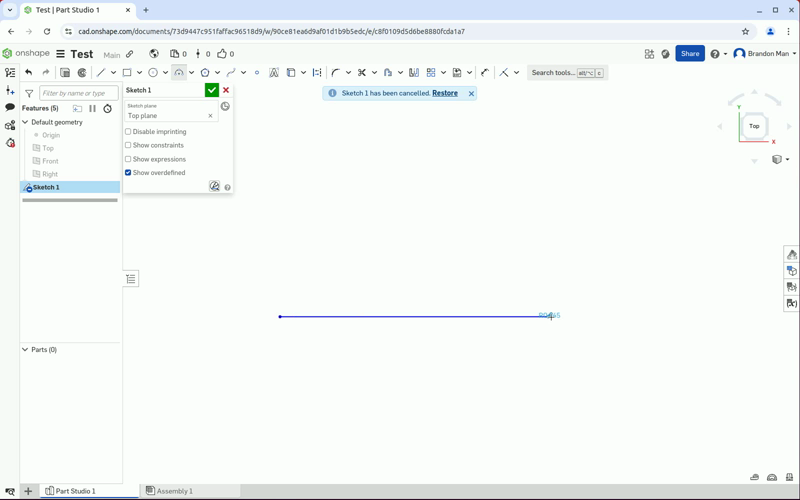
scroll(6)
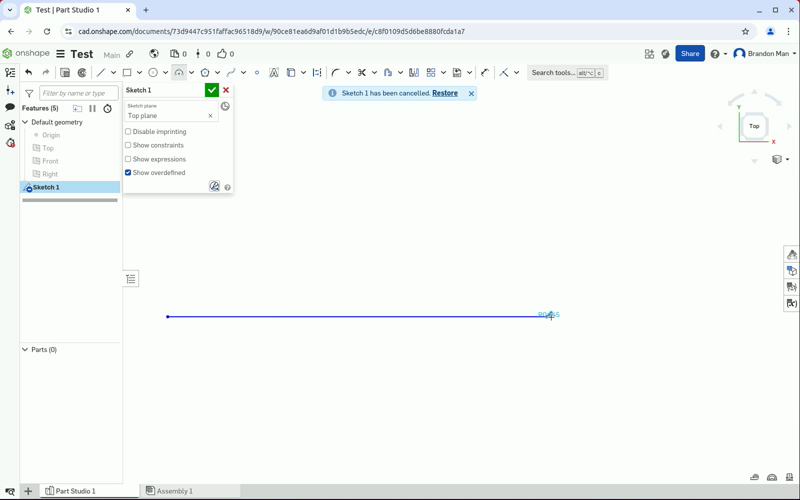
scroll(6)
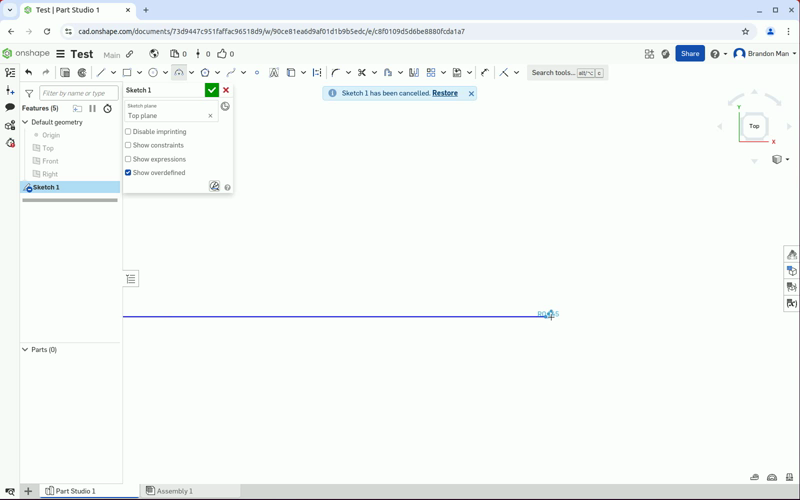
scroll(6)
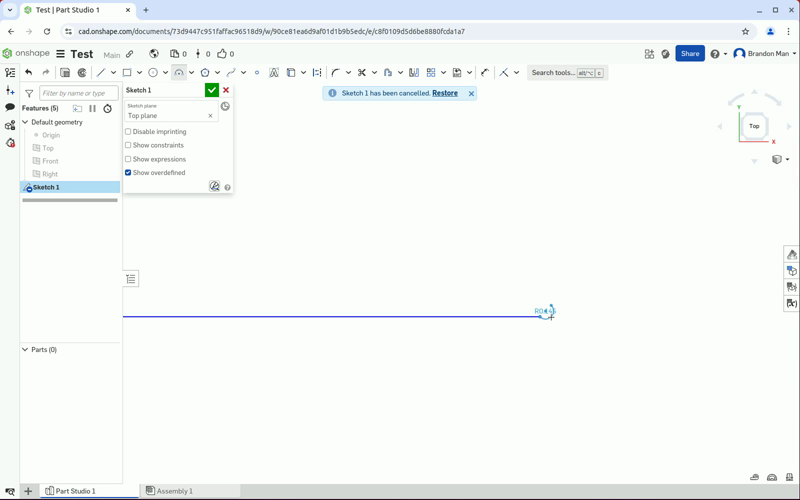
click(551, 316)
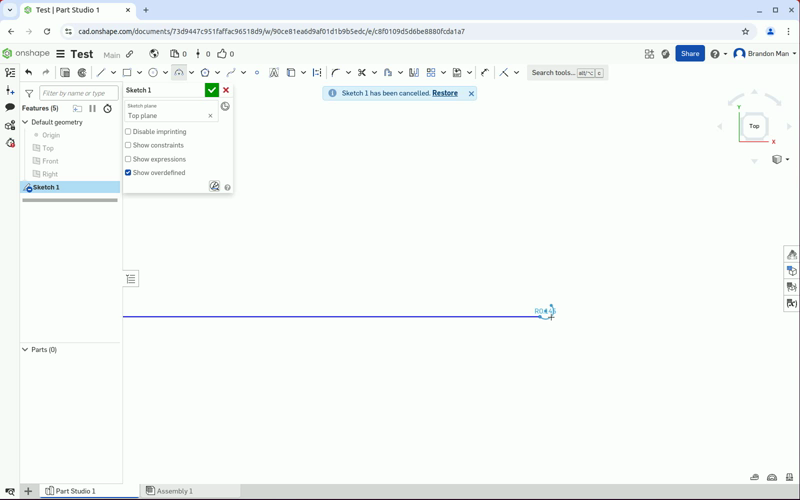
scroll(-6)
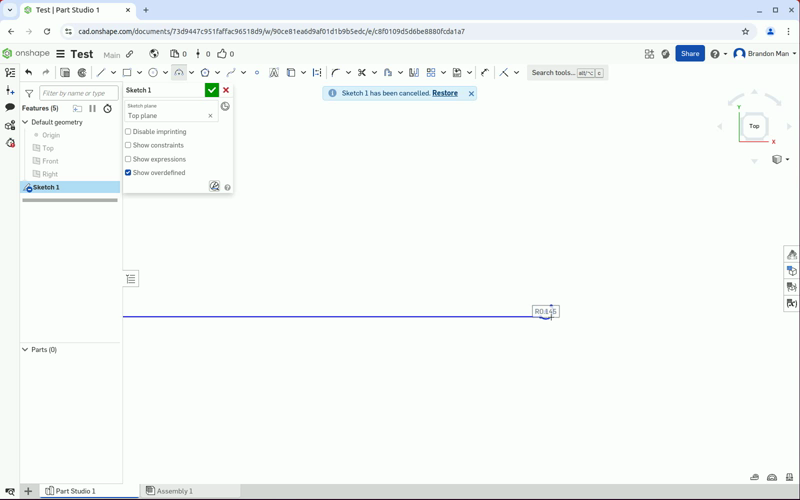
scroll(-6)
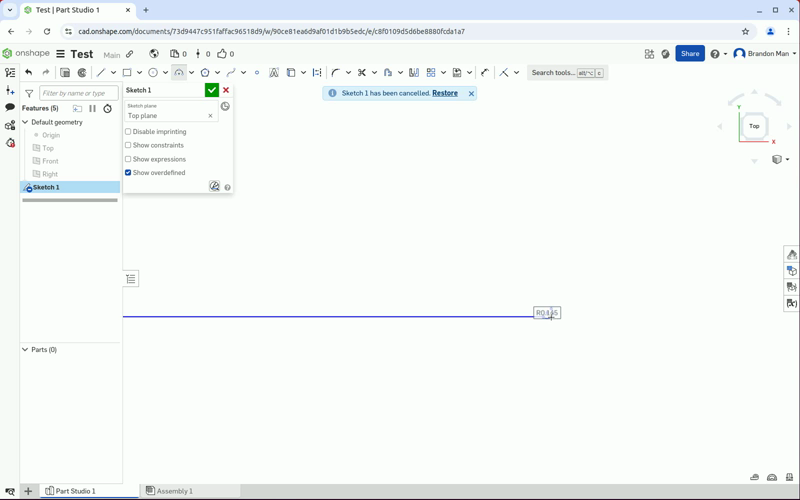
scroll(-6)
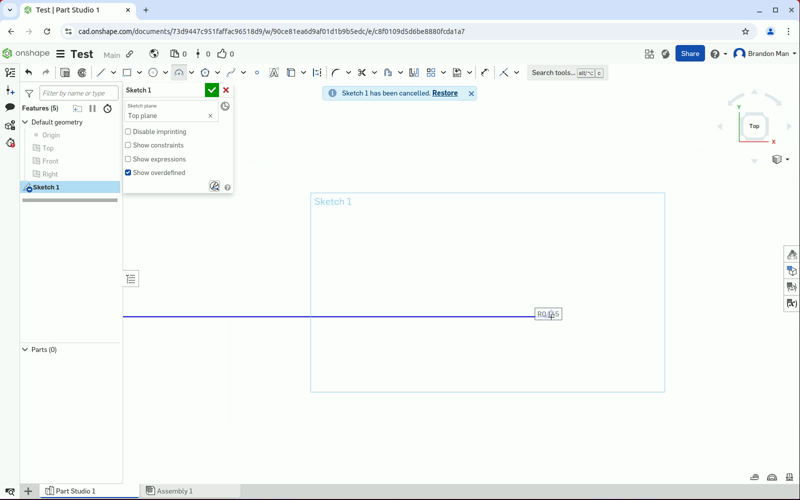
scroll(-6)
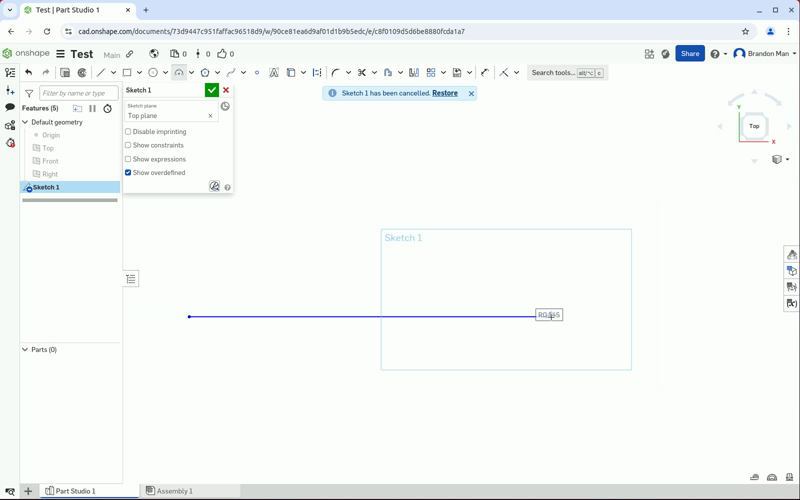
scroll(-6)
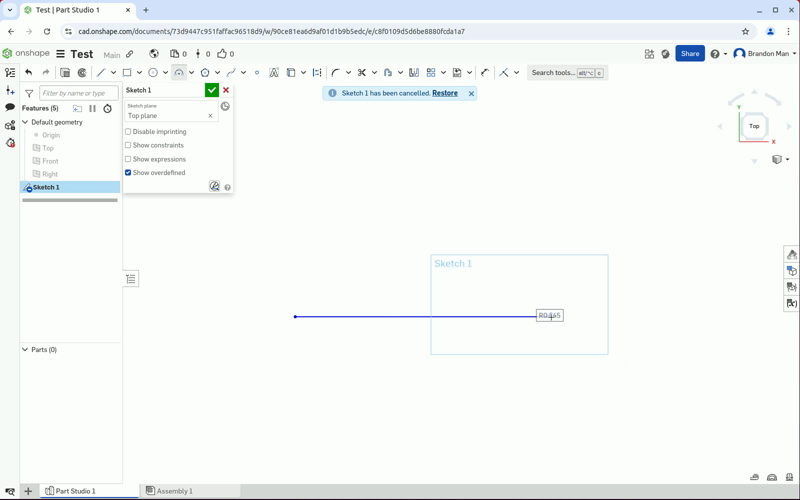
scroll(-6)
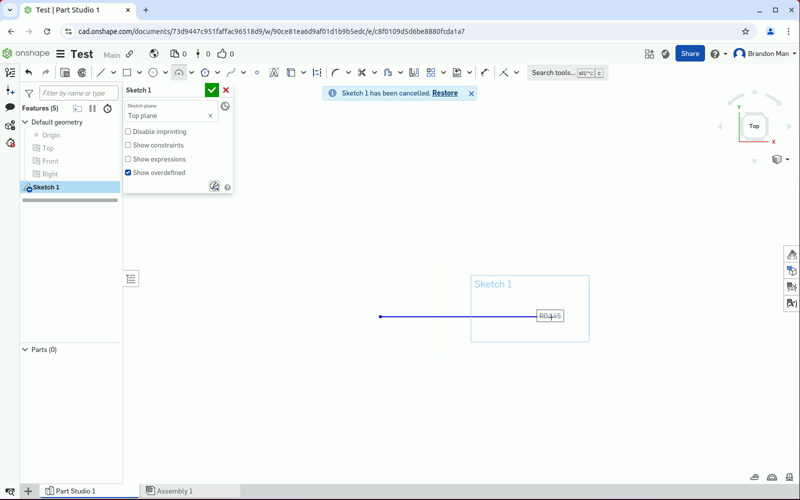
scroll(-6)
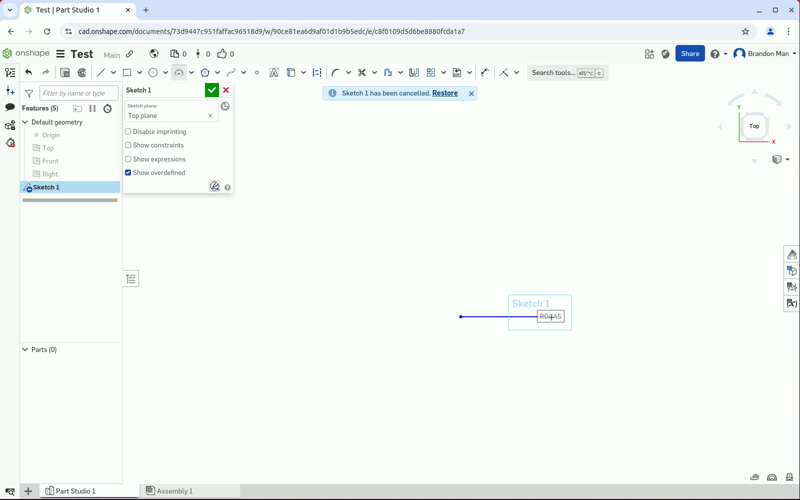
key_up(shift)
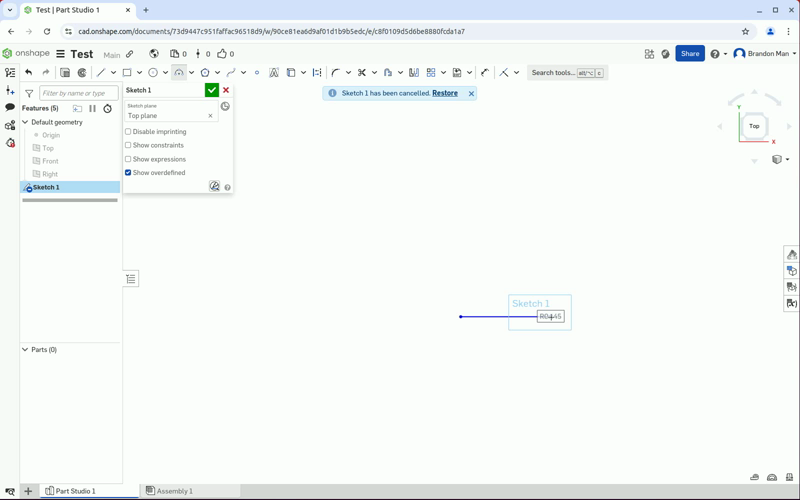
key(esc)
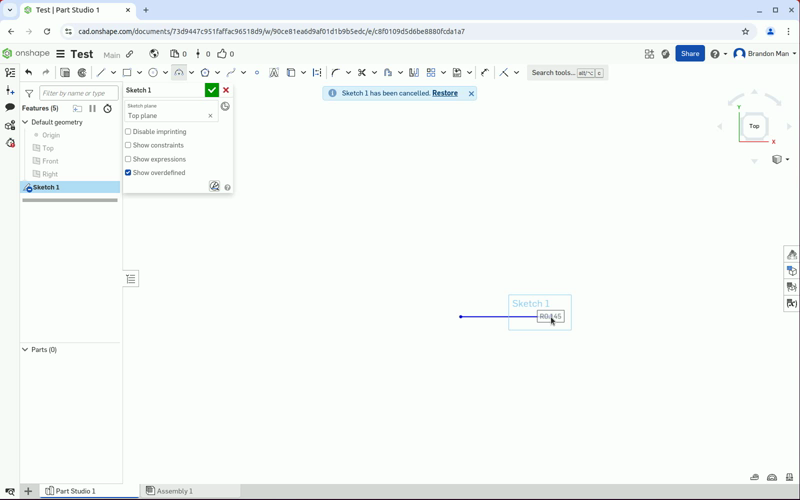
key(l)
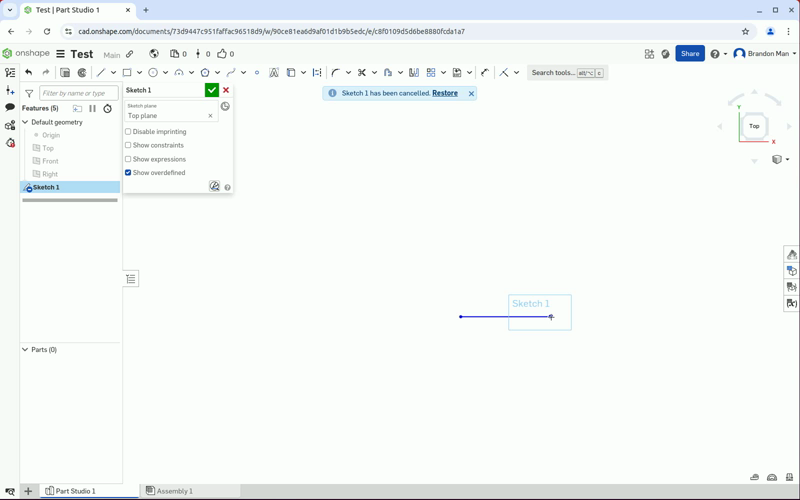
mouse_move(551, 315)
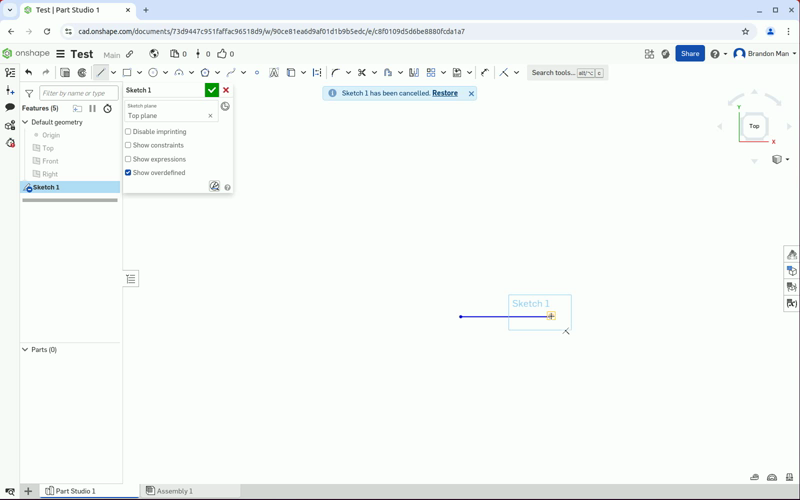
scroll(6)
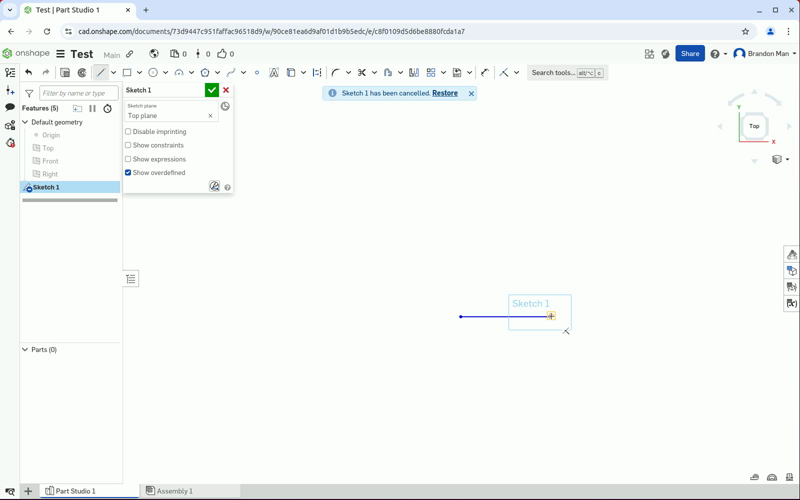
scroll(6)
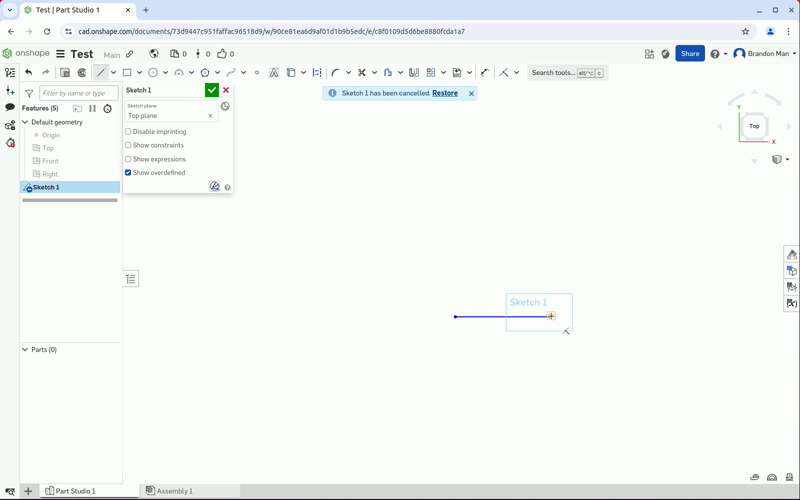
scroll(6)
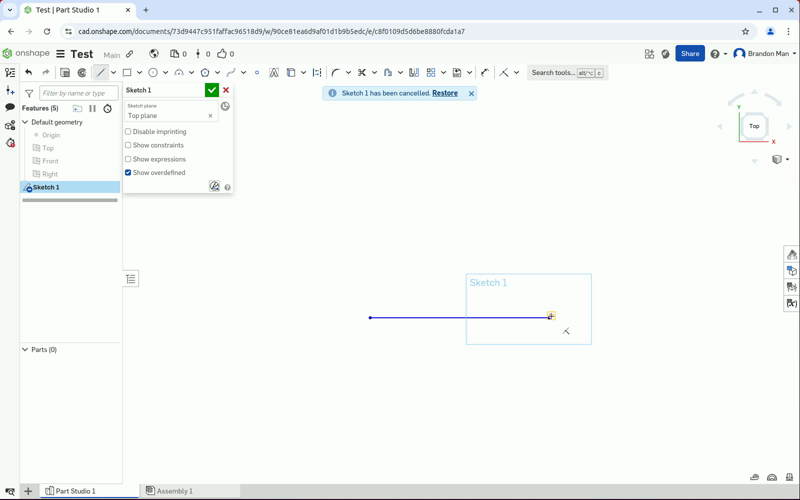
scroll(6)
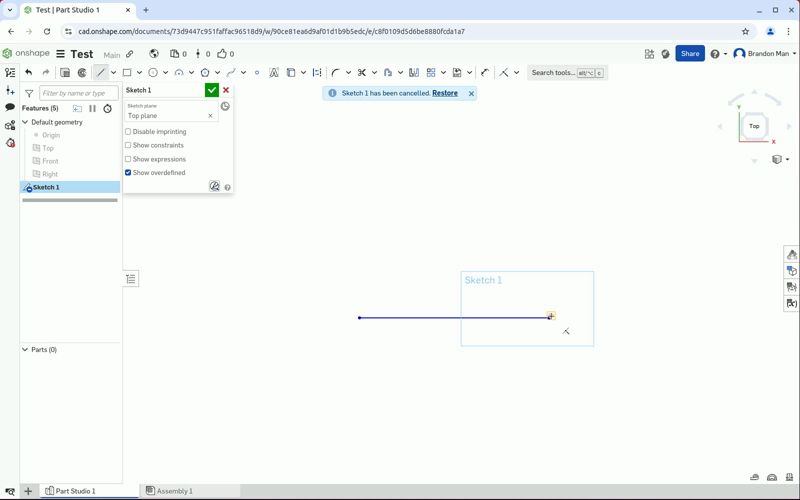
scroll(6)
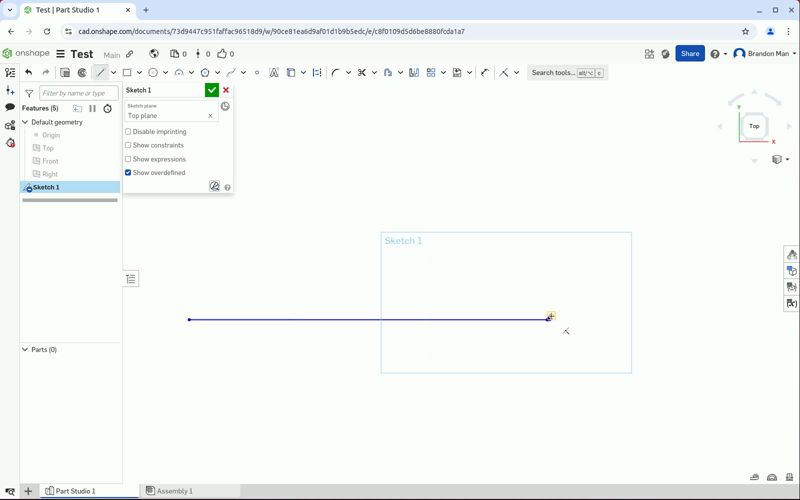
scroll(6)
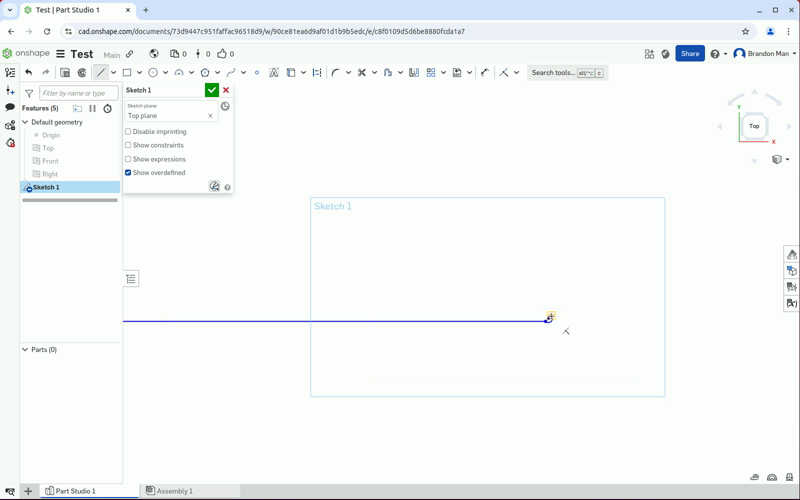
scroll(6)
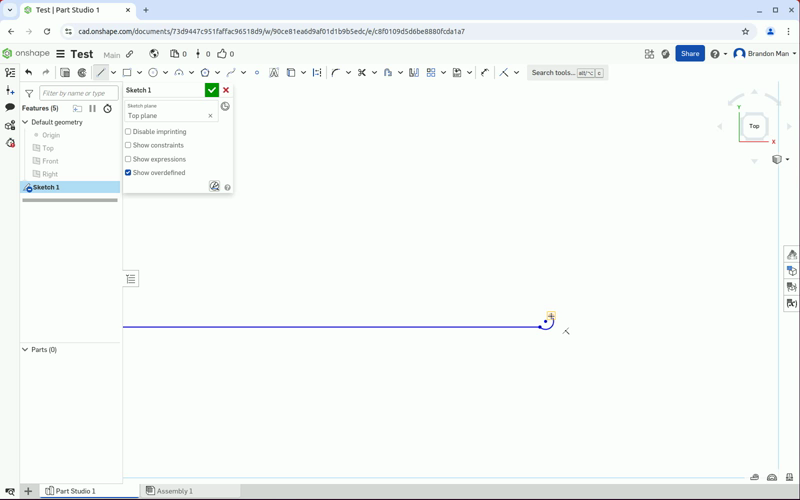
click(551, 315)
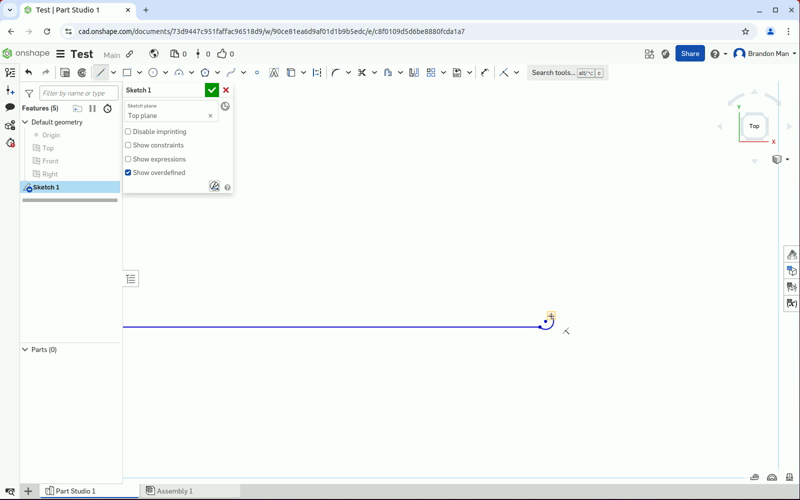
scroll(-6)
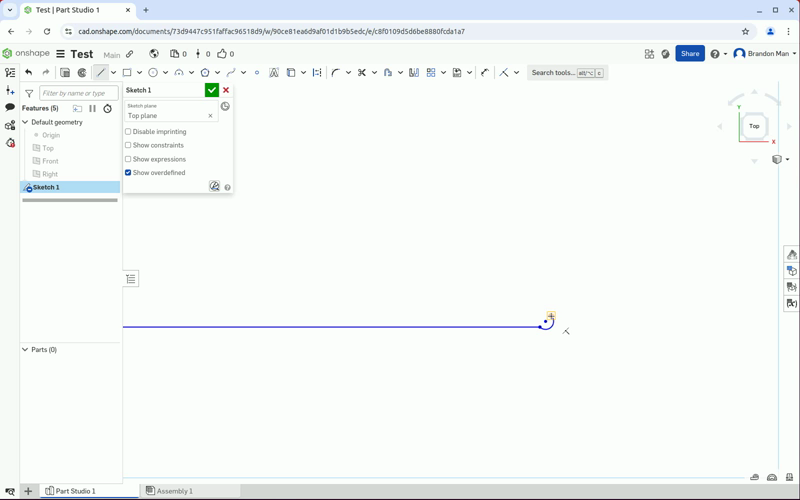
scroll(-6)
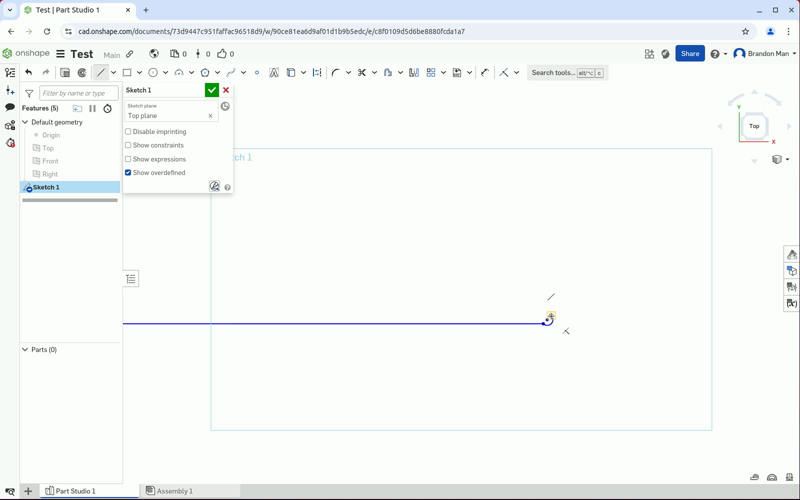
scroll(-6)
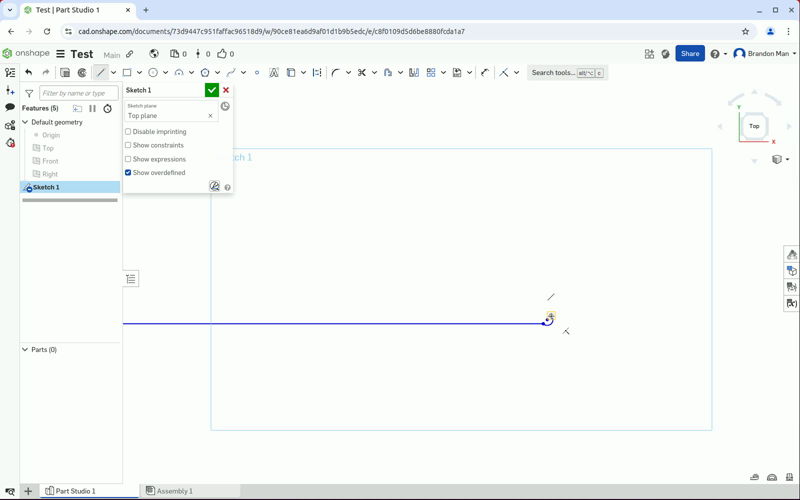
scroll(-6)
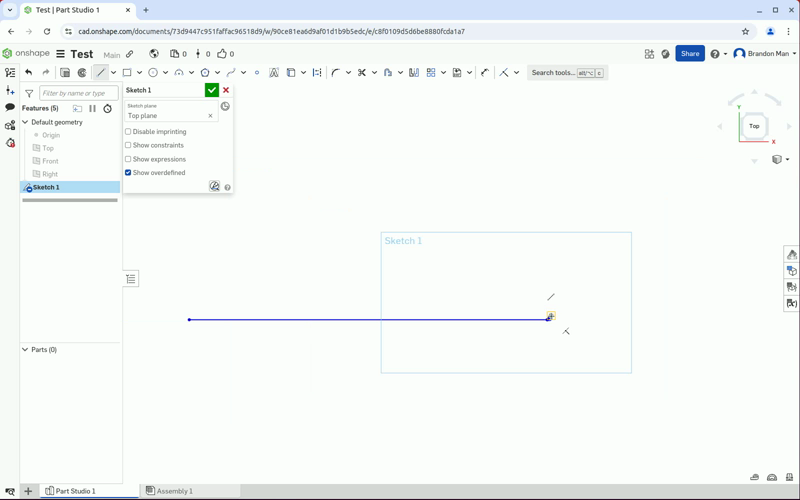
scroll(-6)
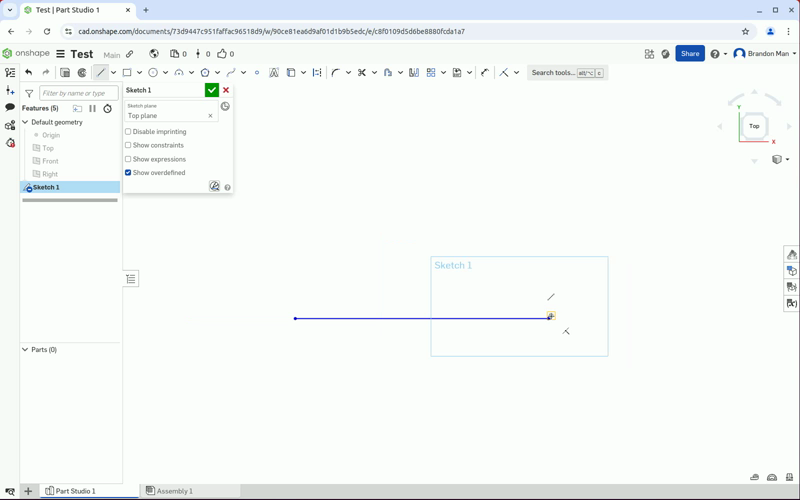
scroll(-6)
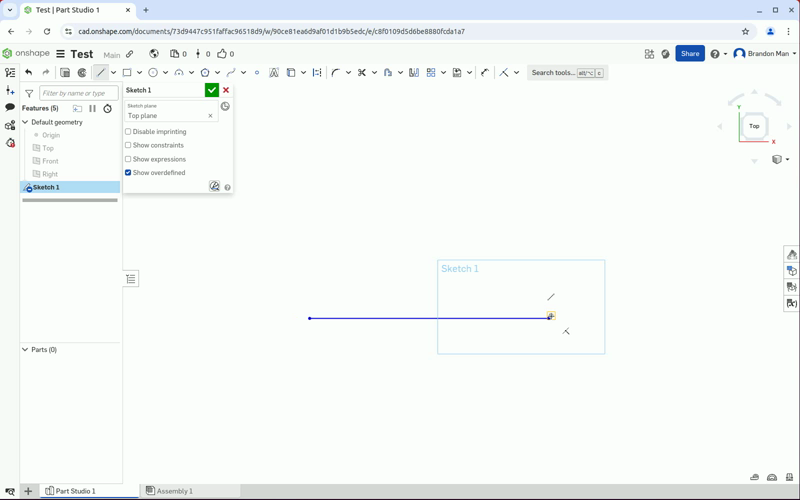
scroll(-6)
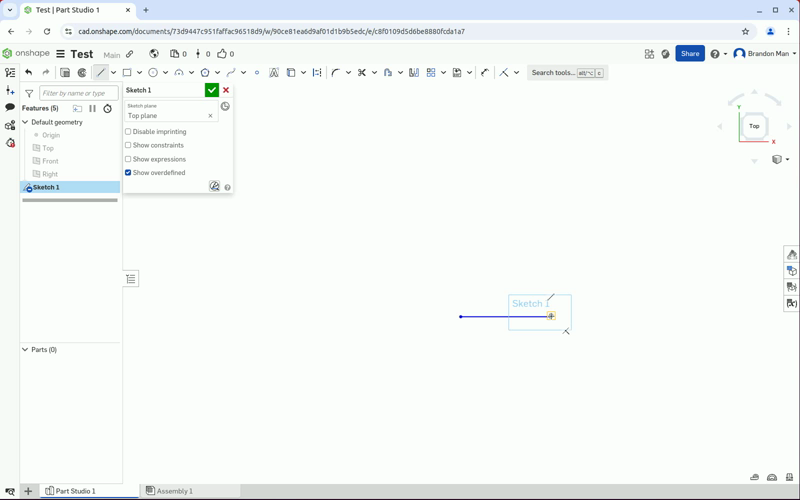
key_down(shift)
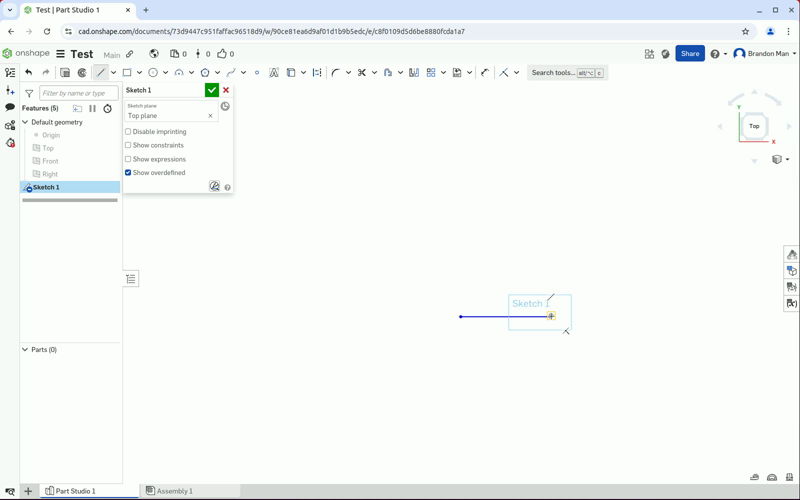
mouse_move(581, 315)
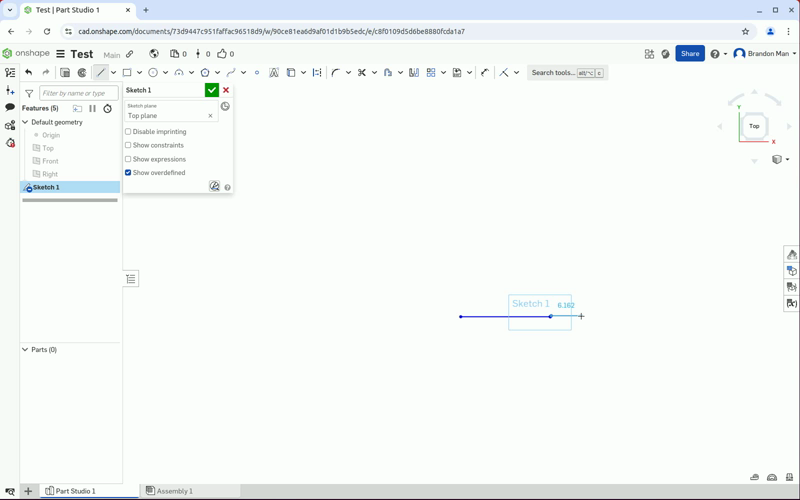
mouse_move(551, 299)
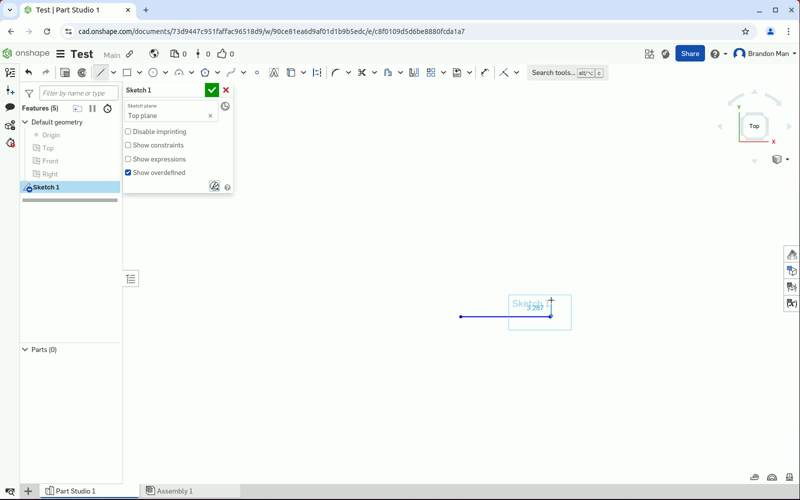
click(551, 299)
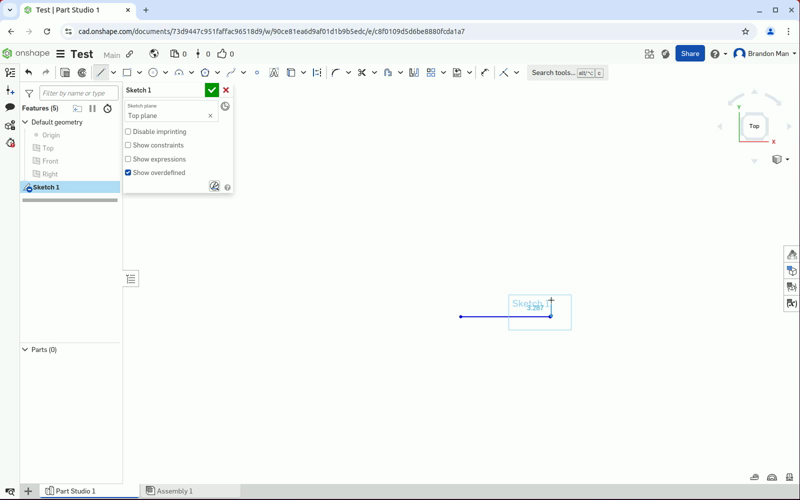
key_up(shift)
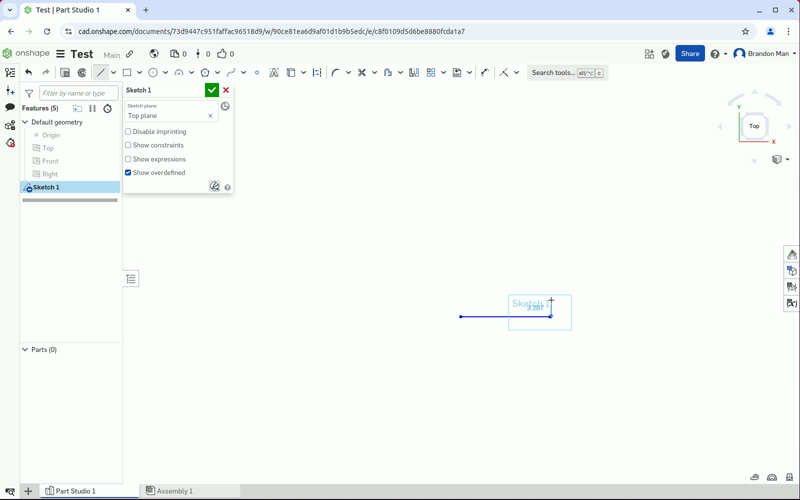
key_down(shift)
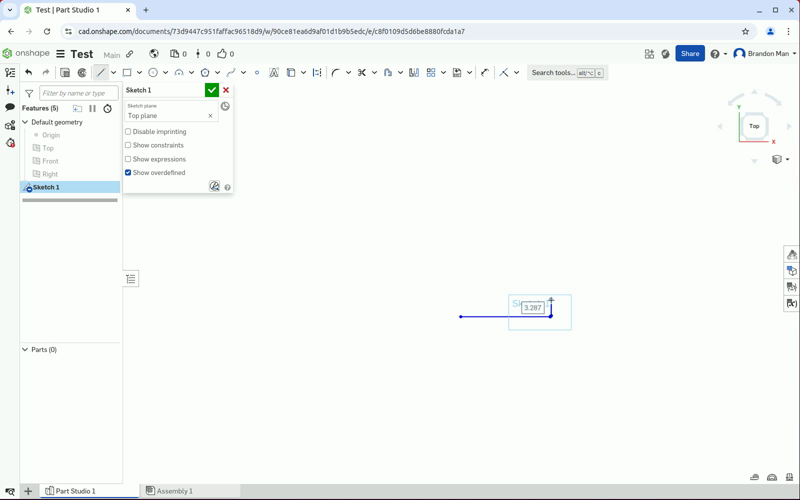
mouse_move(581, 299)
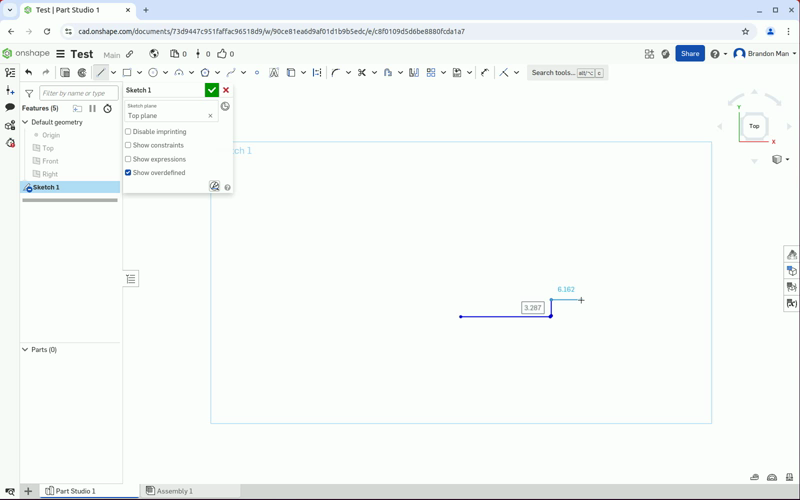
mouse_move(523, 299)
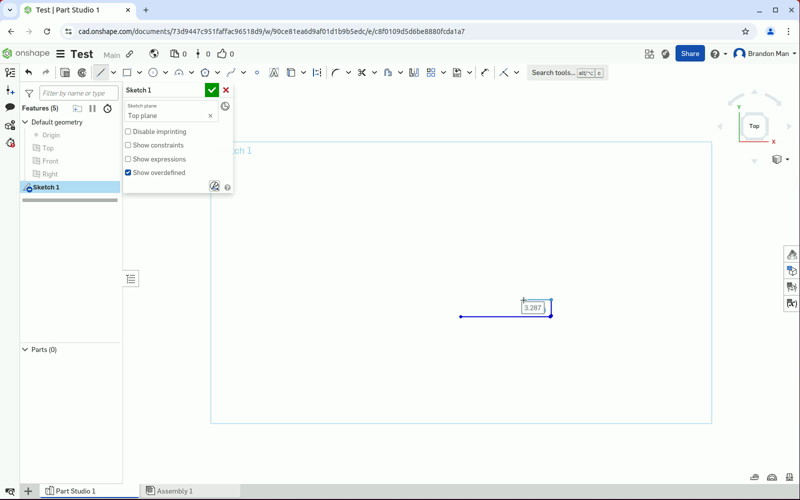
click(523, 299)
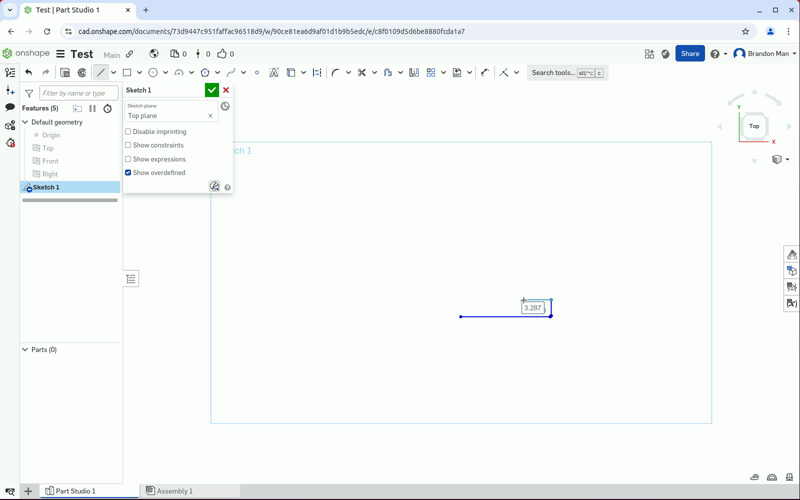
key_up(shift)
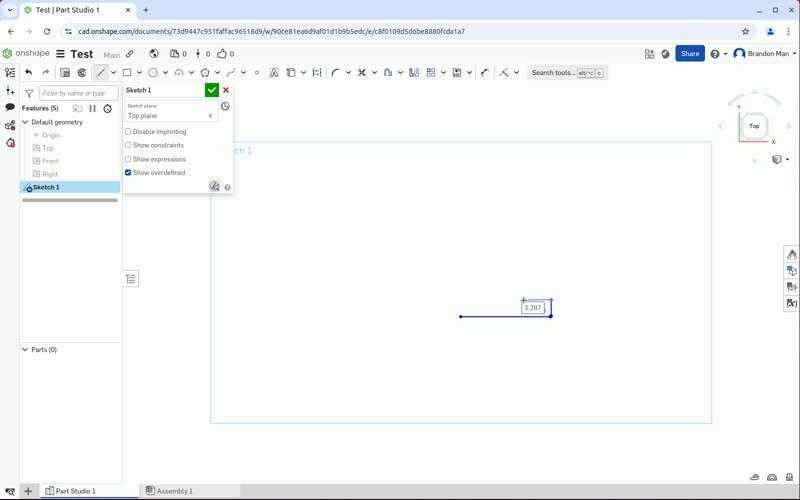
key(esc)
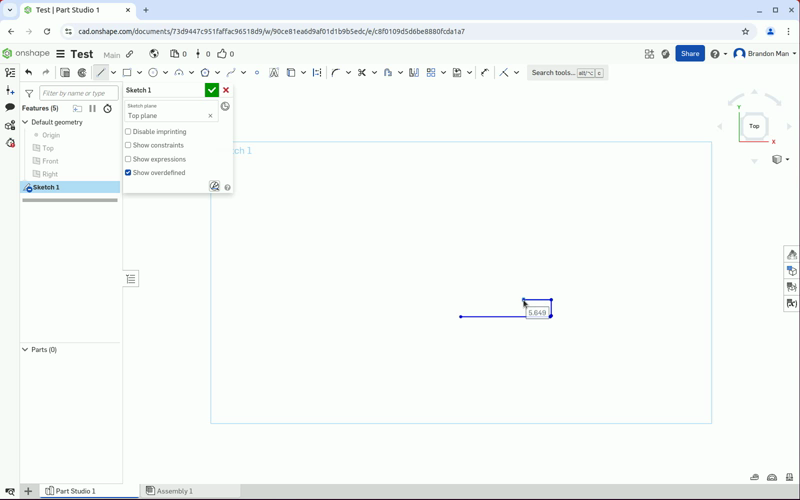
key(a)
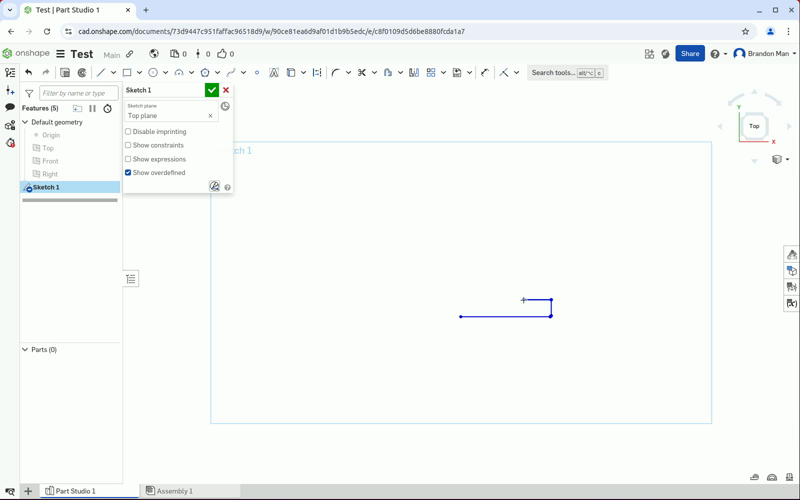
mouse_move(523, 299)
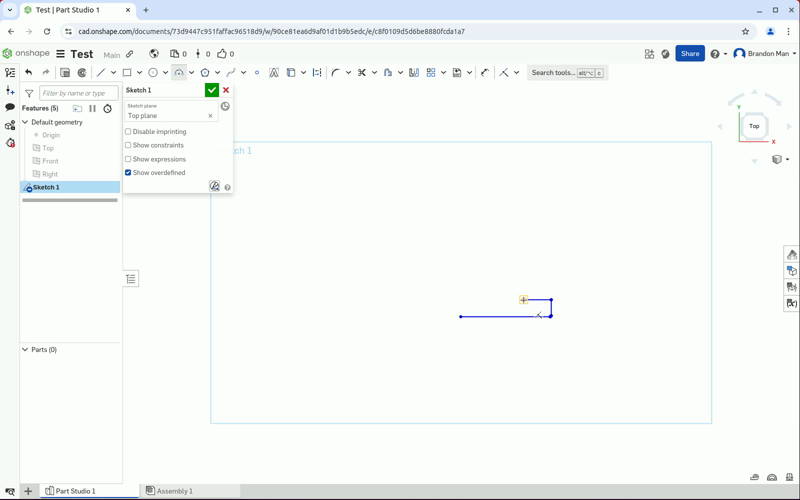
click(523, 299)
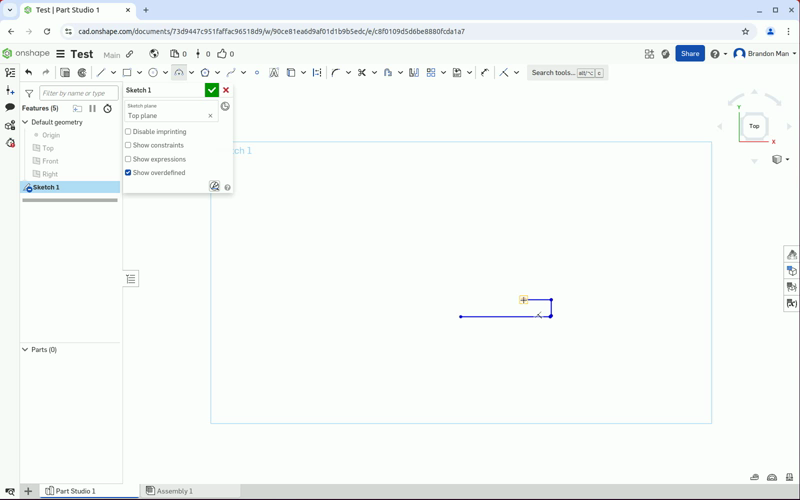
key_down(shift)
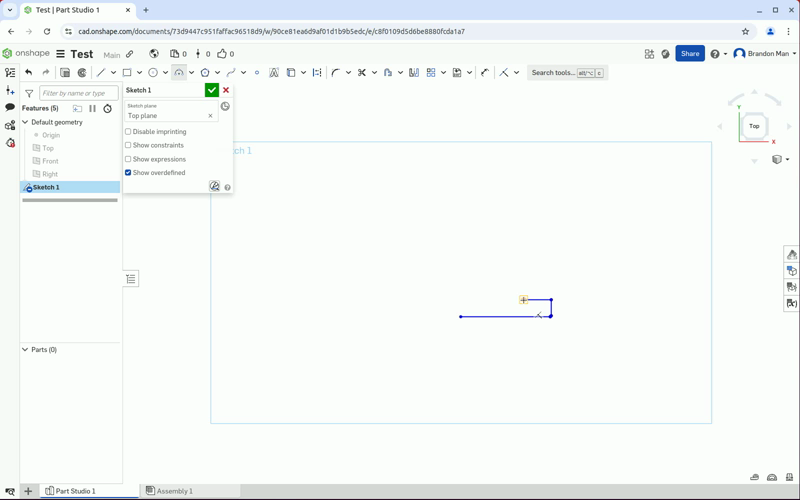
mouse_move(523, 265)
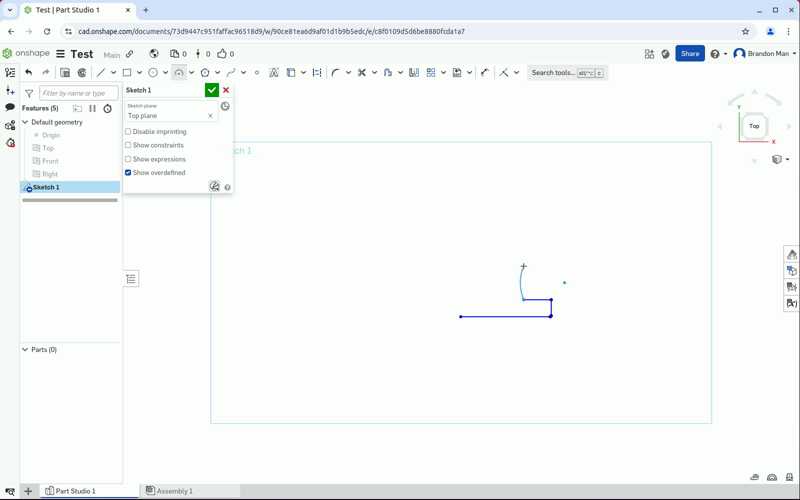
click(523, 265)
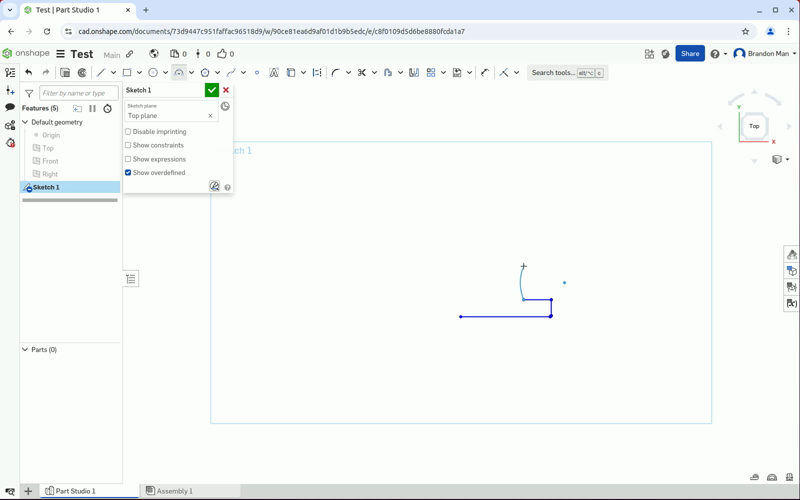
mouse_move(506, 282)
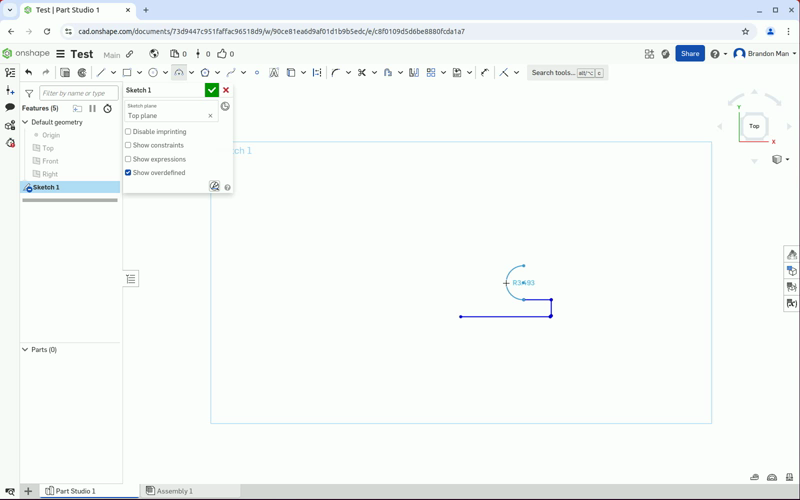
click(506, 282)
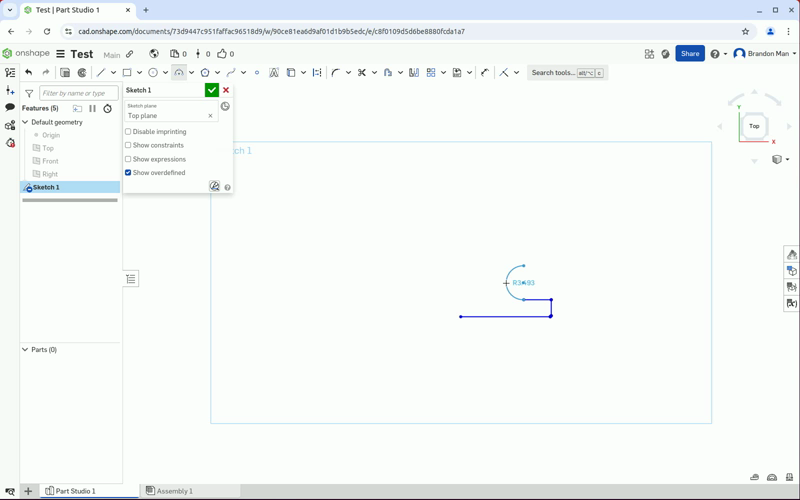
key_up(shift)
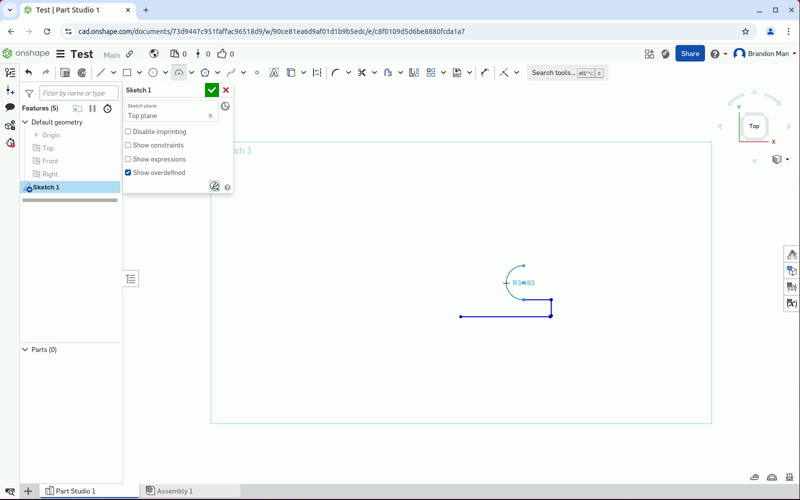
key(esc)
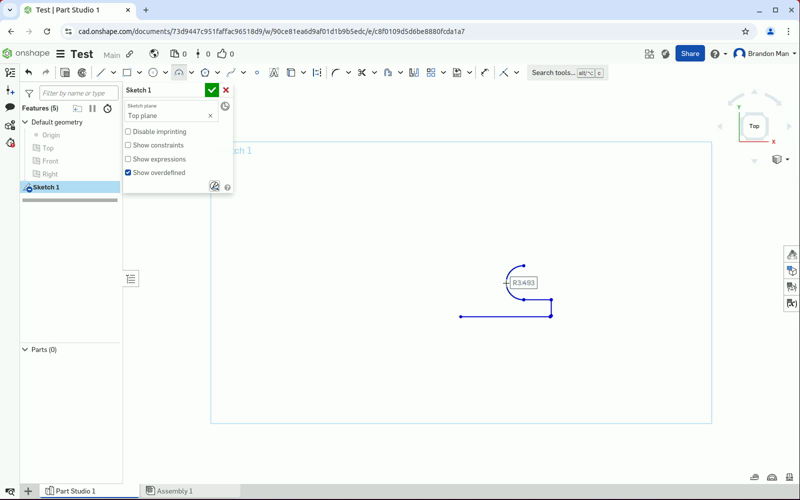
key(l)
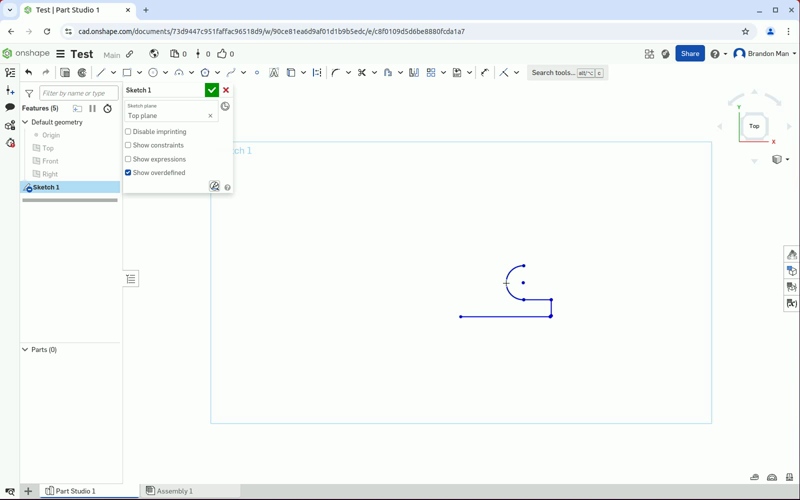
mouse_move(523, 265)
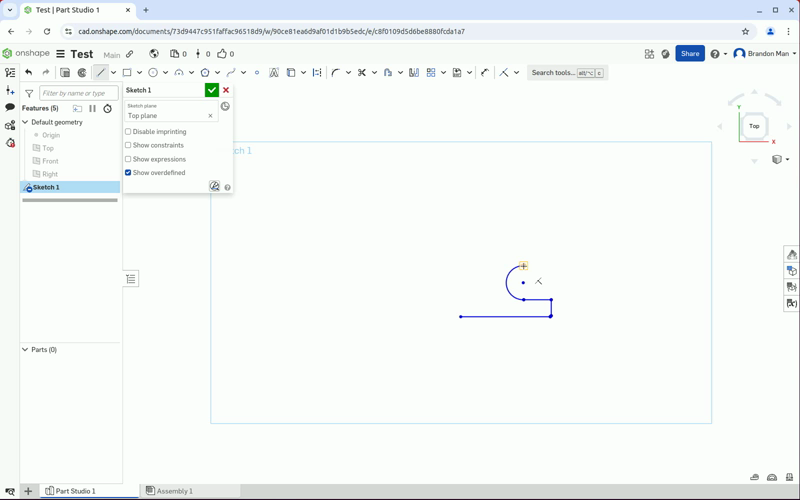
click(523, 265)
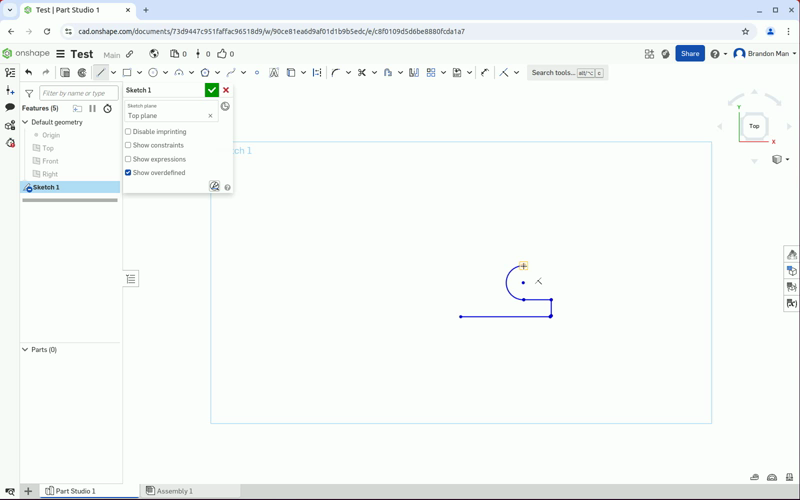
key_down(shift)
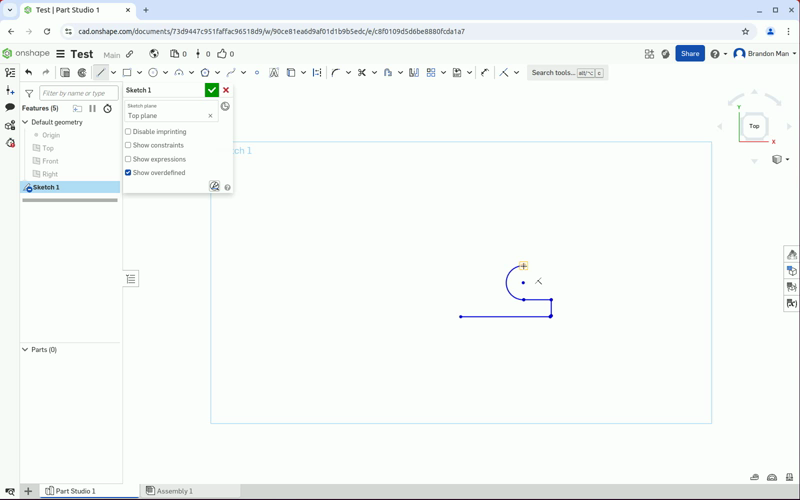
mouse_move(553, 265)
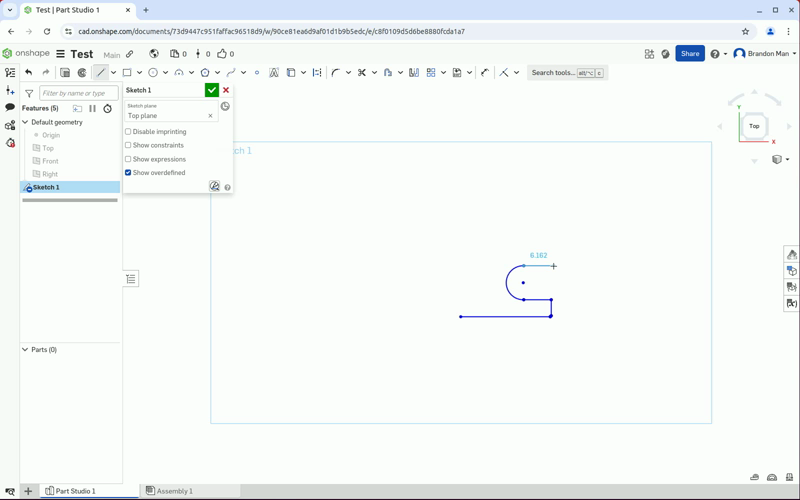
mouse_move(551, 265)
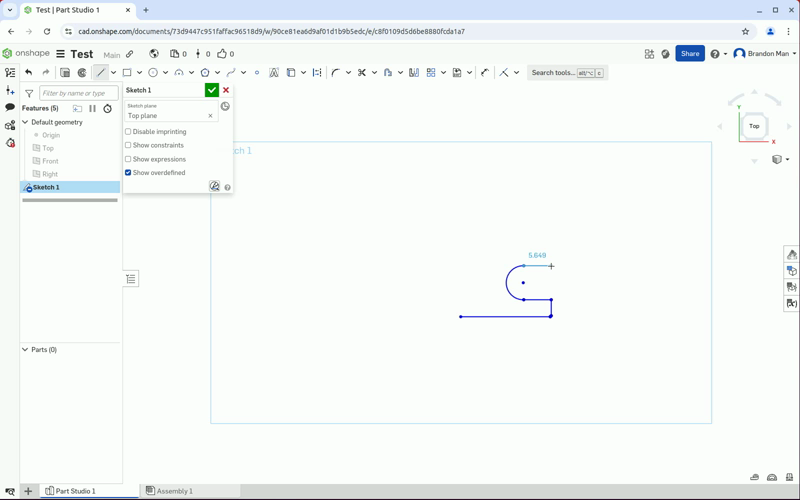
click(551, 265)
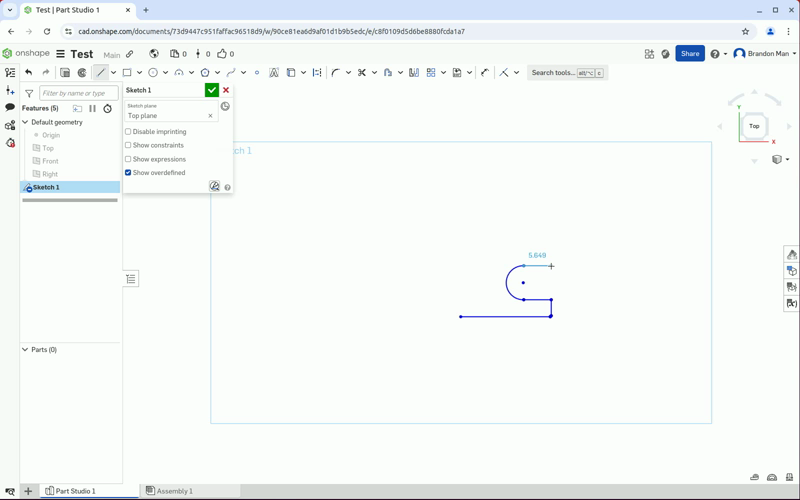
key_up(shift)
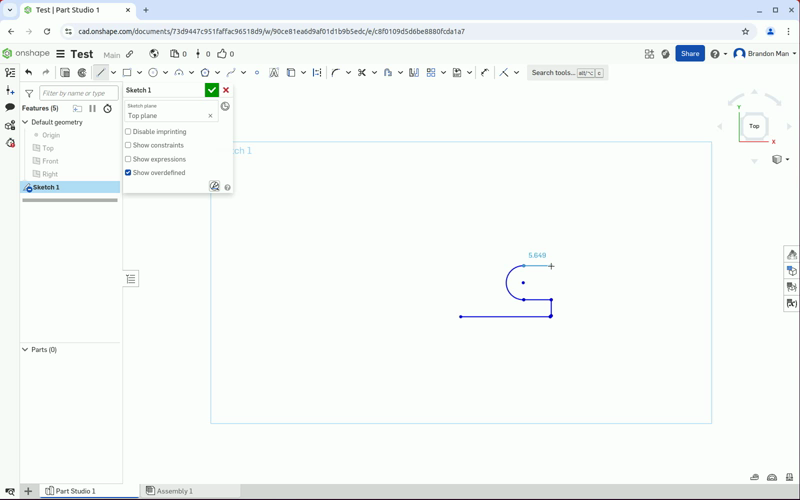
key_down(shift)
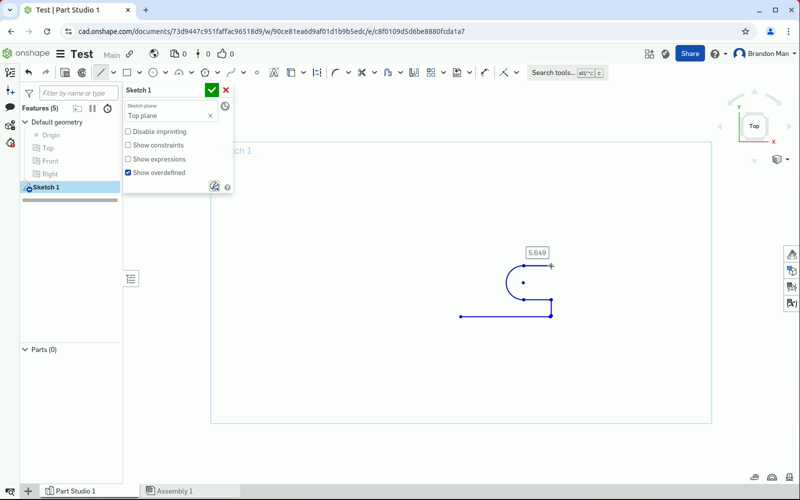
mouse_move(581, 265)
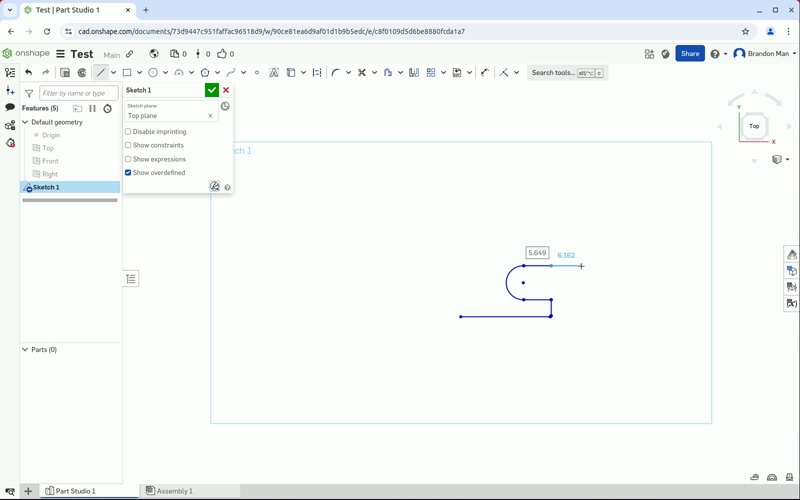
mouse_move(551, 250)
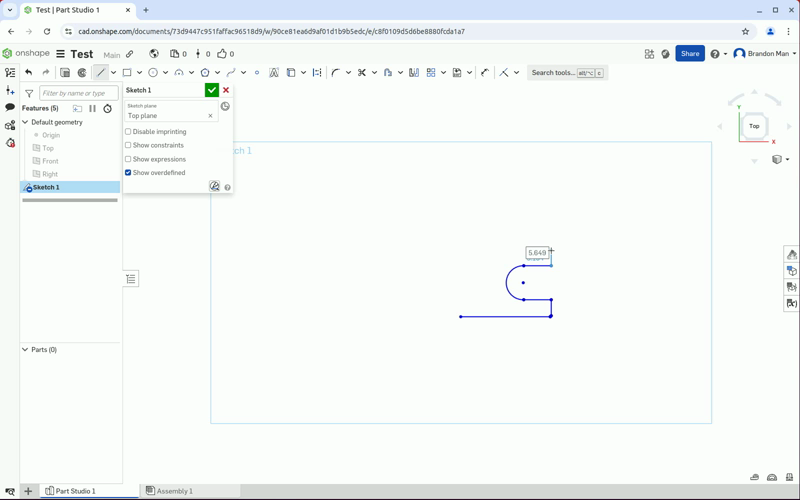
click(551, 250)
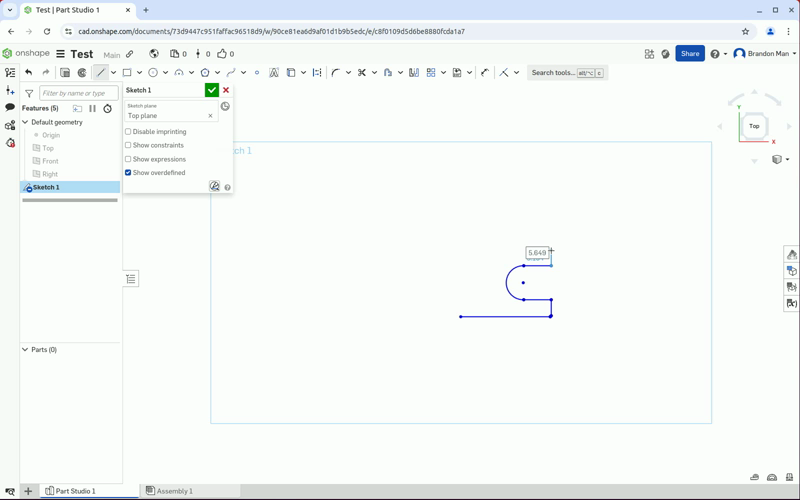
key_up(shift)
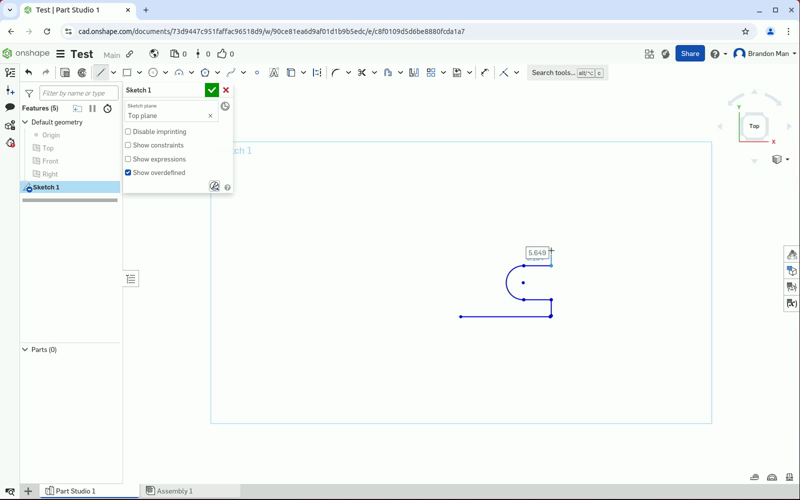
key(esc)
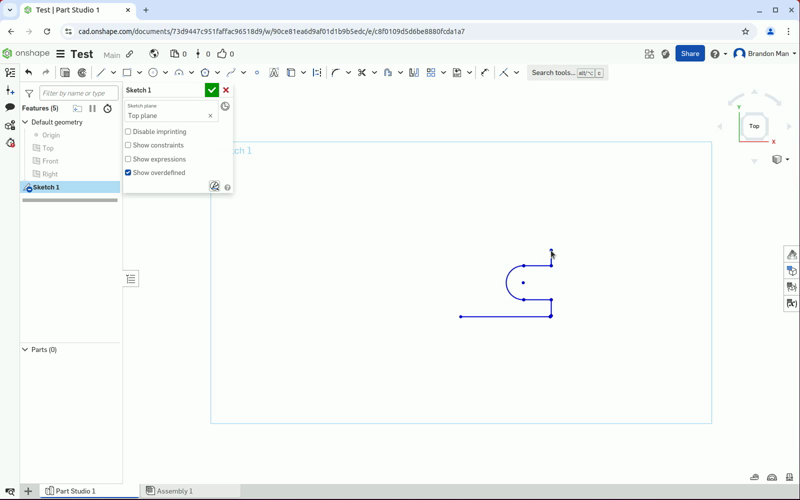
key(a)
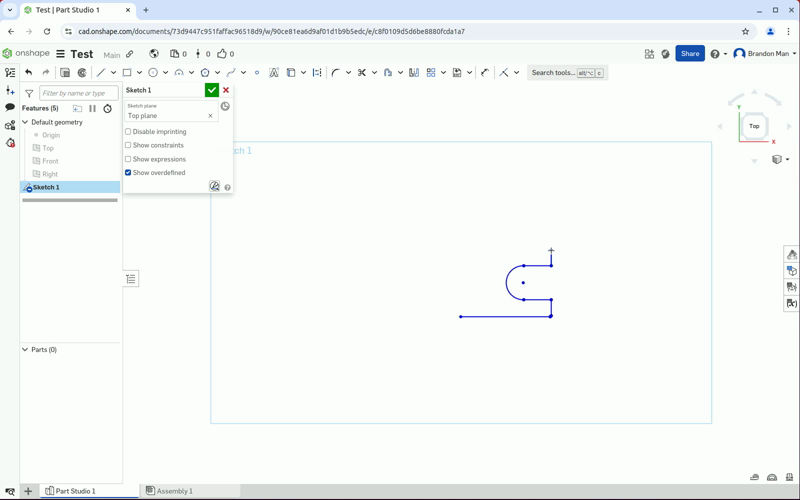
mouse_move(551, 250)
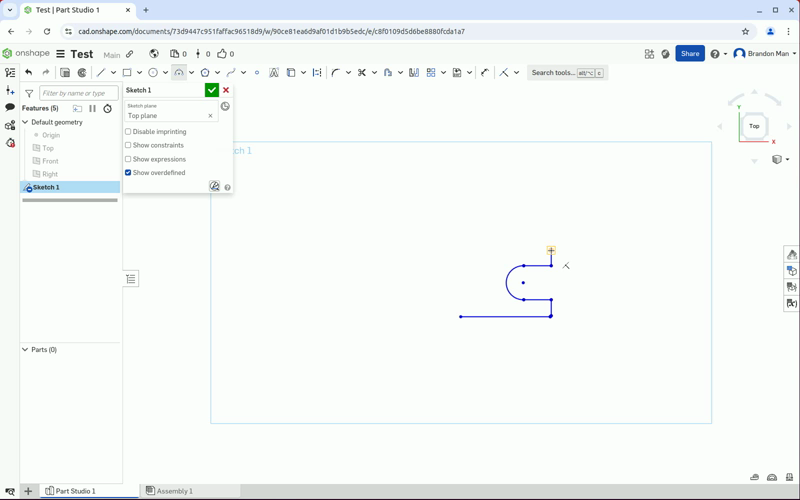
click(551, 250)
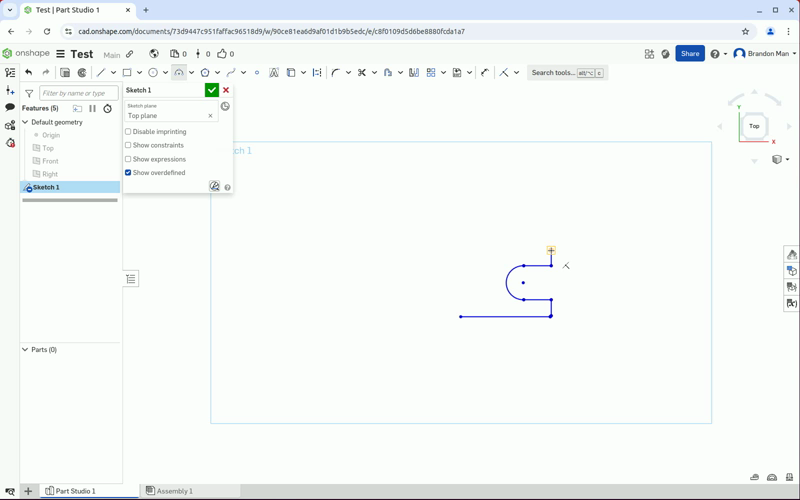
key_down(shift)
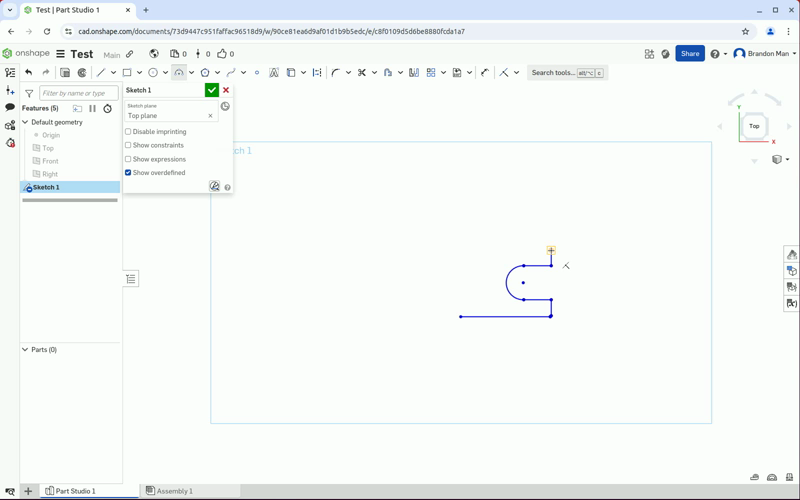
mouse_move(550, 249)
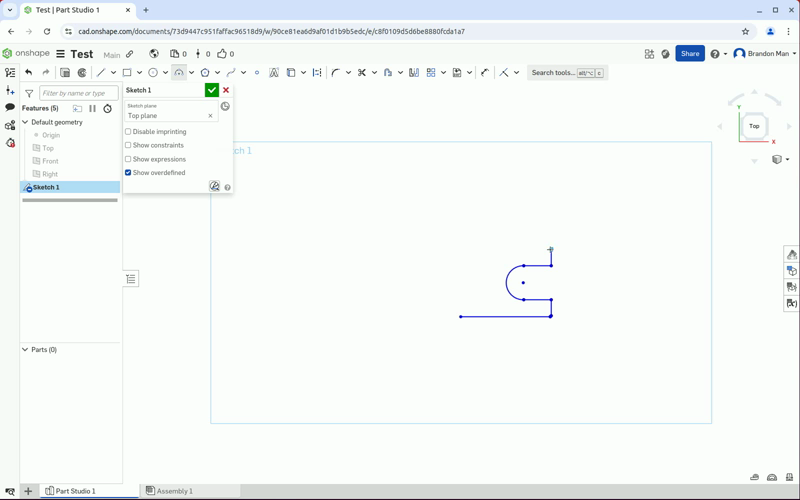
scroll(6)
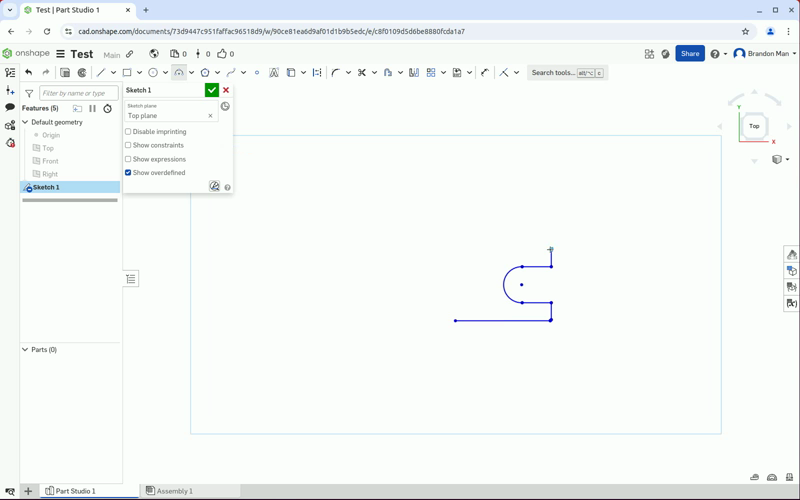
scroll(6)
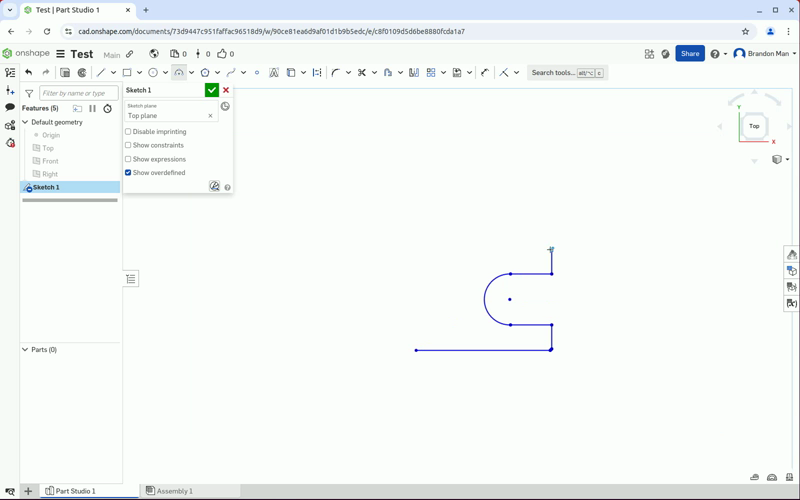
scroll(6)
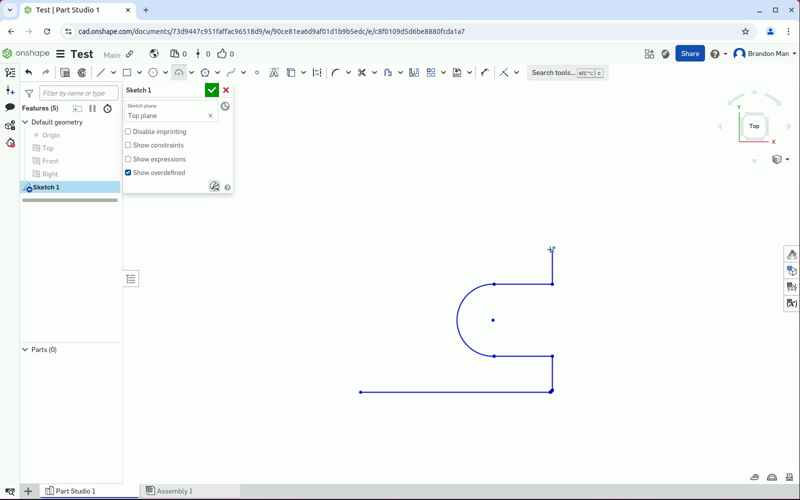
scroll(6)
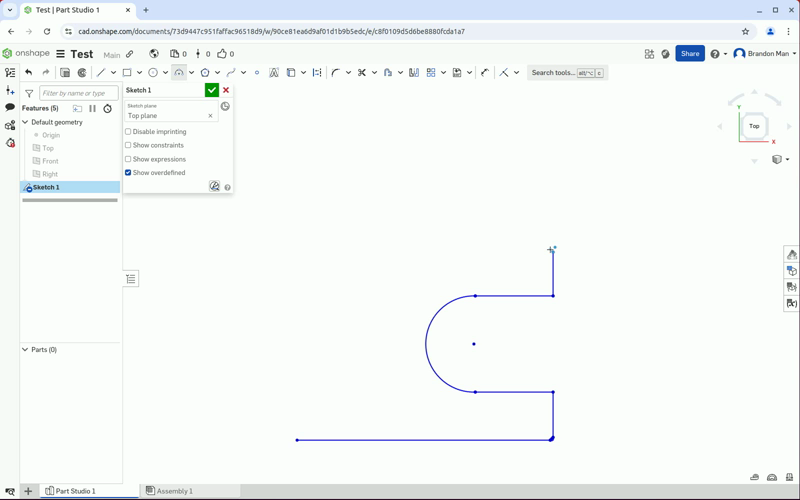
scroll(6)
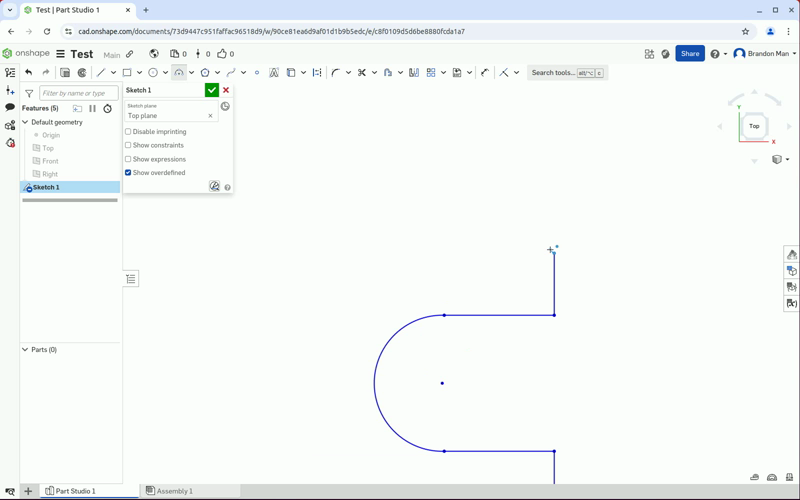
scroll(6)
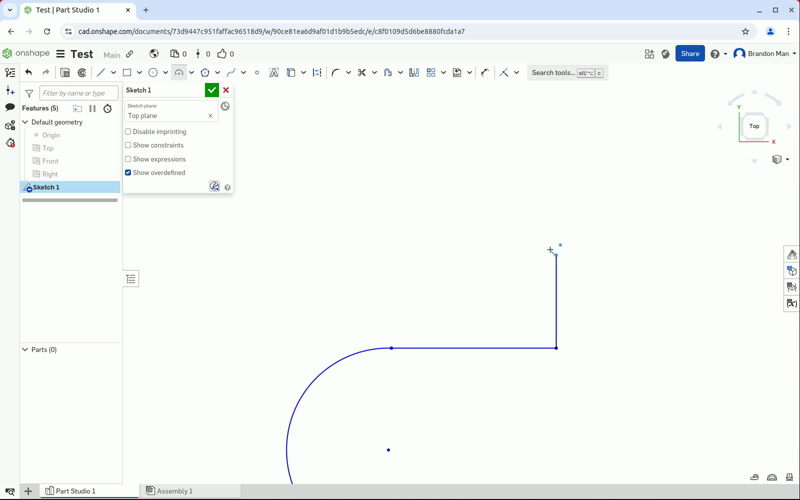
scroll(6)
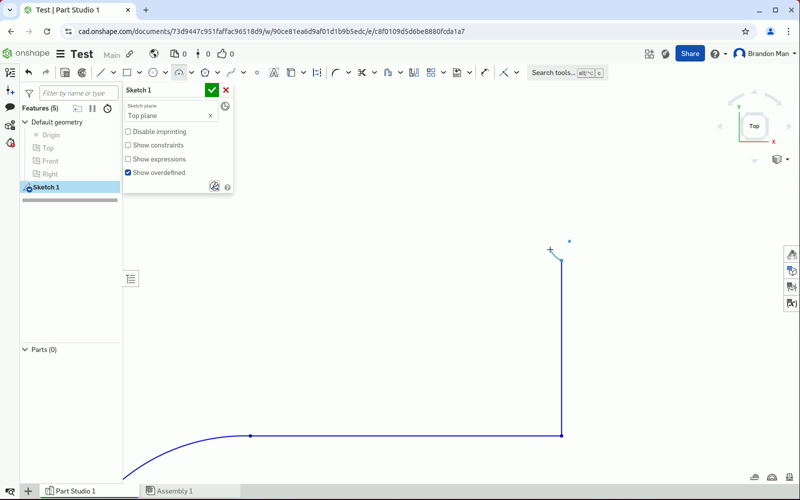
click(550, 249)
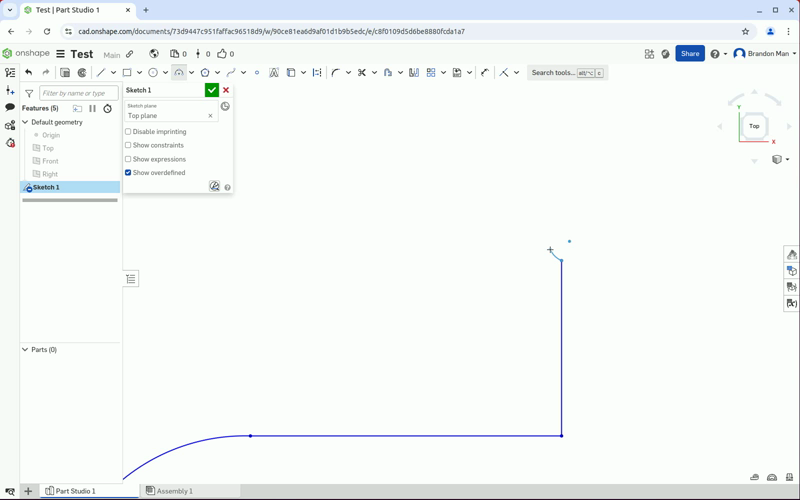
scroll(-6)
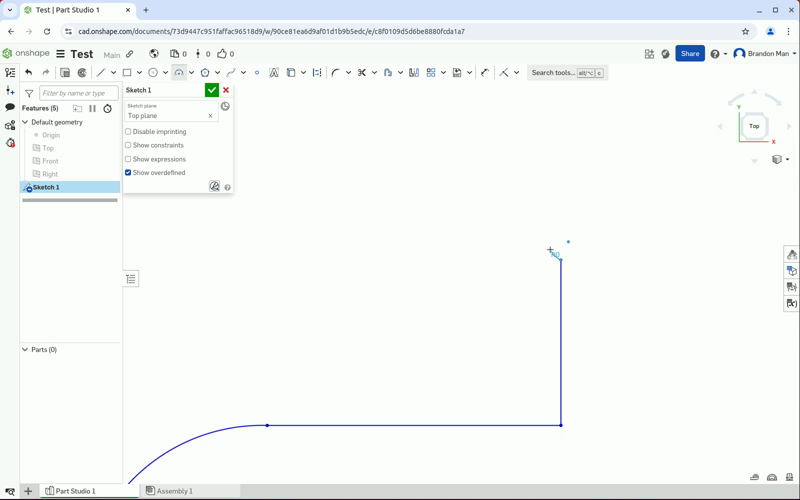
scroll(-6)
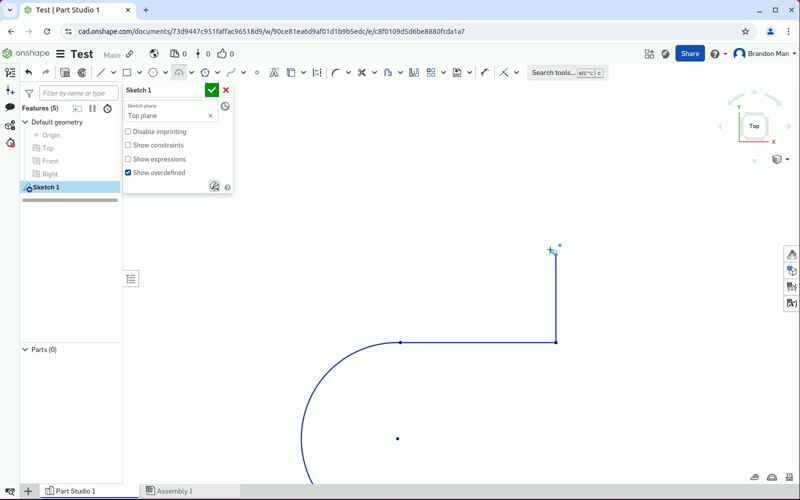
scroll(-6)
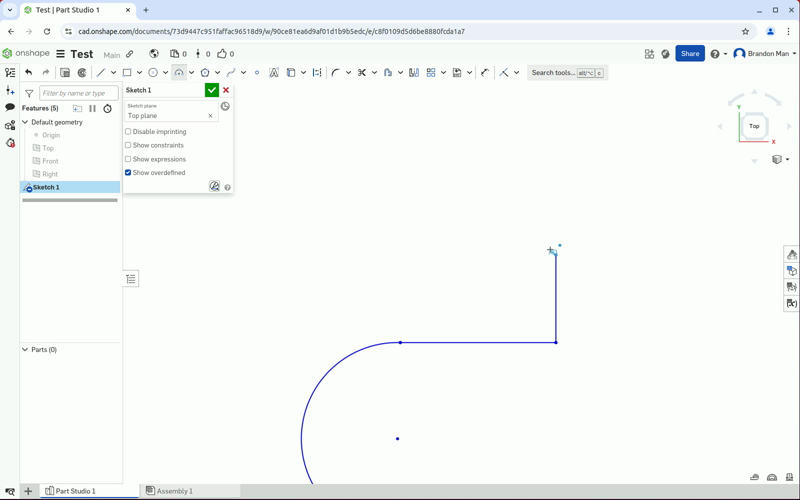
scroll(-6)
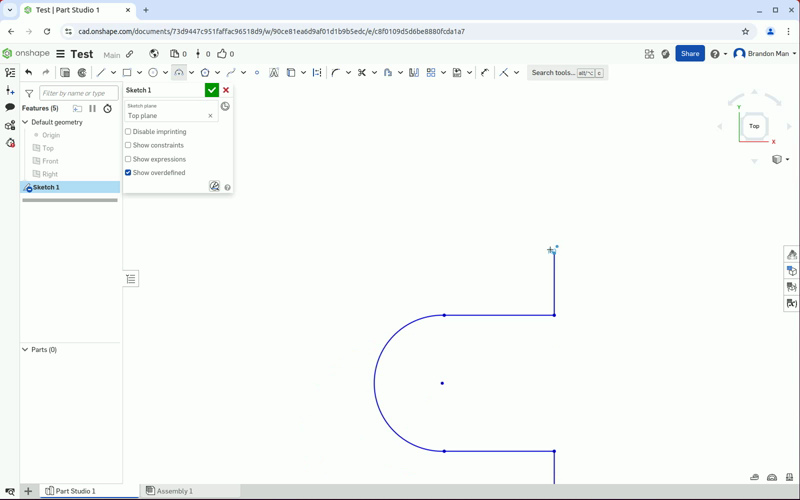
scroll(-6)
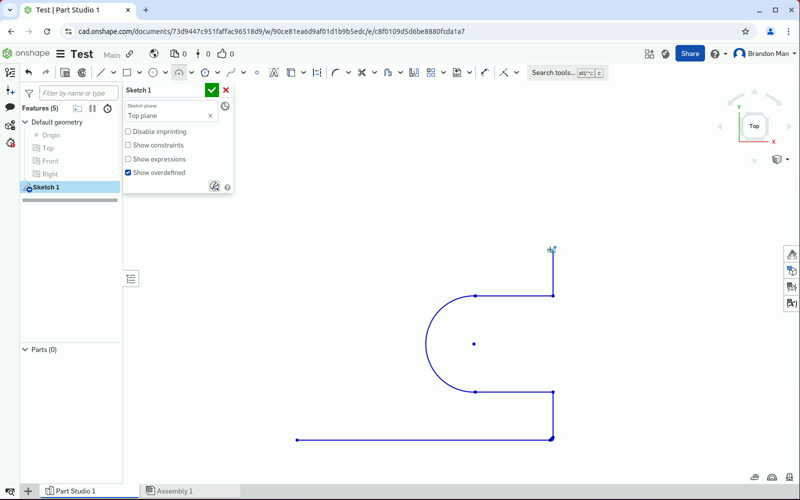
scroll(-6)
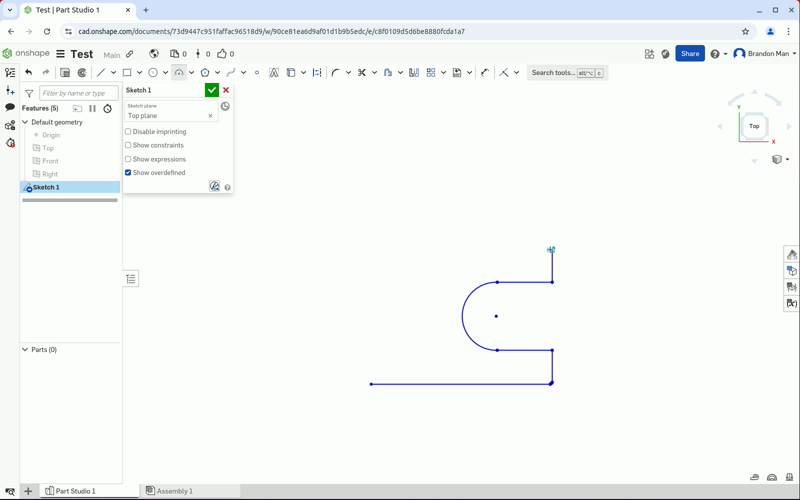
scroll(-6)
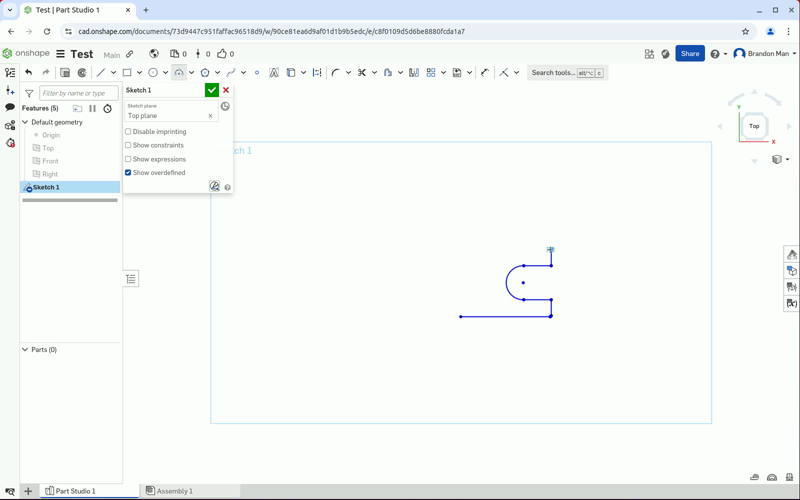
mouse_move(551, 249)
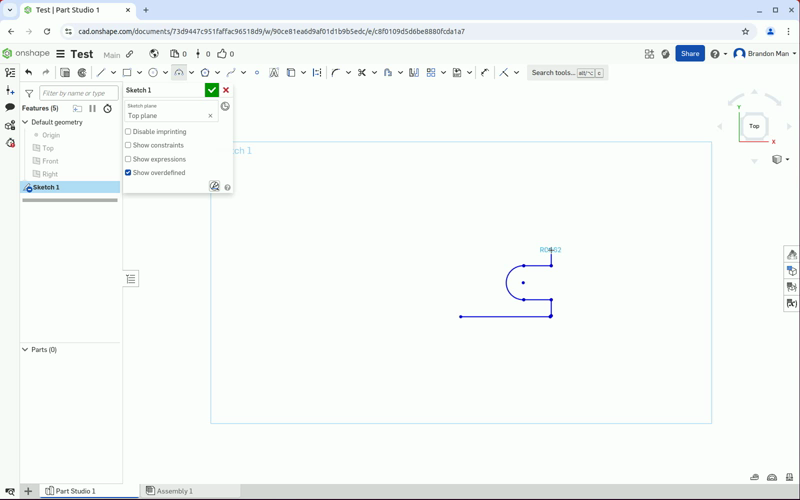
scroll(6)
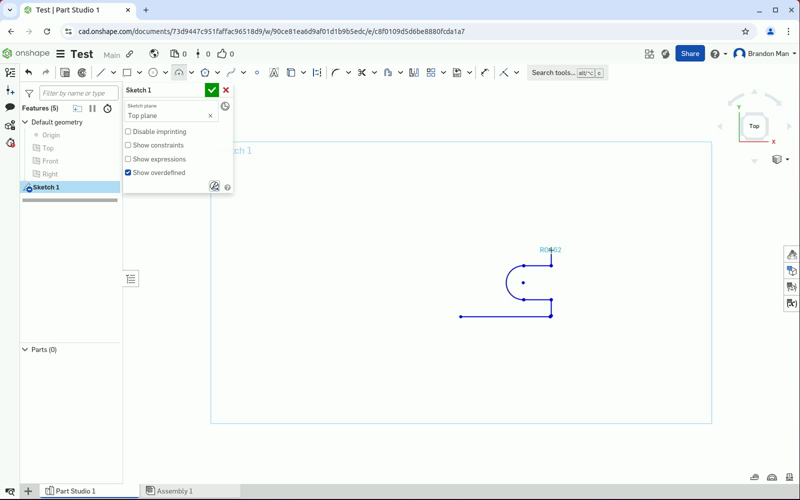
scroll(6)
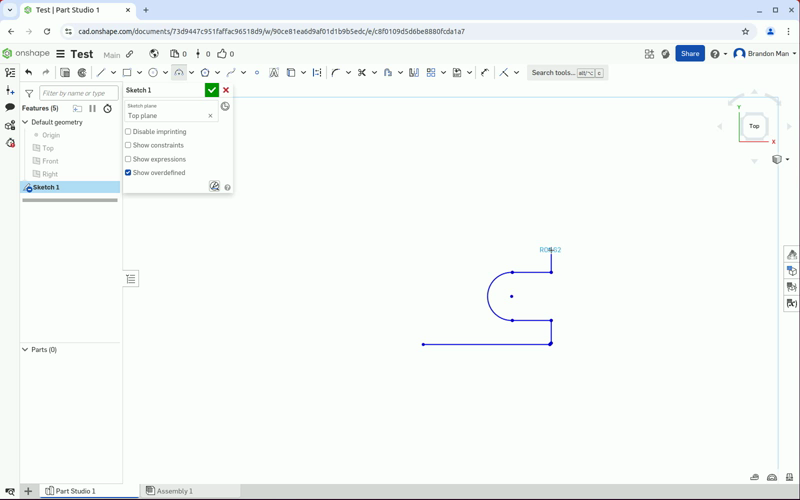
scroll(6)
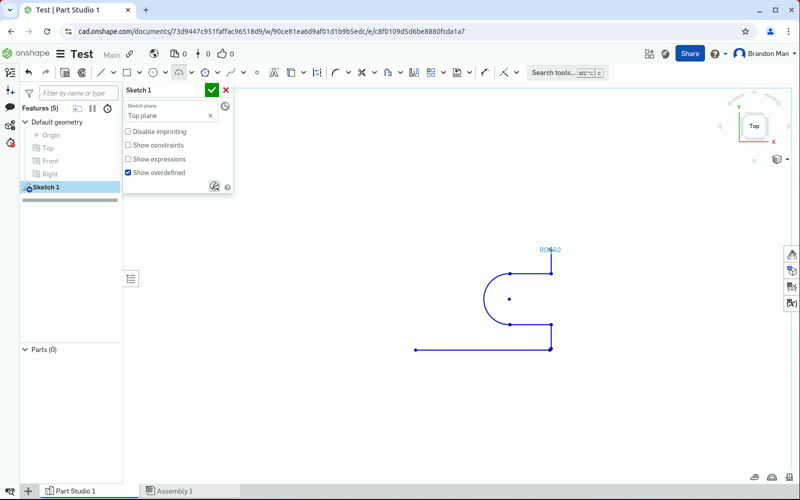
scroll(6)
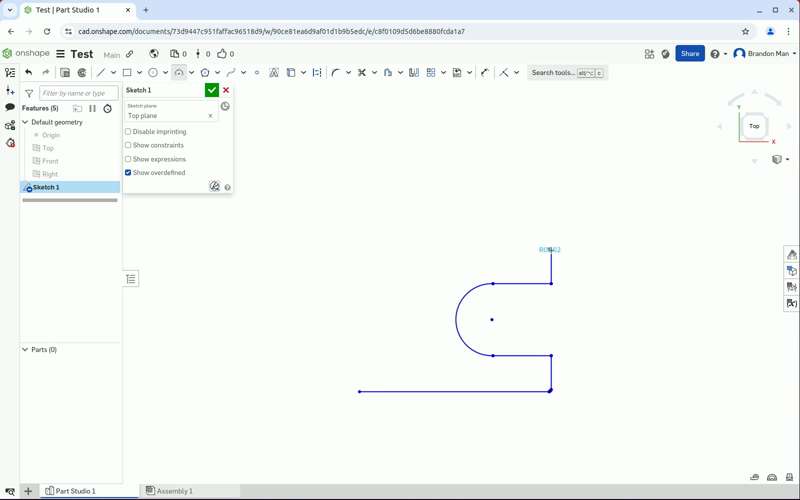
scroll(6)
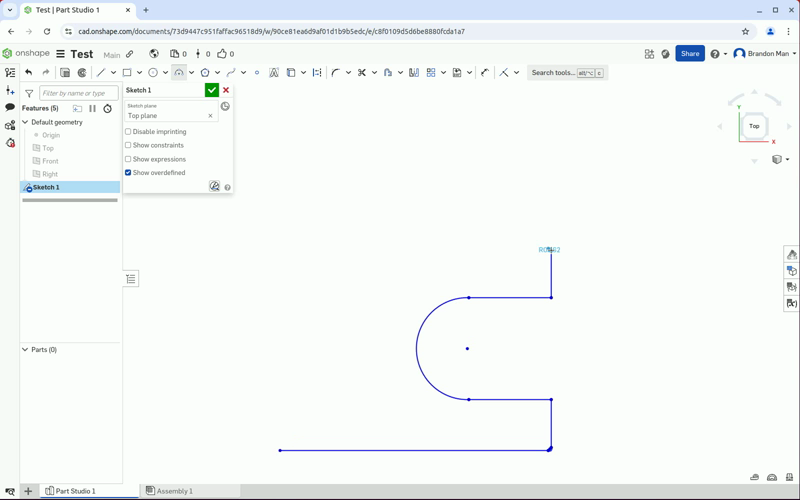
scroll(6)
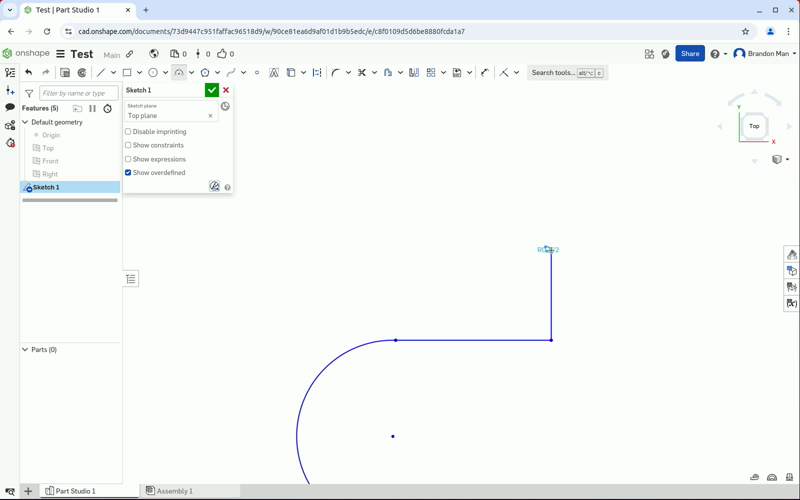
scroll(6)
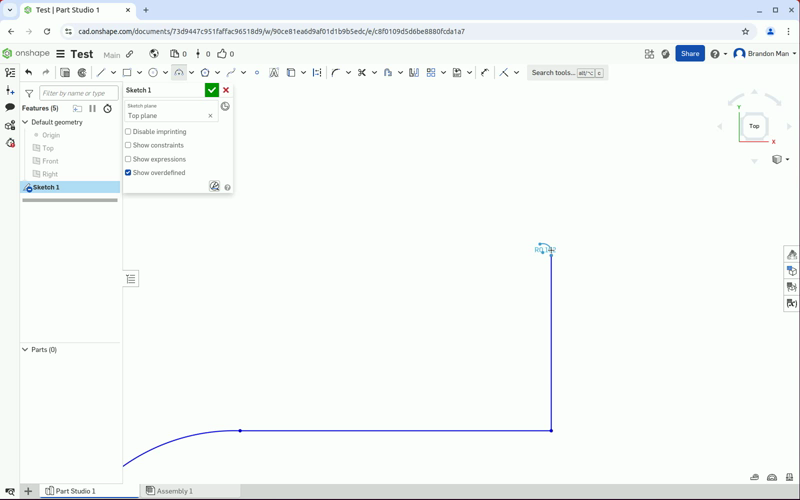
click(551, 249)
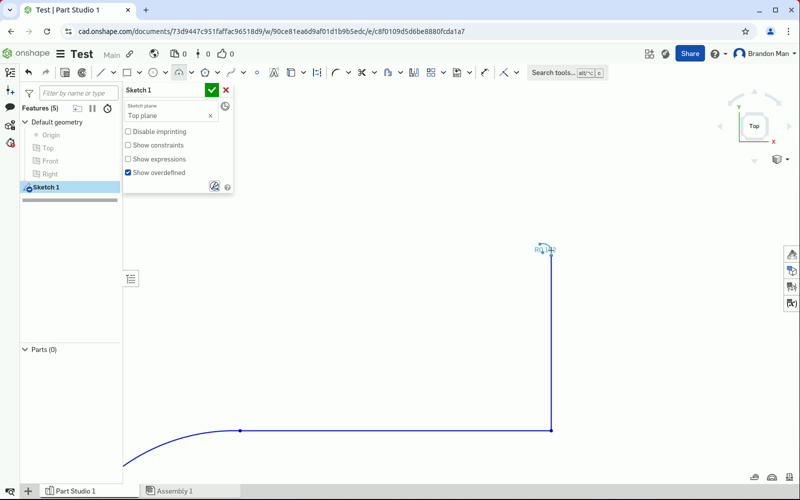
scroll(-6)
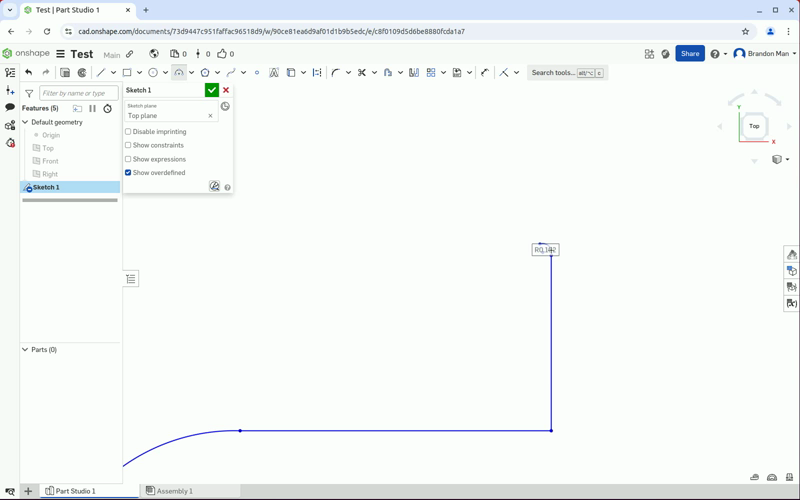
scroll(-6)
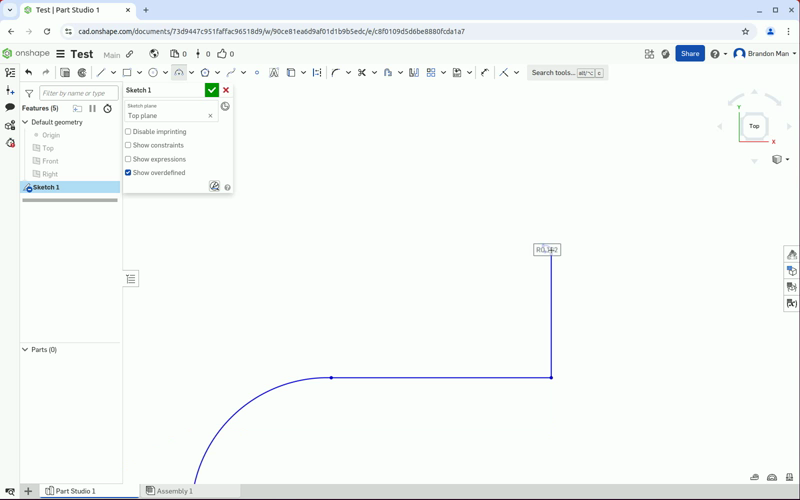
scroll(-6)
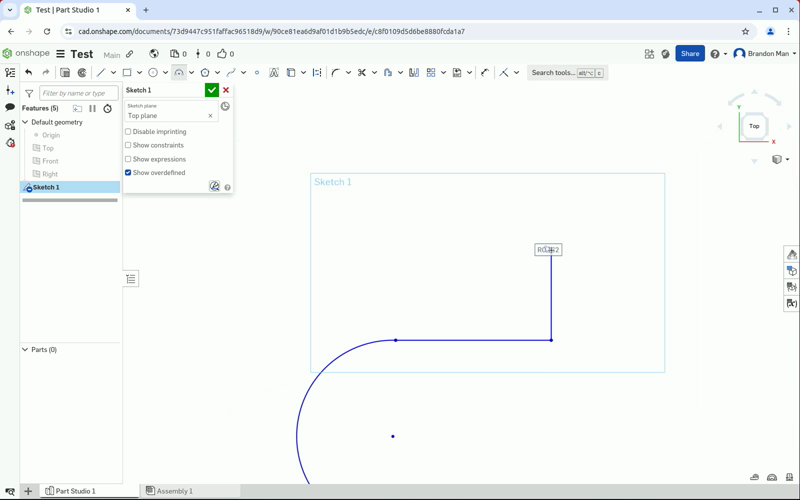
scroll(-6)
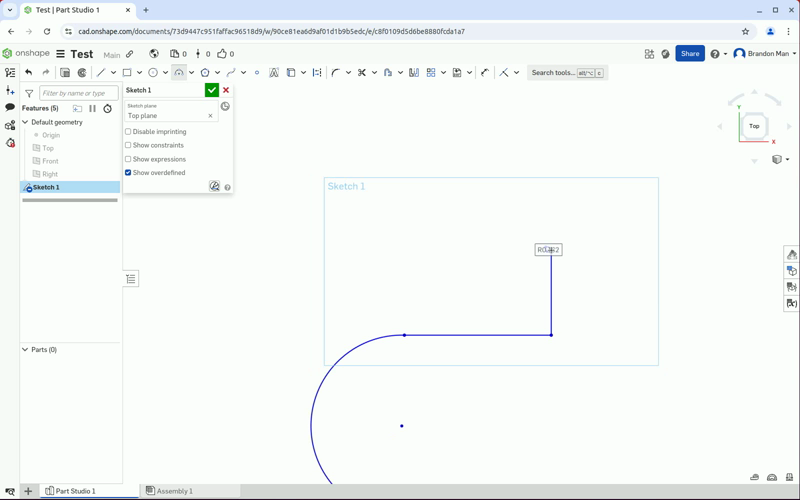
scroll(-6)
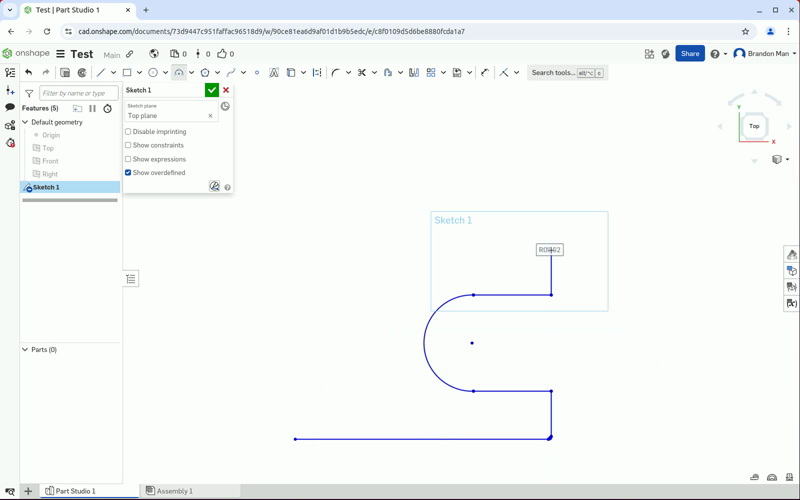
scroll(-6)
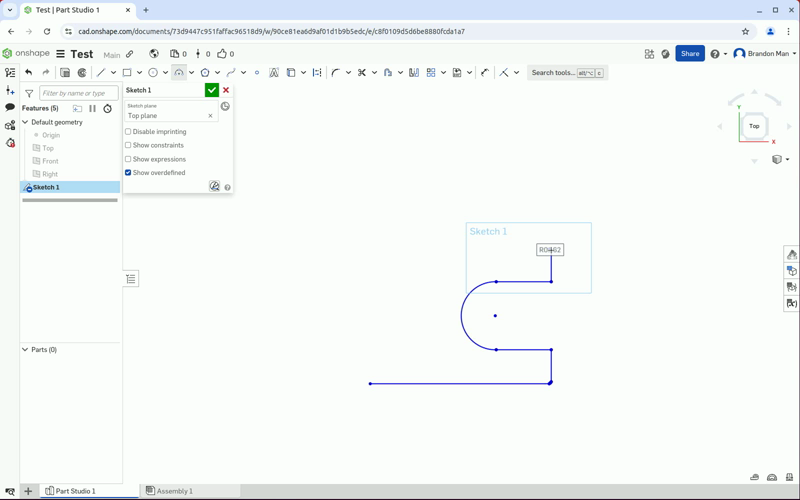
scroll(-6)
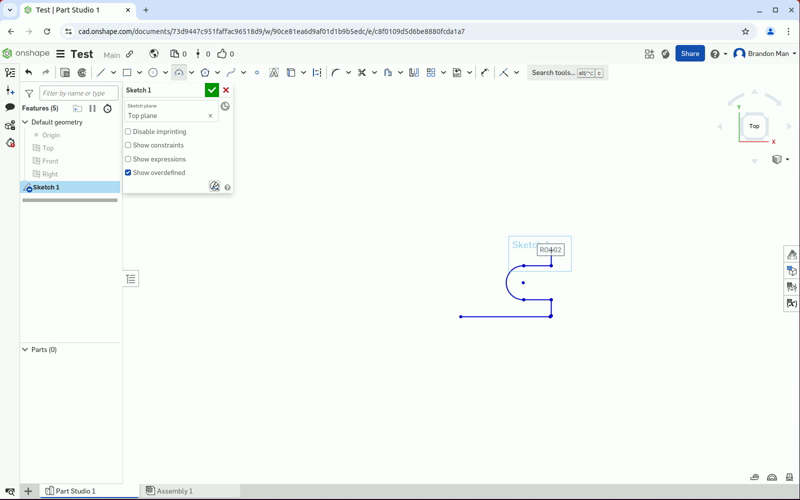
key_up(shift)
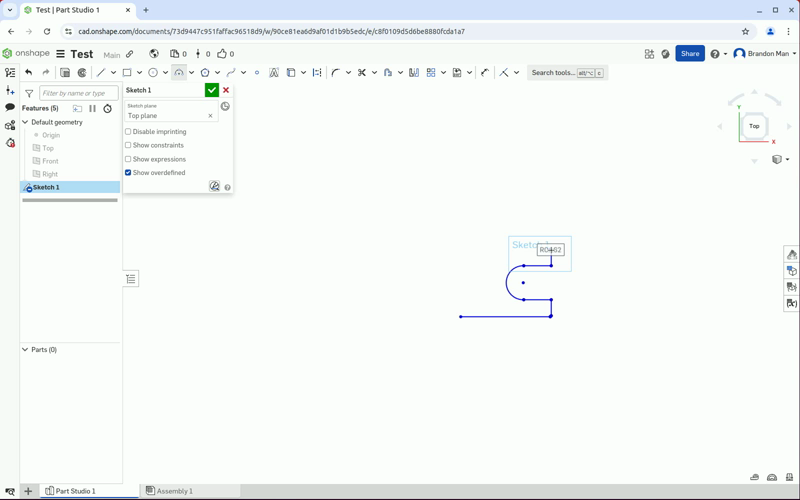
key(esc)
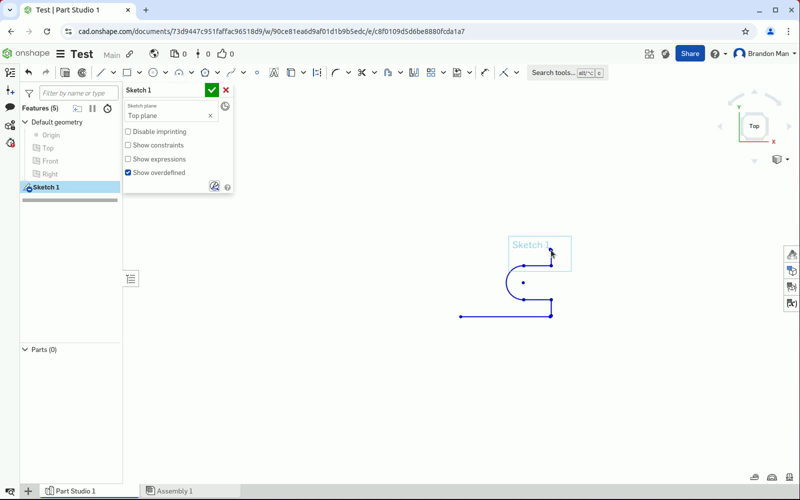
key(l)
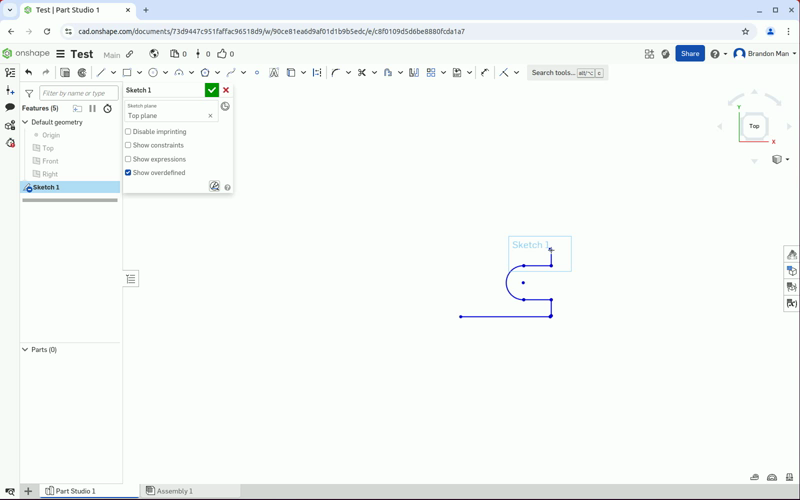
mouse_move(550, 249)
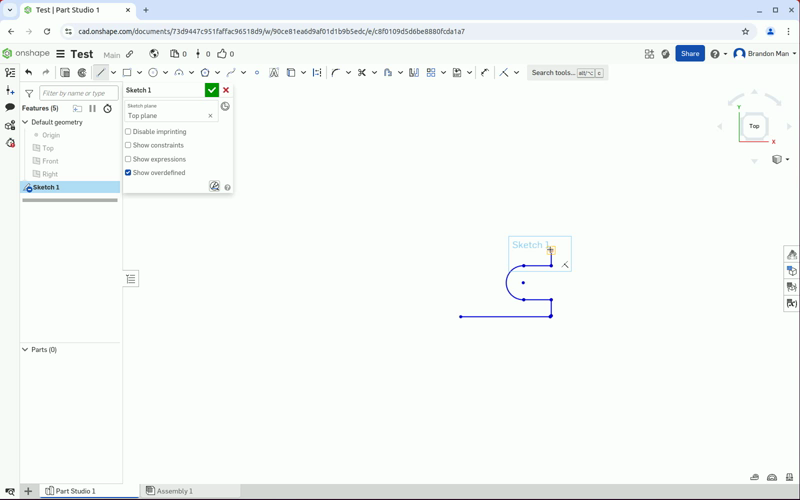
scroll(6)
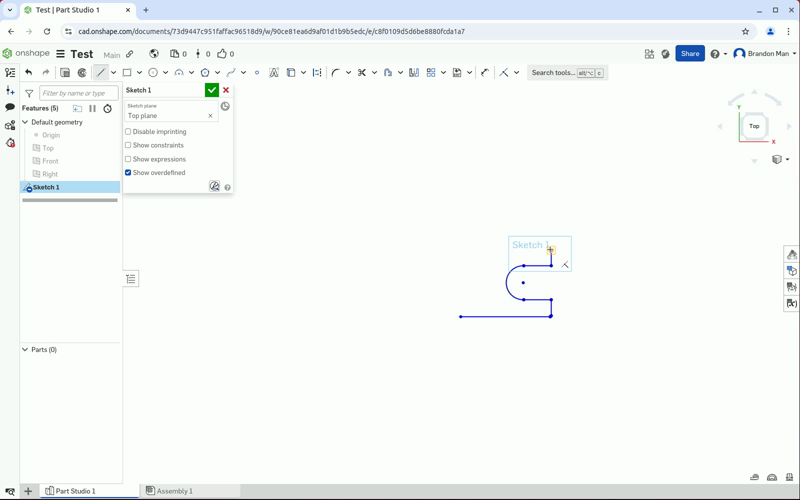
scroll(6)
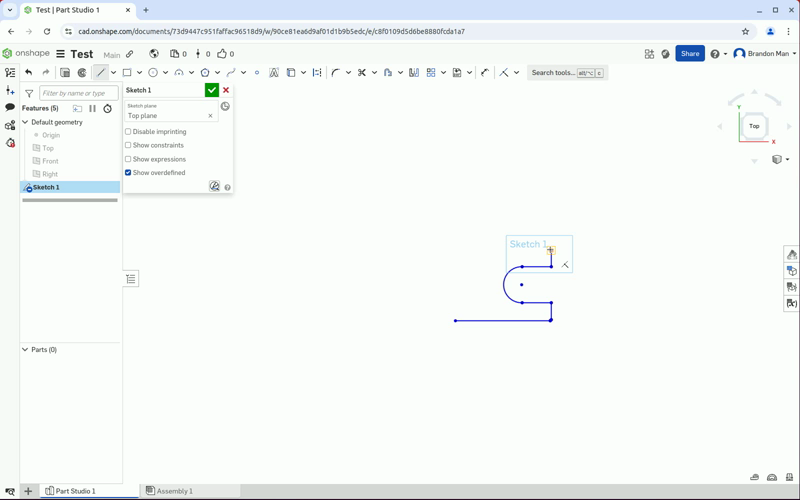
scroll(6)
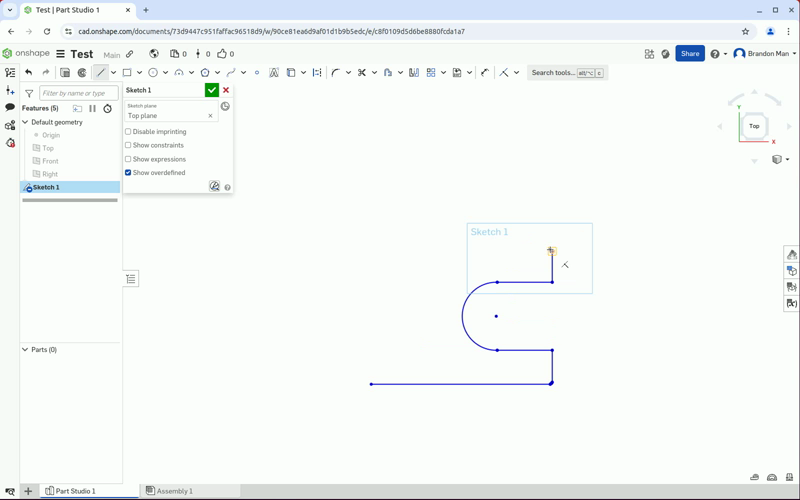
scroll(6)
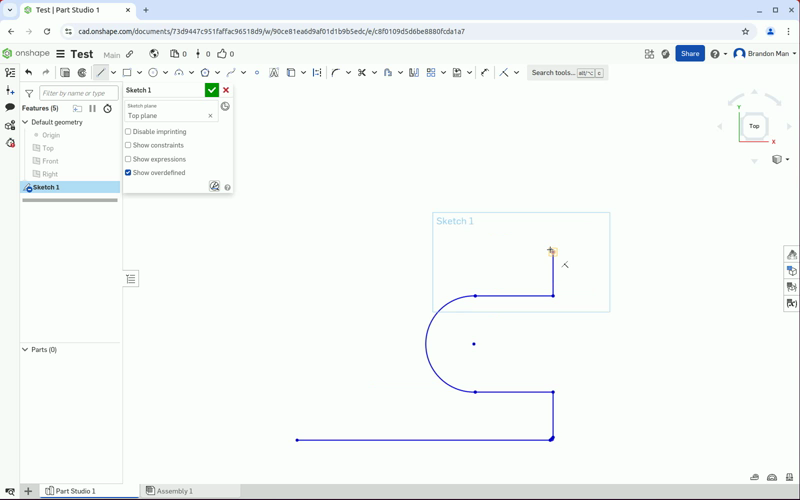
scroll(6)
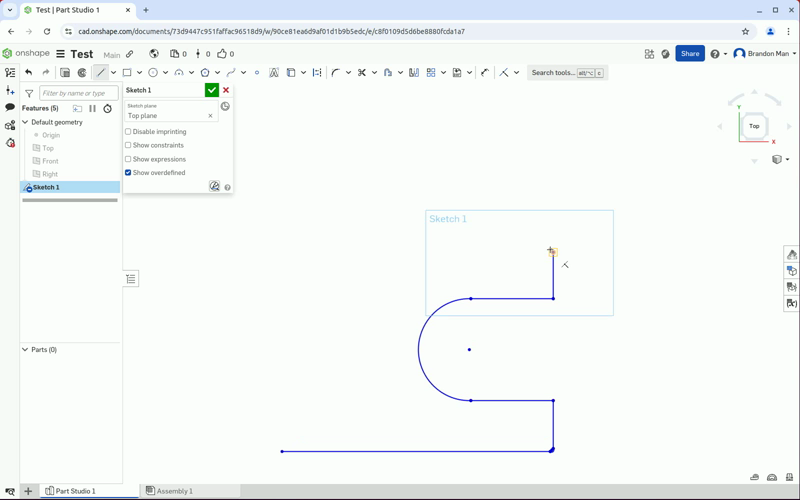
scroll(6)
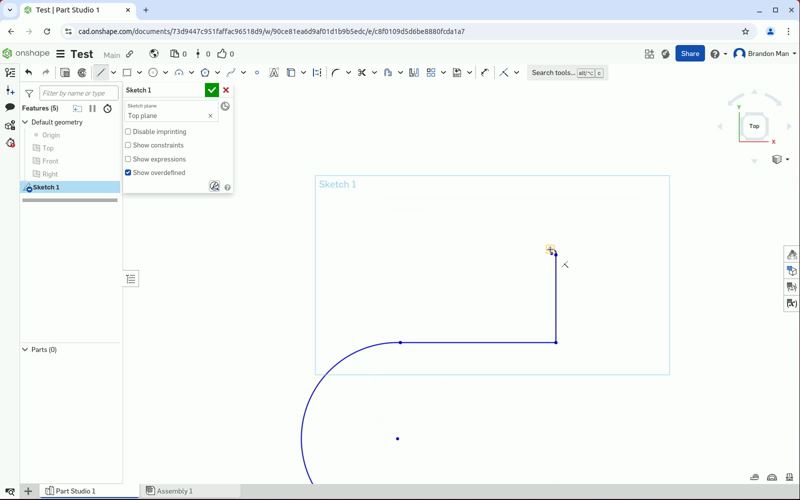
scroll(6)
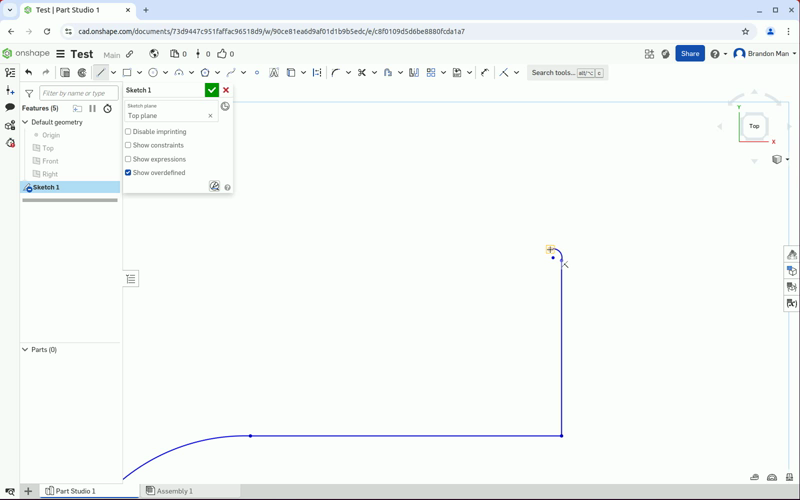
click(550, 249)
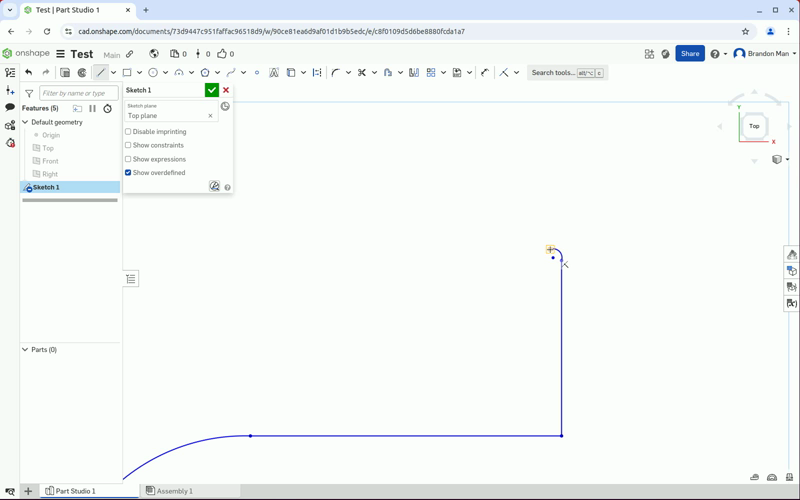
scroll(-6)
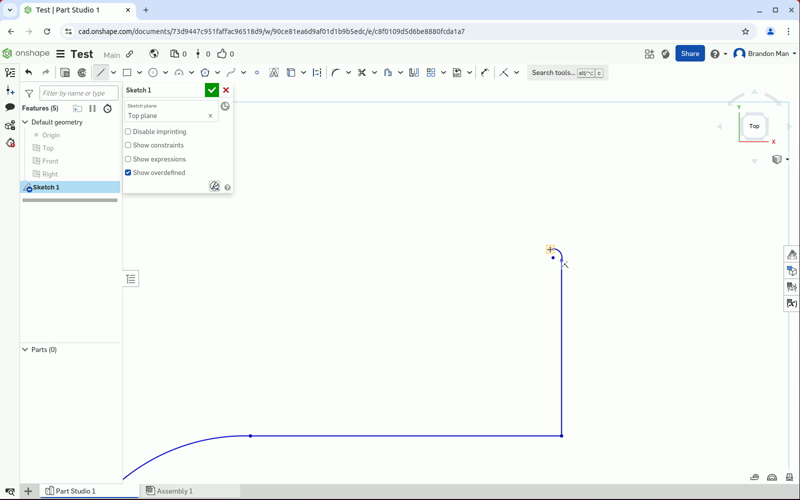
scroll(-6)
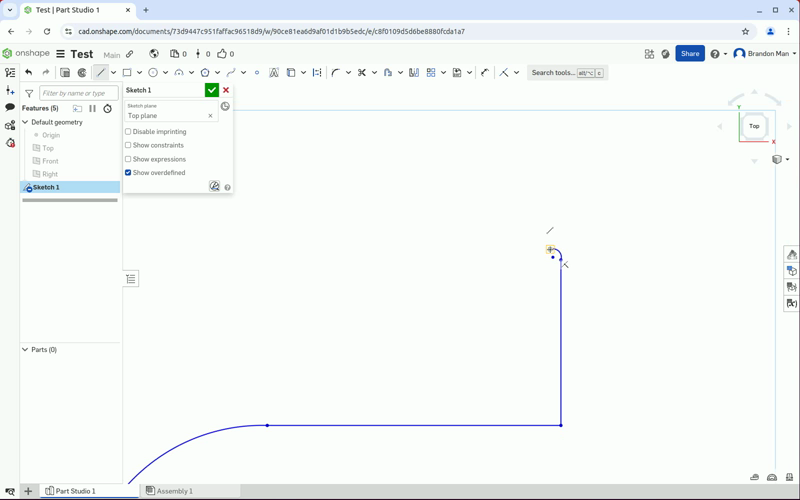
scroll(-6)
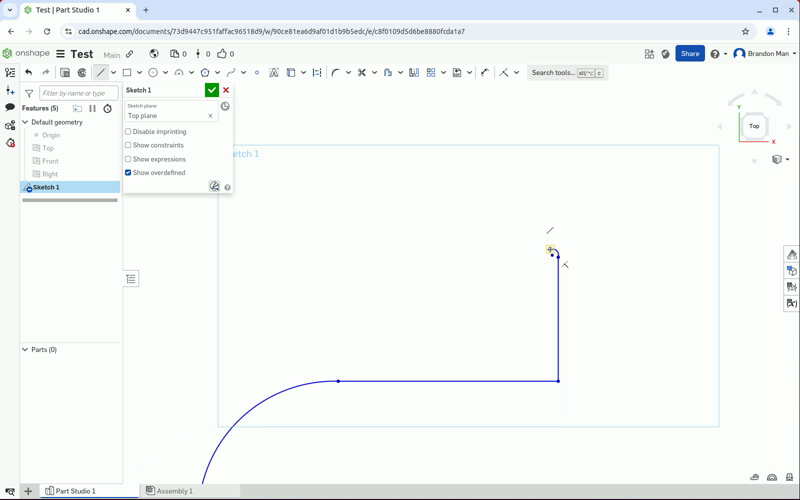
scroll(-6)
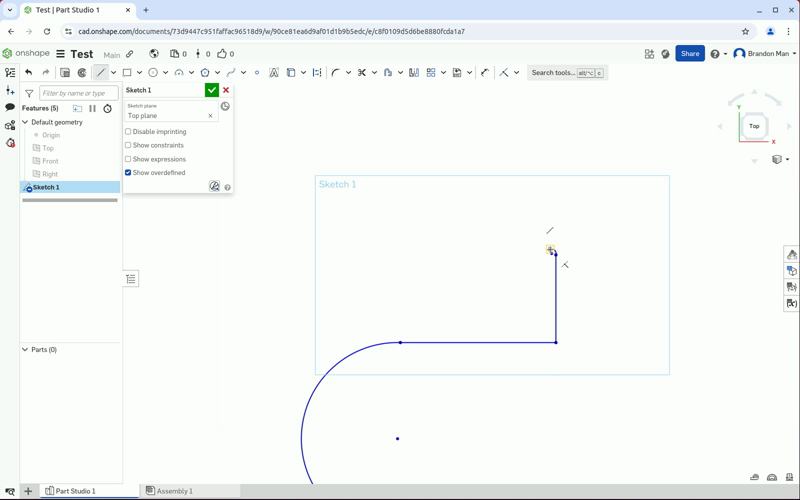
scroll(-6)
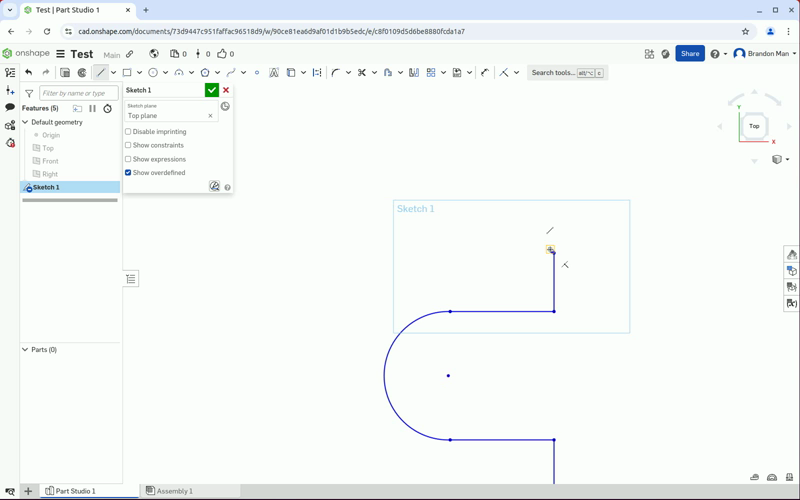
scroll(-6)
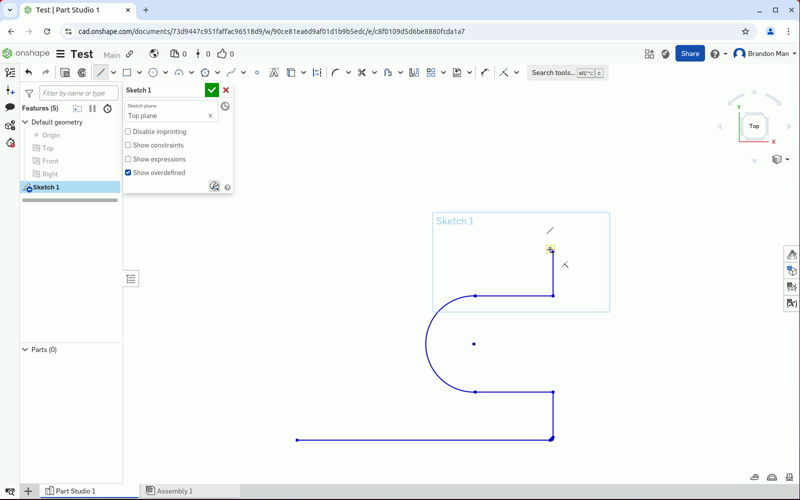
scroll(-6)
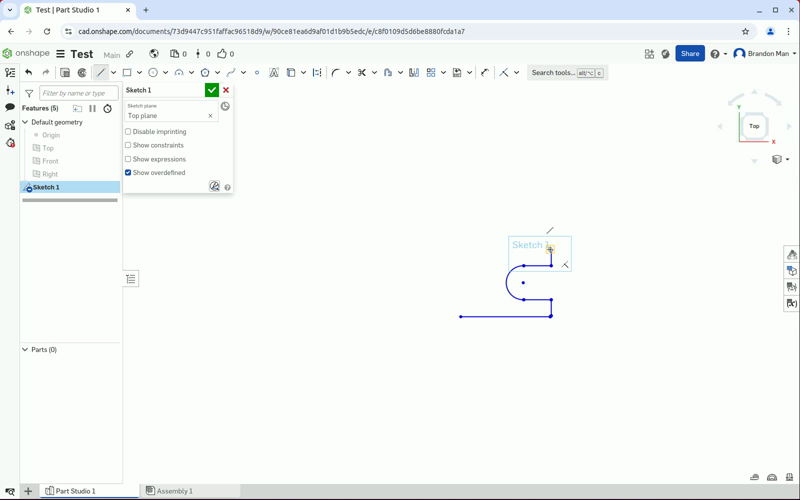
key_down(shift)
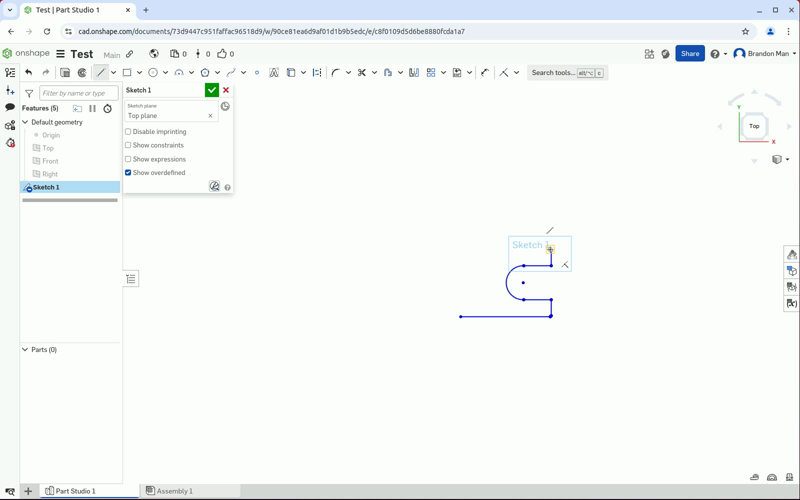
mouse_move(460, 249)
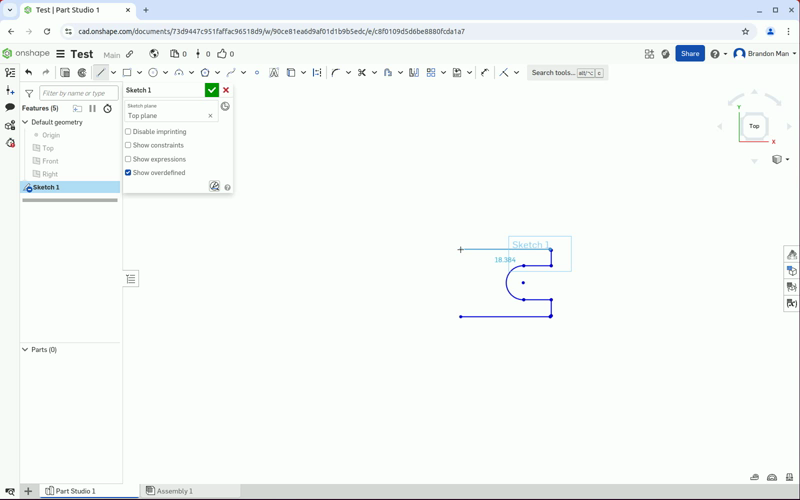
click(460, 249)
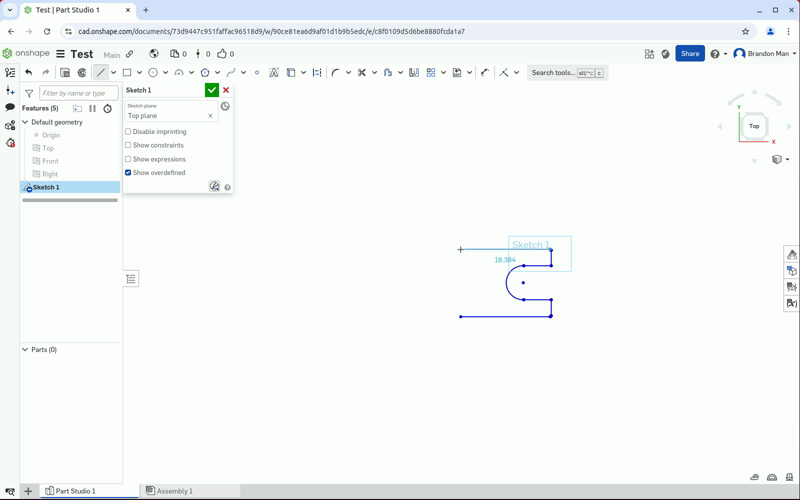
key_up(shift)
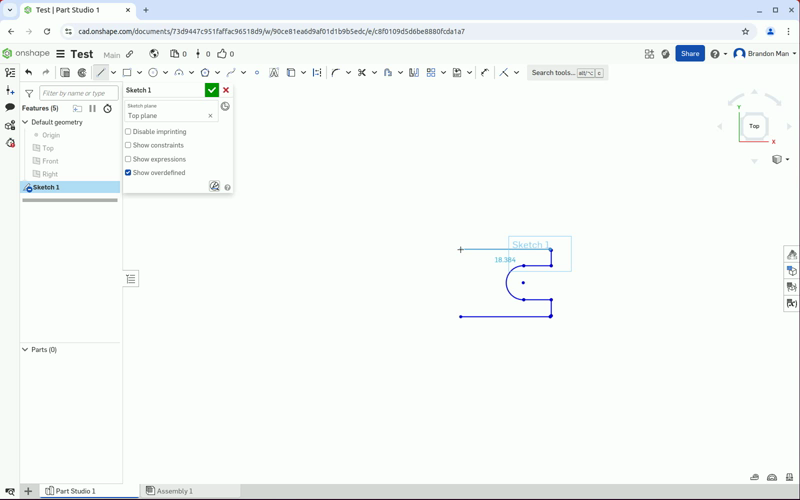
key(esc)
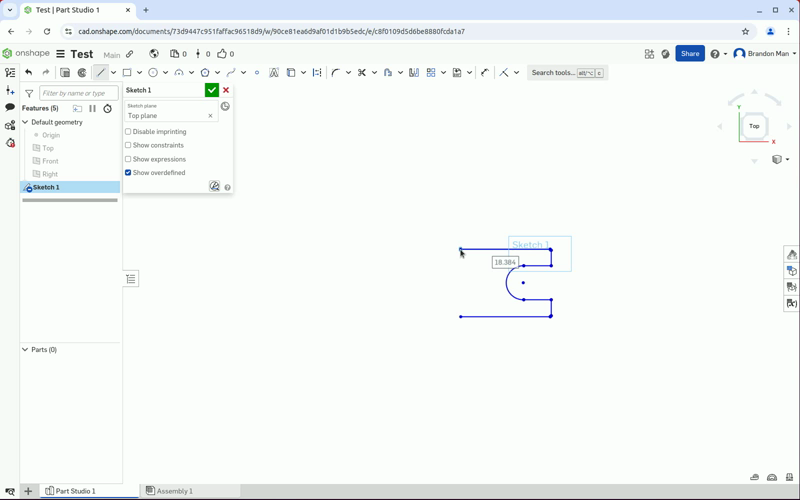
key(a)
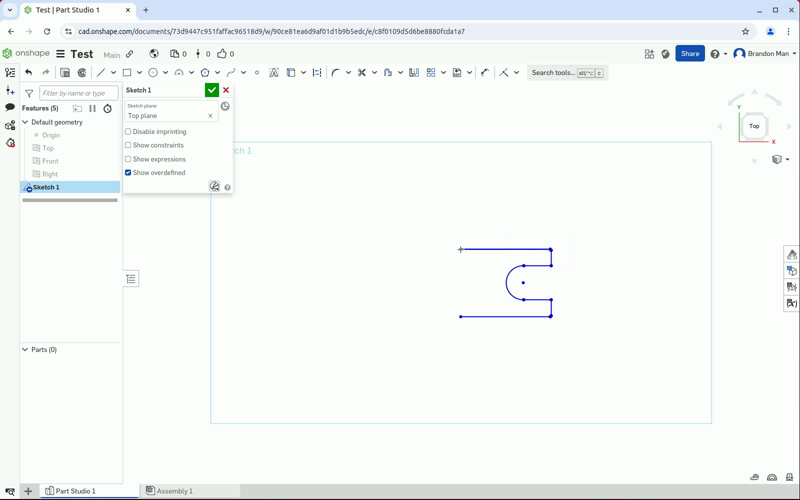
mouse_move(460, 249)
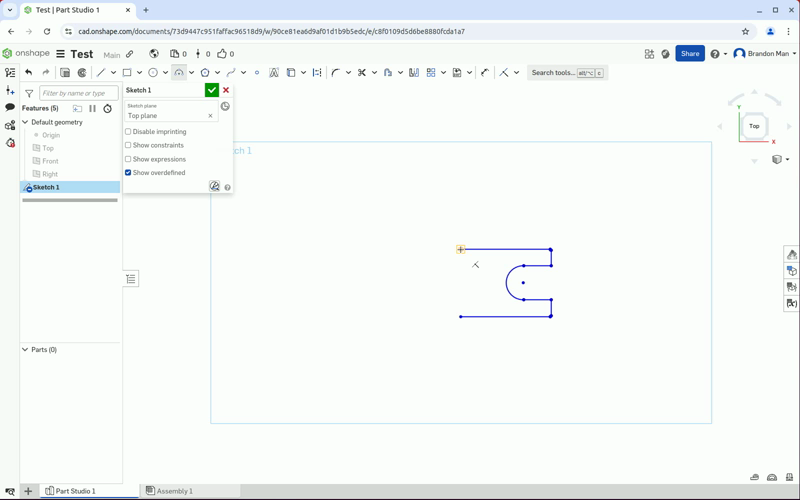
click(460, 249)
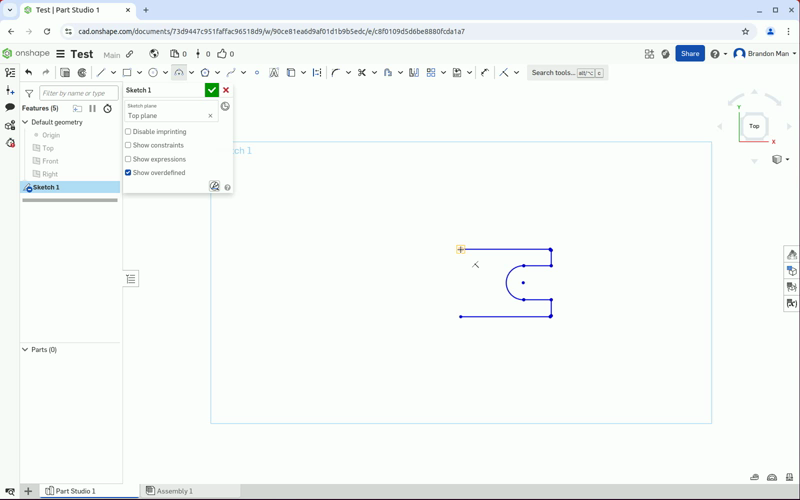
mouse_move(460, 316)
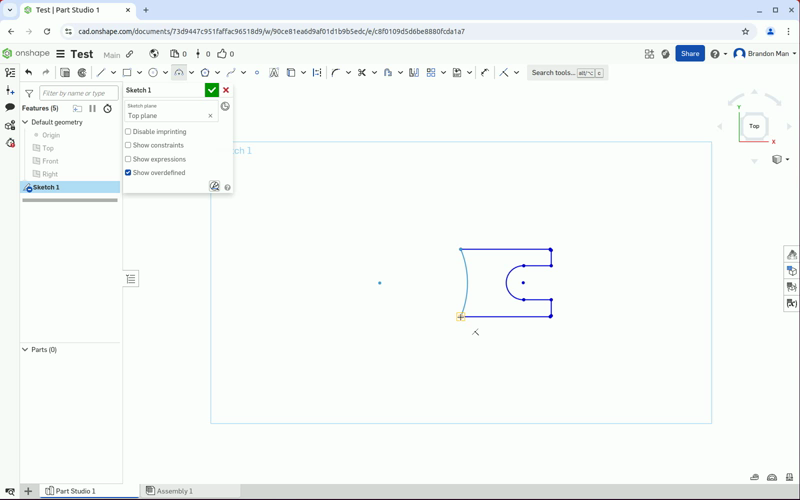
click(460, 316)
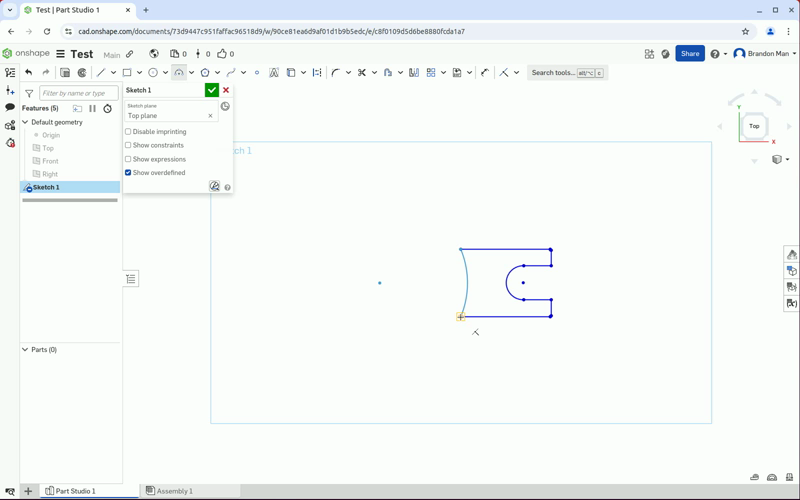
key_down(shift)
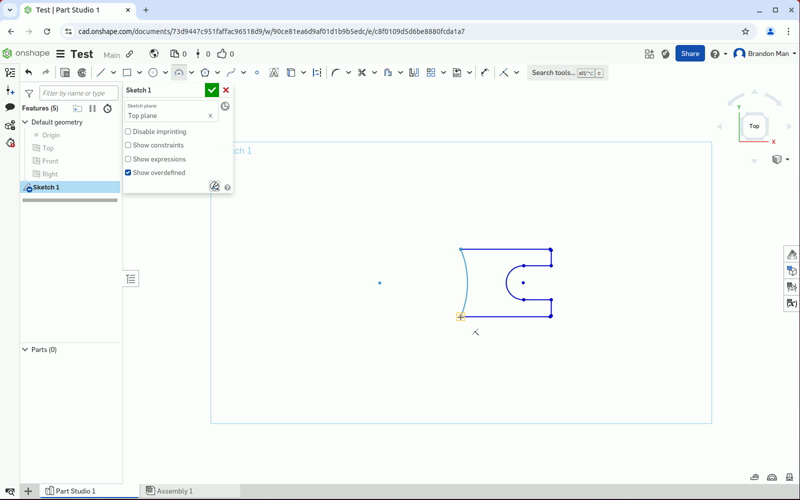
mouse_move(494, 283)
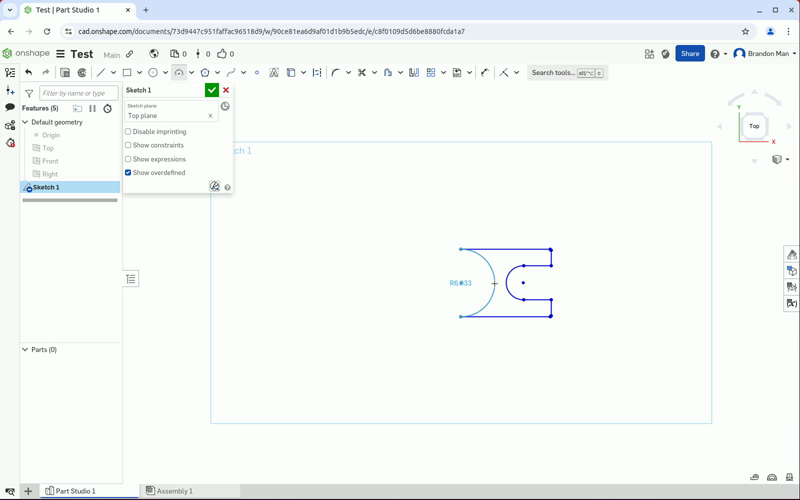
click(494, 283)
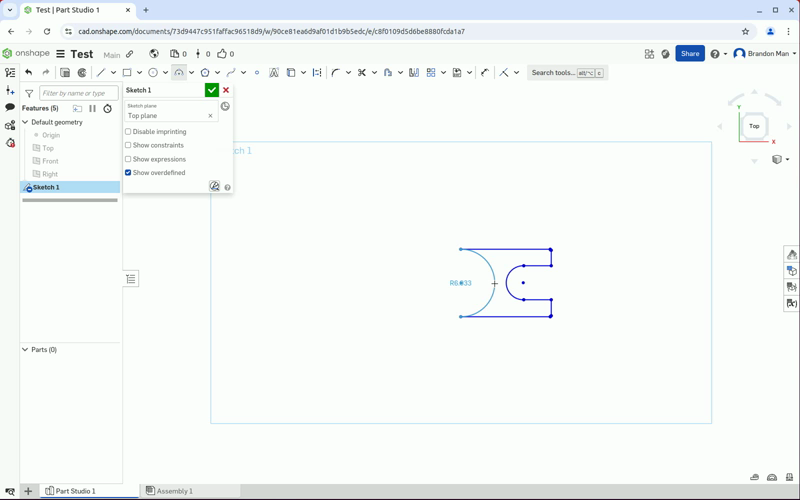
key_up(shift)
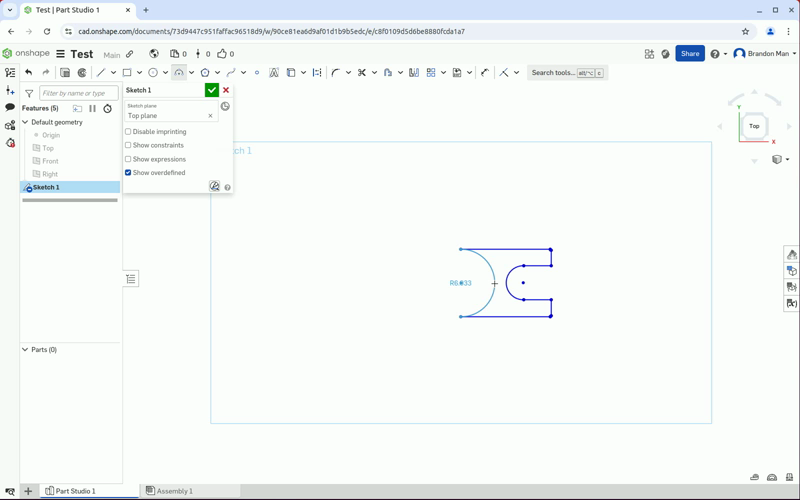
key(esc)
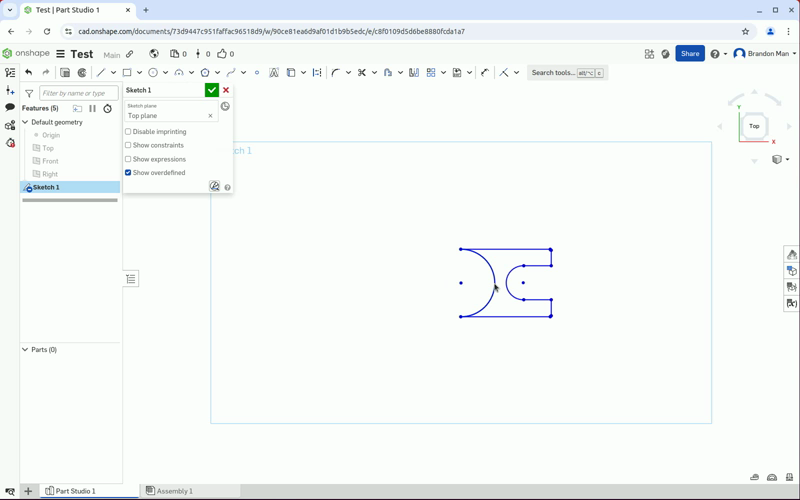
mouse_move(488, 290)
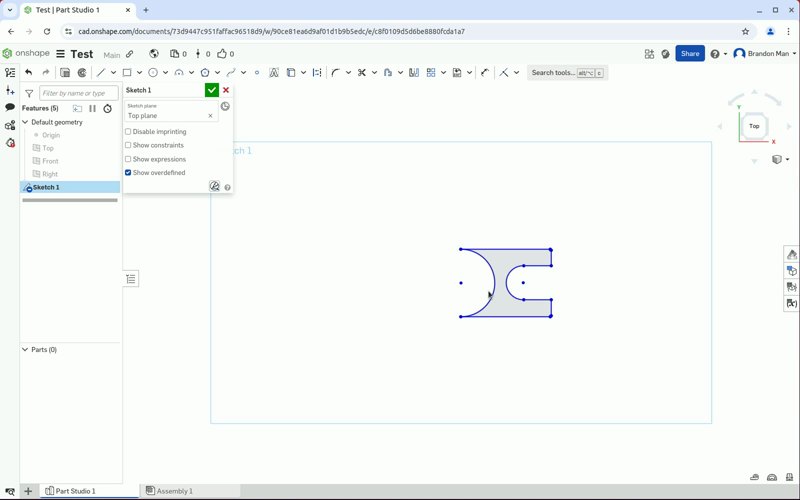
scroll(6)
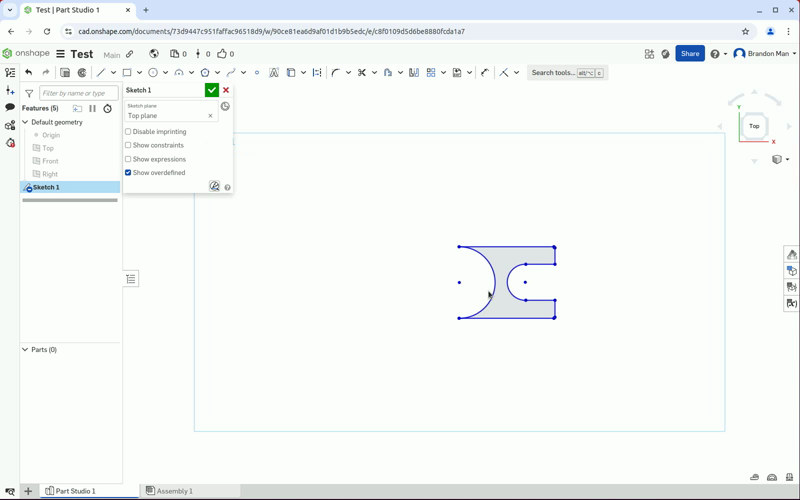
scroll(6)
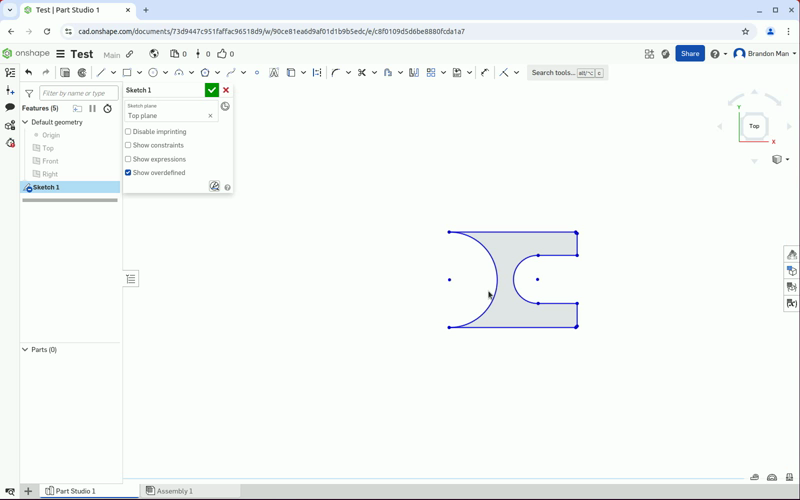
scroll(6)
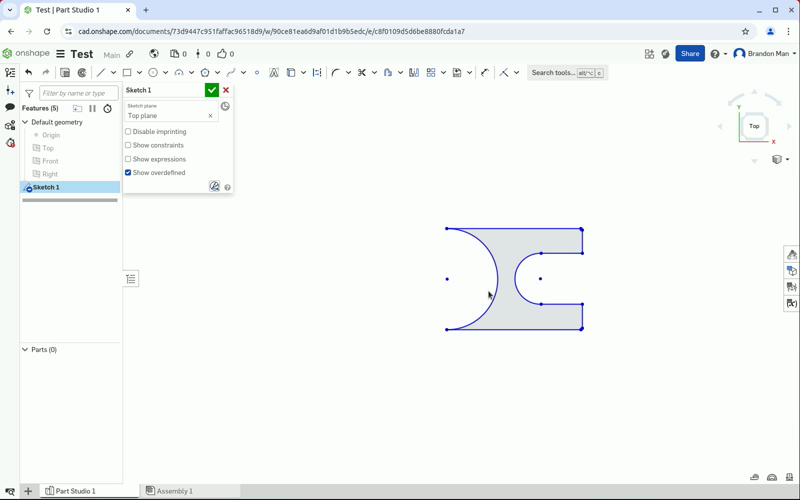
scroll(6)
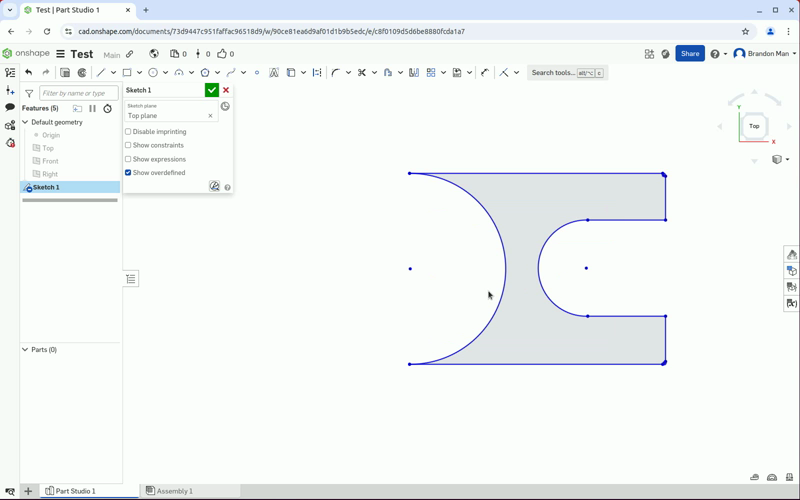
scroll(6)
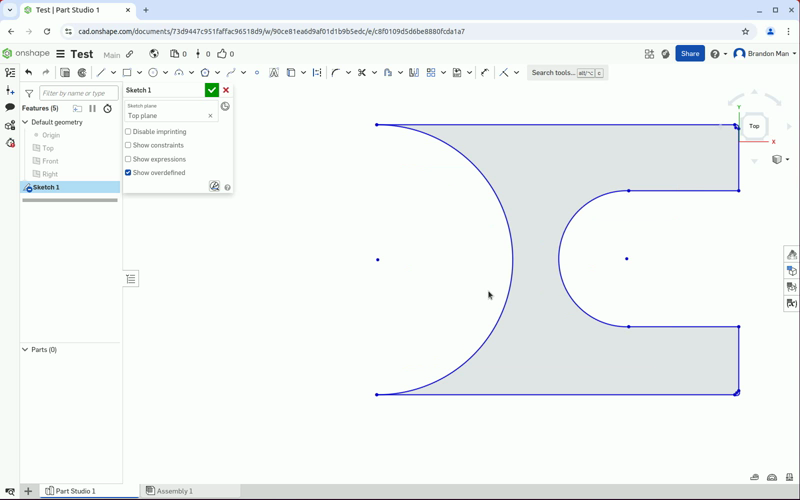
scroll(6)
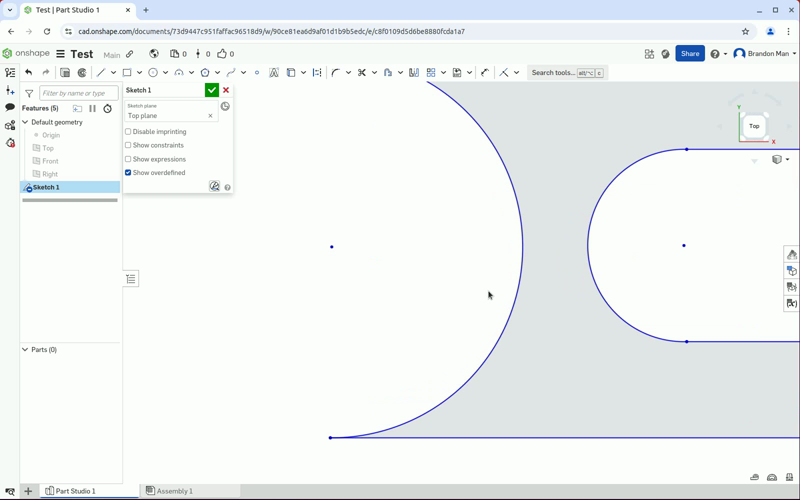
scroll(6)
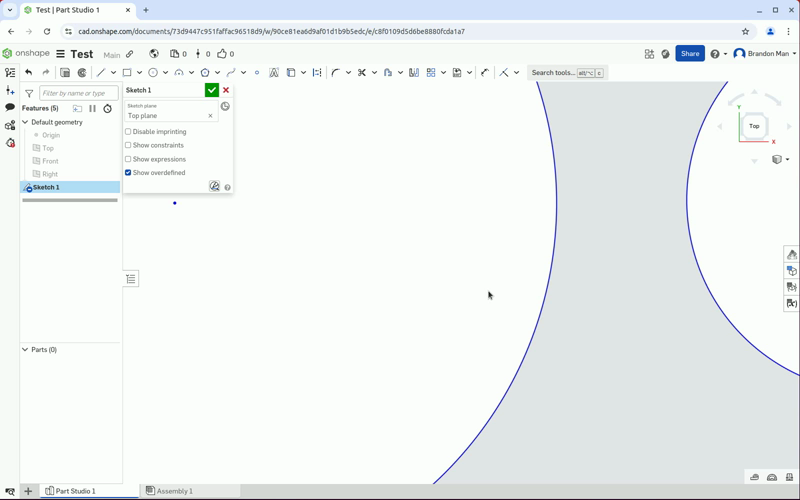
click(488, 290)
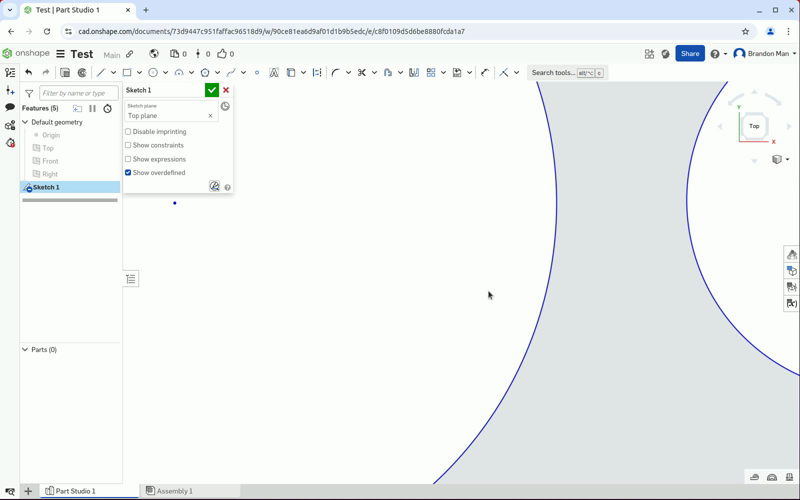
scroll(-6)
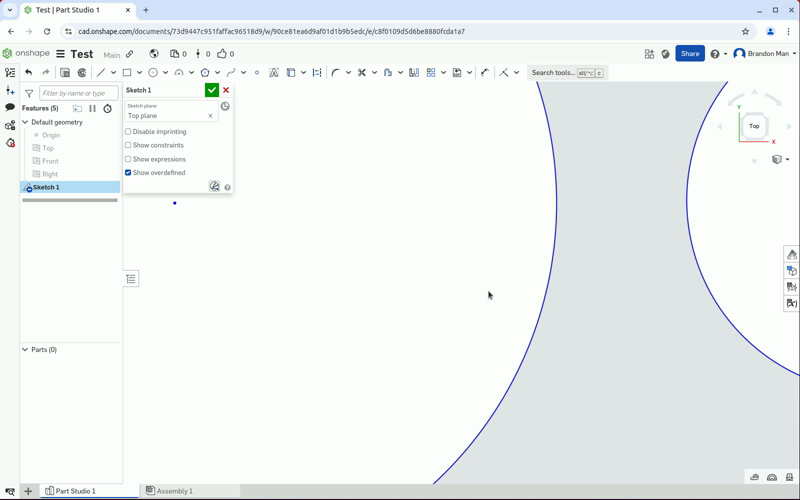
scroll(-6)
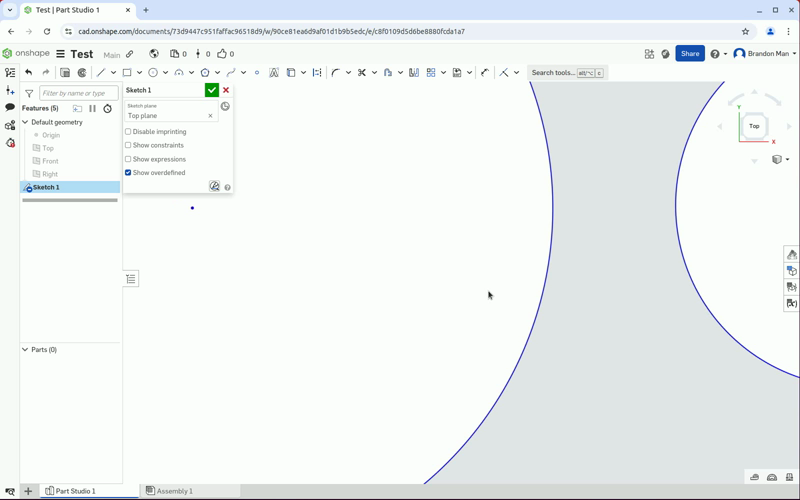
scroll(-6)
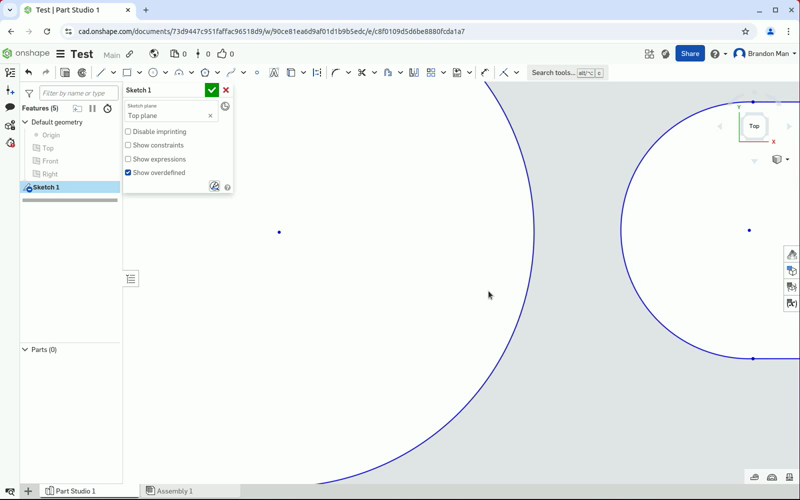
scroll(-6)
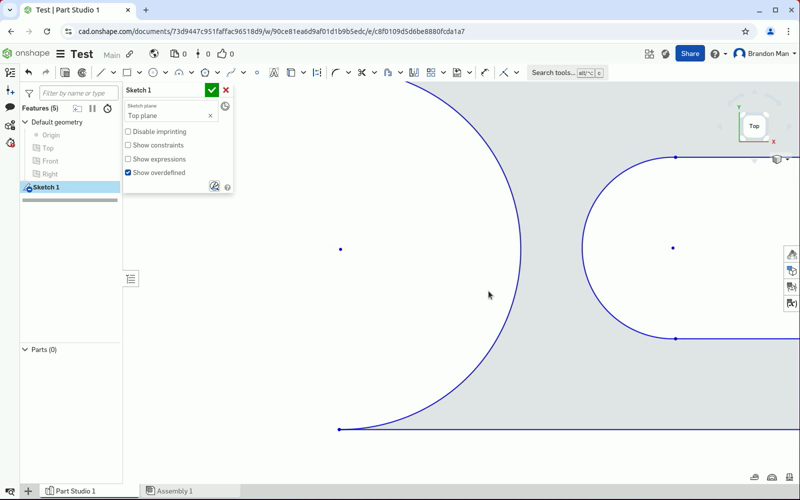
scroll(-6)
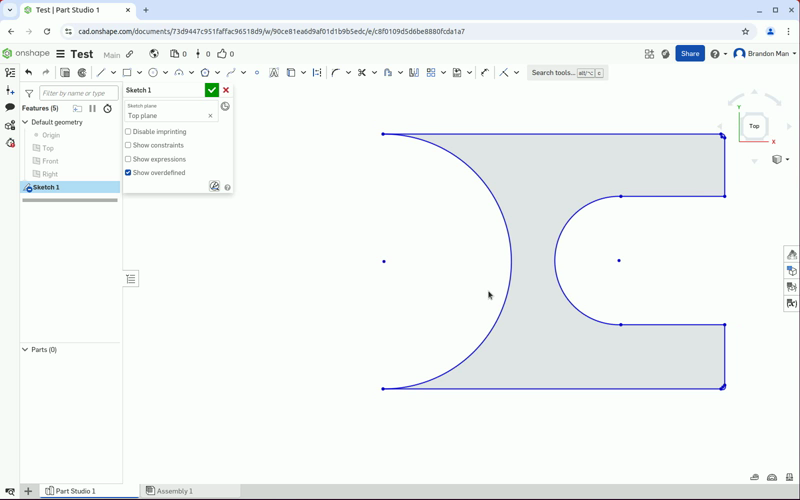
scroll(-6)
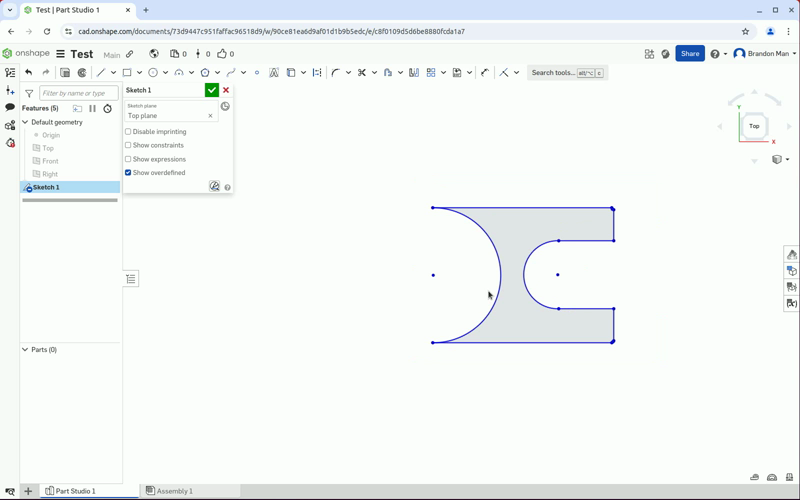
scroll(-6)
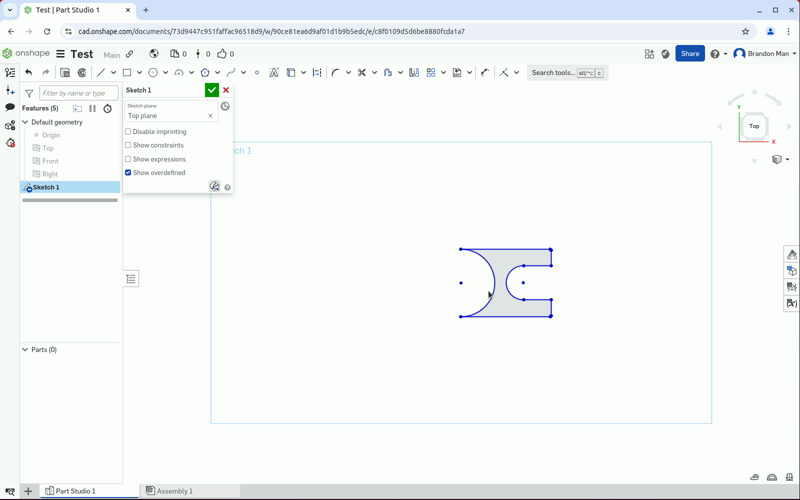
mouse_move(73, 352)
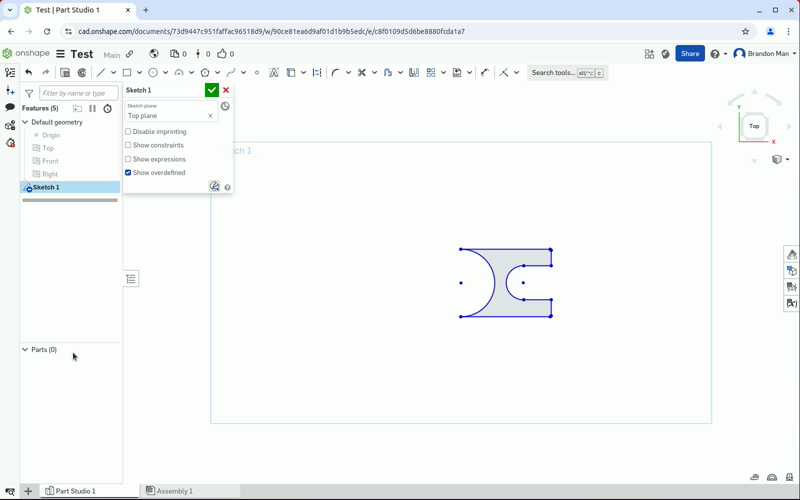
key(shift+y)
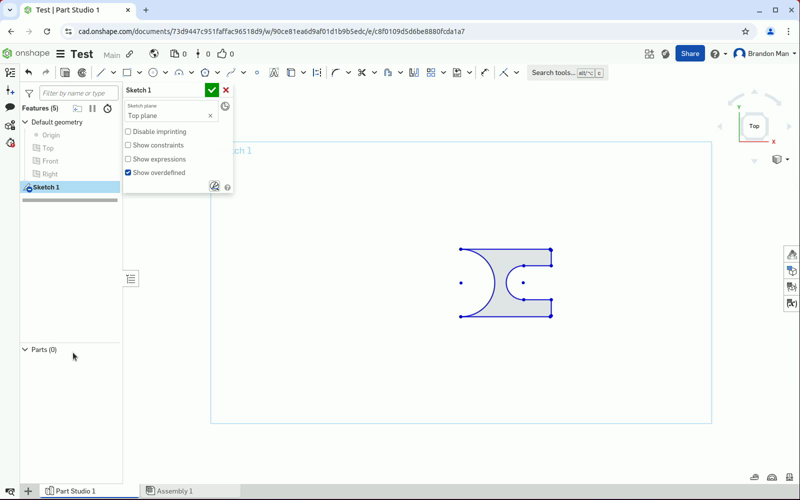
key(shift+e)
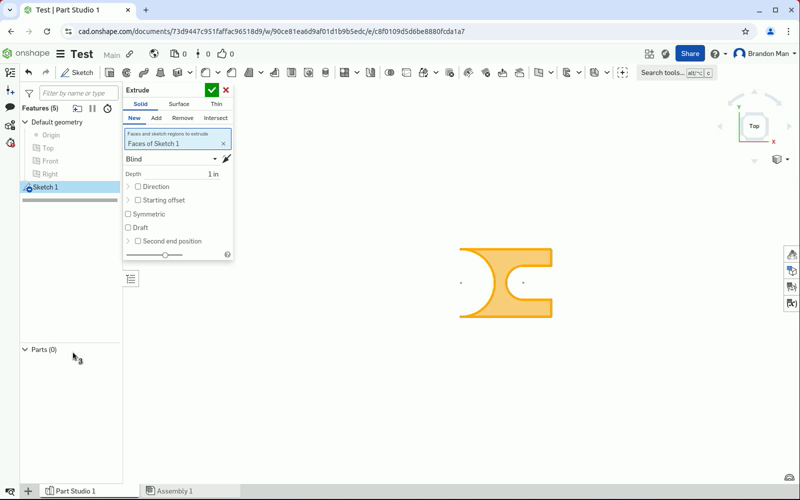
mouse_move(143, 106)
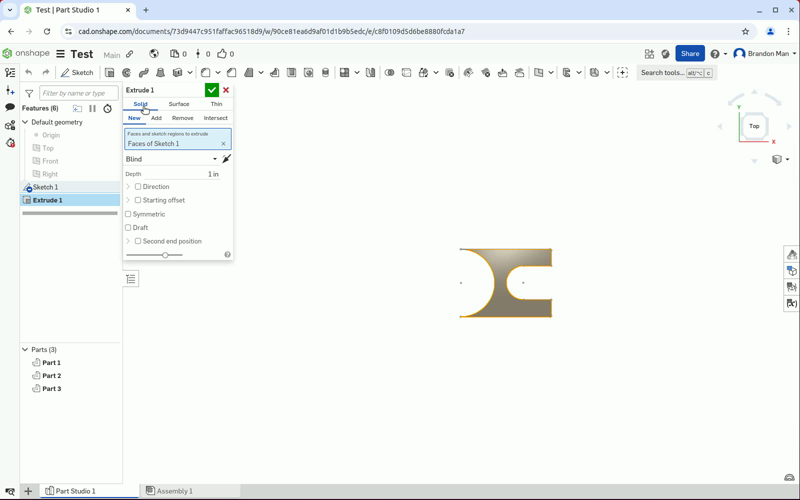
click(143, 106)
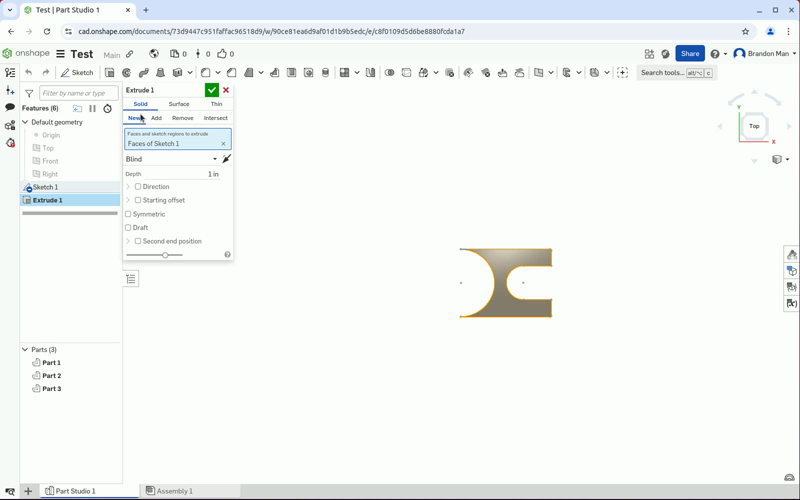
mouse_move(137, 120)
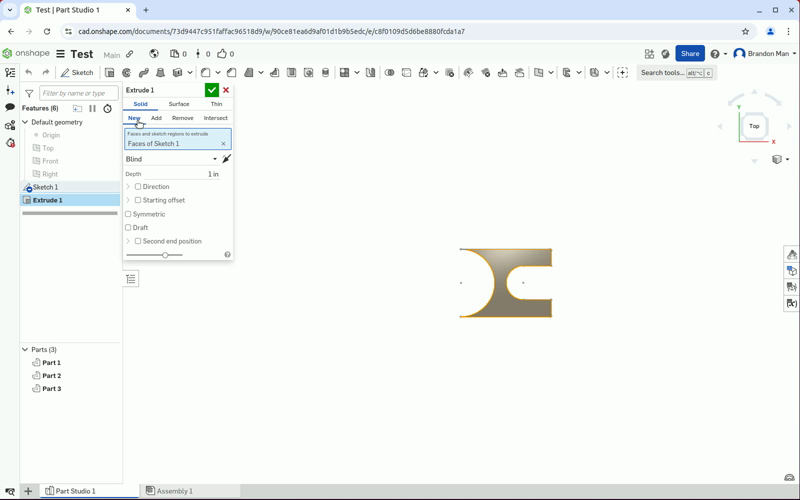
click(137, 120)
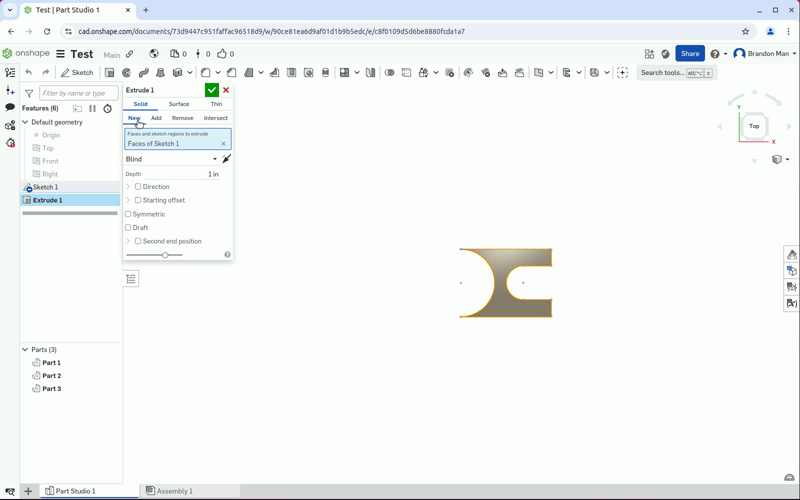
key(tab, 4)
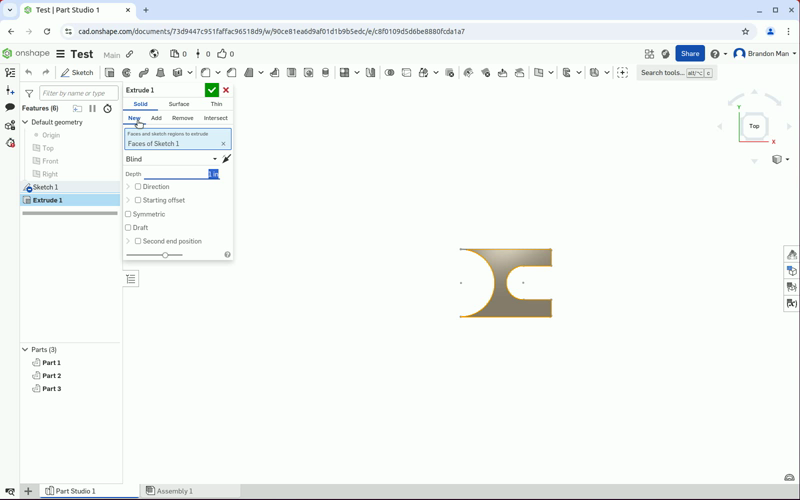
text(2.407)
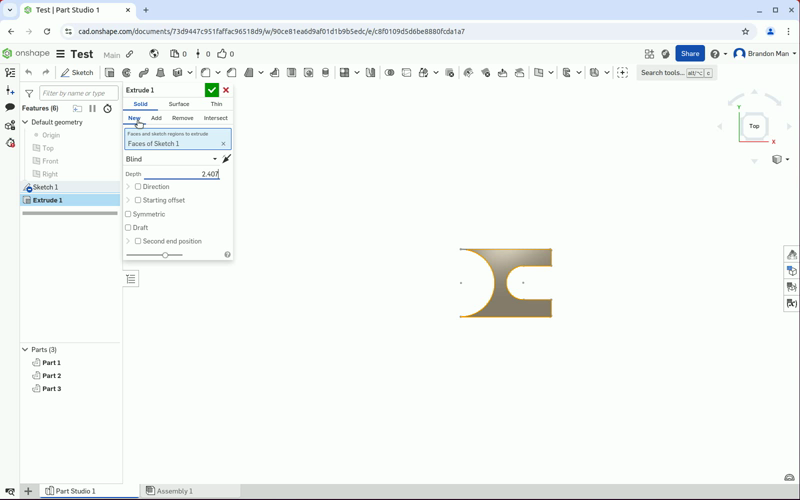
key(enter)
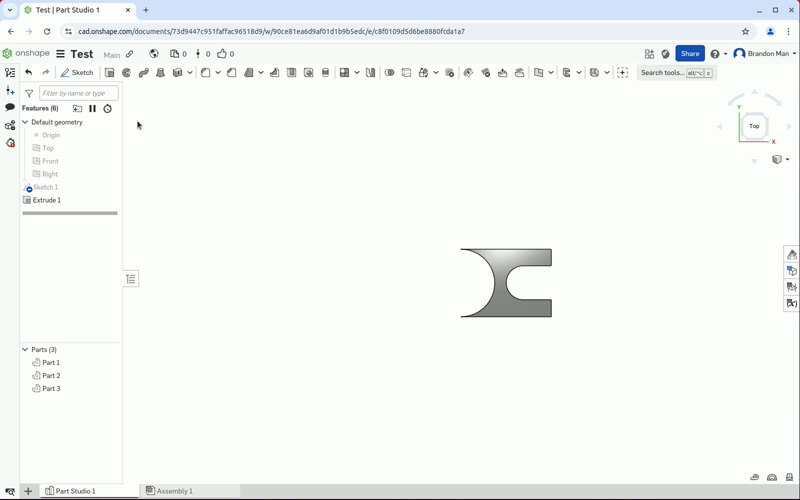
key(shift+h)
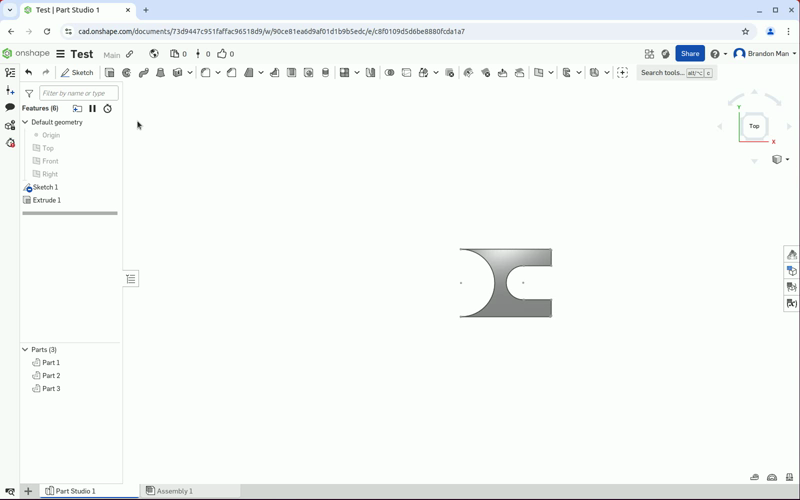
key(shift+h)
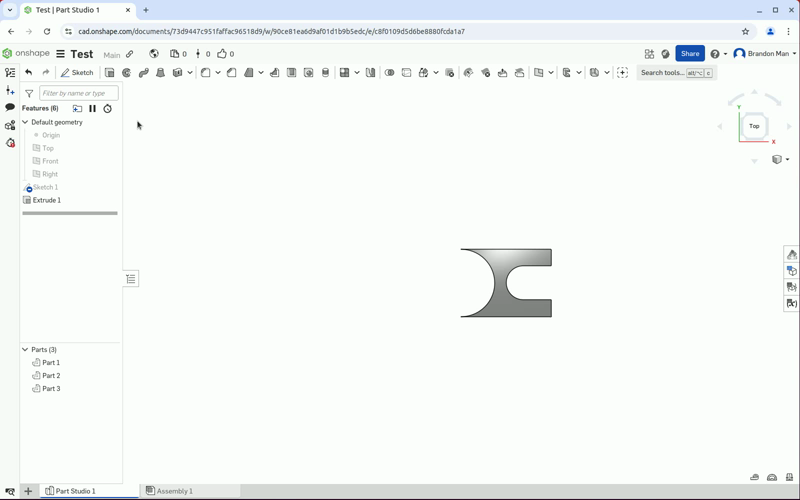
mouse_move(73, 189)
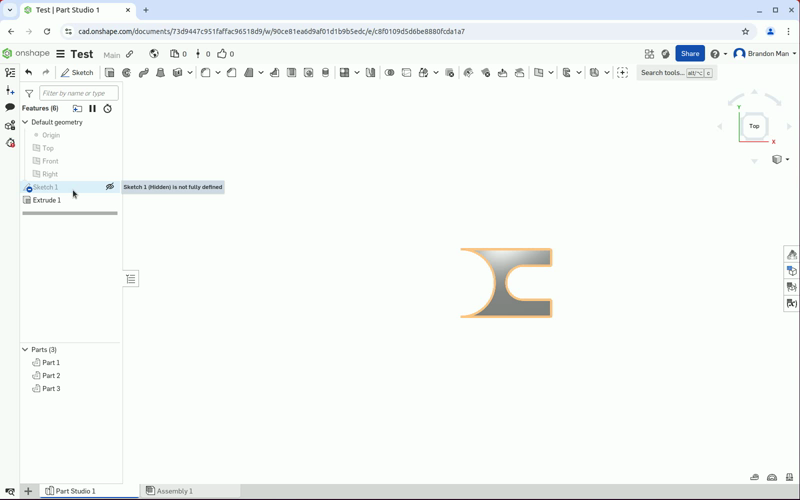
click(73, 189)
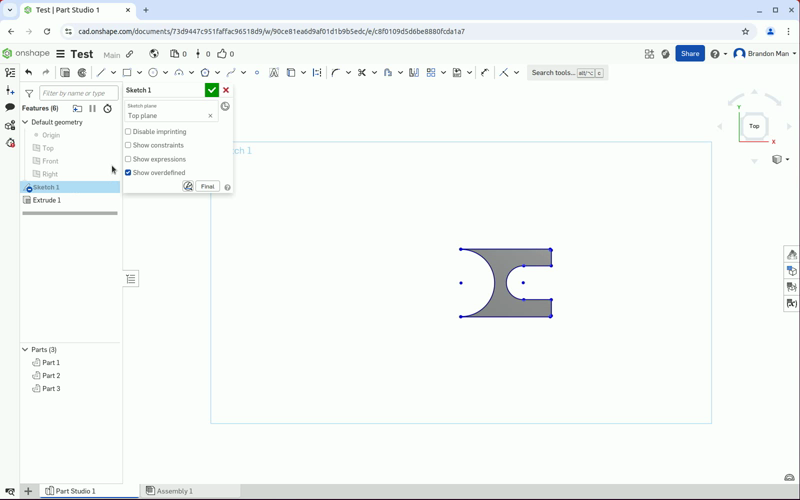
mouse_move(229, 92)
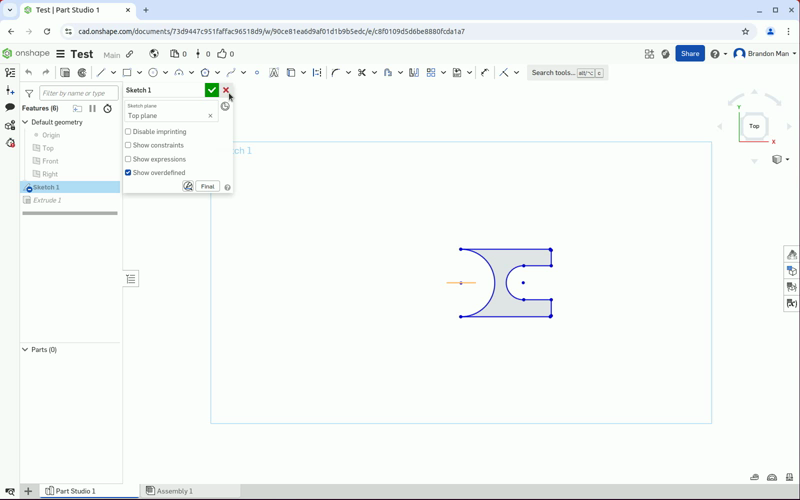
click(229, 92)
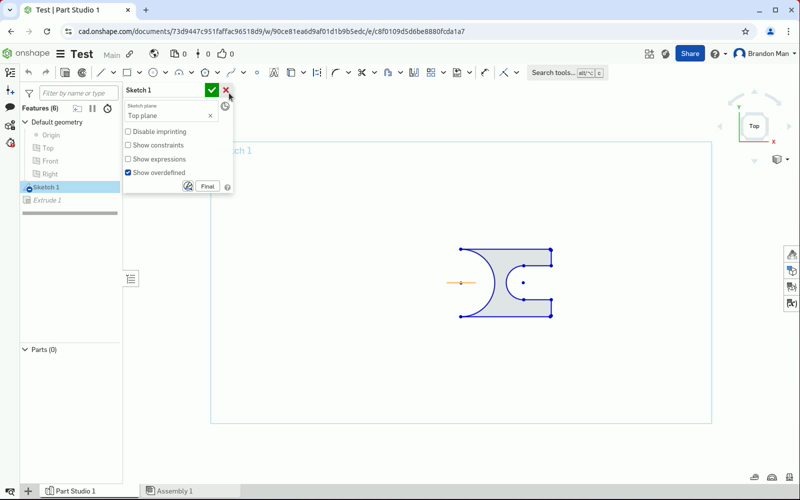
key(shift+s)
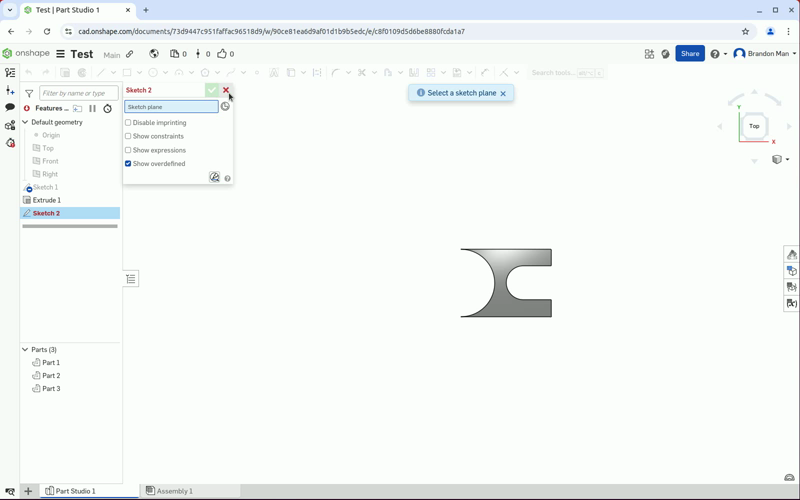
mouse_move(73, 150)
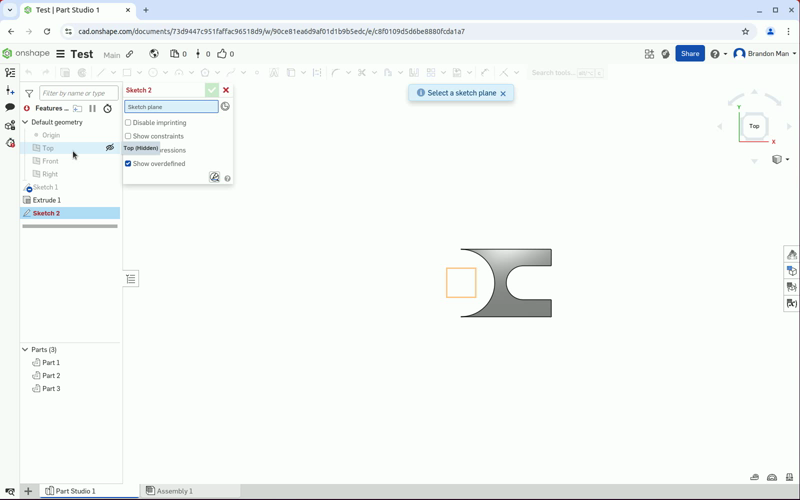
click(73, 150)
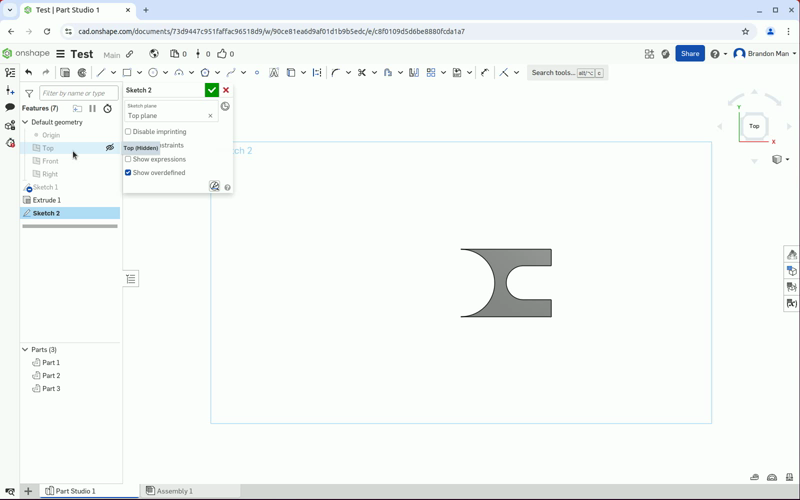
mouse_move(73, 352)
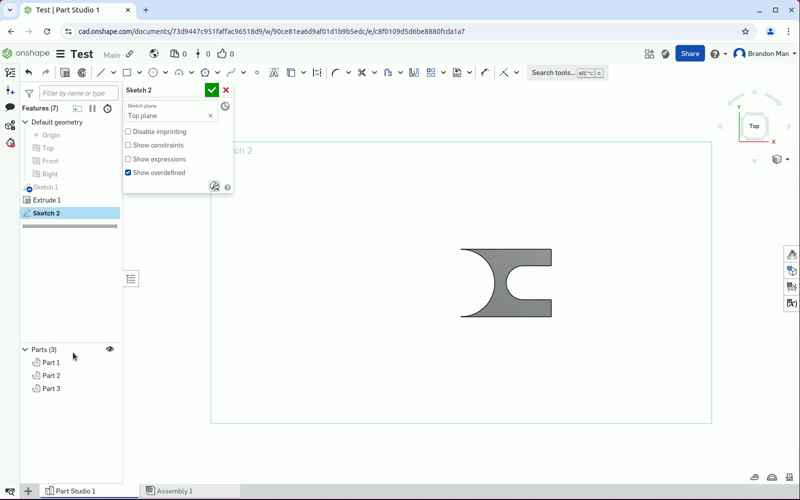
key(y)
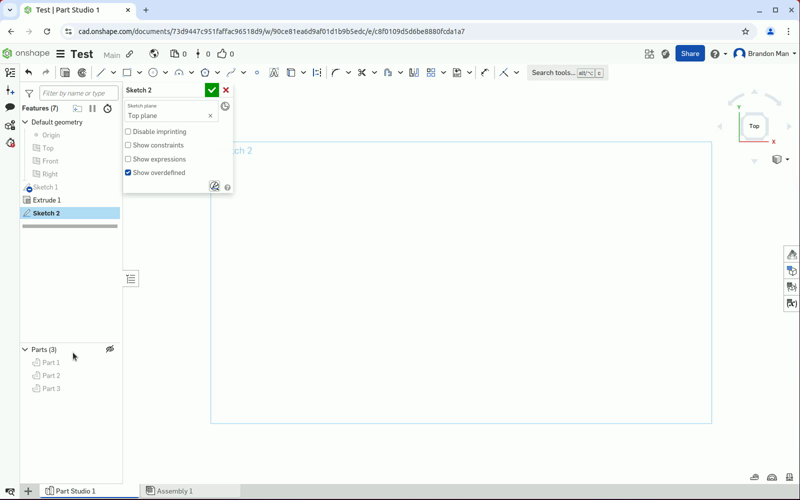
key(a)
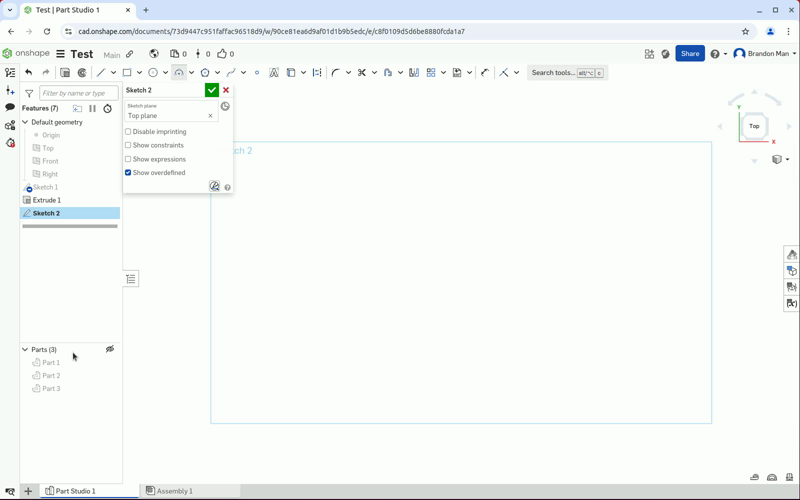
key_down(shift)
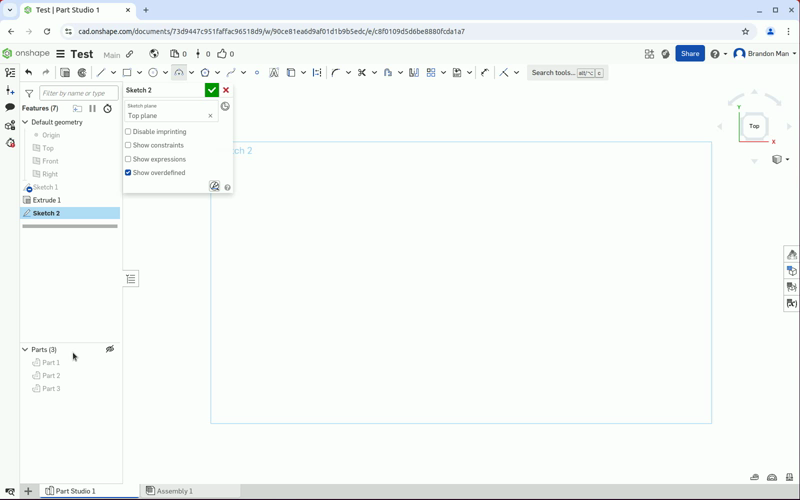
mouse_move(370, 315)
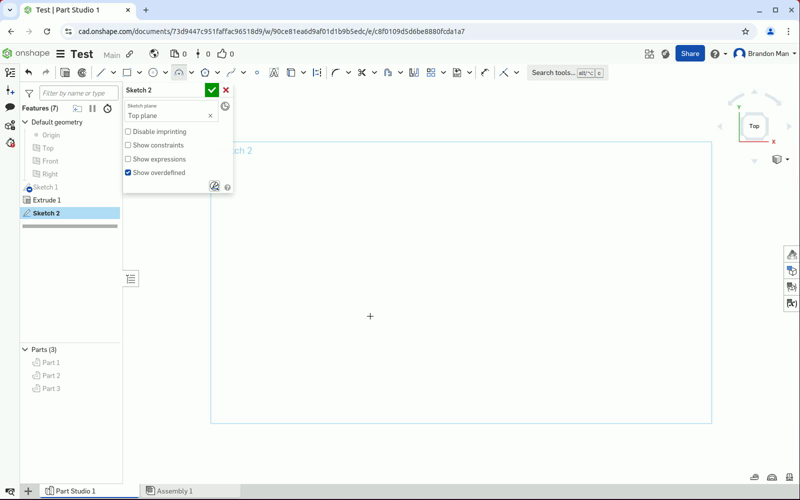
click(370, 315)
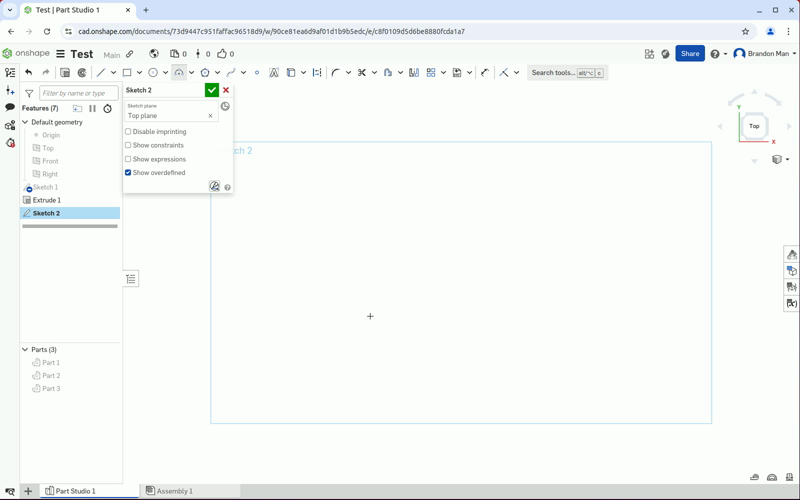
key_up(shift)
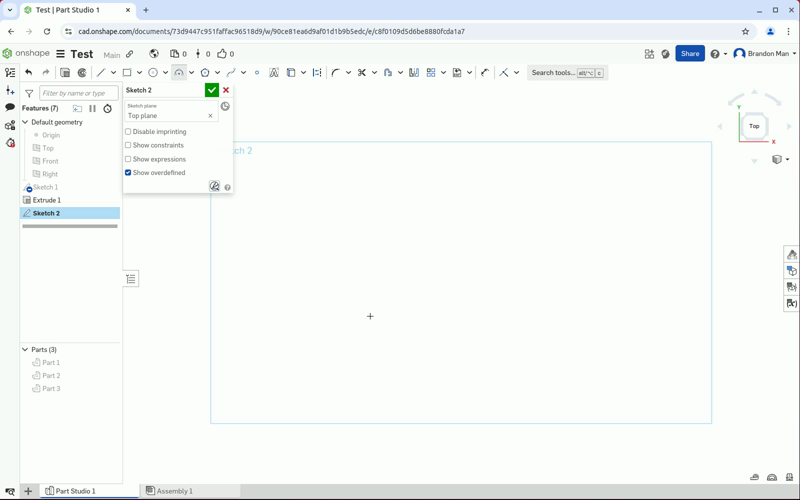
key_down(shift)
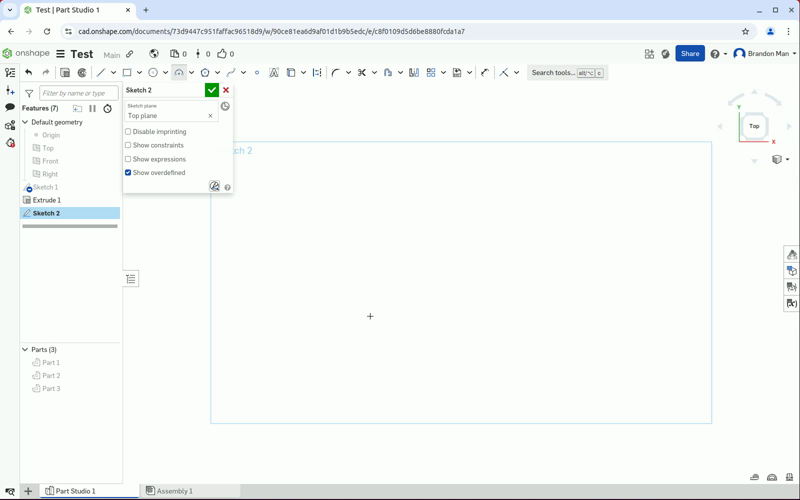
mouse_move(371, 316)
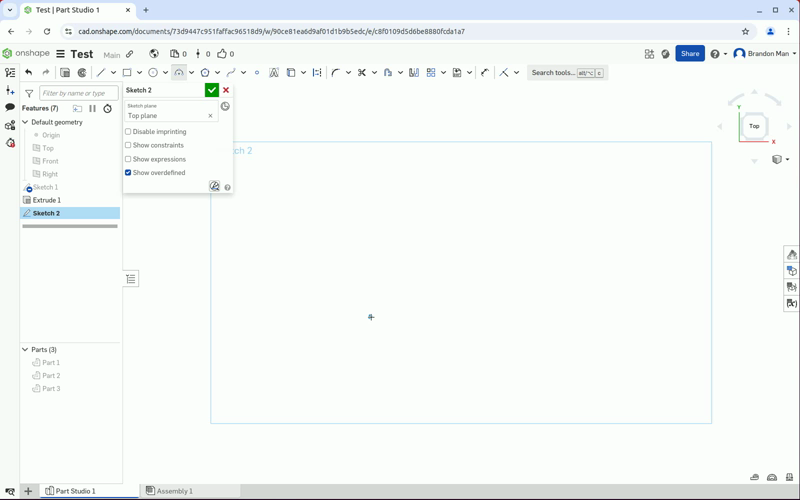
scroll(6)
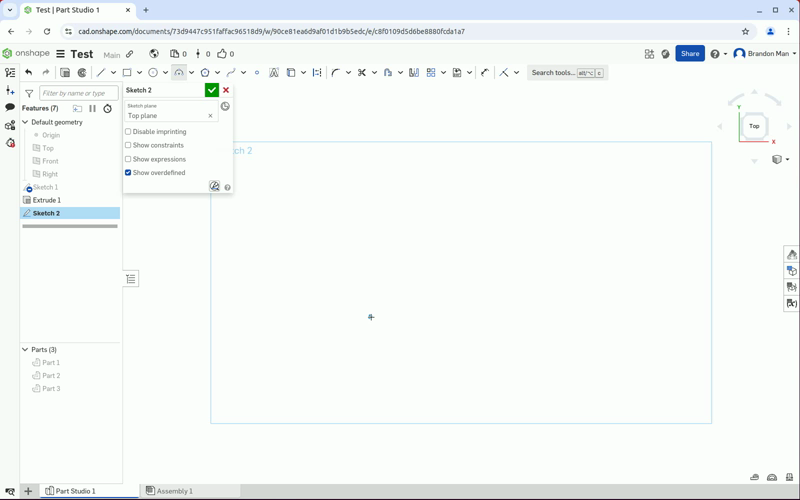
scroll(6)
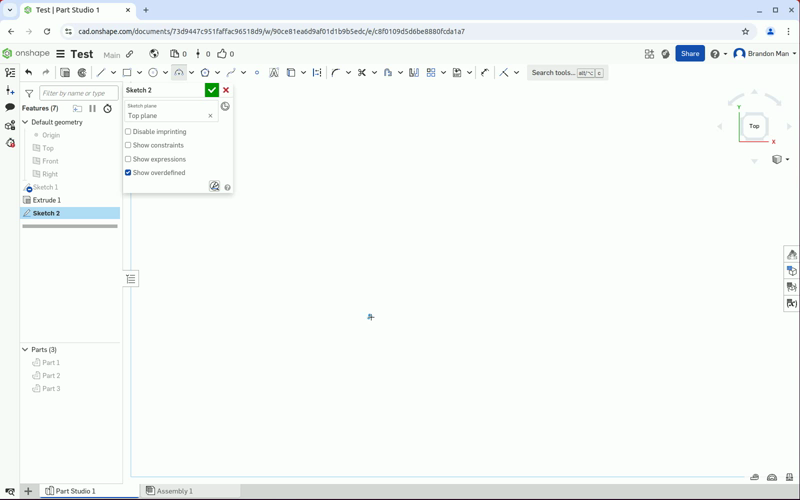
scroll(6)
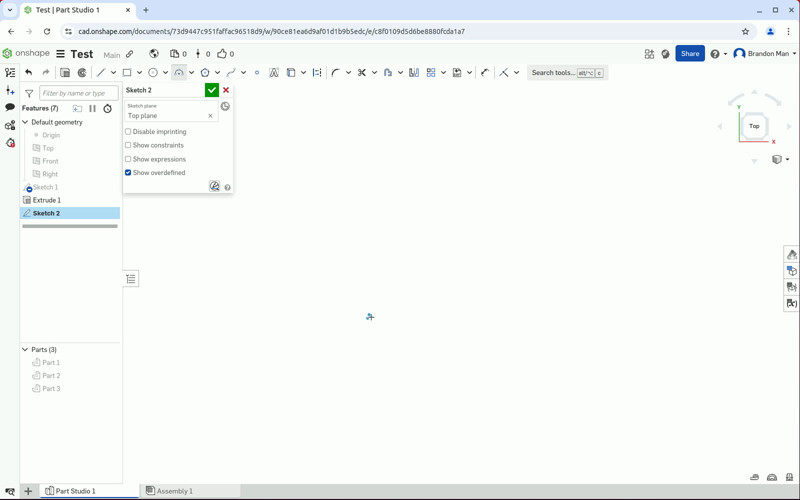
scroll(6)
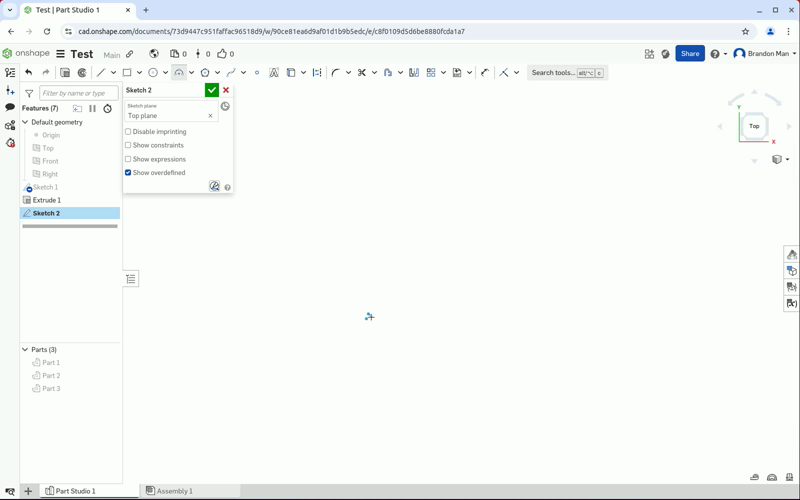
scroll(6)
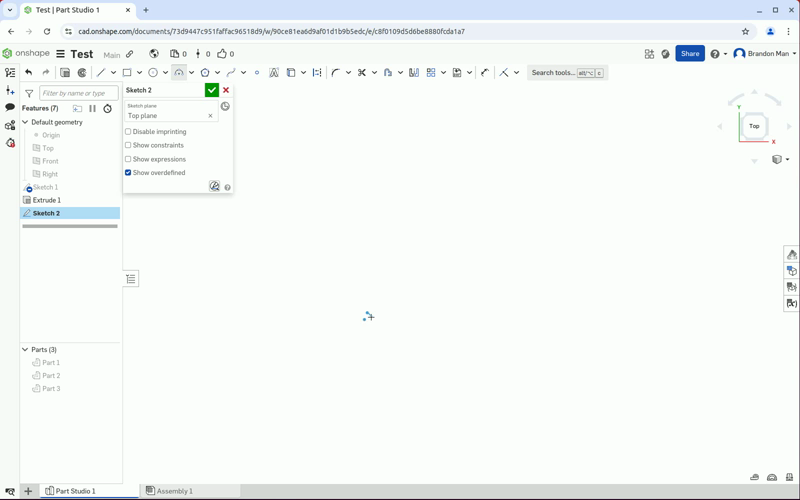
scroll(6)
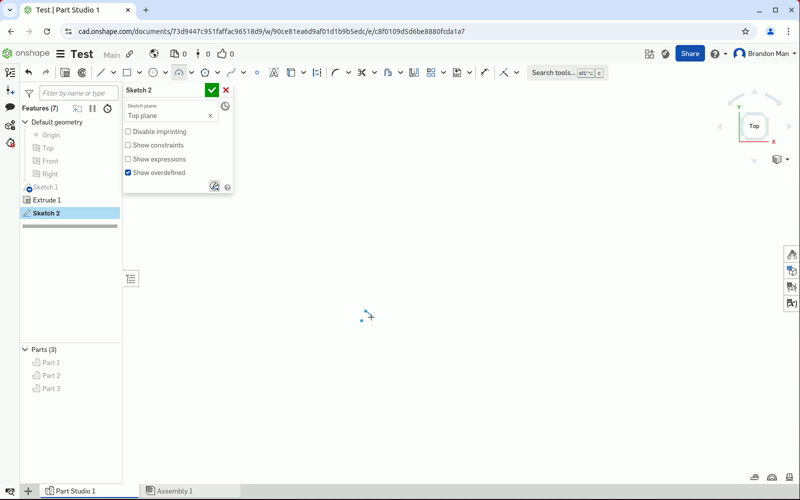
scroll(6)
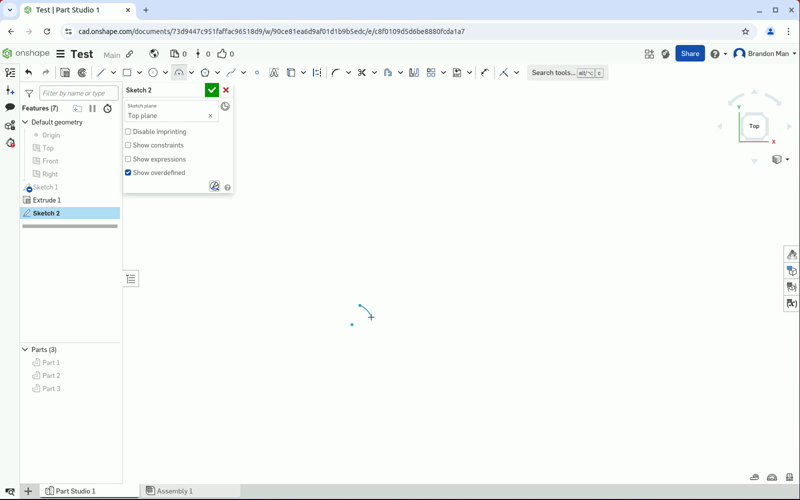
click(371, 316)
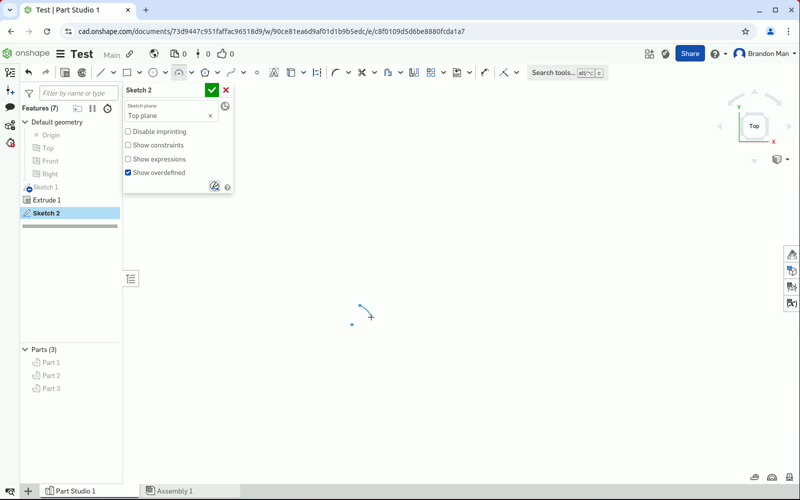
scroll(-6)
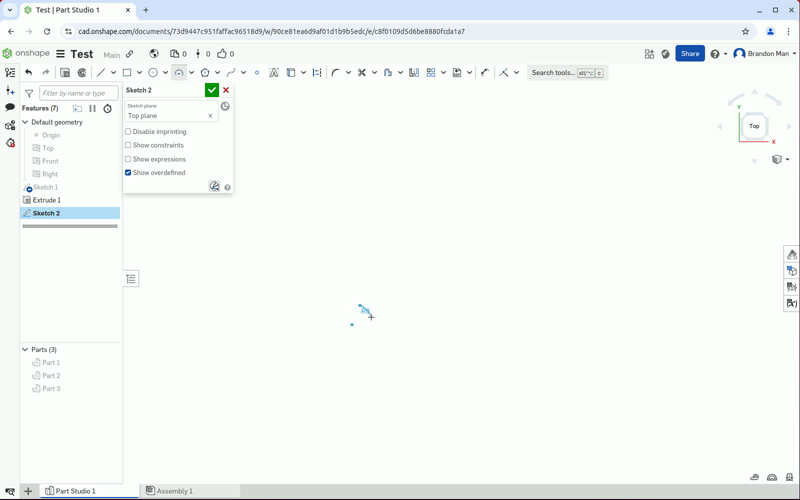
scroll(-6)
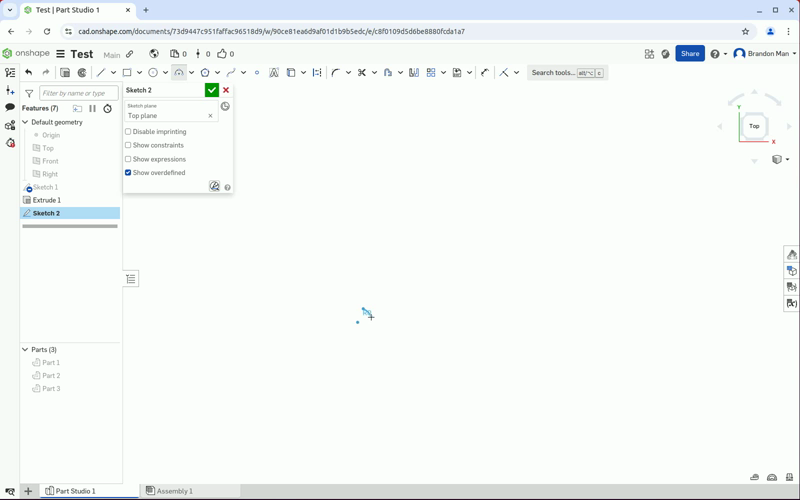
scroll(-6)
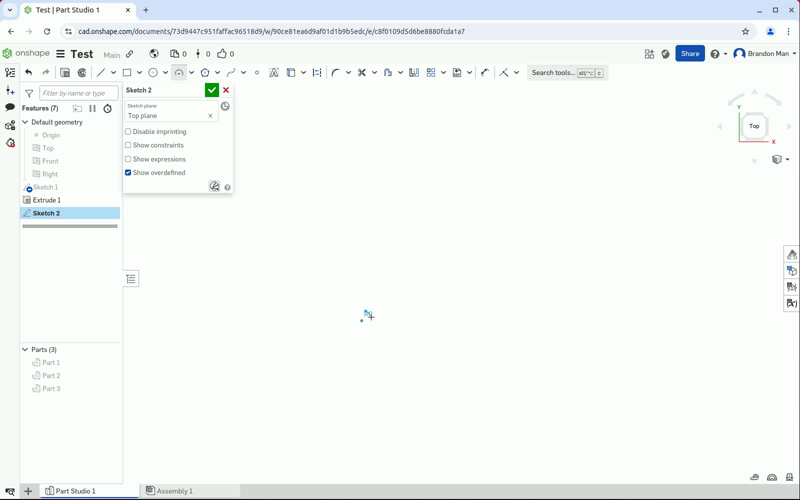
scroll(-6)
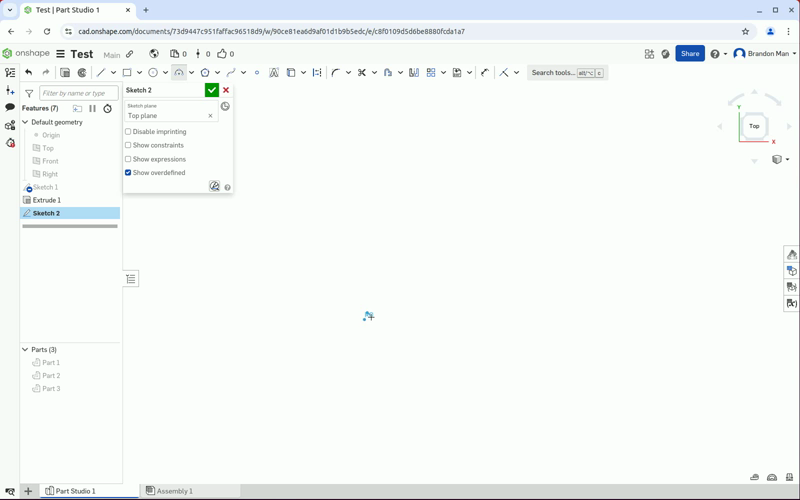
scroll(-6)
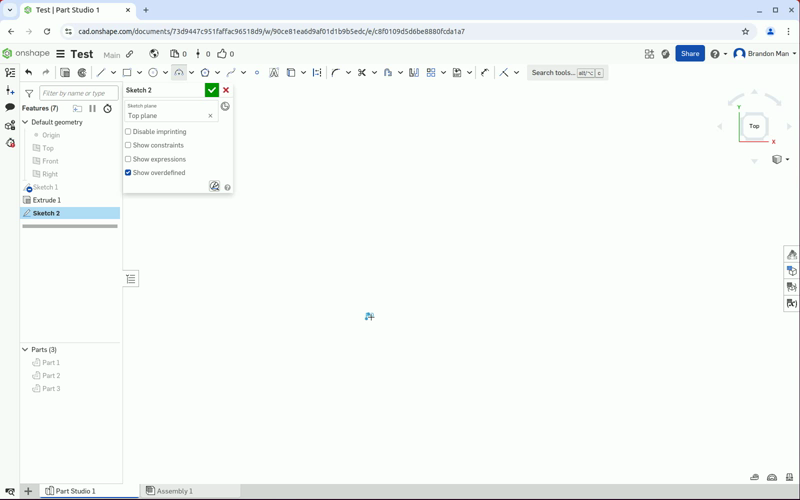
scroll(-6)
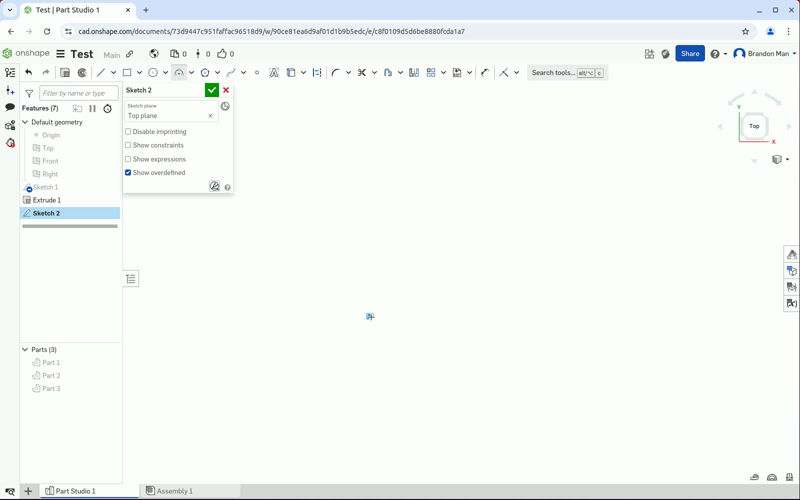
scroll(-6)
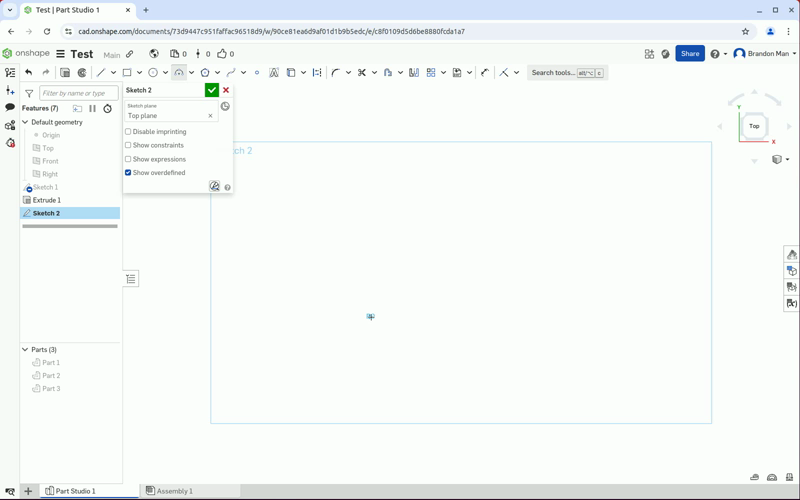
mouse_move(370, 316)
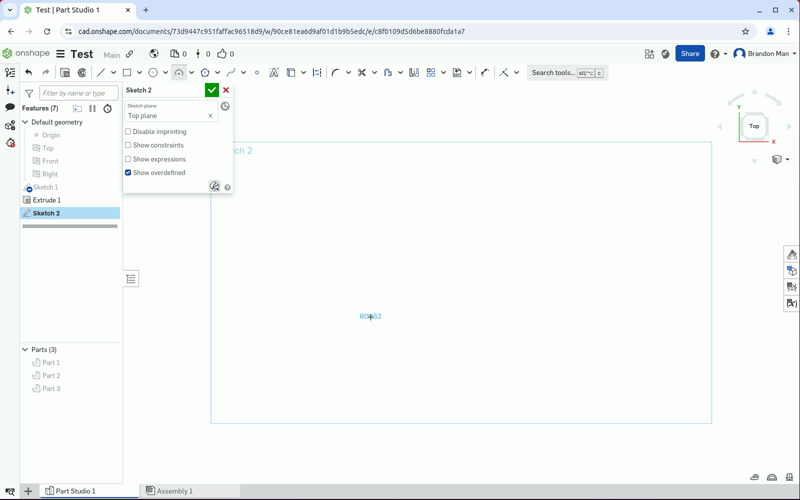
scroll(6)
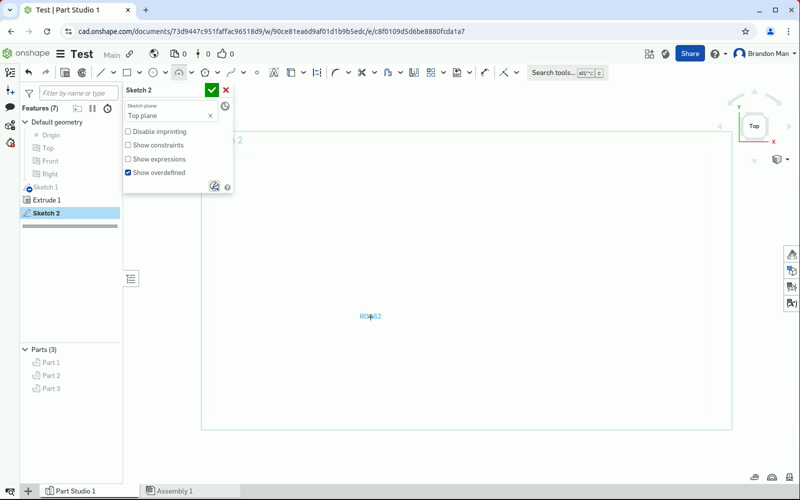
scroll(6)
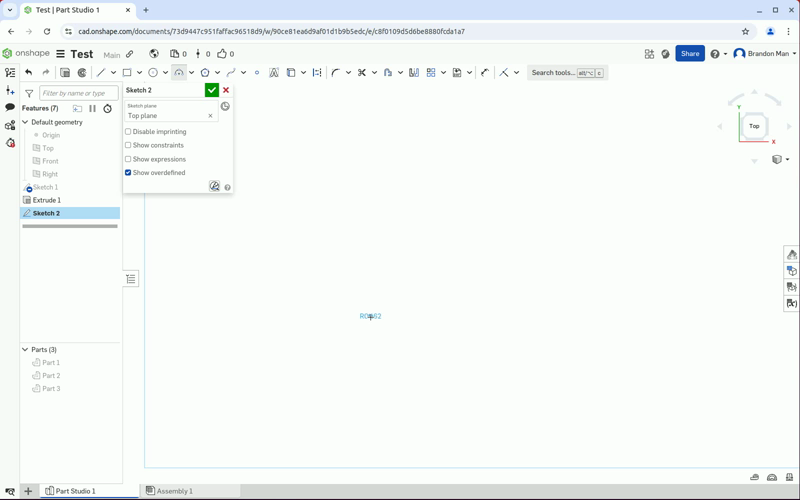
scroll(6)
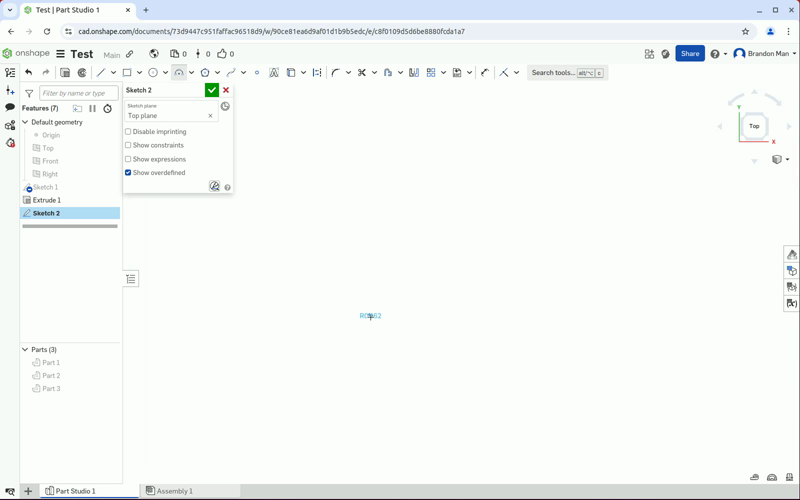
scroll(6)
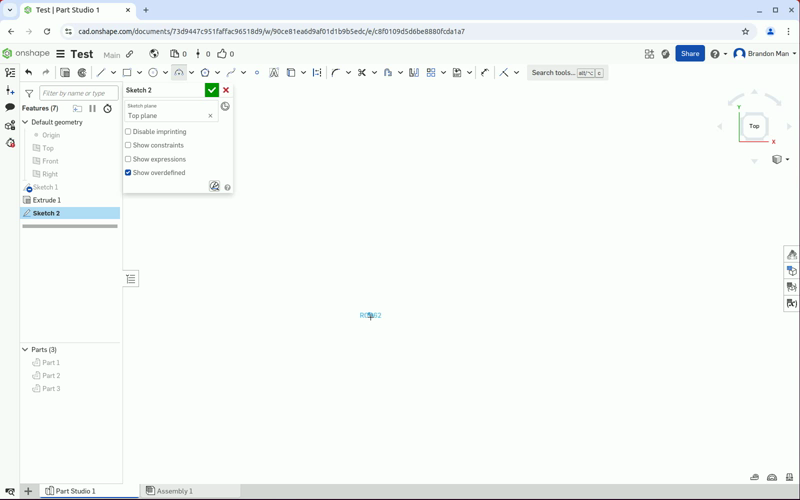
scroll(6)
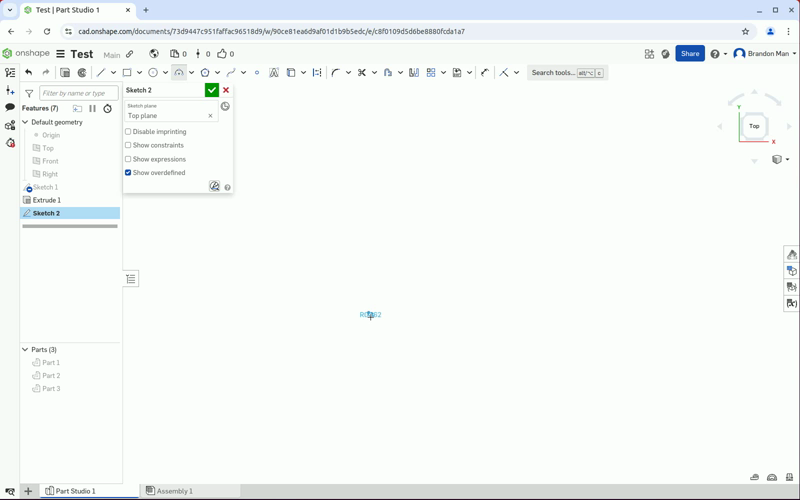
scroll(6)
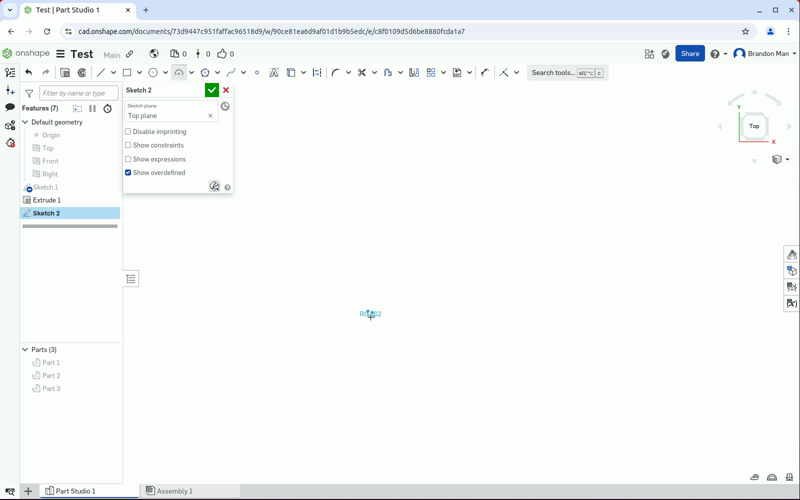
scroll(6)
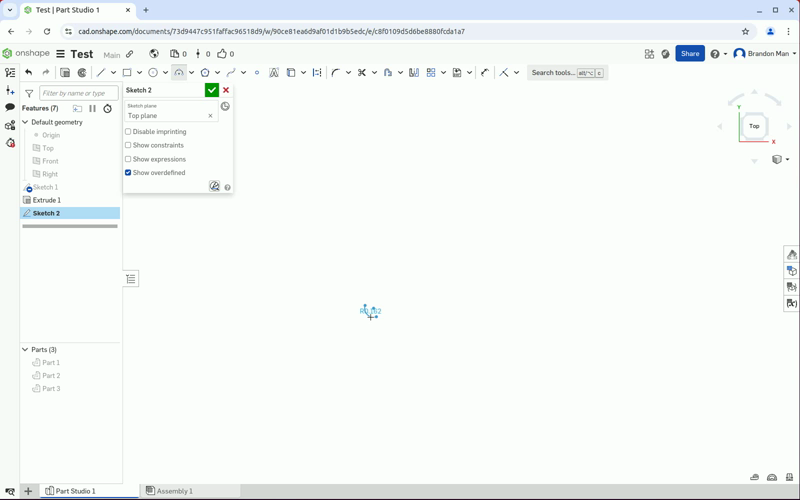
click(370, 316)
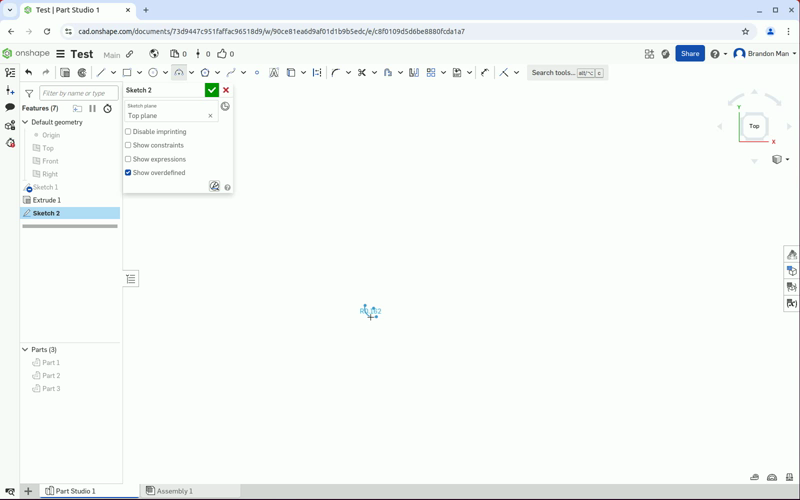
scroll(-6)
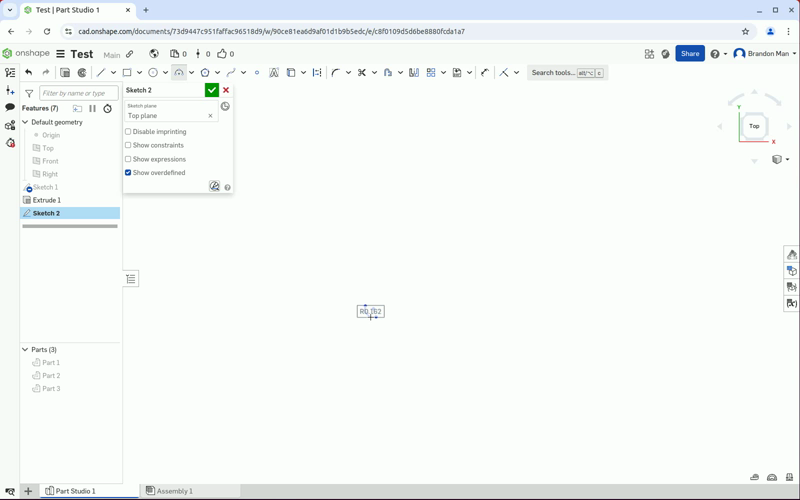
scroll(-6)
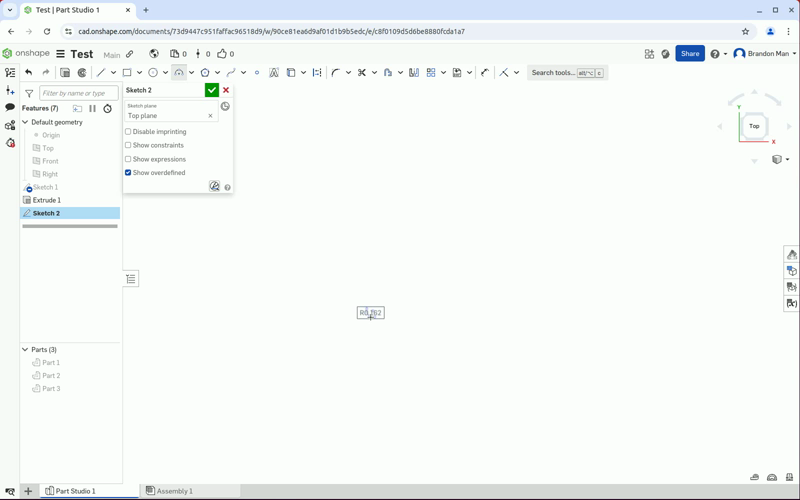
scroll(-6)
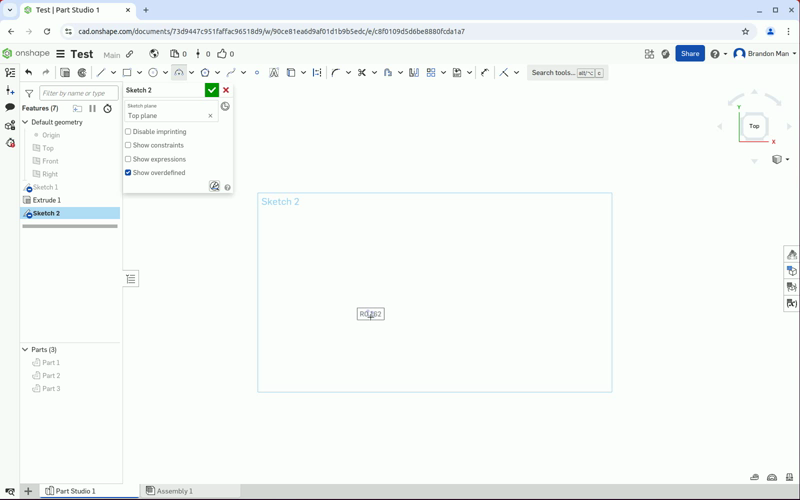
scroll(-6)
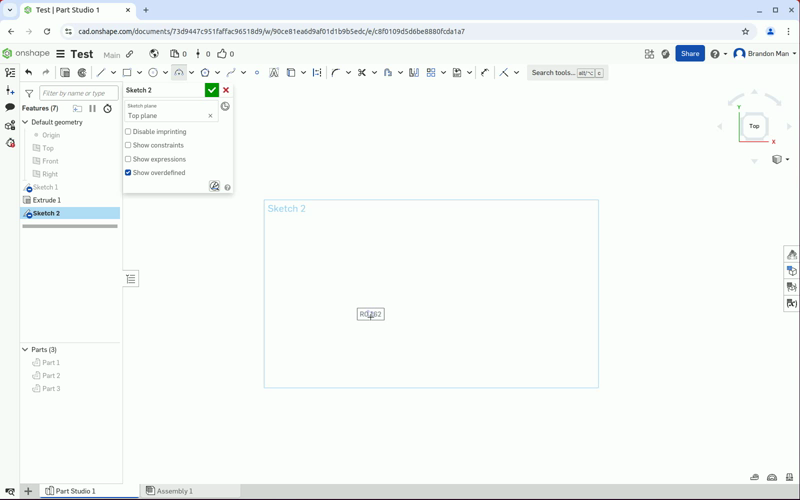
scroll(-6)
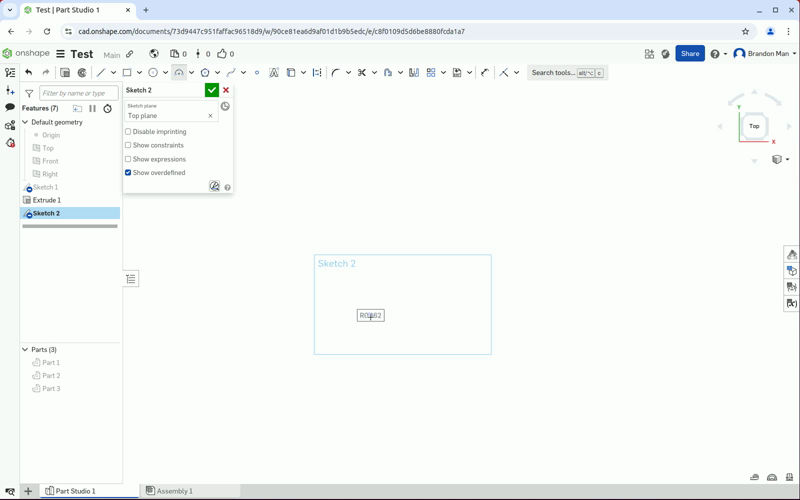
scroll(-6)
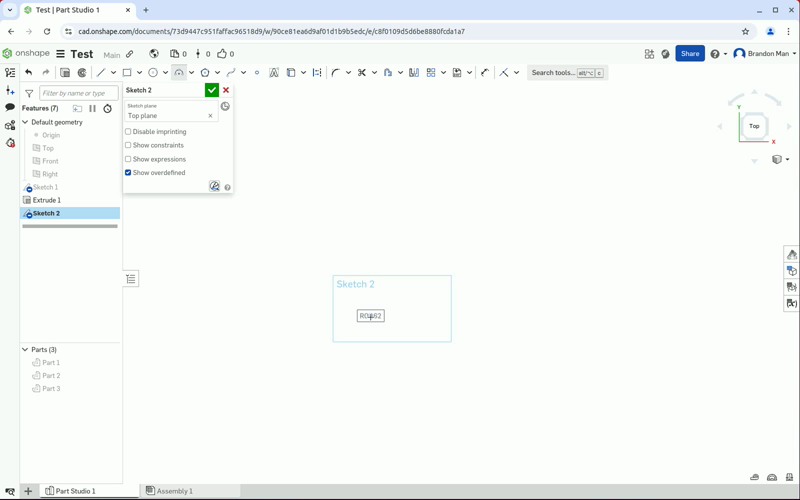
scroll(-6)
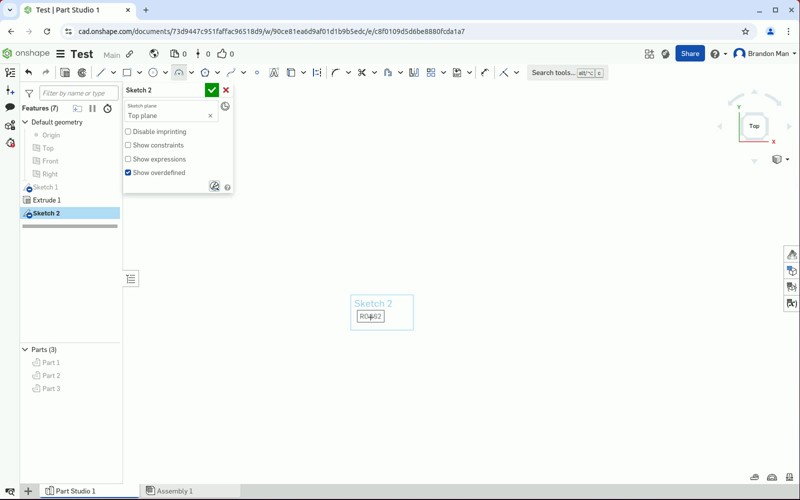
key_up(shift)
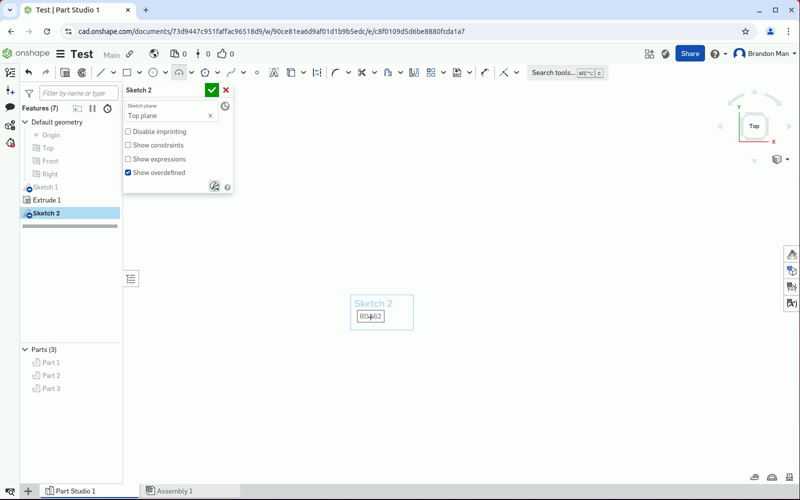
key(esc)
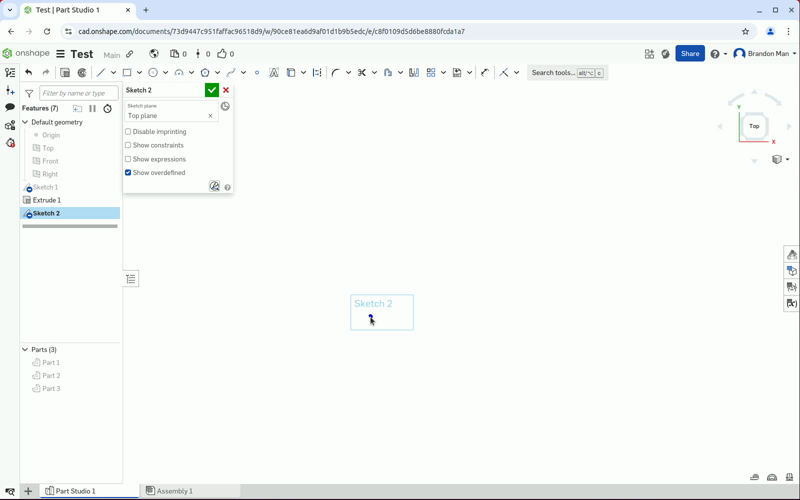
key(l)
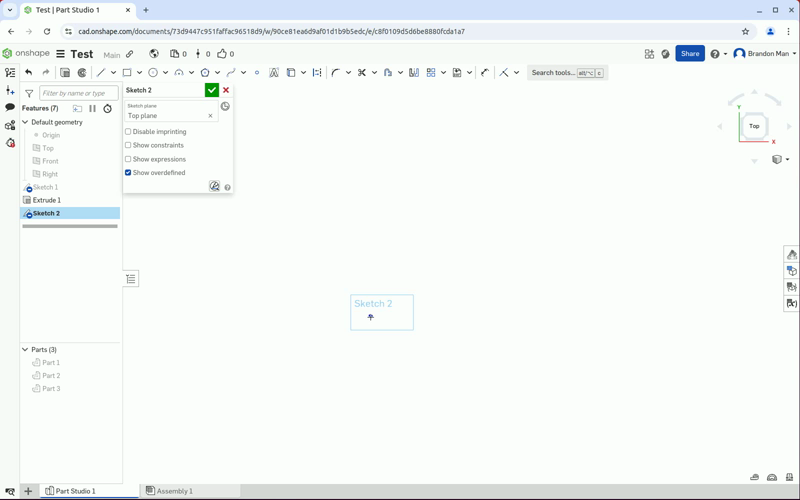
mouse_move(371, 316)
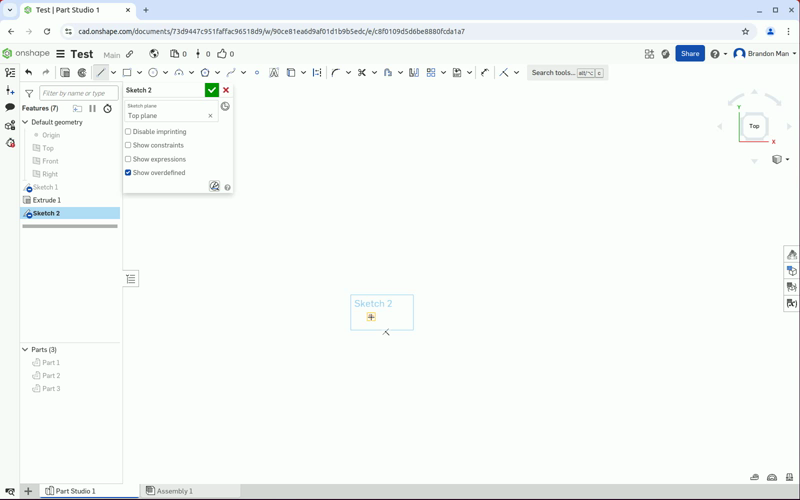
scroll(6)
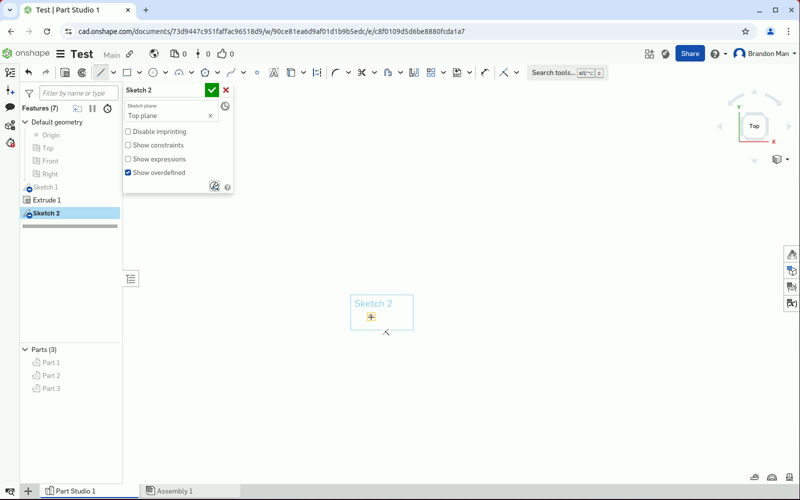
scroll(6)
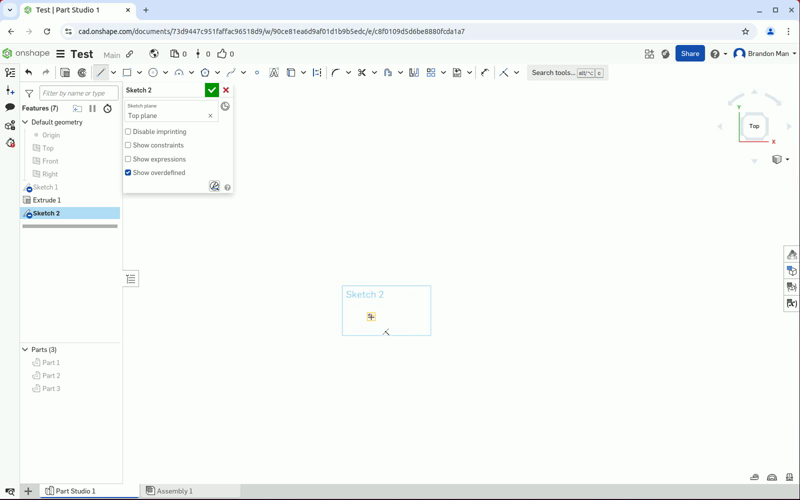
scroll(6)
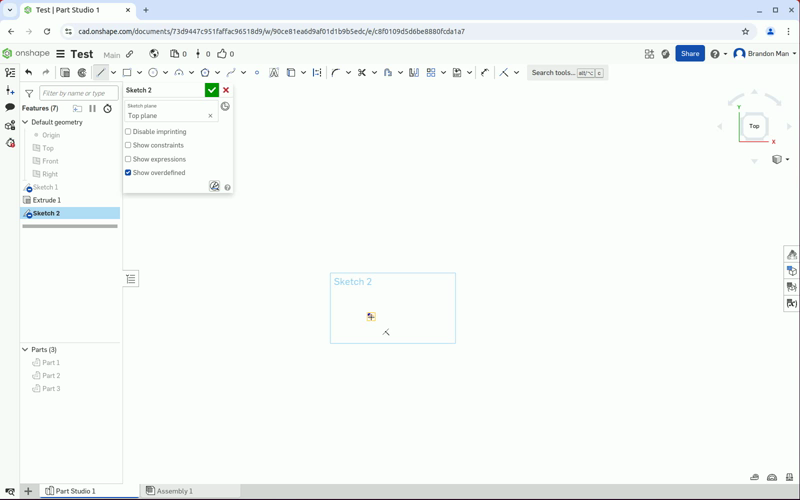
scroll(6)
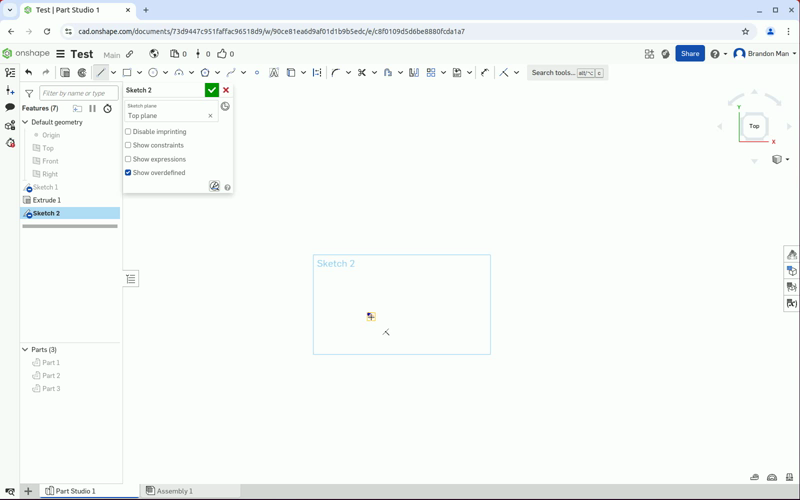
scroll(6)
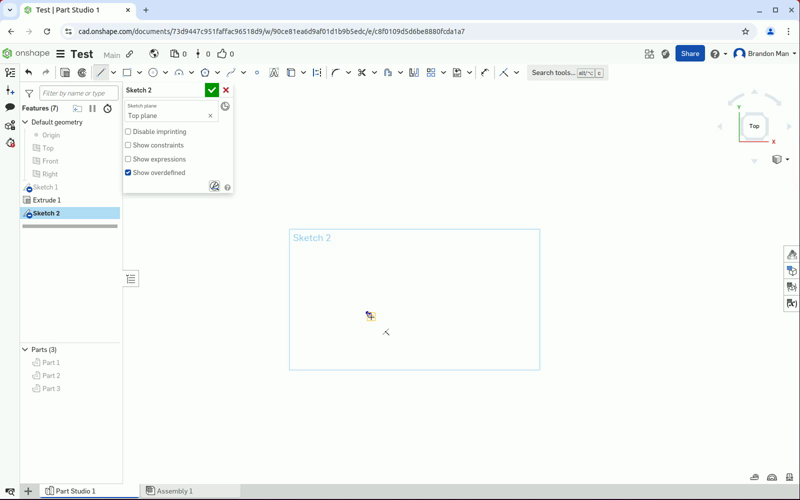
scroll(6)
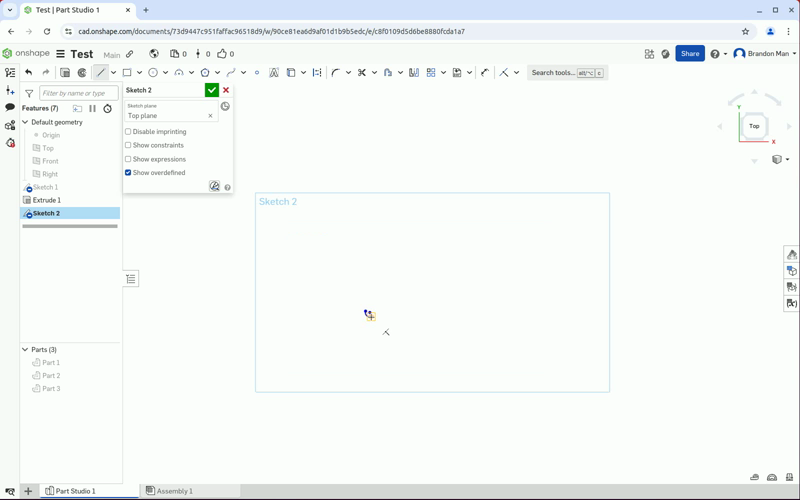
scroll(6)
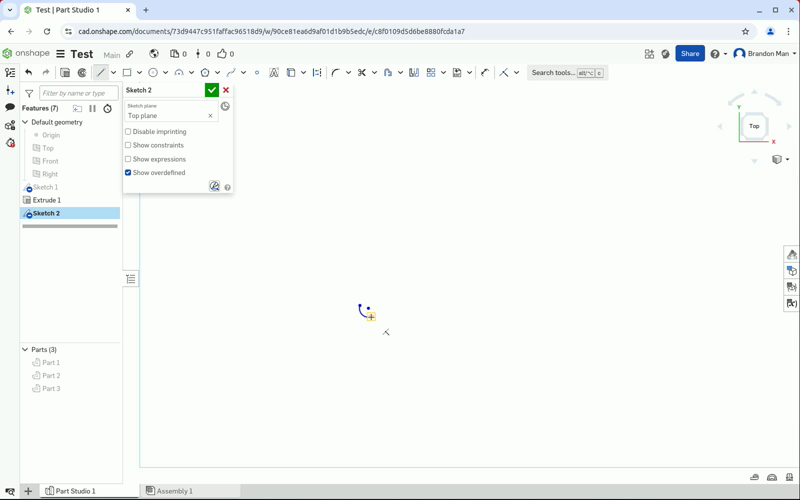
click(371, 316)
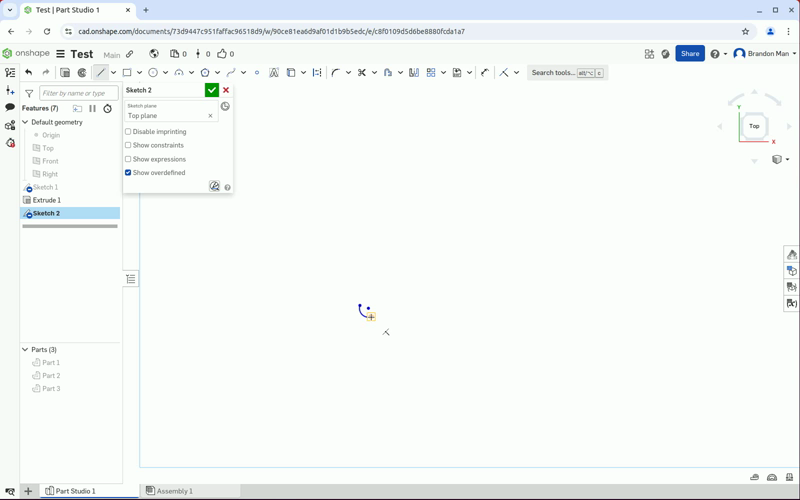
scroll(-6)
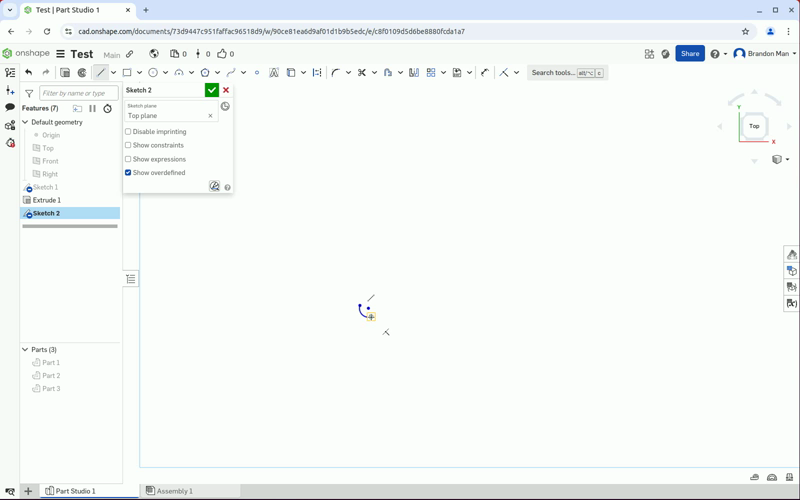
scroll(-6)
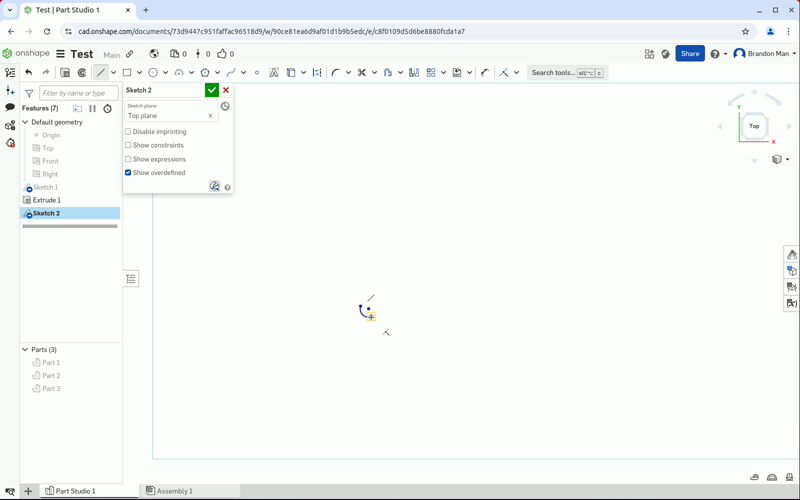
scroll(-6)
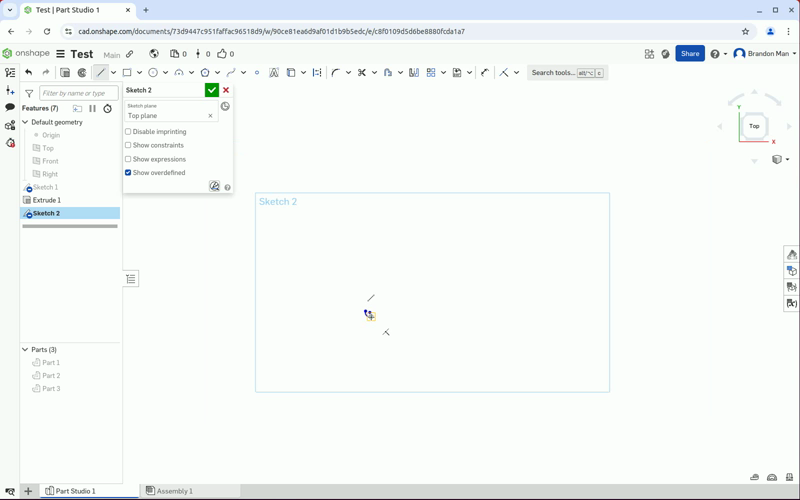
scroll(-6)
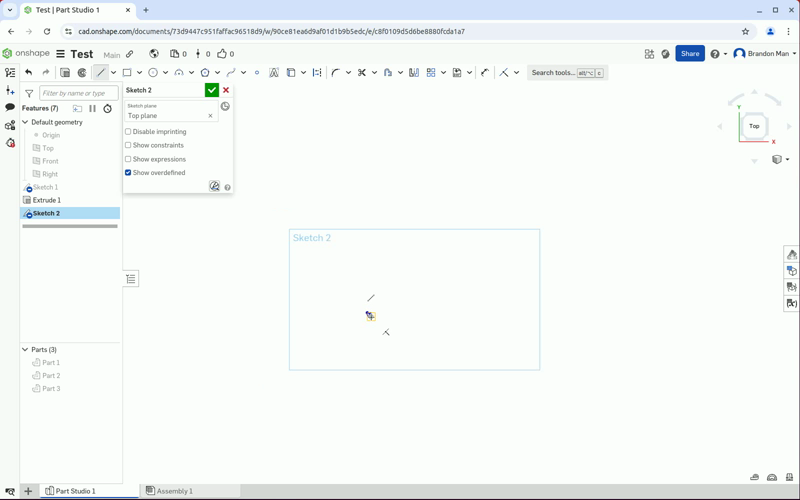
scroll(-6)
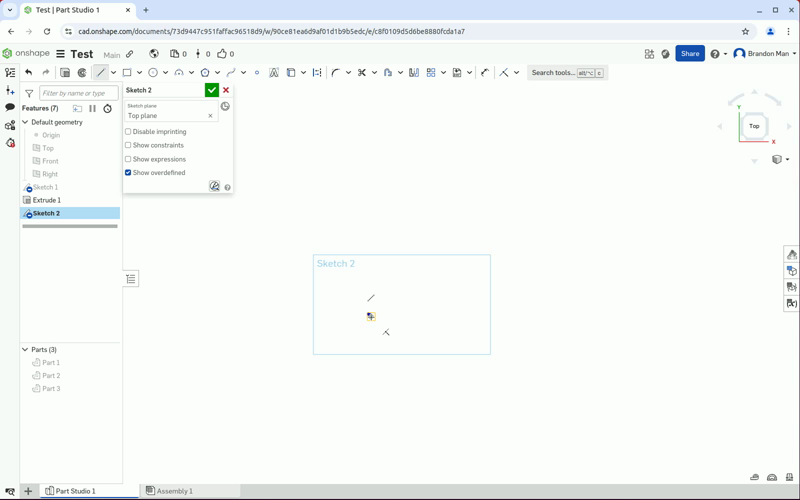
scroll(-6)
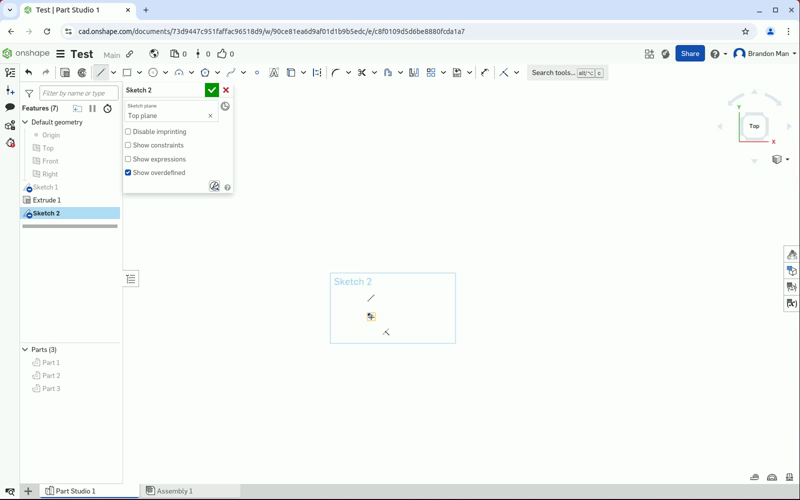
scroll(-6)
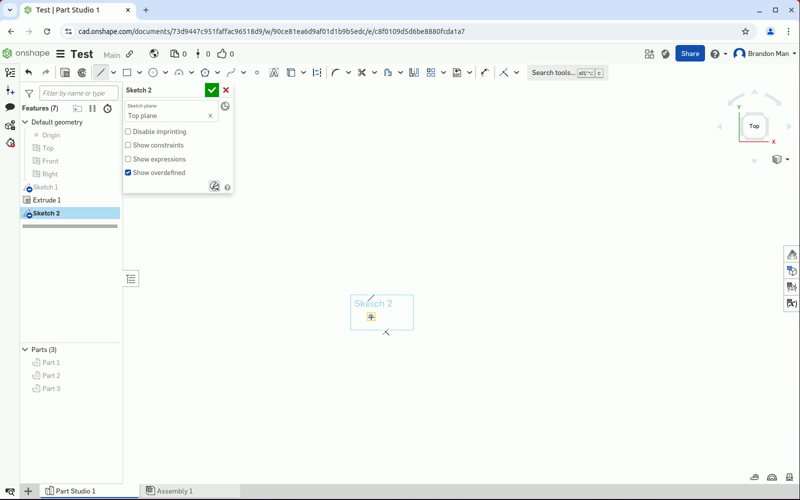
key_down(shift)
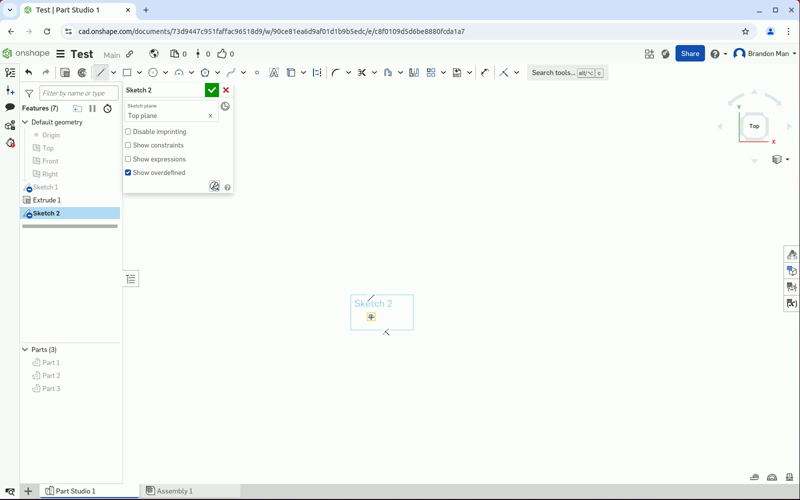
mouse_move(461, 316)
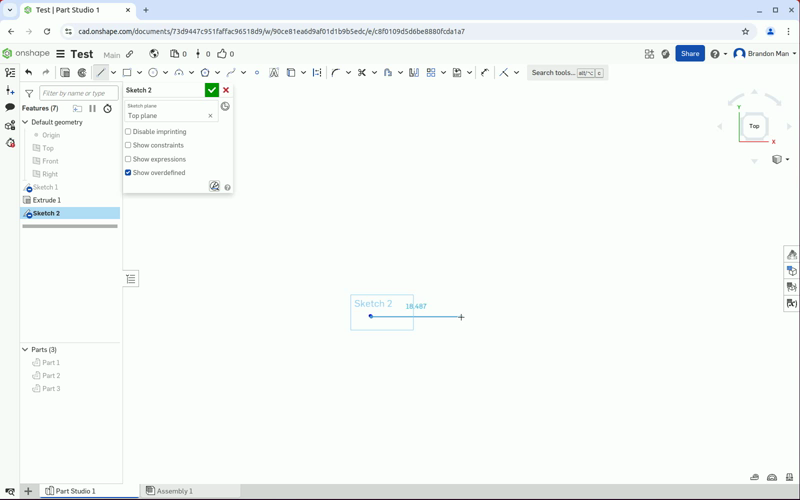
click(461, 316)
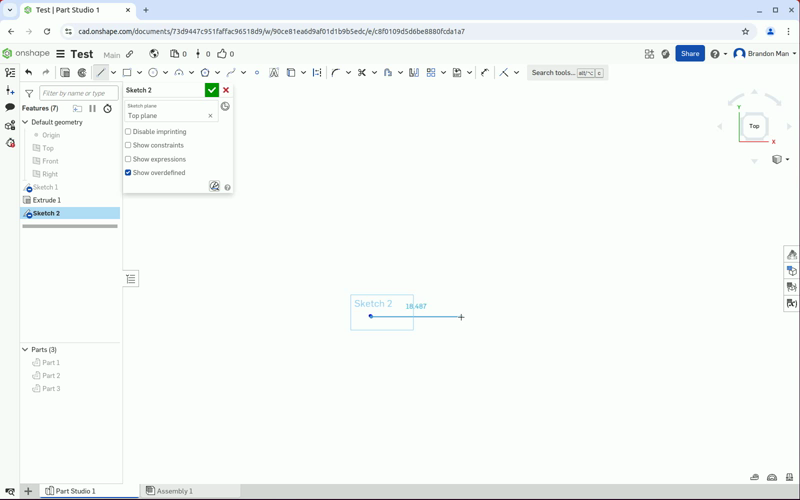
key_up(shift)
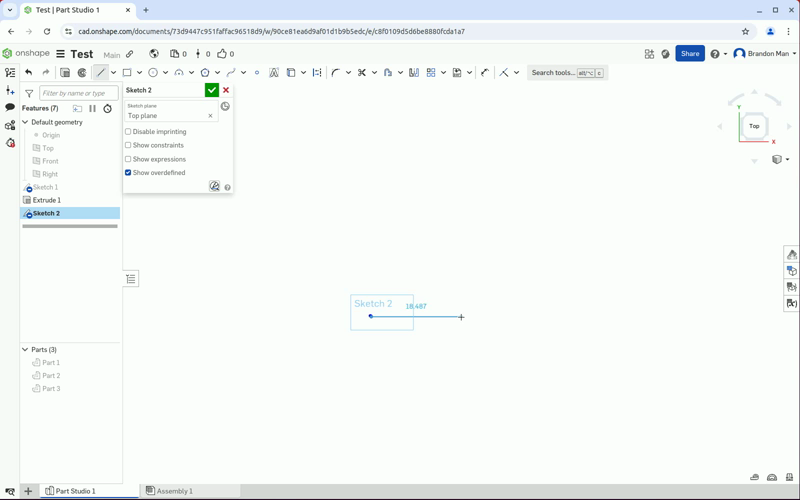
key(esc)
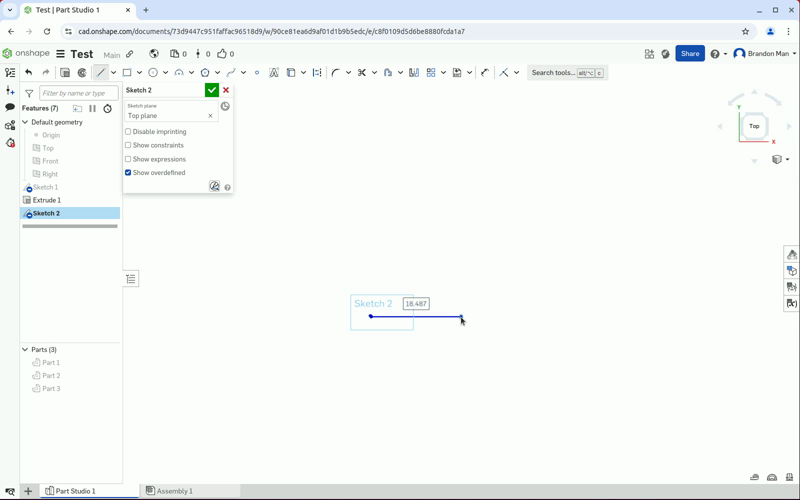
key(a)
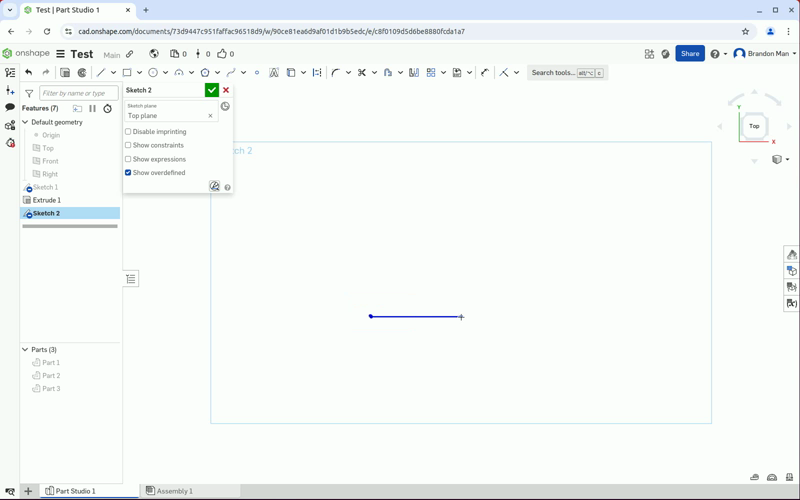
mouse_move(461, 316)
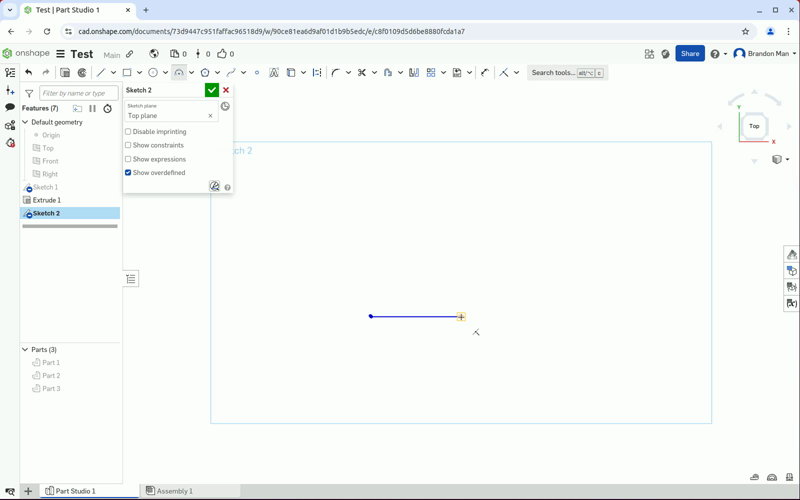
click(461, 316)
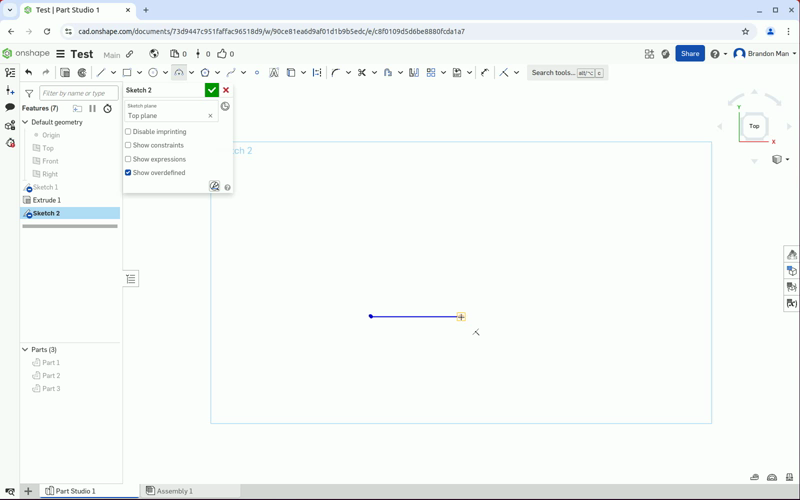
key_down(shift)
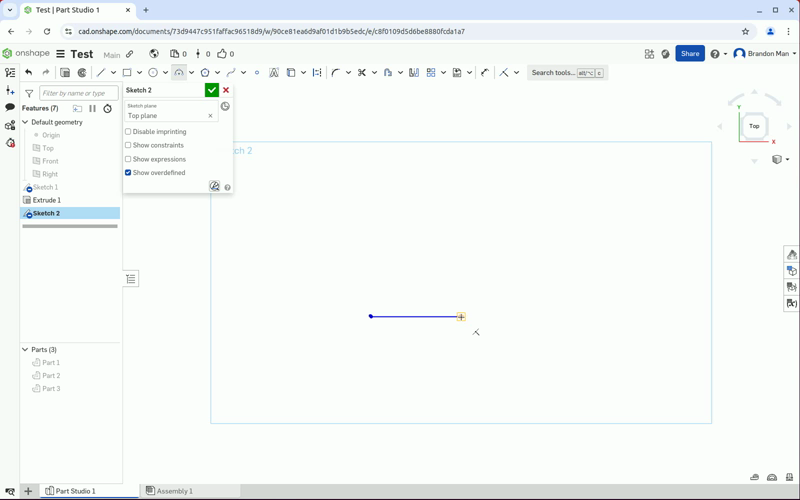
mouse_move(461, 249)
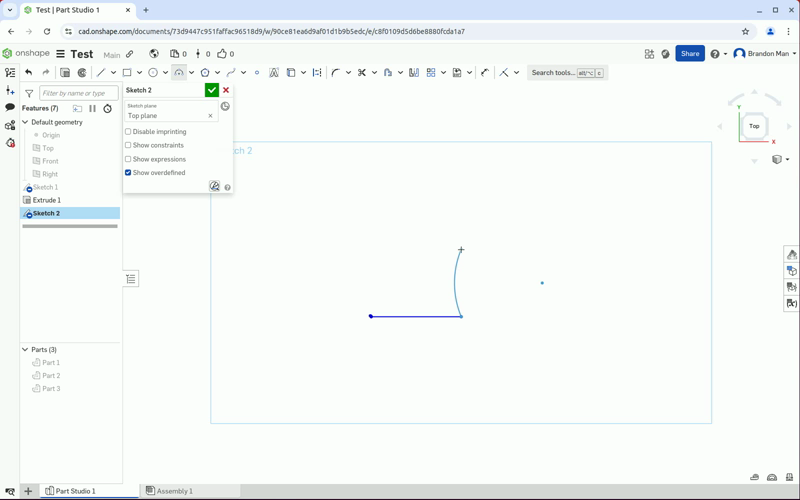
click(461, 249)
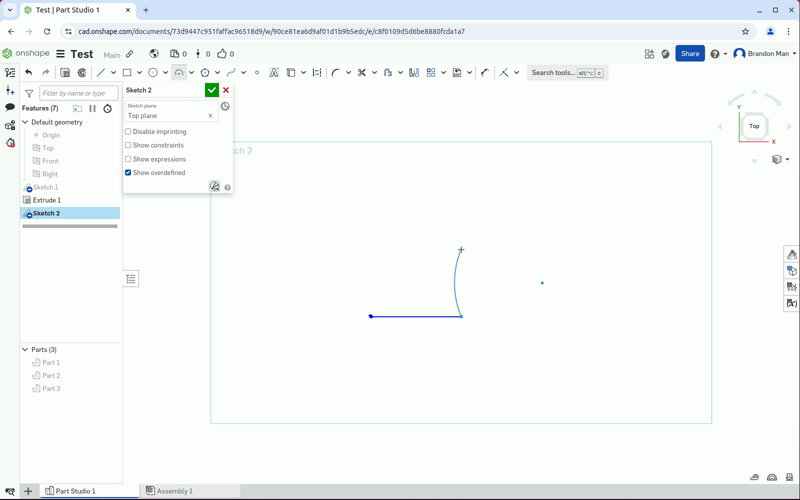
mouse_move(427, 282)
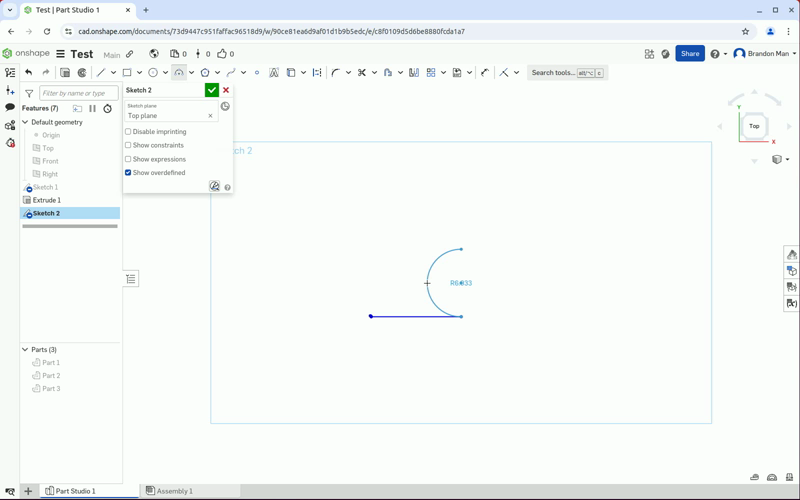
click(427, 282)
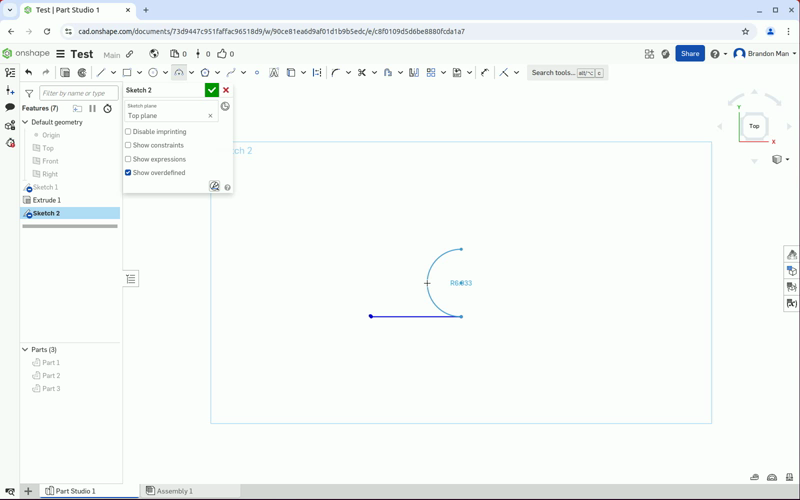
key_up(shift)
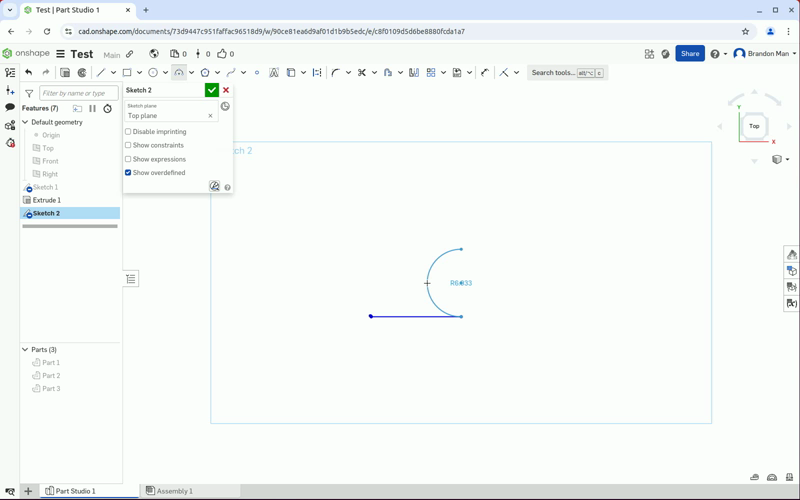
key(esc)
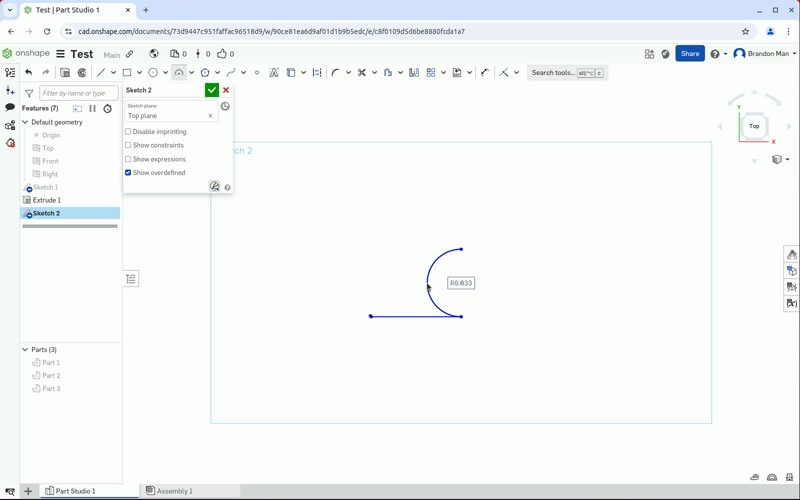
key(l)
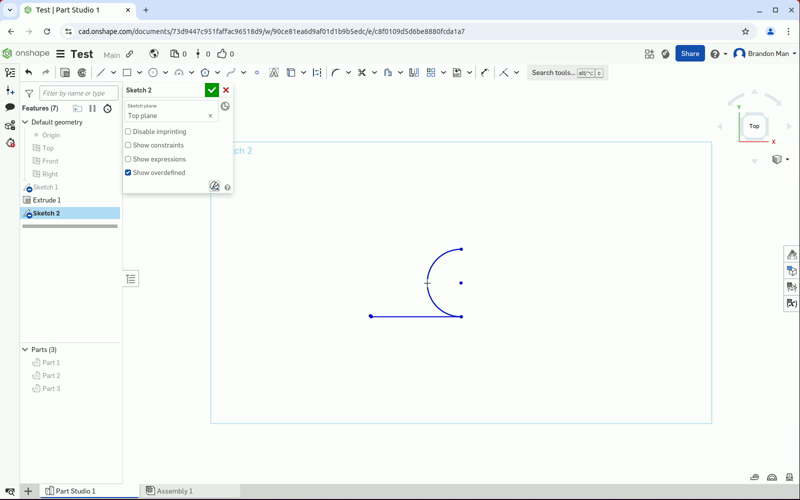
mouse_move(461, 249)
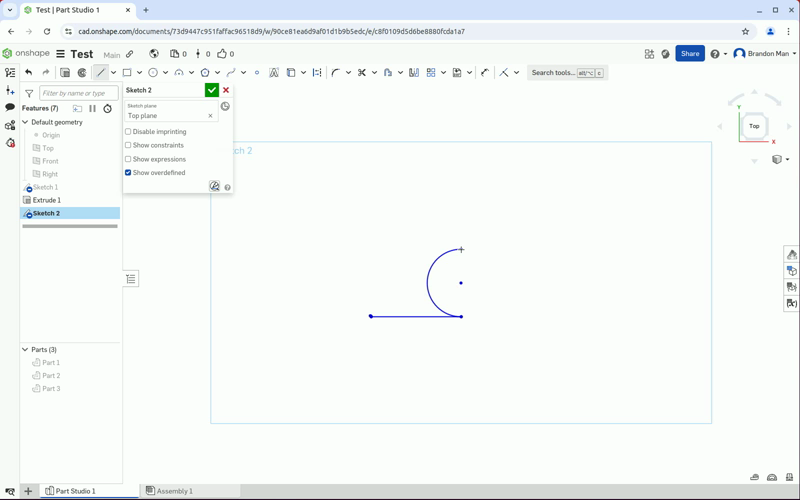
click(461, 249)
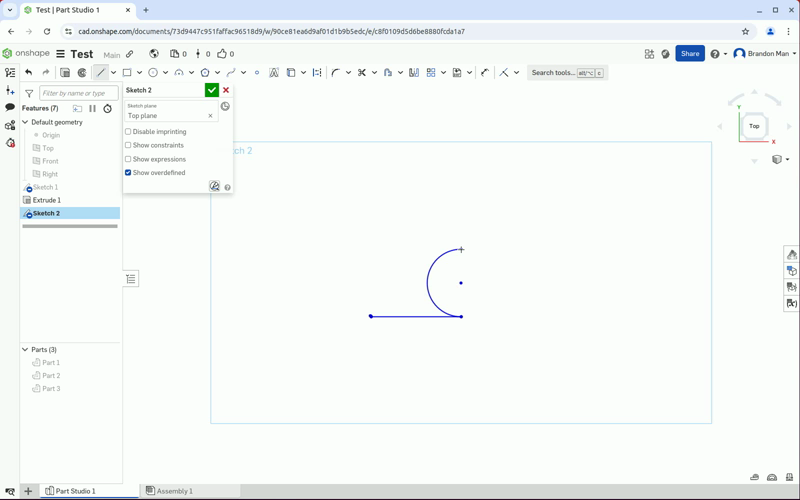
key_down(shift)
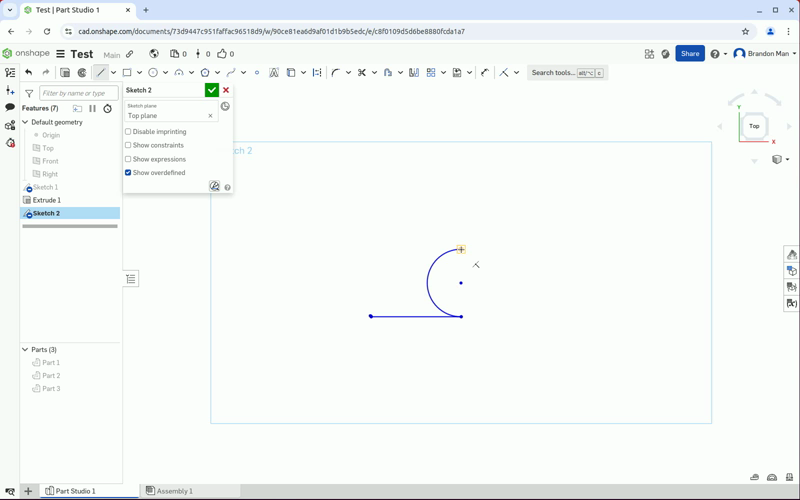
mouse_move(371, 249)
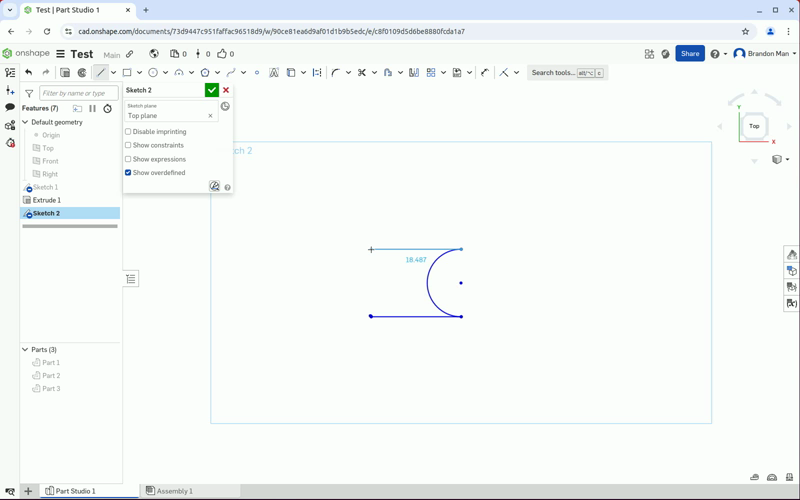
click(371, 249)
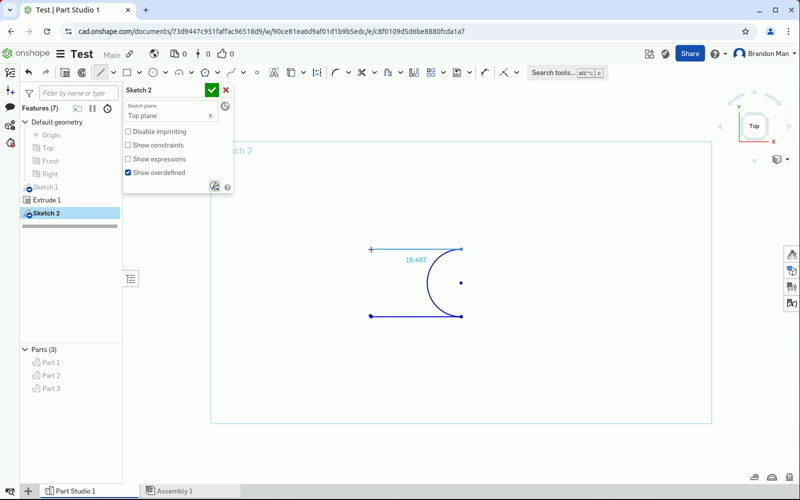
key_up(shift)
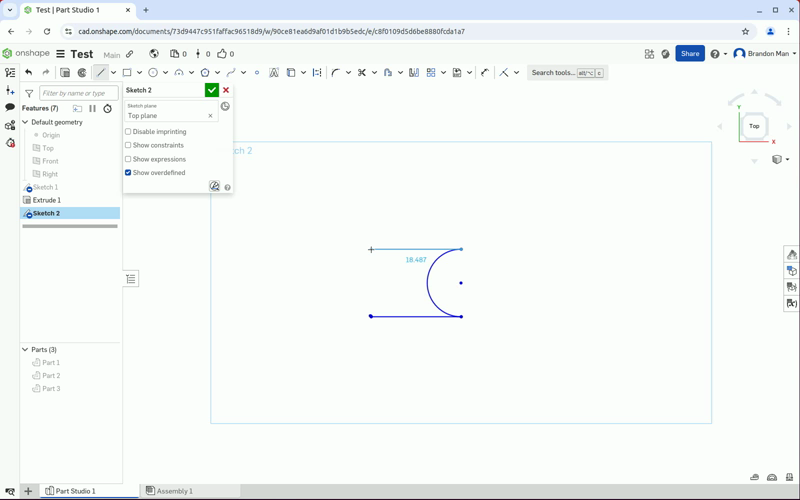
key(esc)
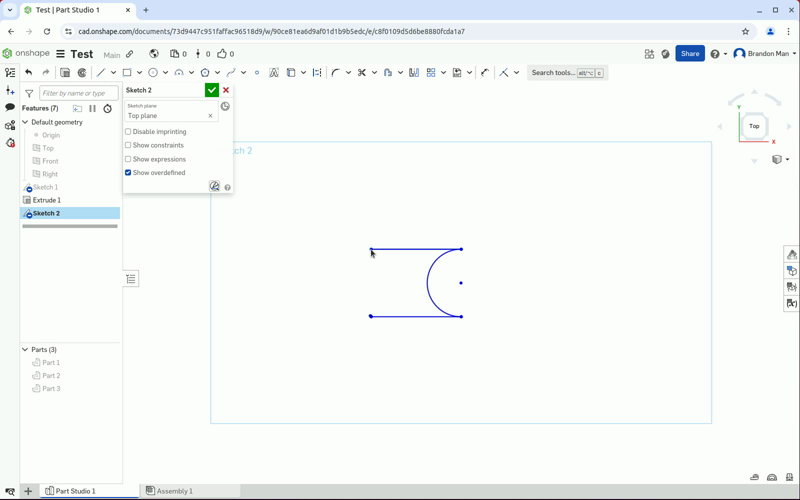
key(a)
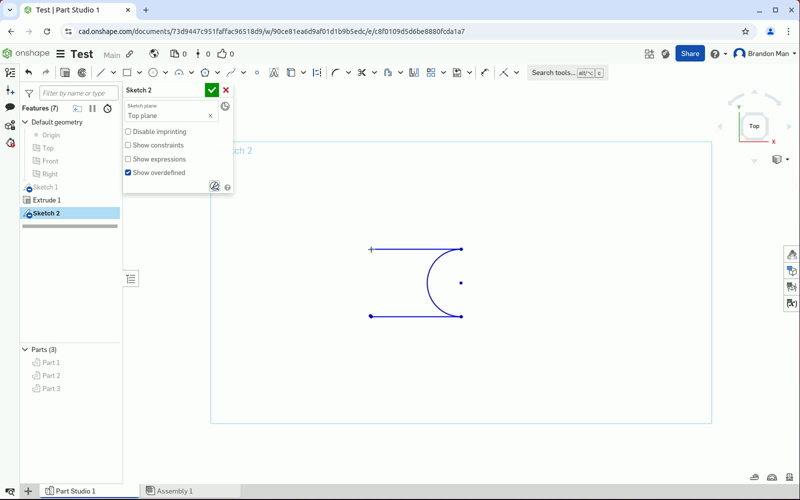
mouse_move(371, 249)
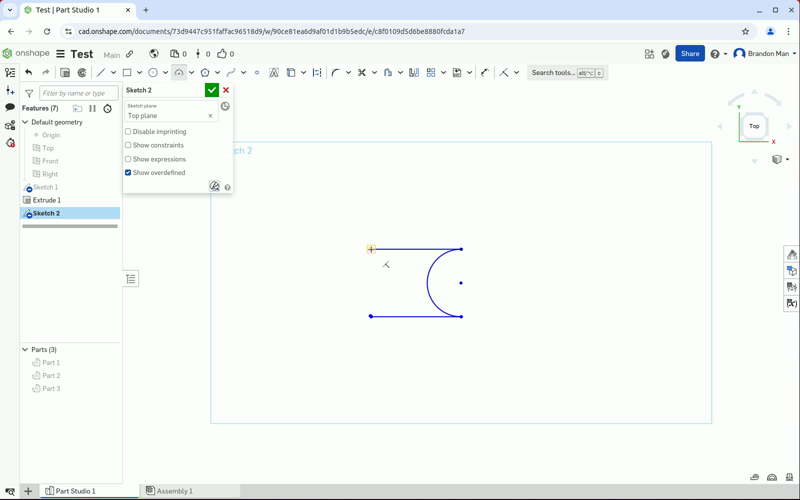
click(371, 249)
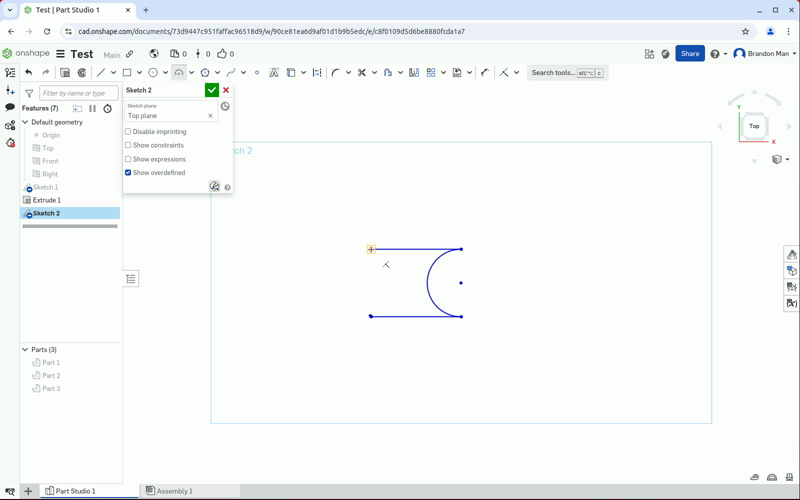
key_down(shift)
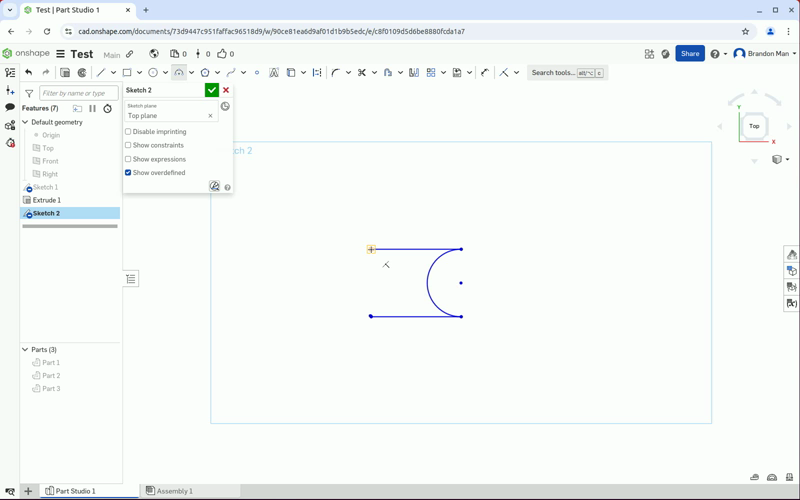
mouse_move(370, 251)
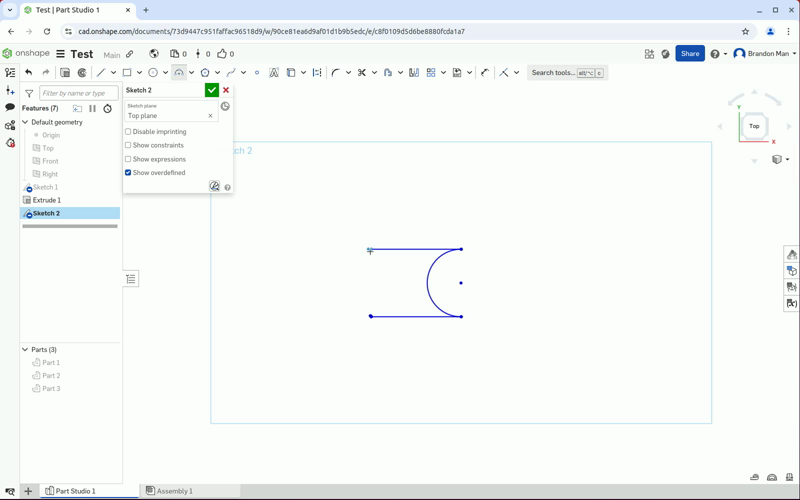
scroll(6)
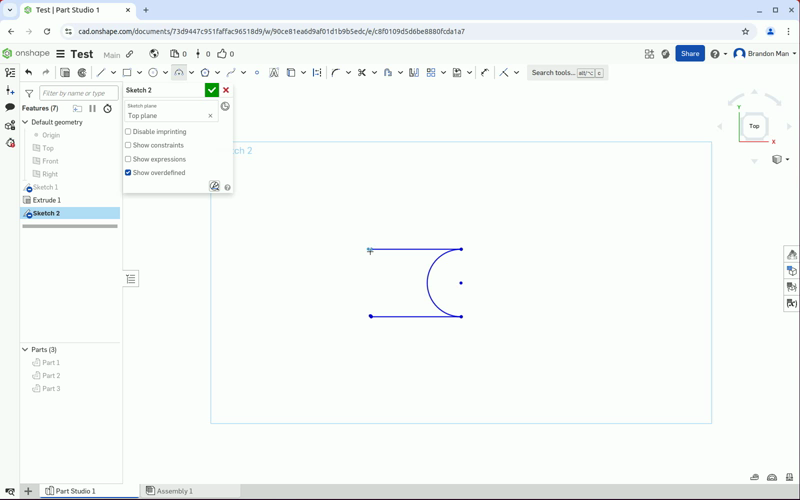
scroll(6)
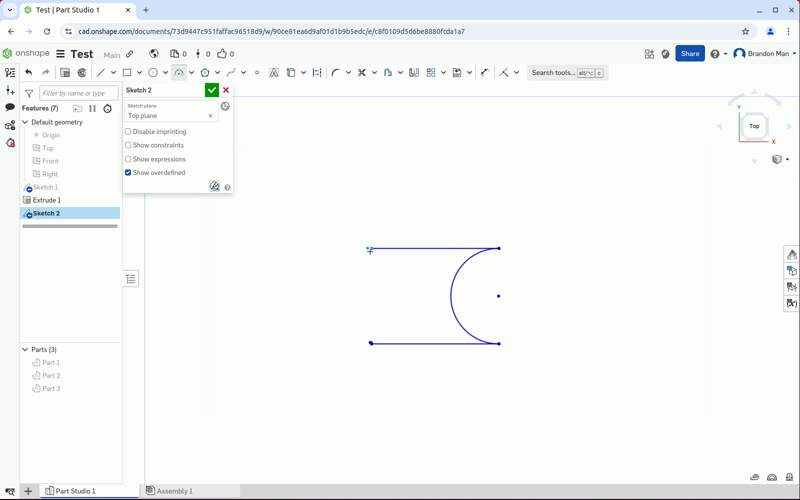
scroll(6)
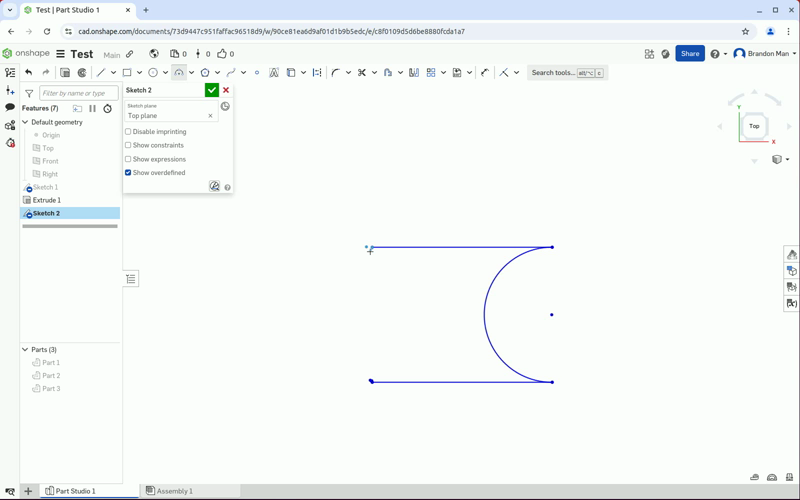
scroll(6)
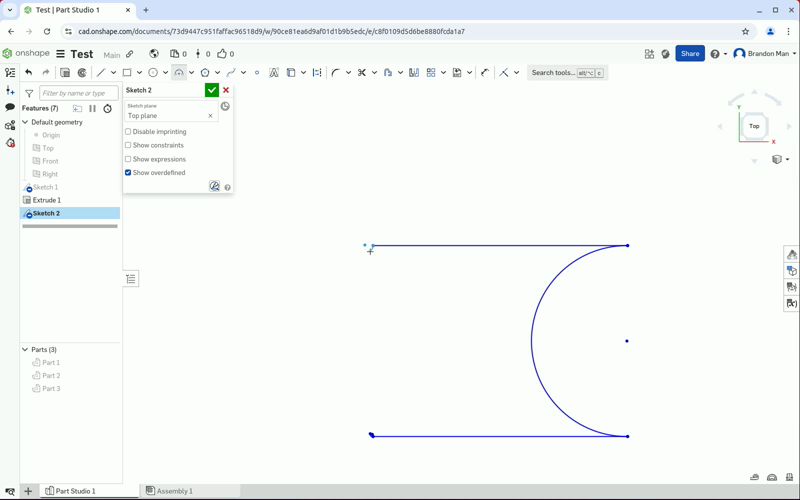
scroll(6)
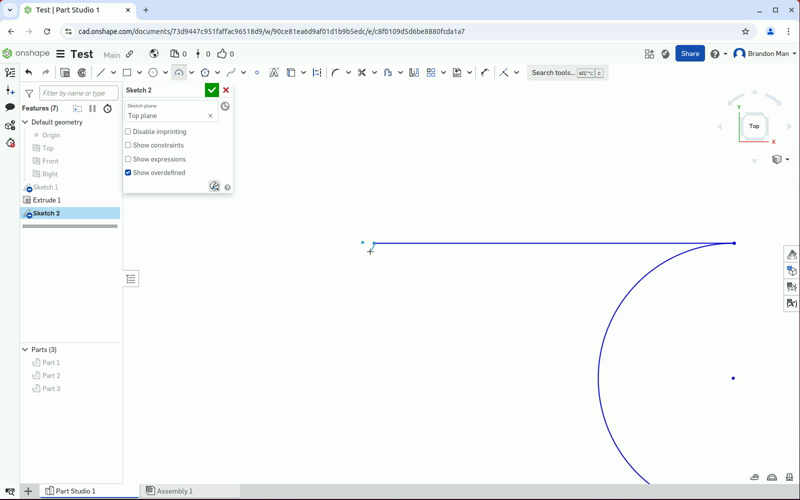
scroll(6)
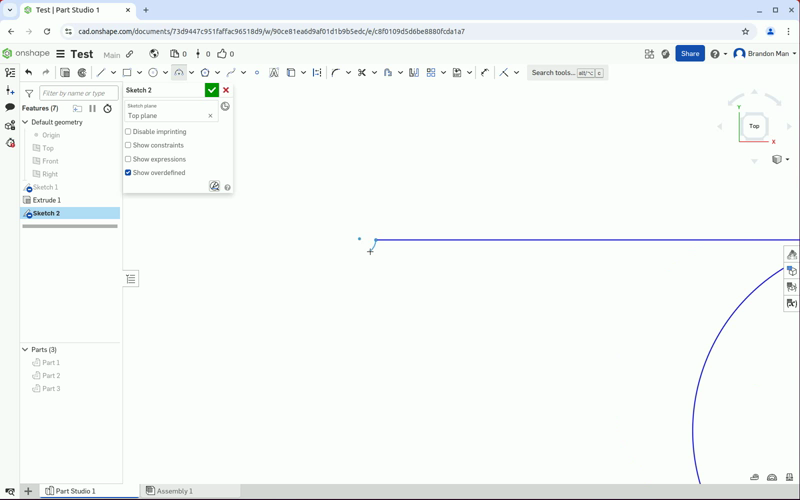
scroll(6)
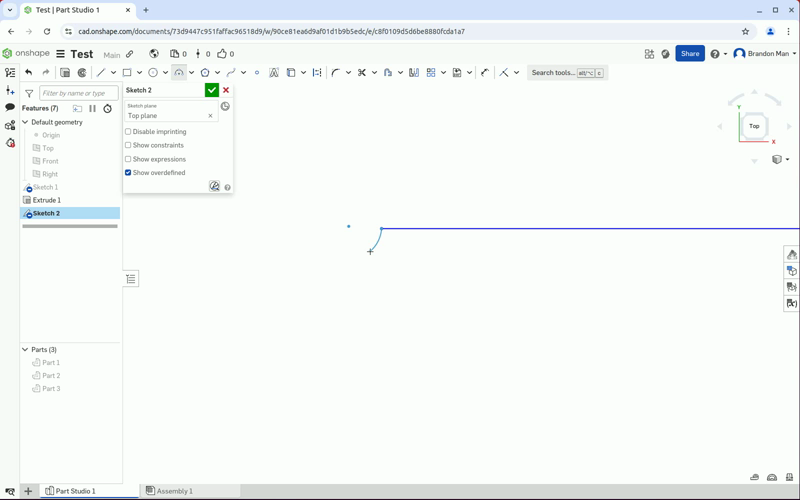
click(370, 251)
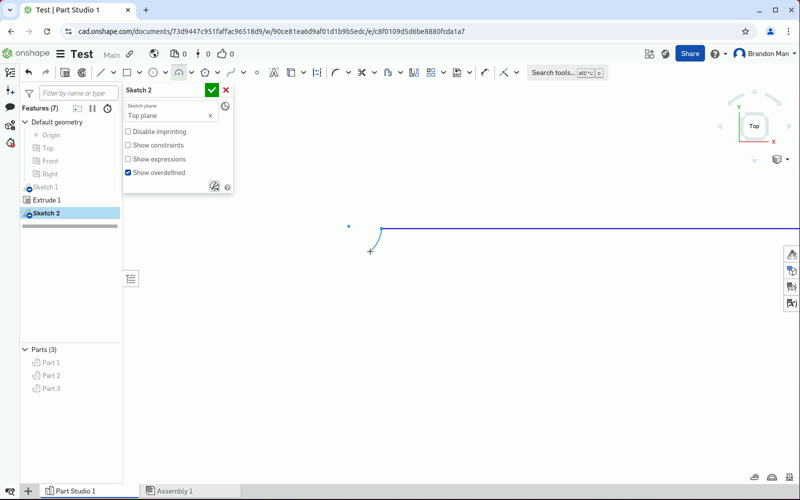
scroll(-6)
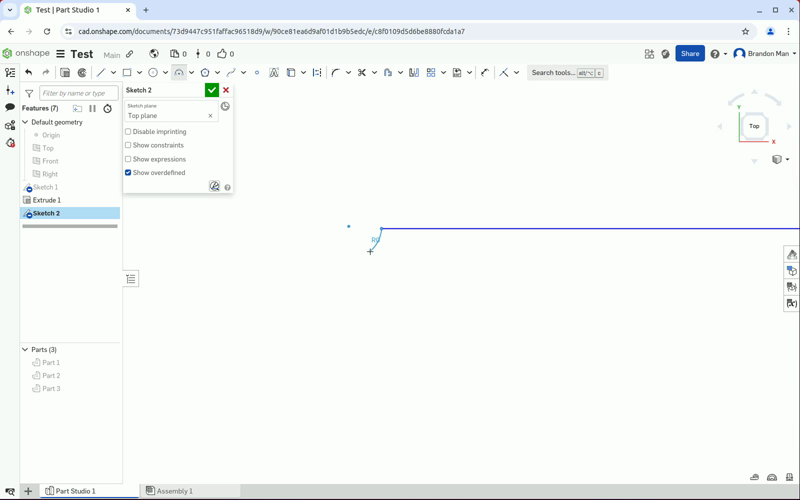
scroll(-6)
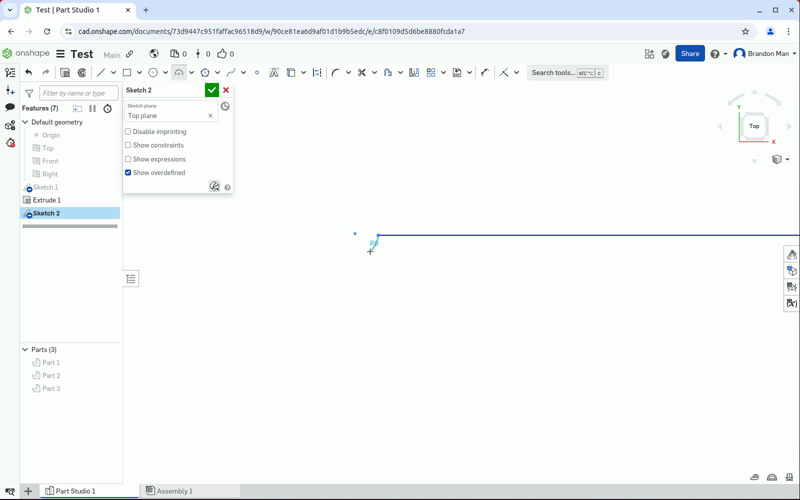
scroll(-6)
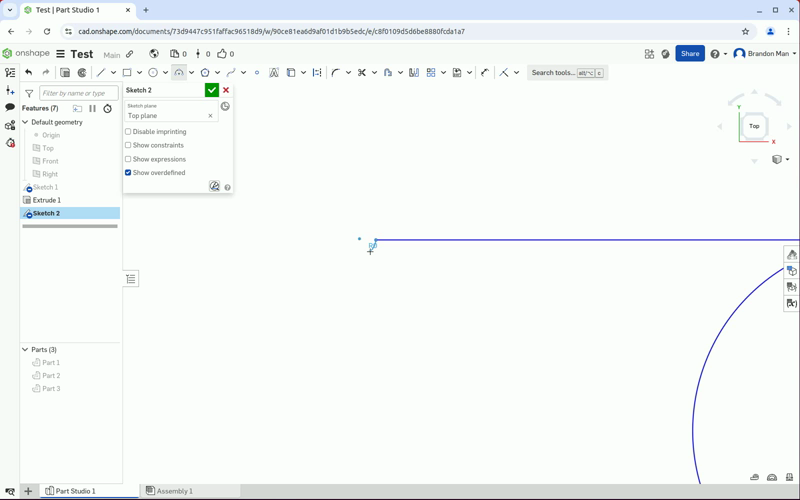
scroll(-6)
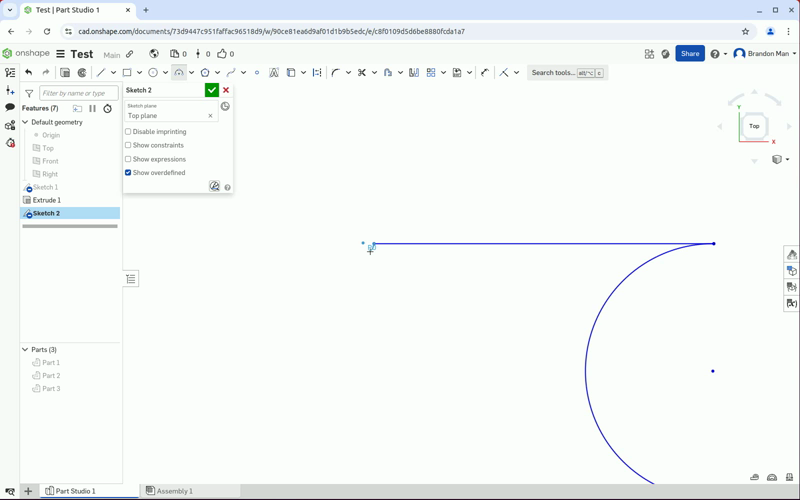
scroll(-6)
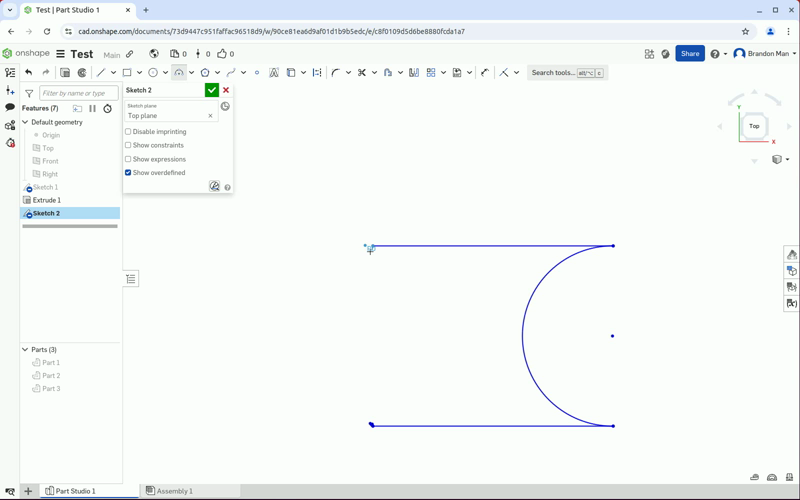
scroll(-6)
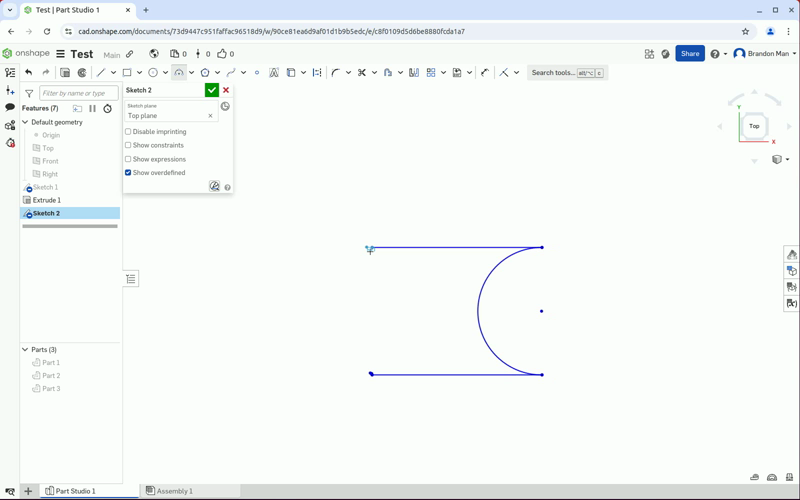
scroll(-6)
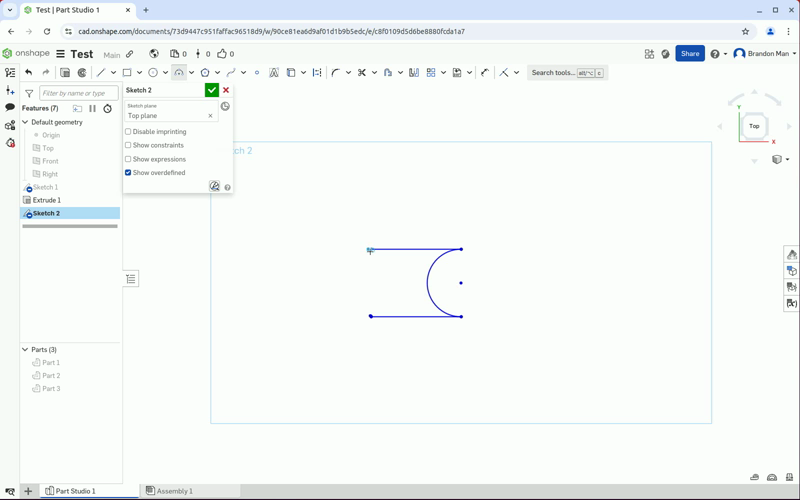
mouse_move(370, 249)
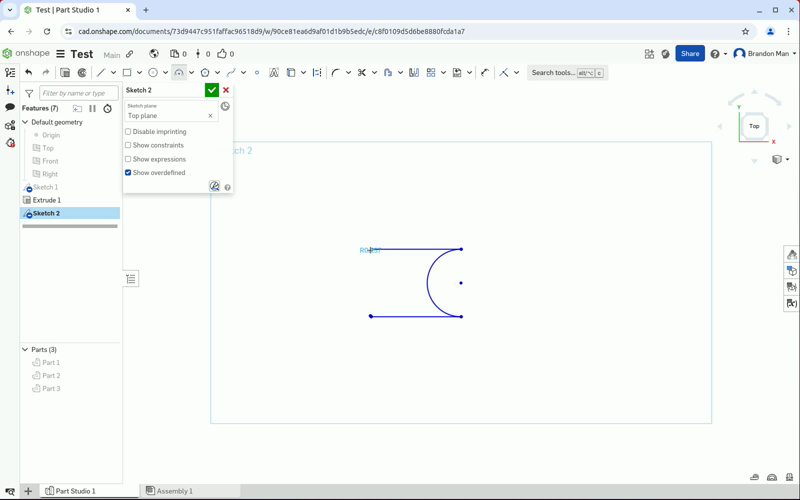
scroll(6)
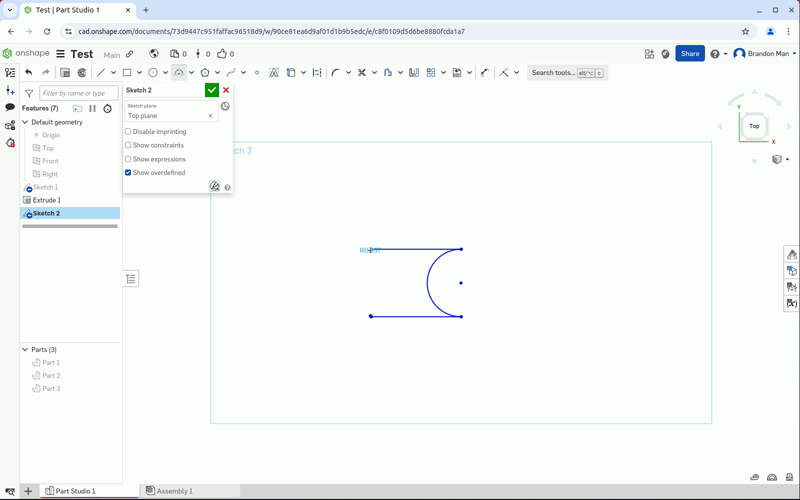
scroll(6)
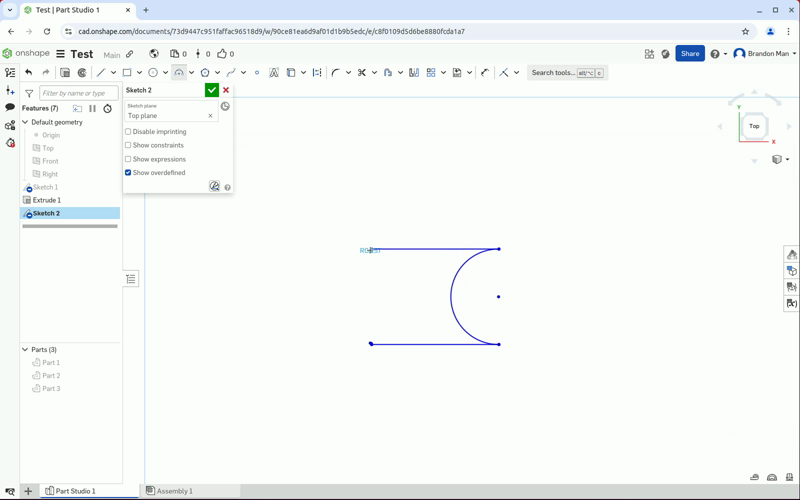
scroll(6)
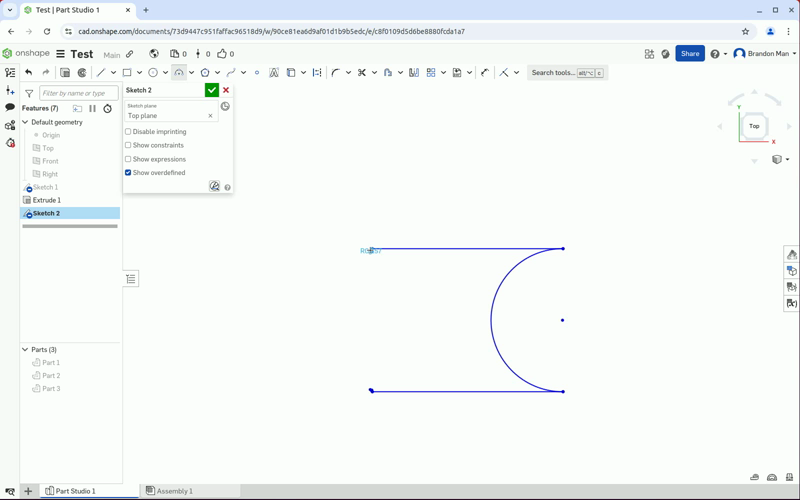
scroll(6)
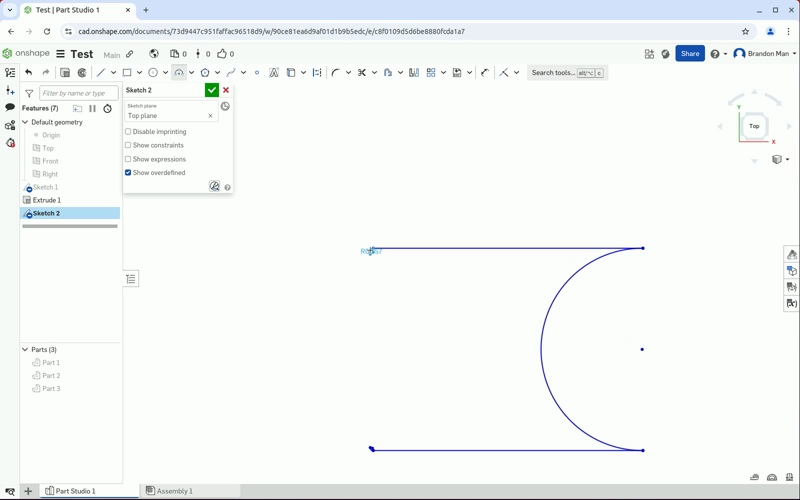
scroll(6)
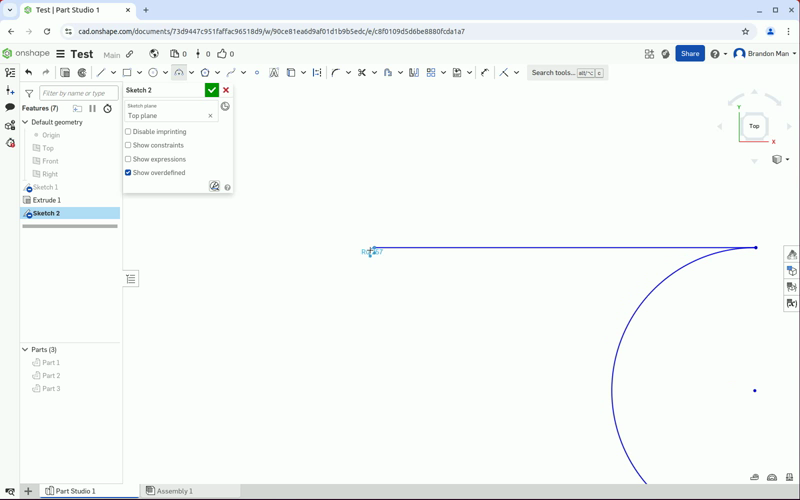
scroll(6)
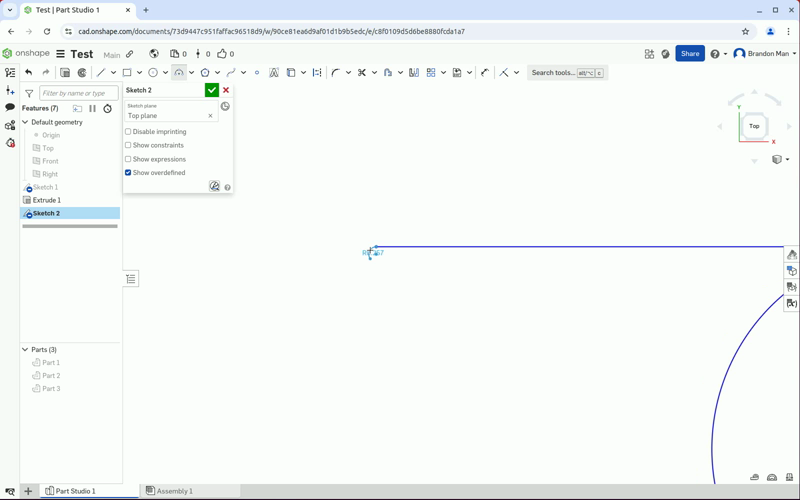
scroll(6)
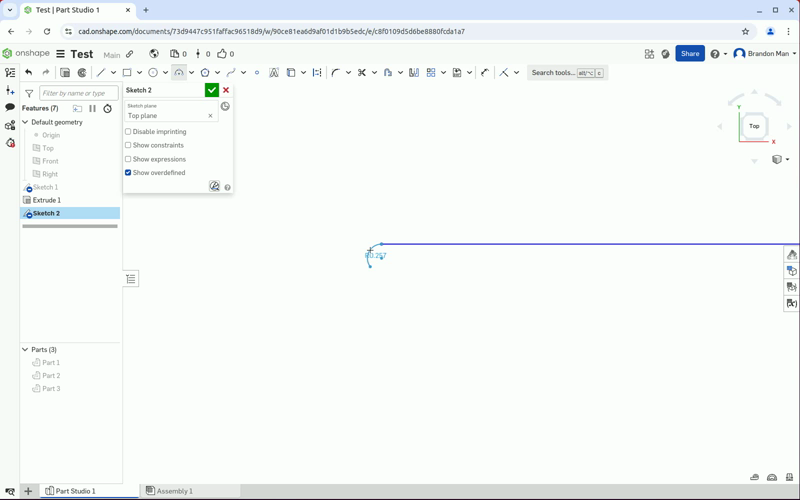
click(370, 249)
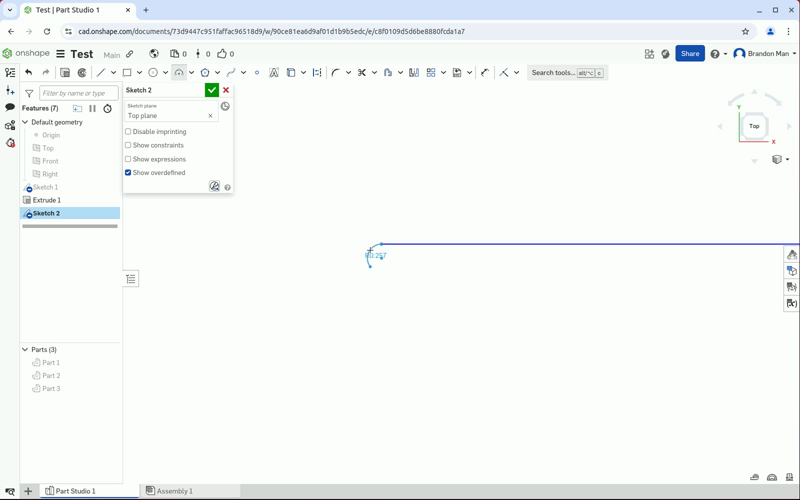
scroll(-6)
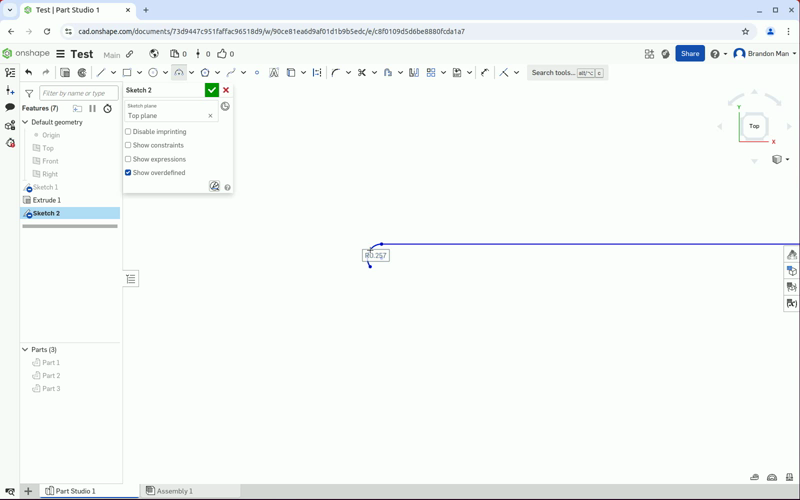
scroll(-6)
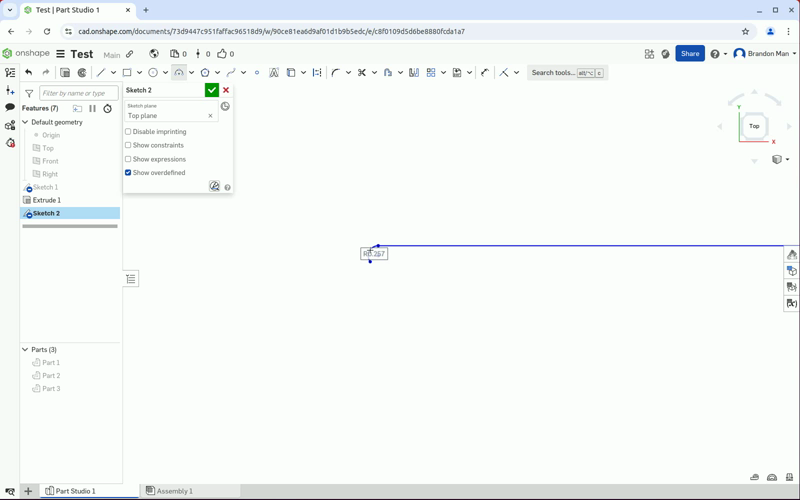
scroll(-6)
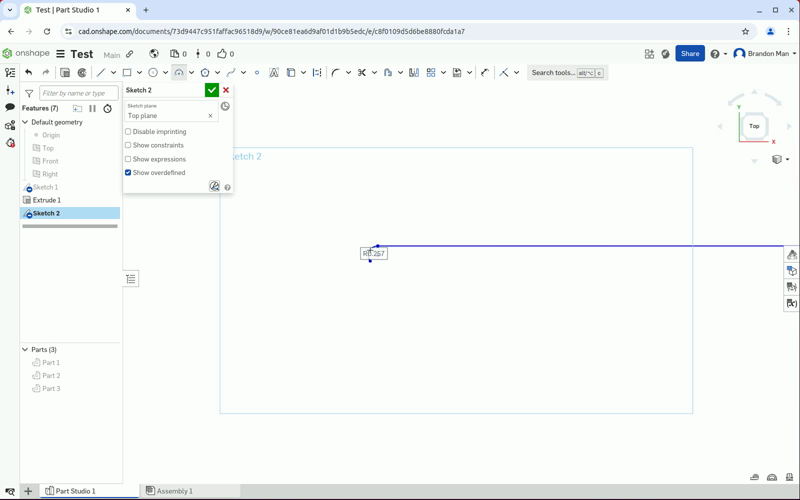
scroll(-6)
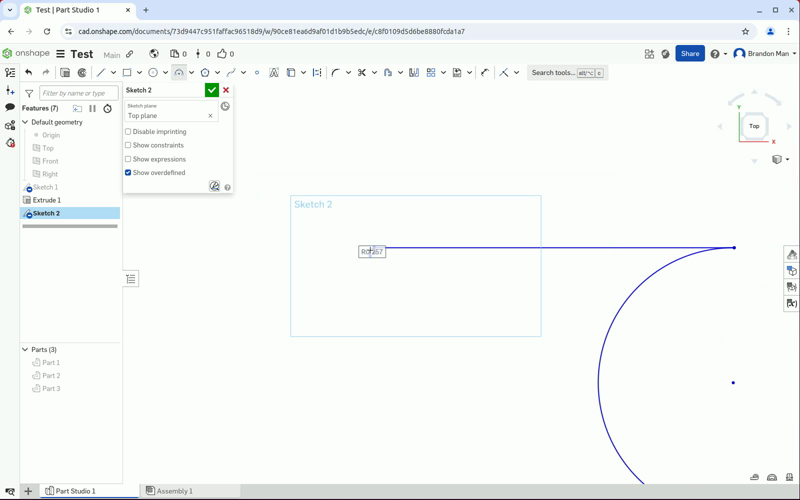
scroll(-6)
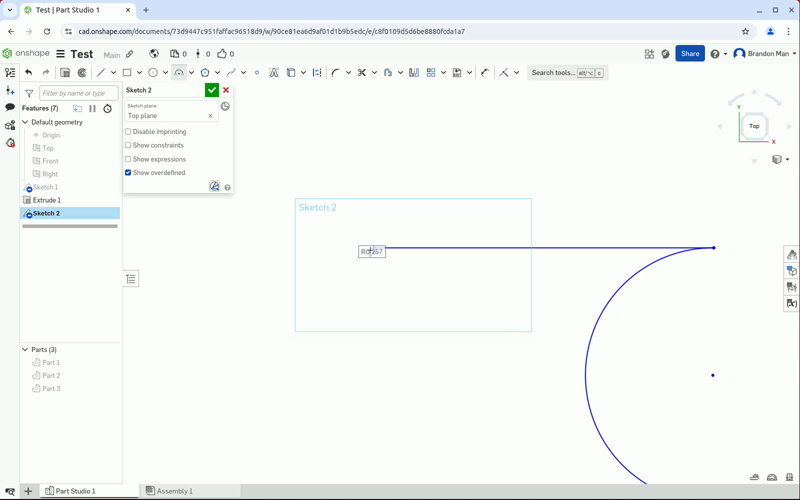
scroll(-6)
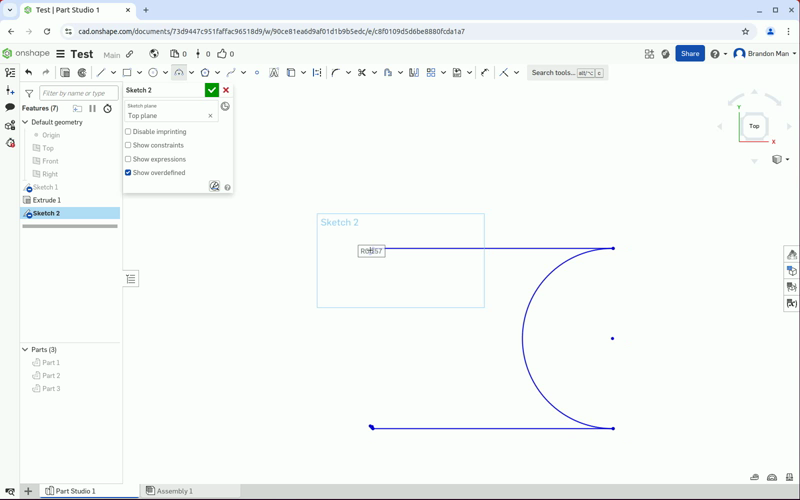
scroll(-6)
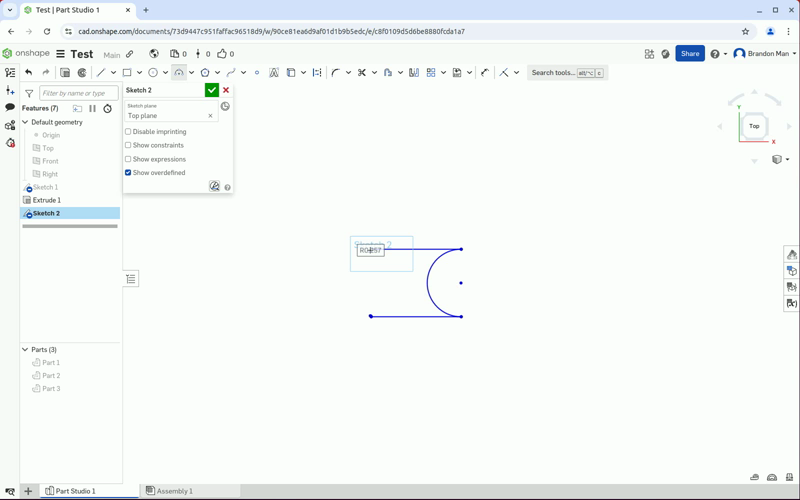
key_up(shift)
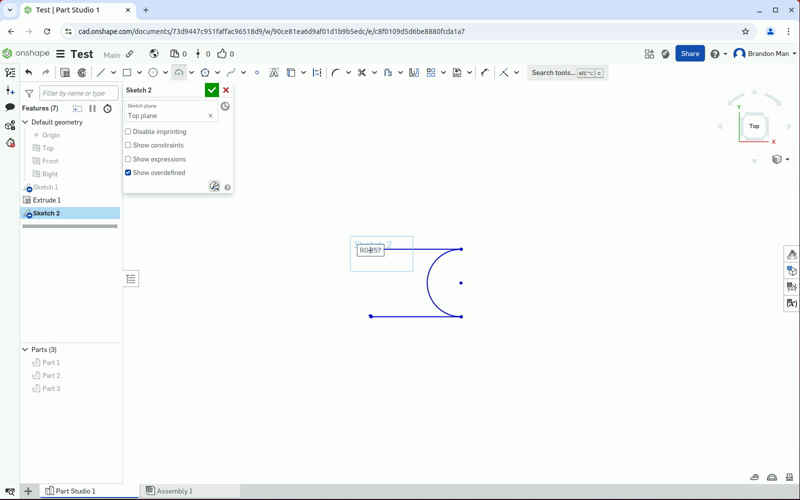
key(esc)
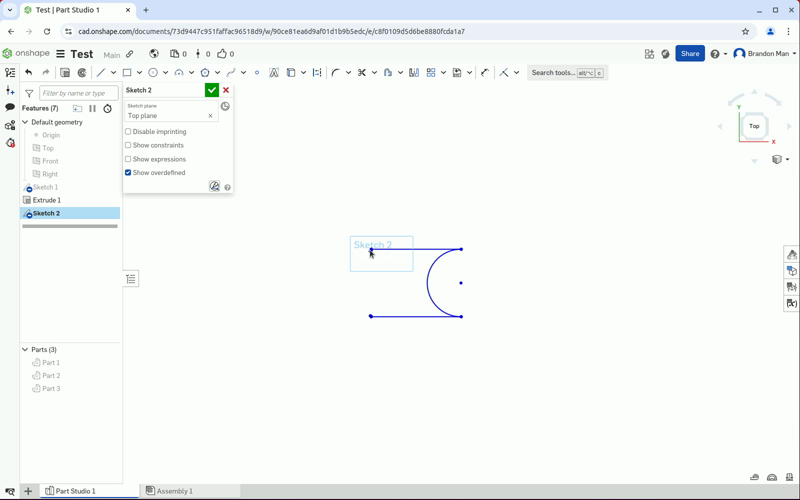
key(l)
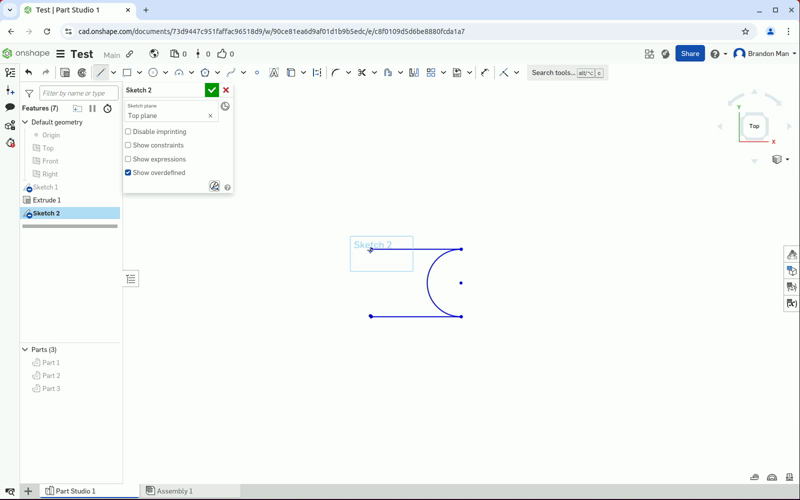
mouse_move(370, 251)
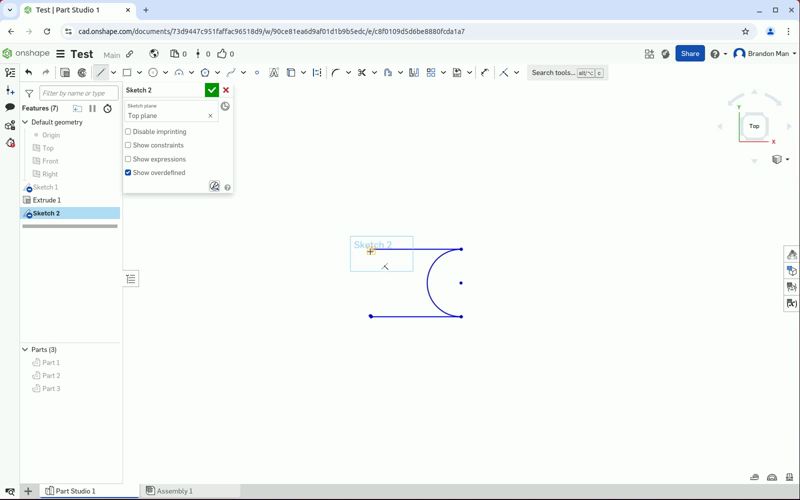
scroll(6)
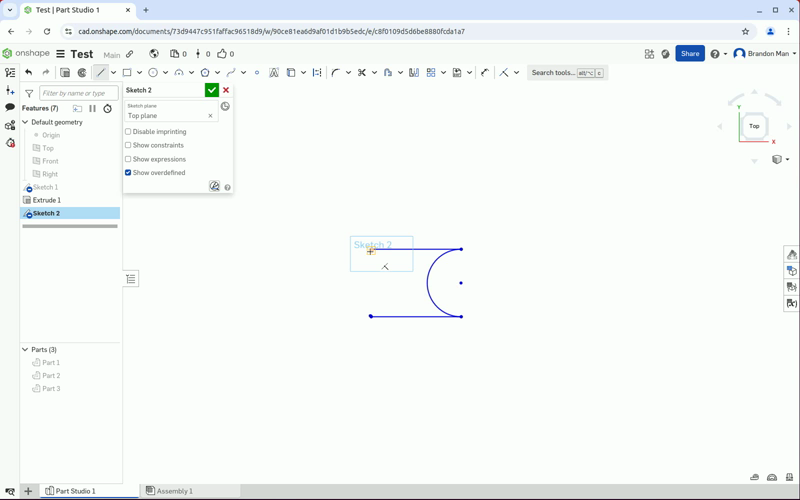
scroll(6)
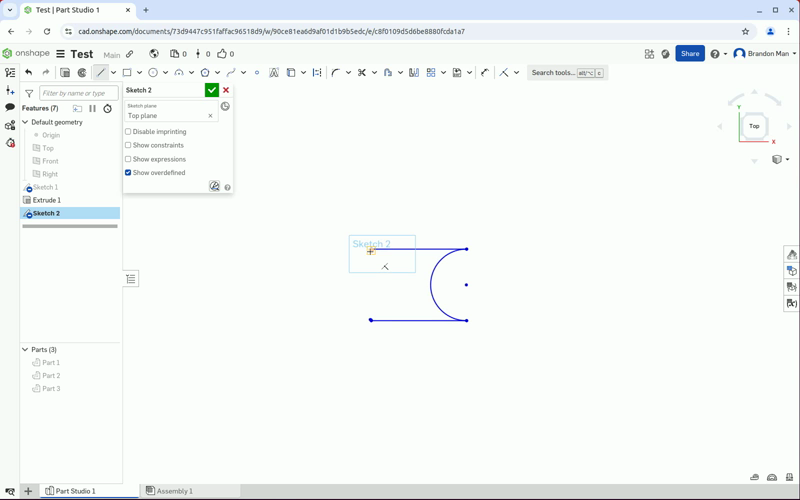
scroll(6)
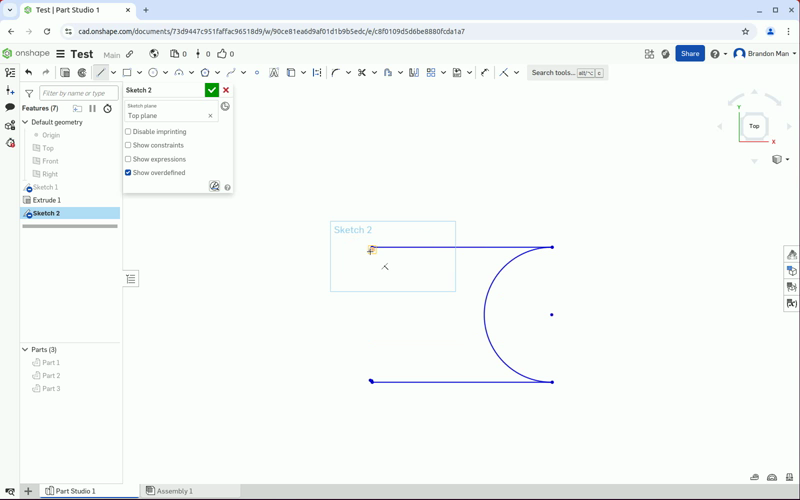
scroll(6)
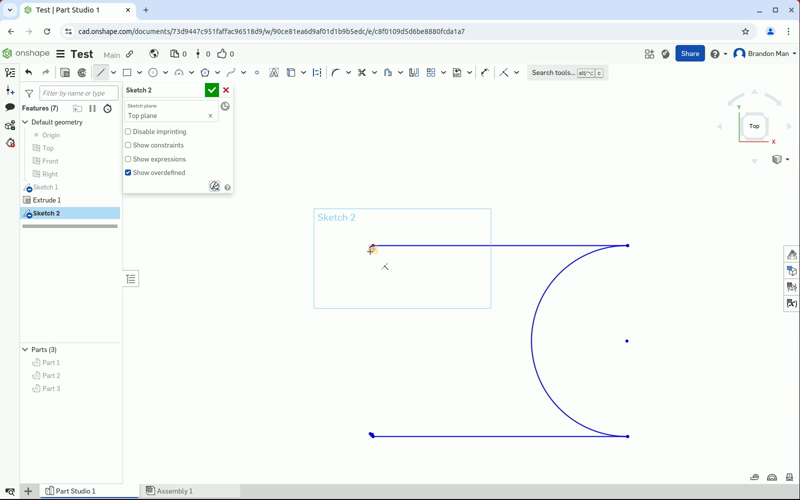
scroll(6)
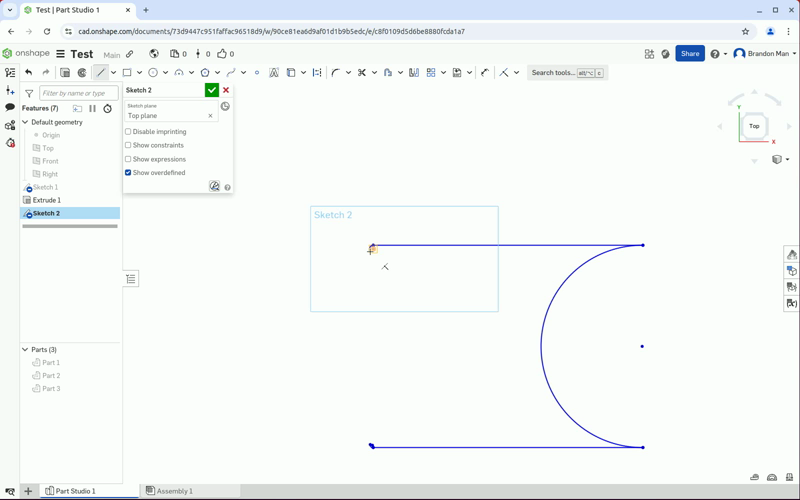
scroll(6)
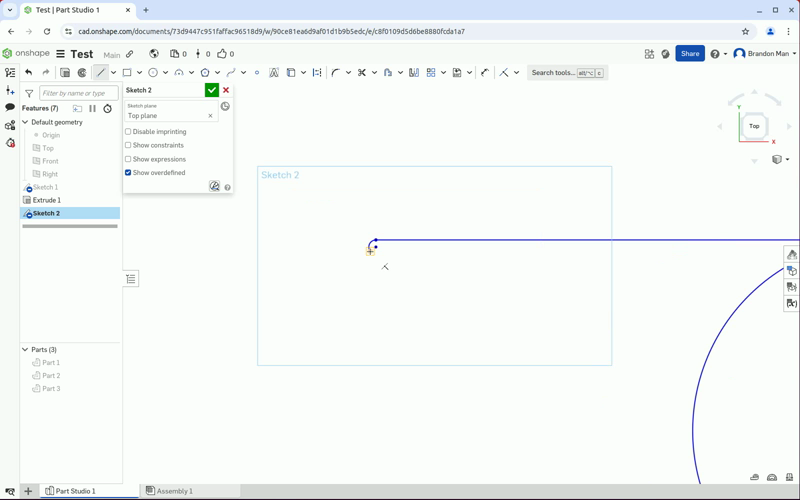
scroll(6)
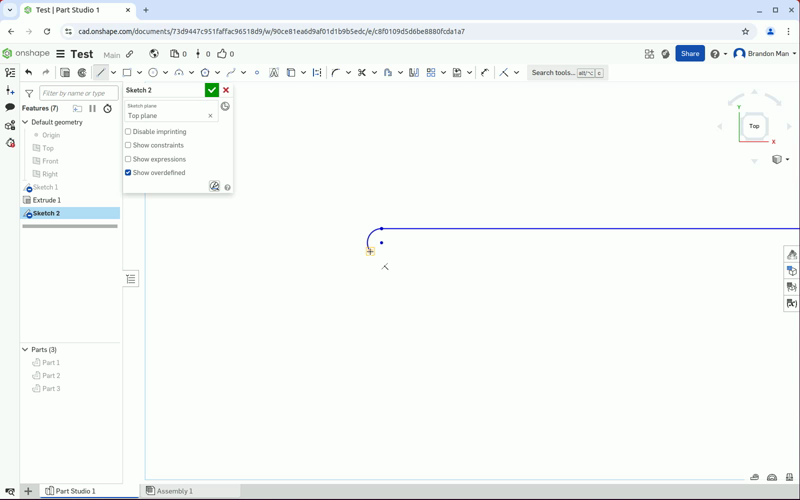
click(370, 251)
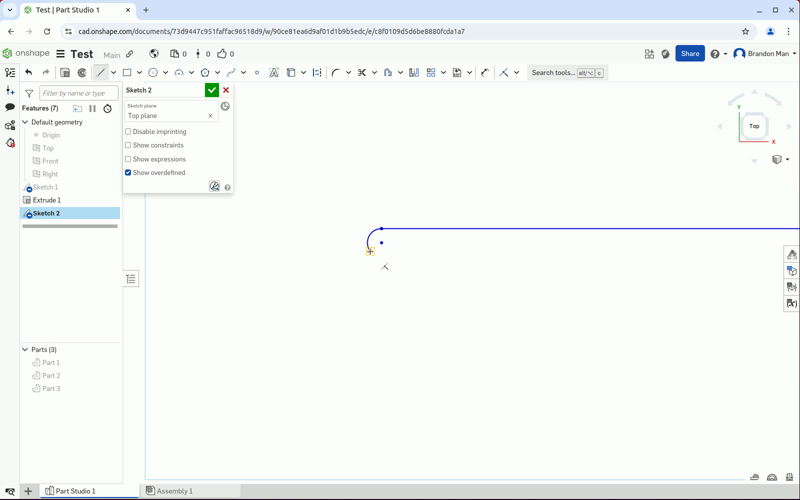
scroll(-6)
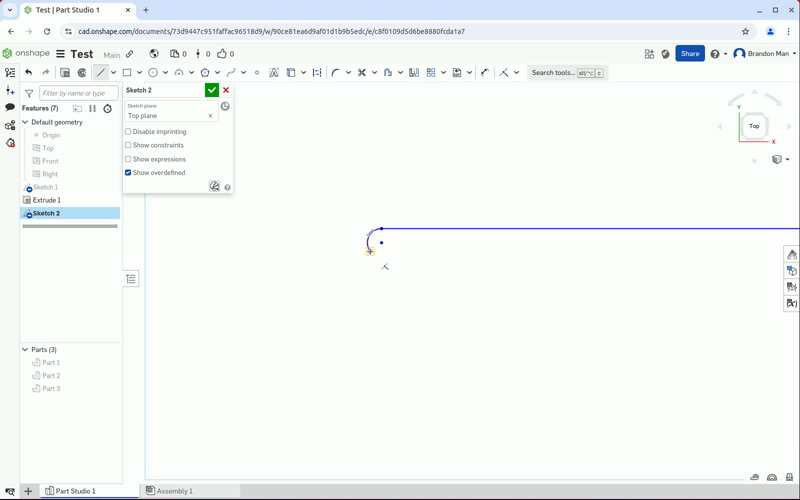
scroll(-6)
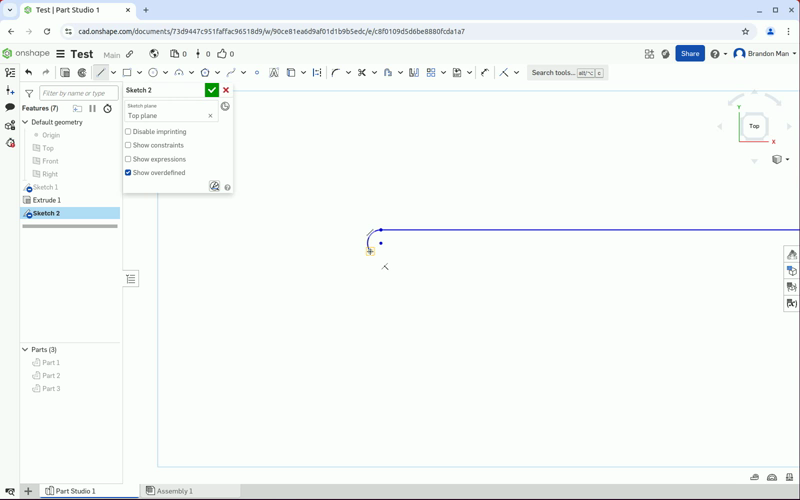
scroll(-6)
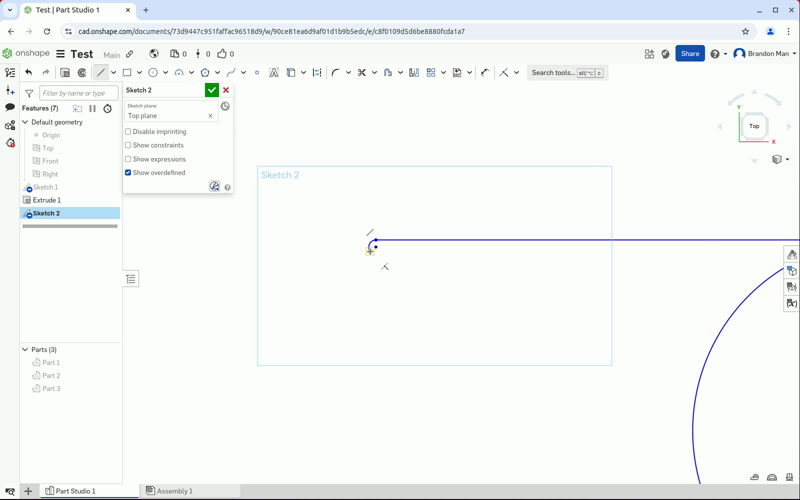
scroll(-6)
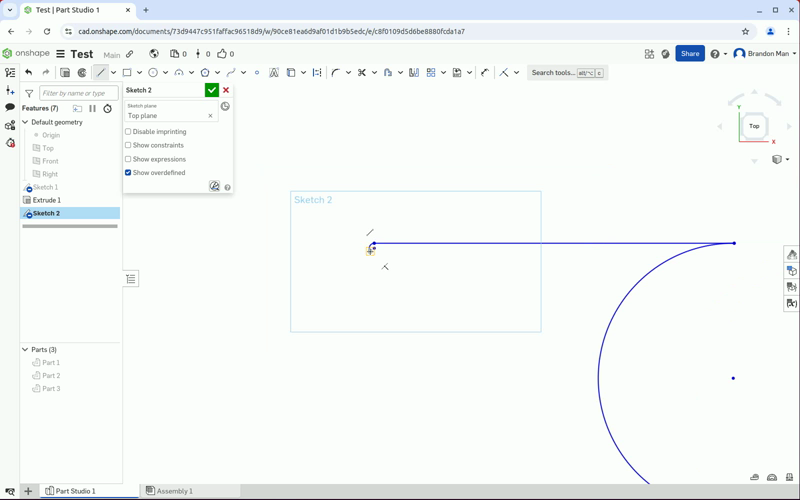
scroll(-6)
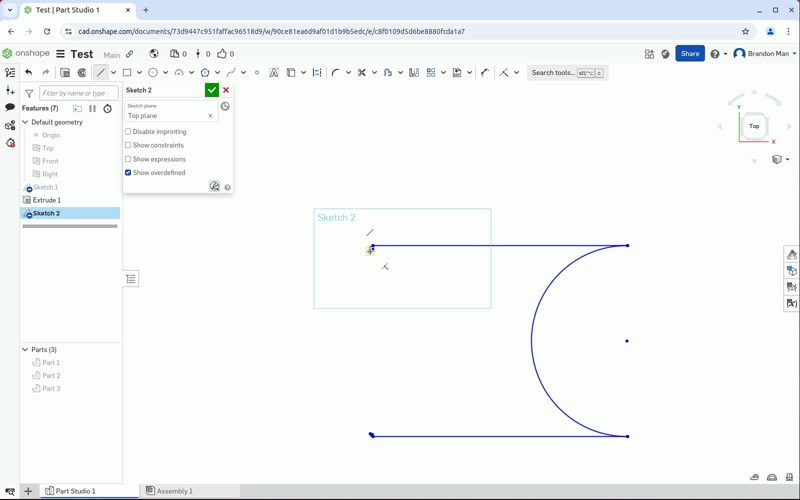
scroll(-6)
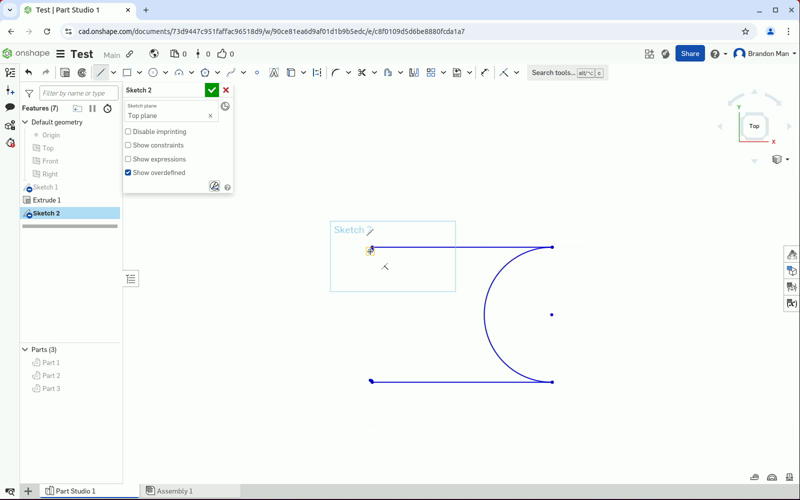
scroll(-6)
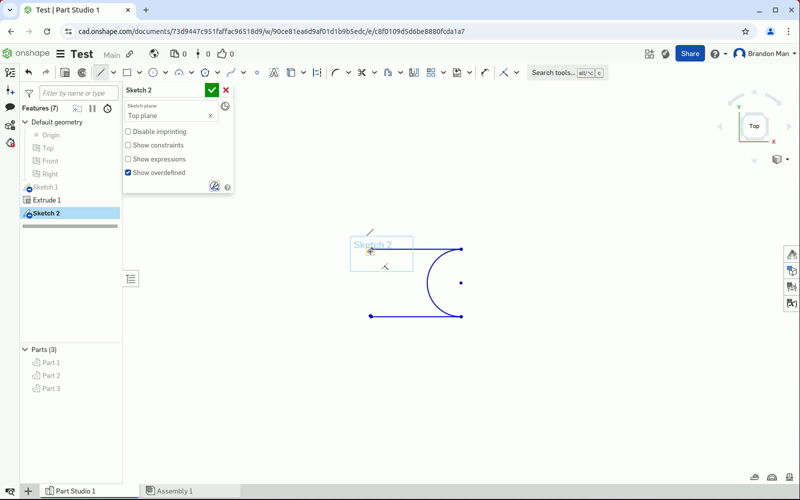
key_down(shift)
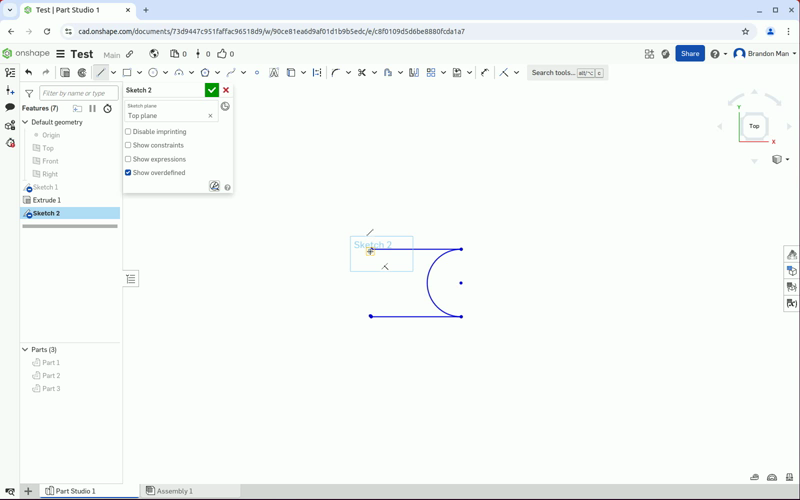
mouse_move(400, 251)
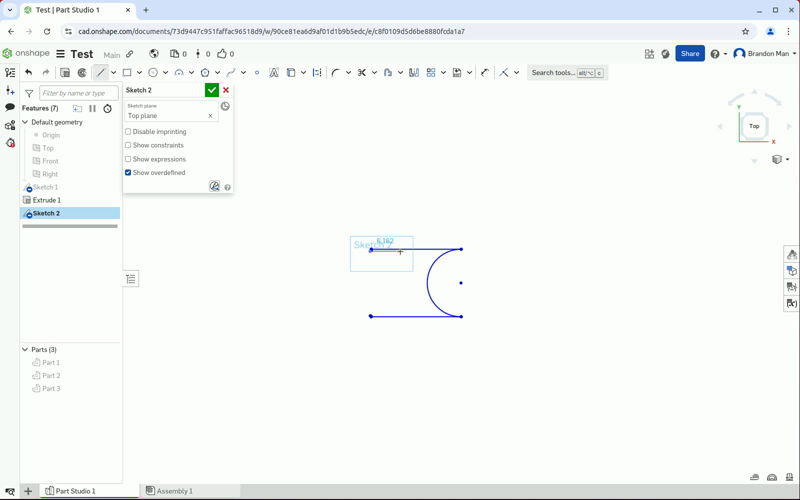
mouse_move(370, 266)
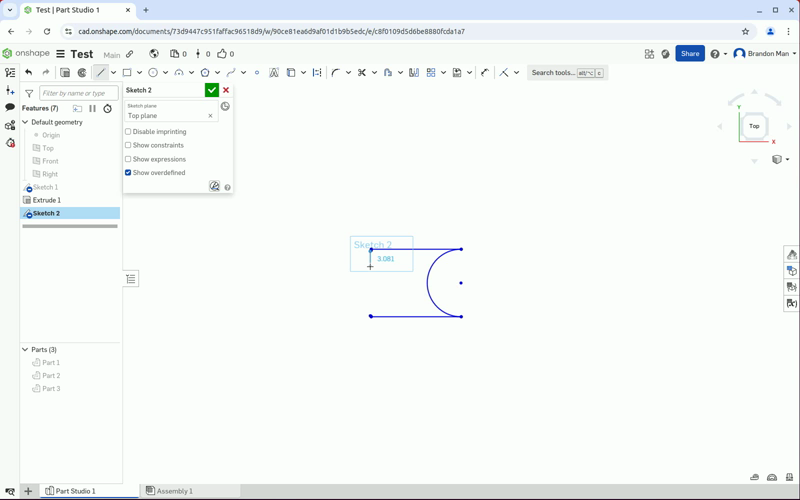
click(370, 266)
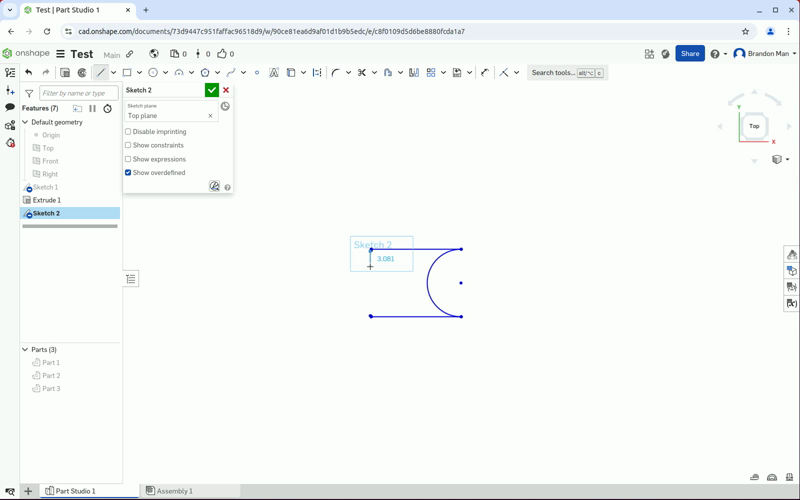
key_up(shift)
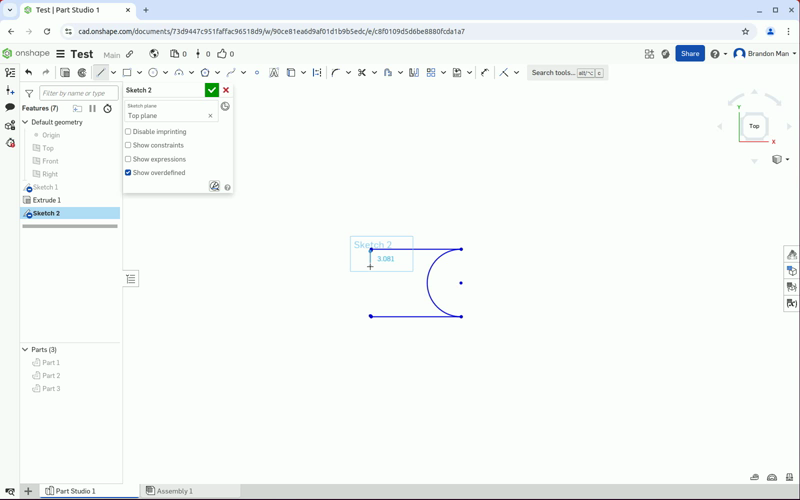
key_down(shift)
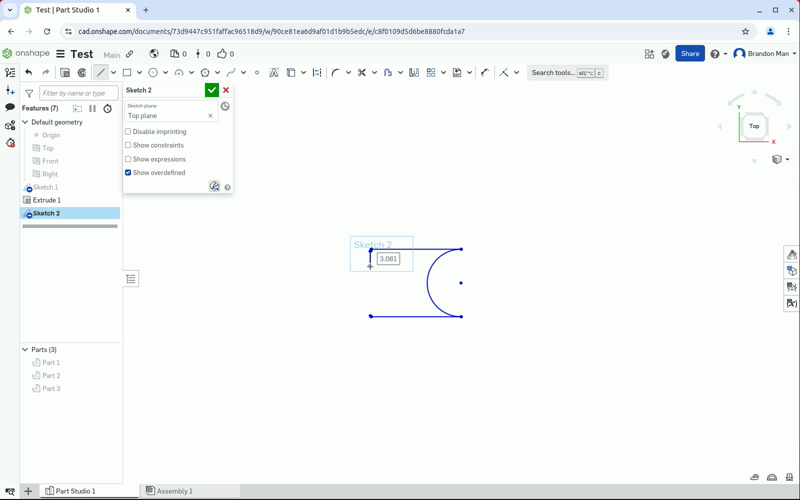
mouse_move(400, 266)
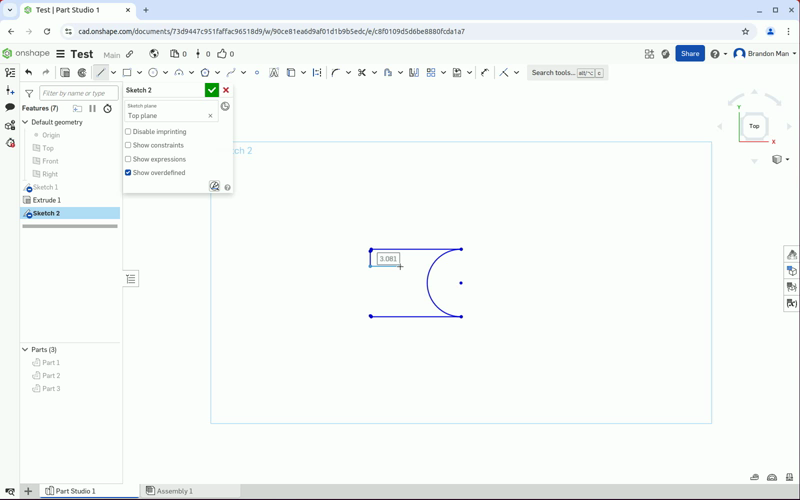
mouse_move(398, 266)
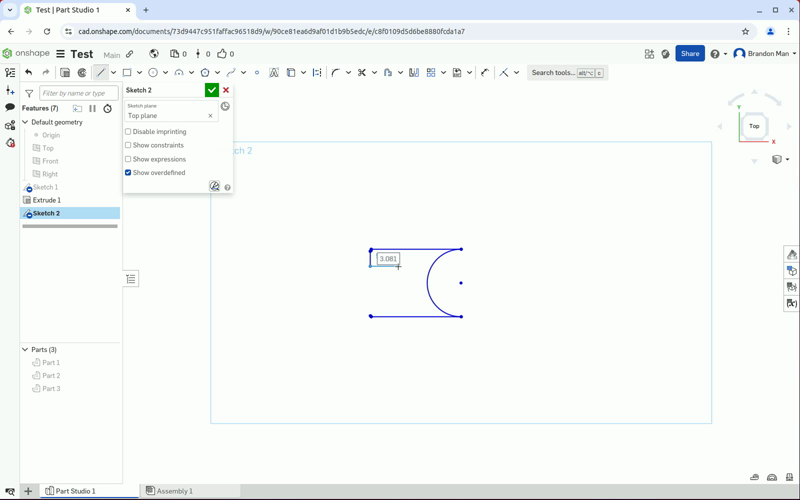
click(398, 266)
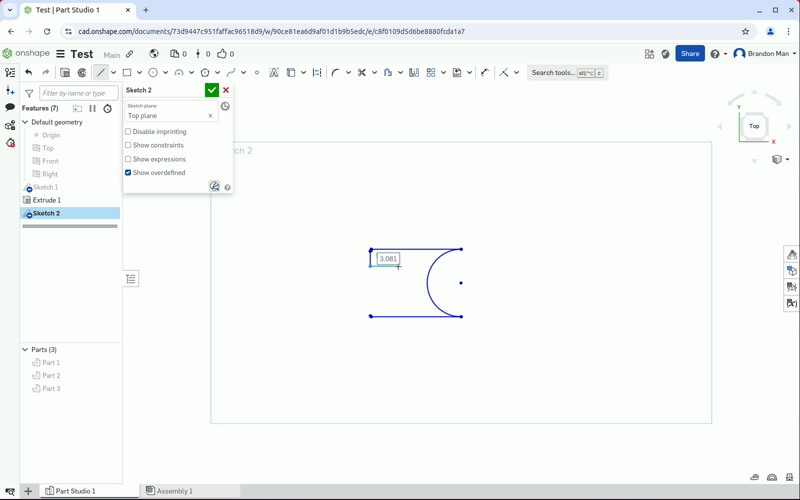
key_up(shift)
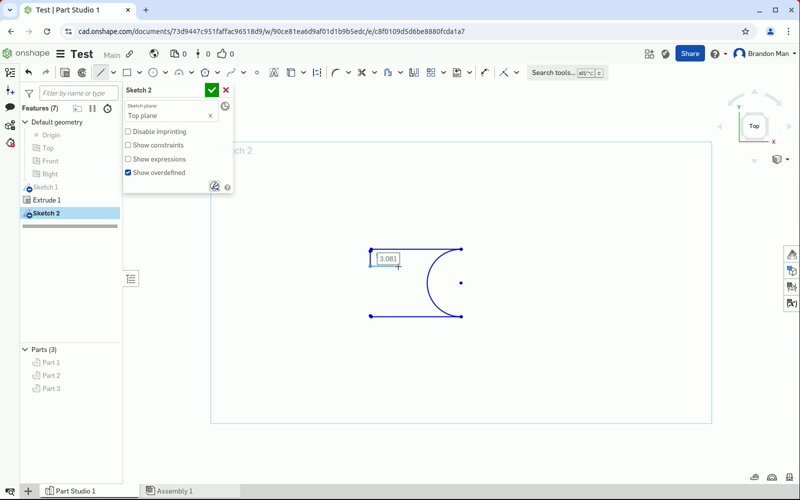
key(esc)
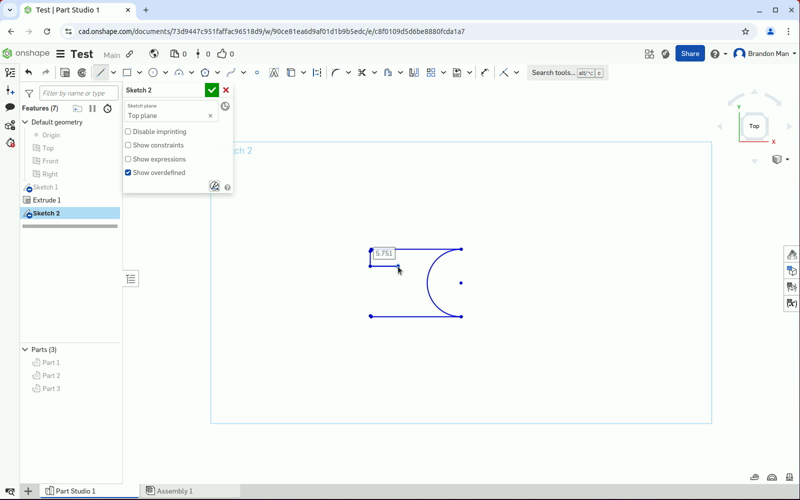
key(a)
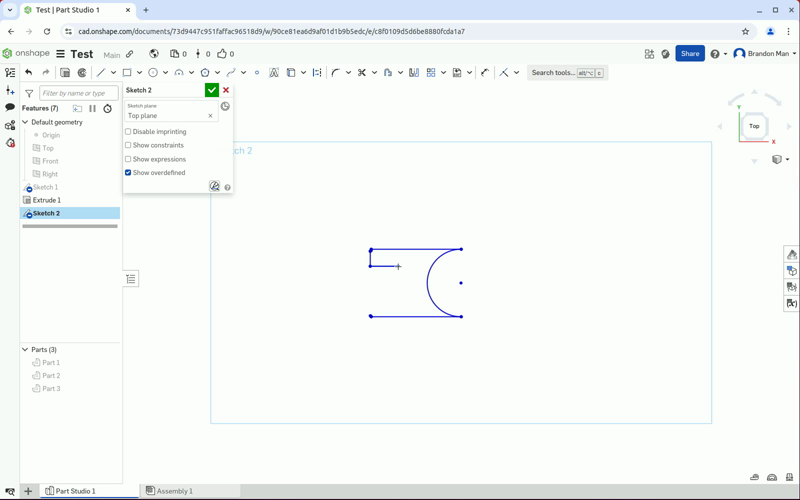
mouse_move(398, 266)
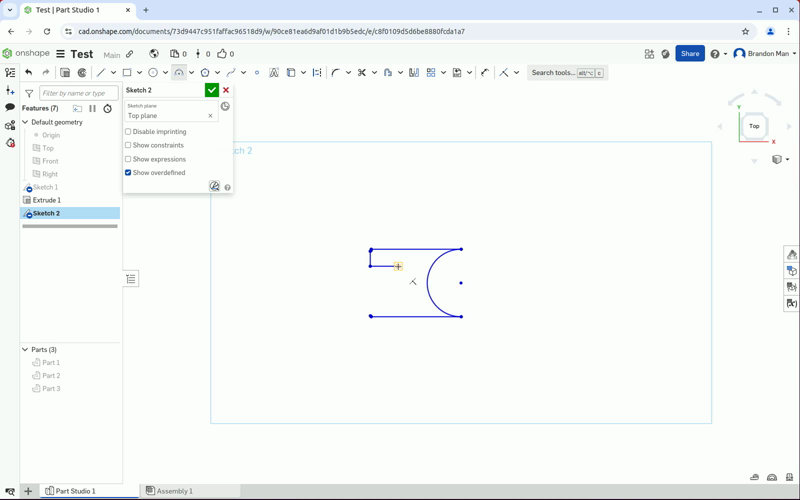
click(398, 266)
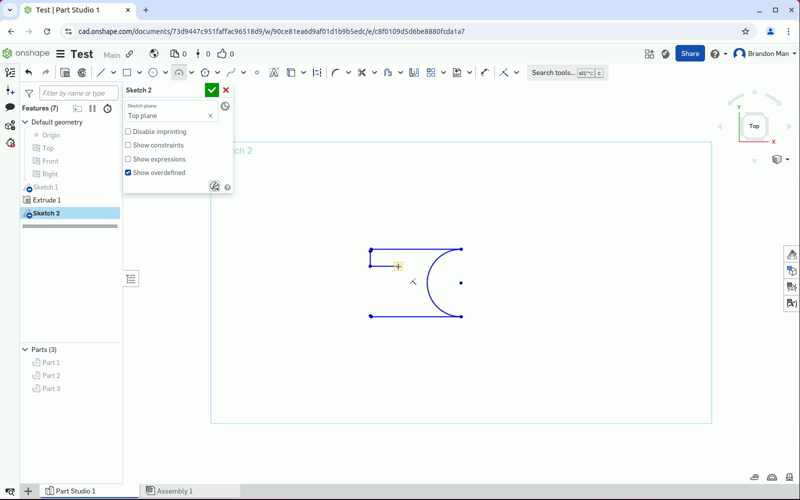
key_down(shift)
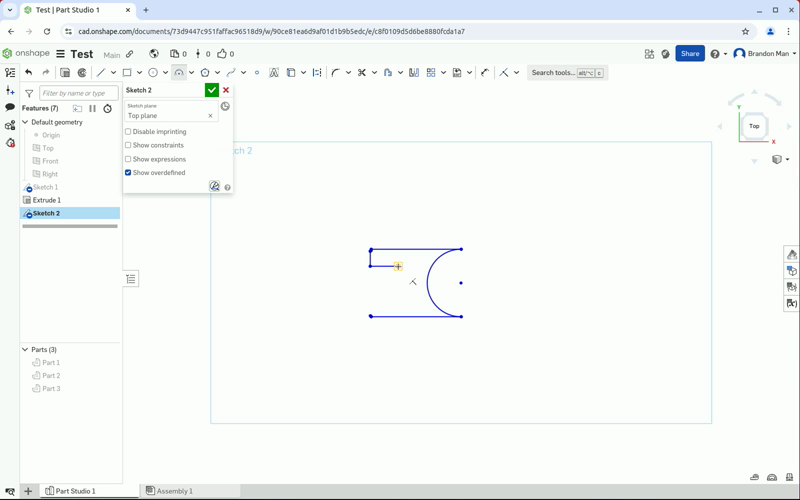
mouse_move(398, 300)
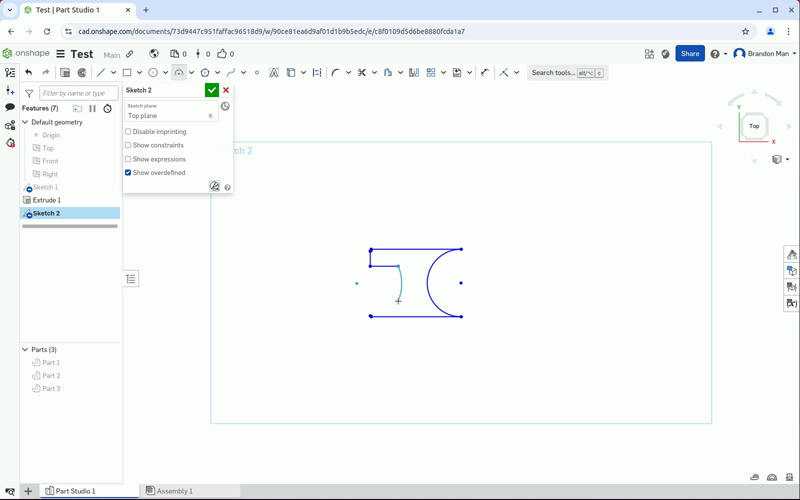
click(398, 300)
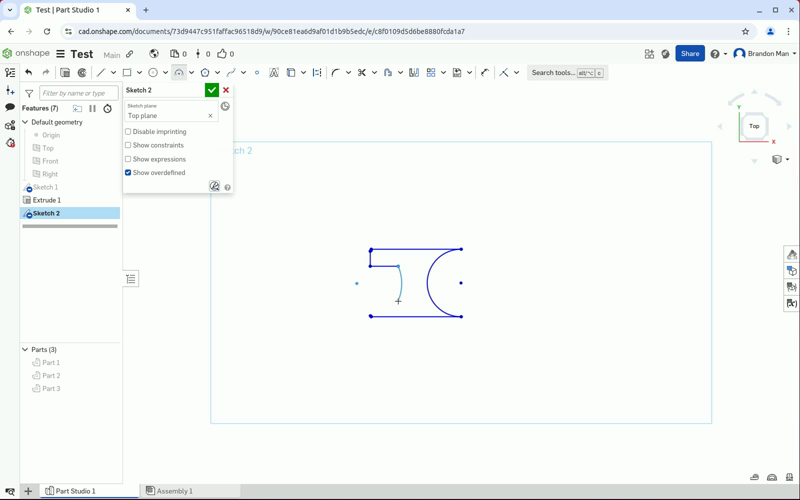
mouse_move(415, 283)
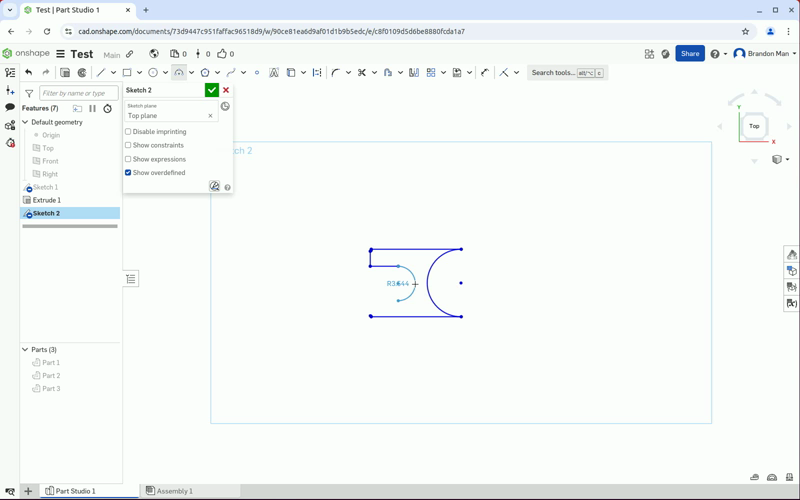
click(415, 283)
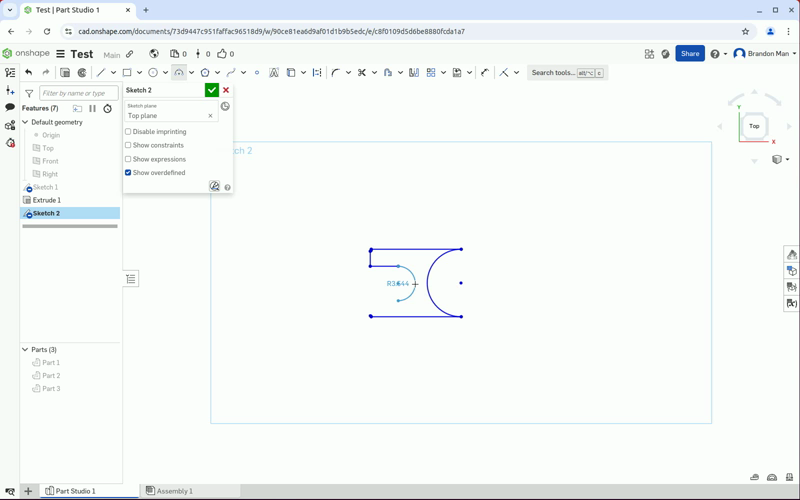
key_up(shift)
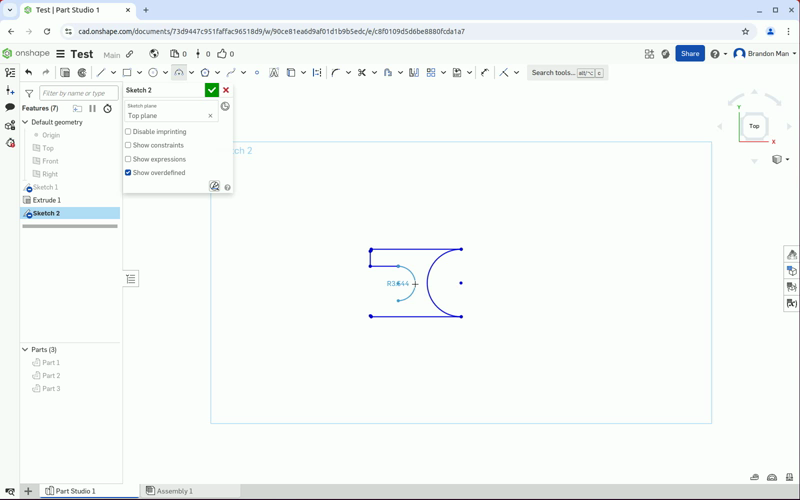
key(esc)
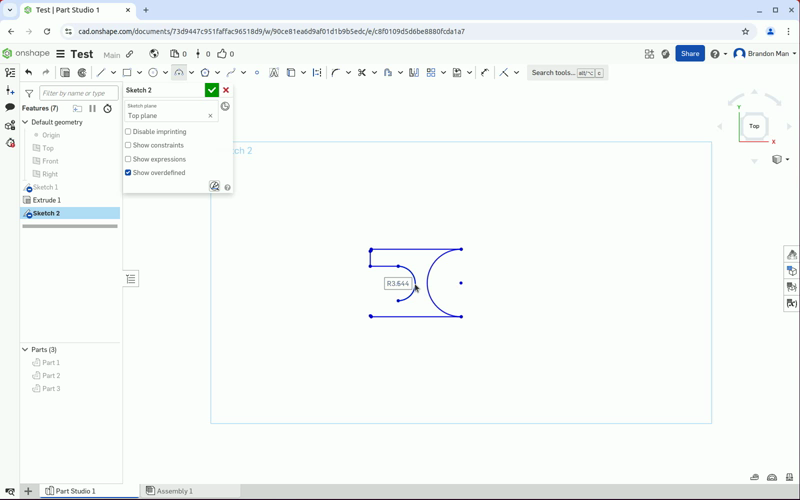
key(l)
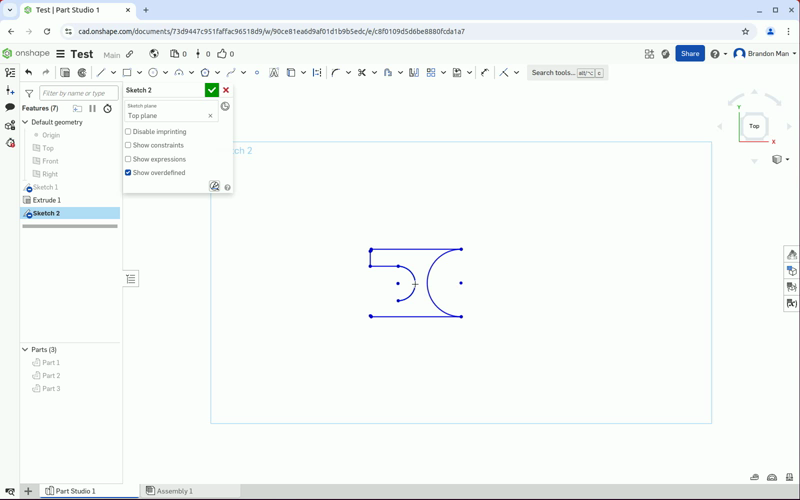
mouse_move(398, 300)
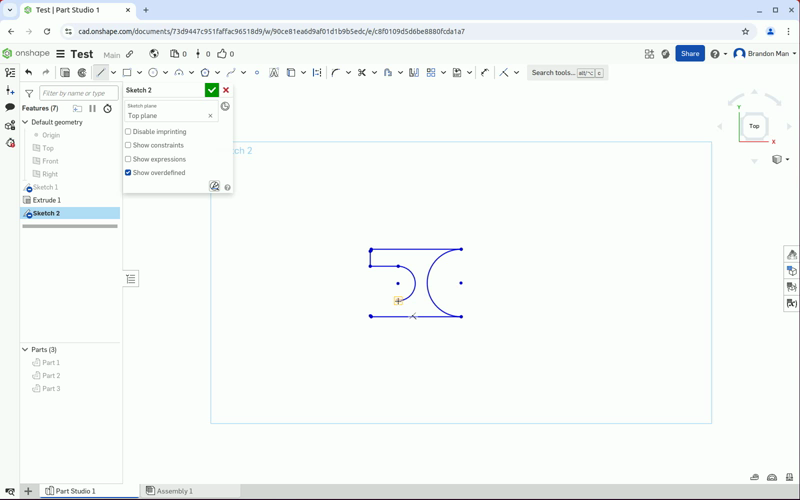
click(398, 300)
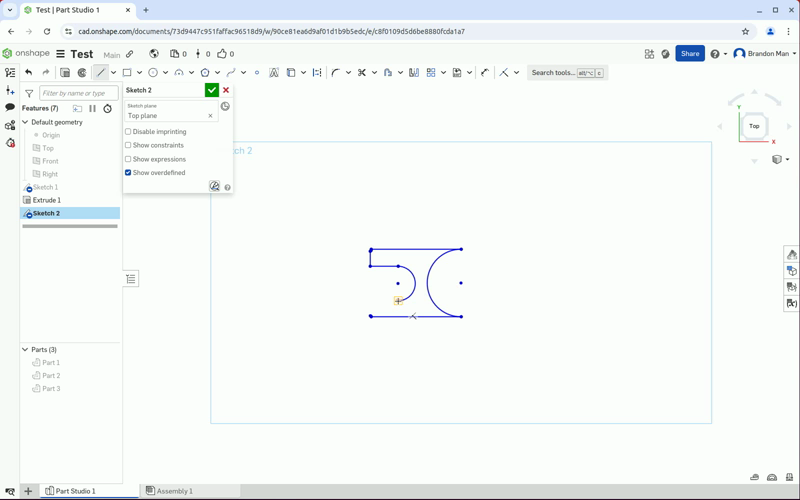
key_down(shift)
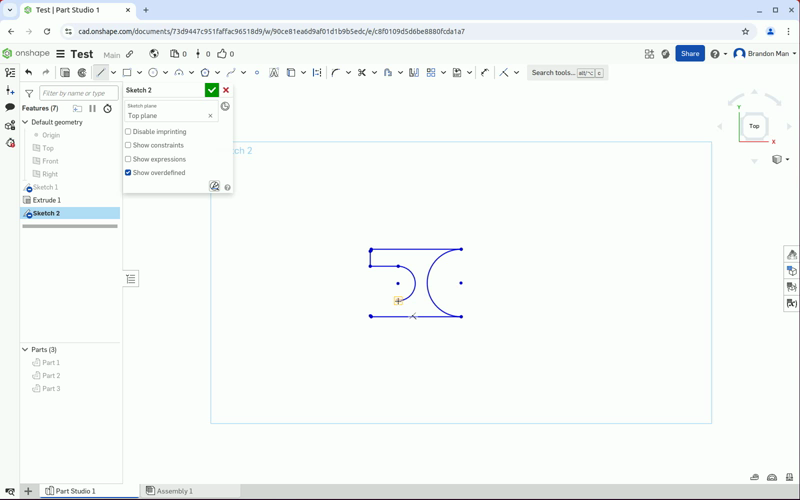
mouse_move(428, 300)
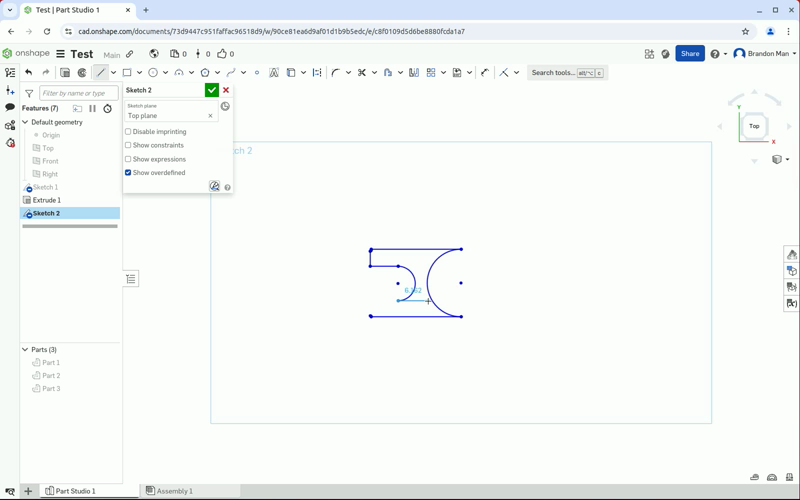
mouse_move(370, 300)
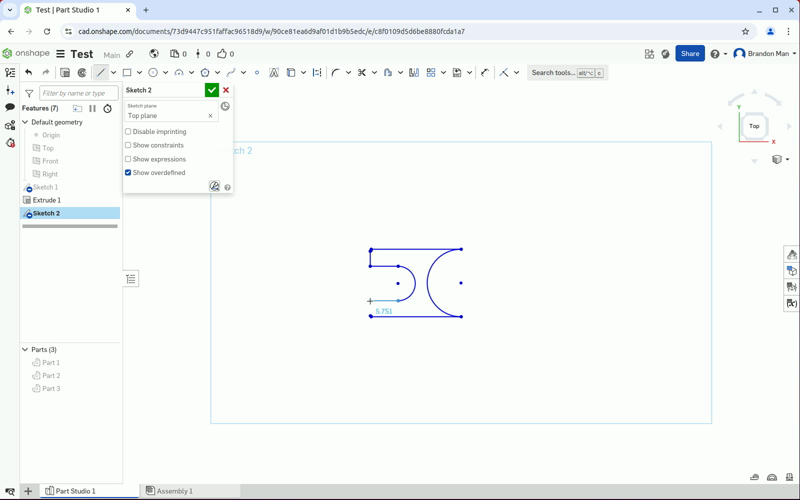
click(370, 300)
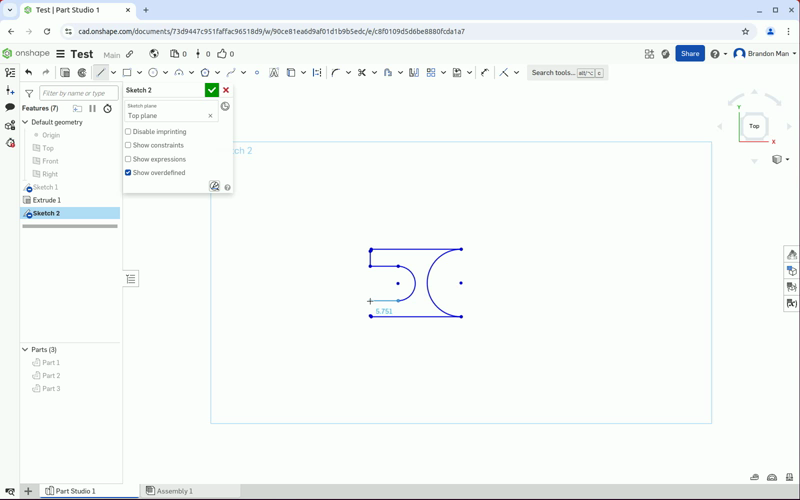
key_up(shift)
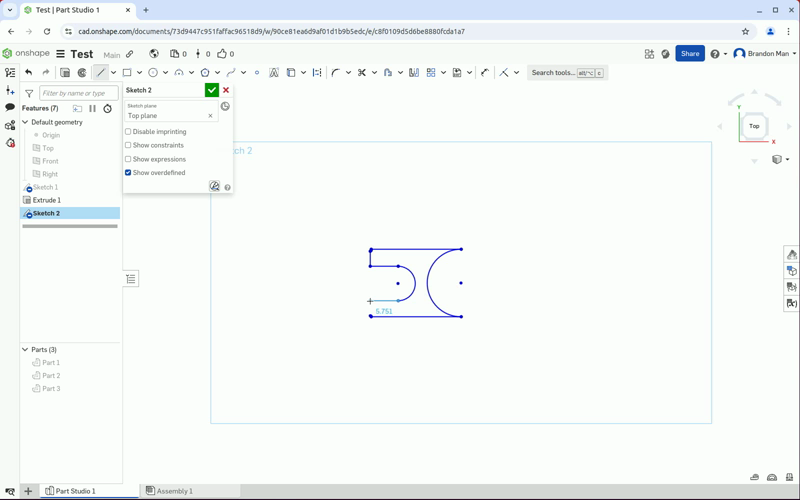
mouse_move(400, 300)
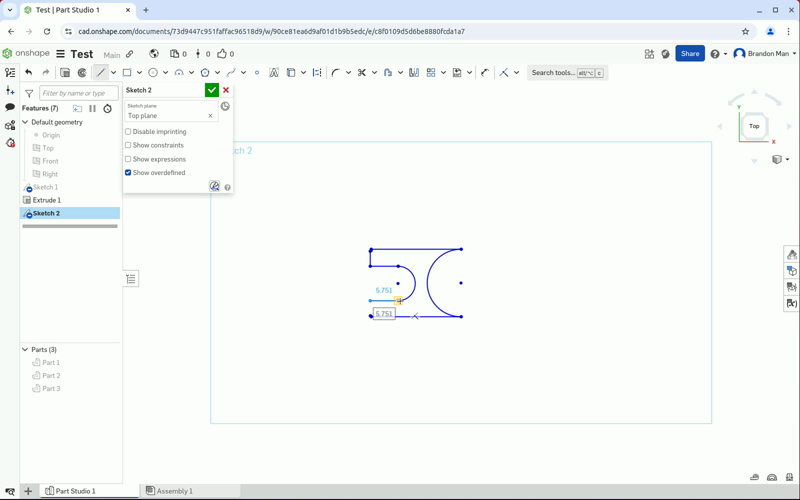
key_down(shift)
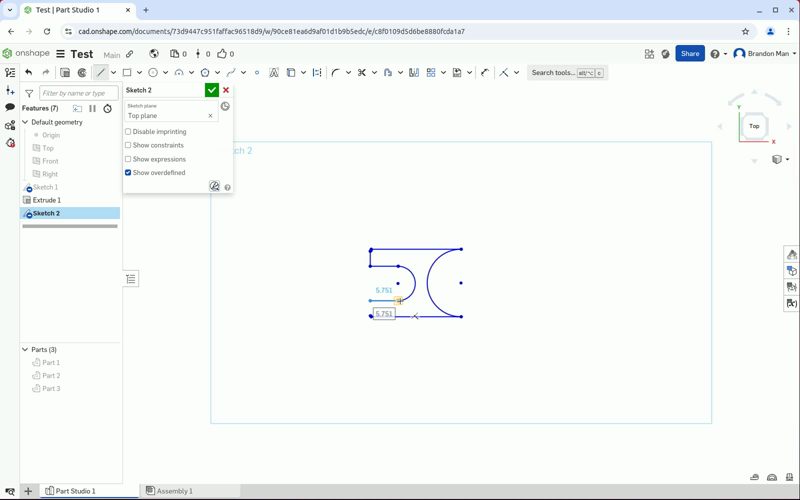
mouse_move(370, 315)
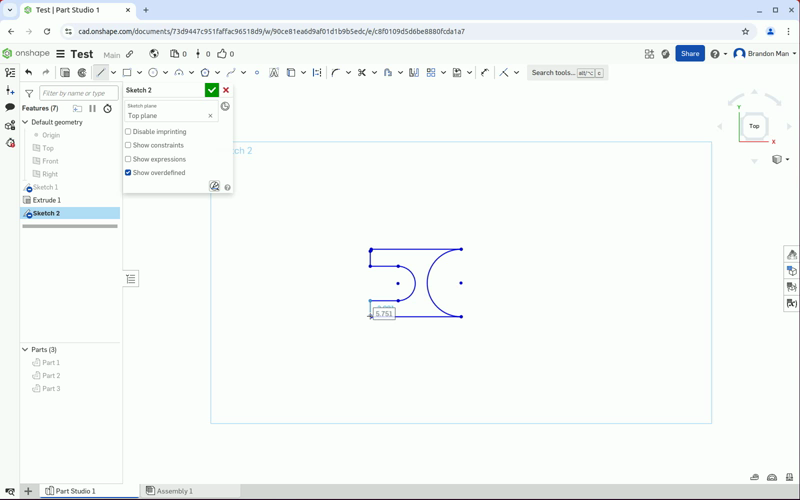
scroll(6)
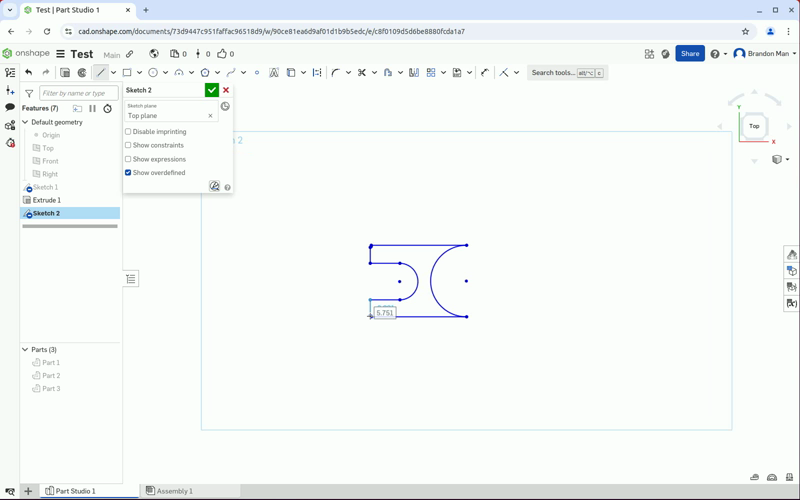
scroll(6)
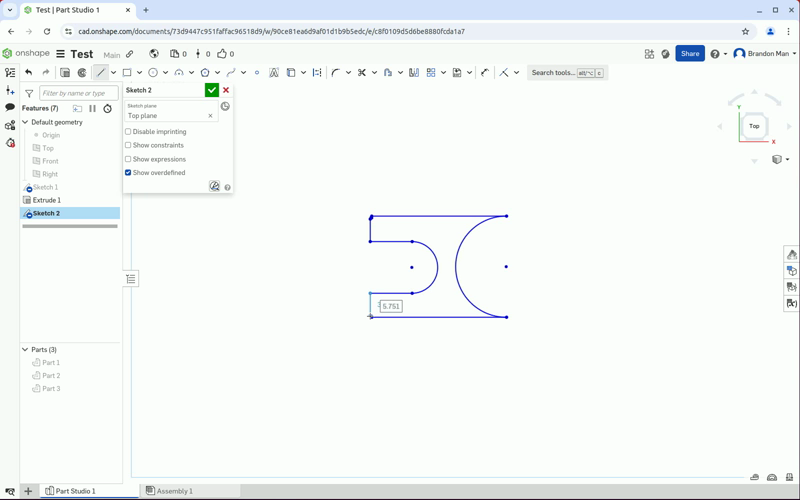
scroll(6)
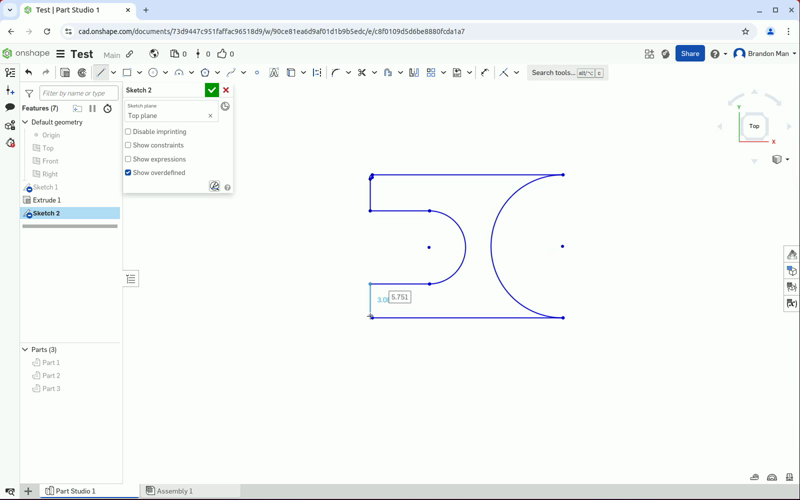
scroll(6)
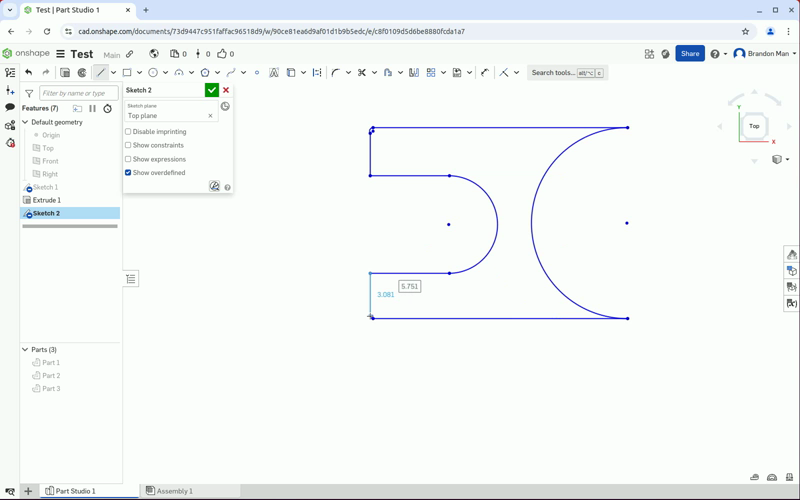
scroll(6)
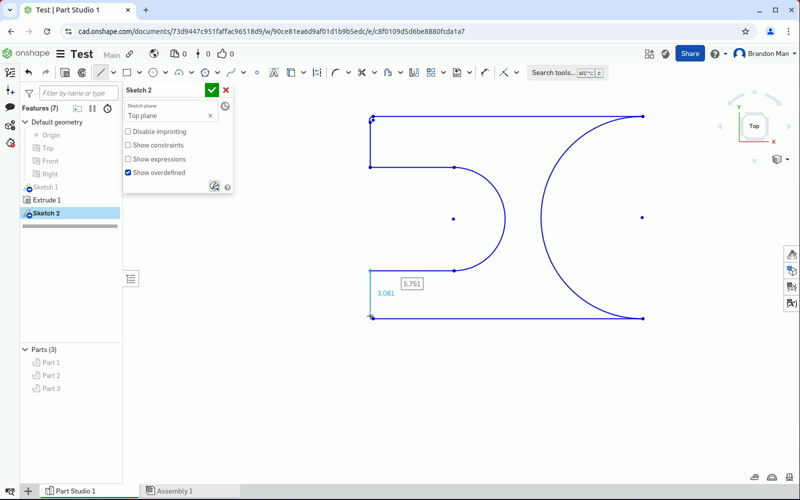
scroll(6)
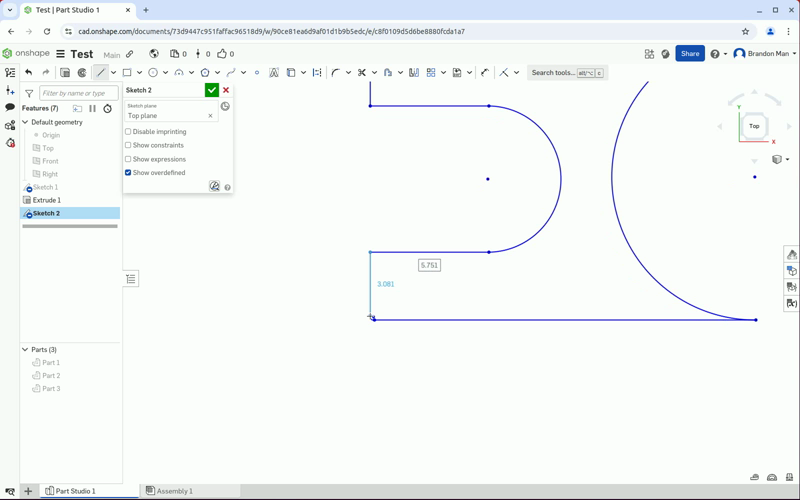
scroll(6)
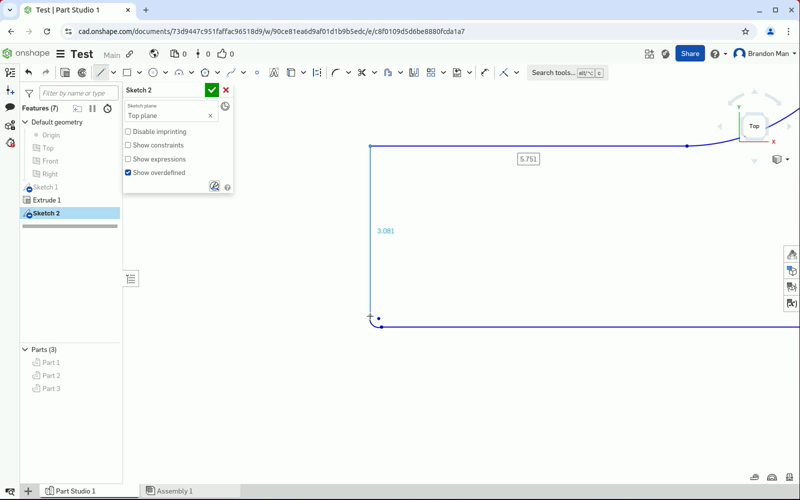
key_up(shift)
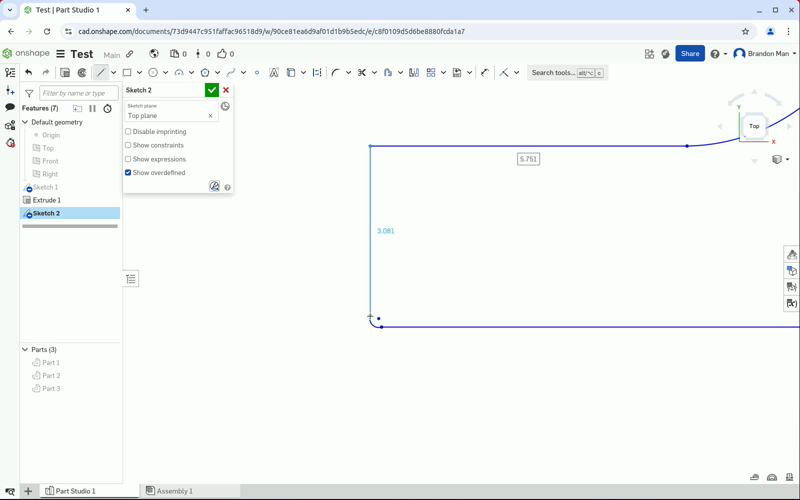
click(370, 315)
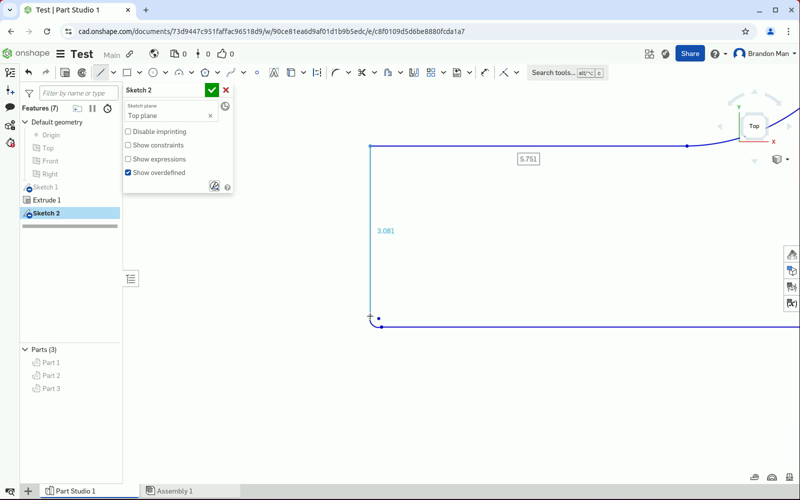
scroll(-6)
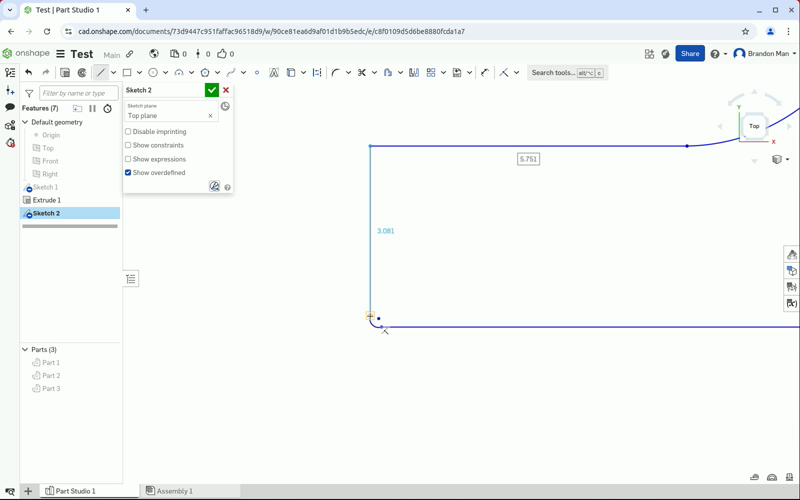
scroll(-6)
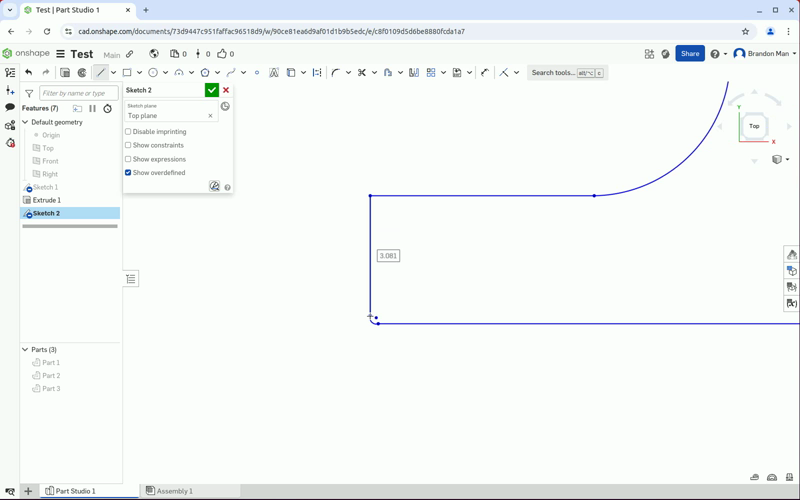
scroll(-6)
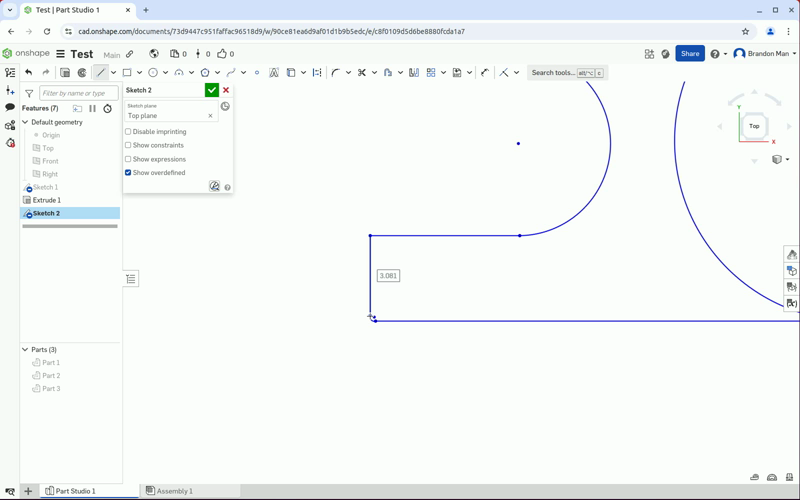
scroll(-6)
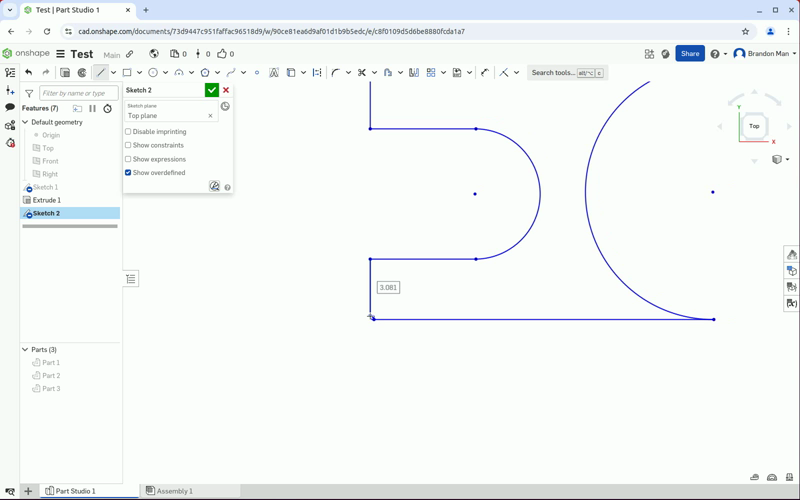
scroll(-6)
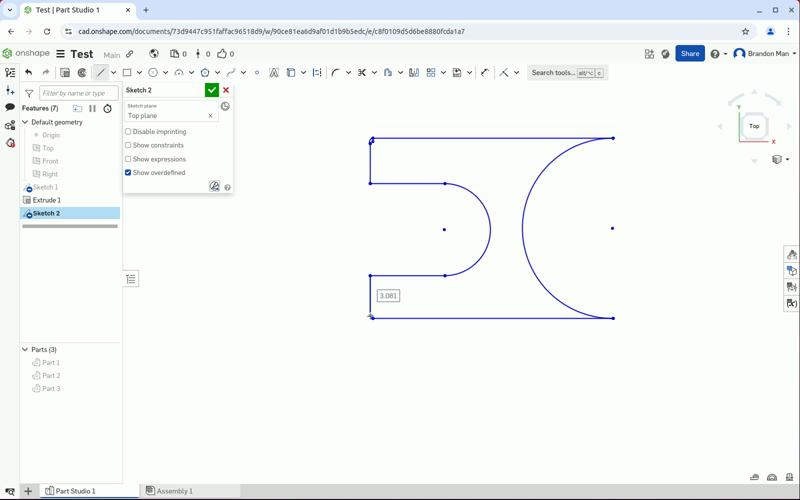
scroll(-6)
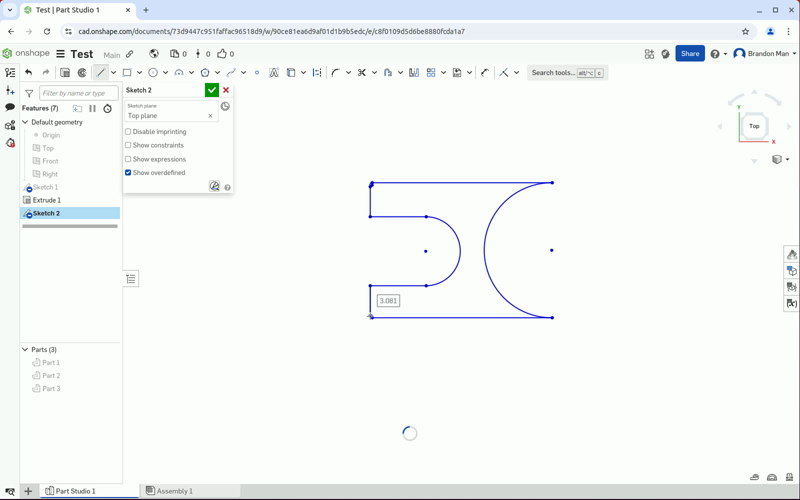
scroll(-6)
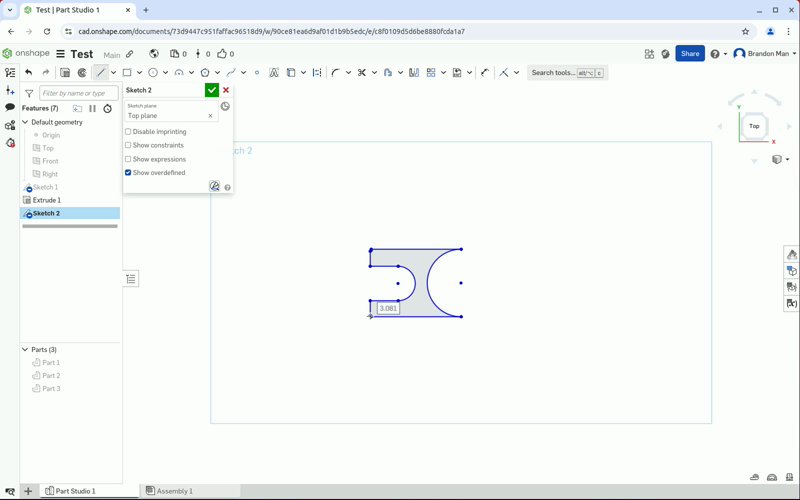
key(esc)
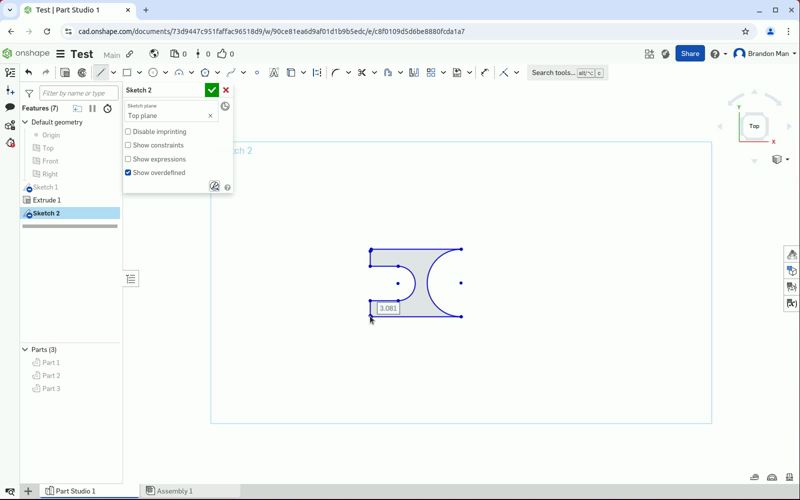
mouse_move(437, 286)
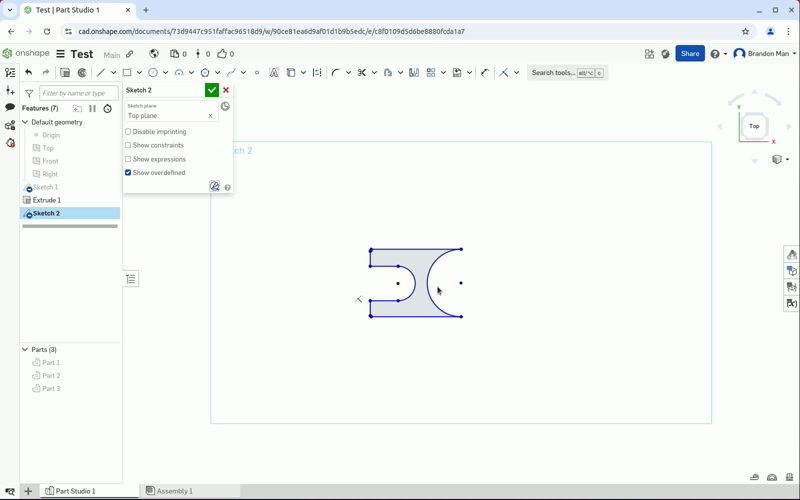
scroll(6)
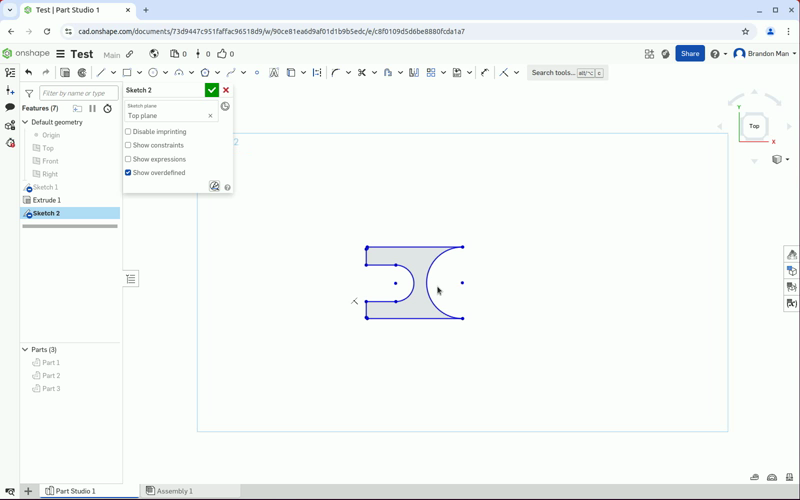
scroll(6)
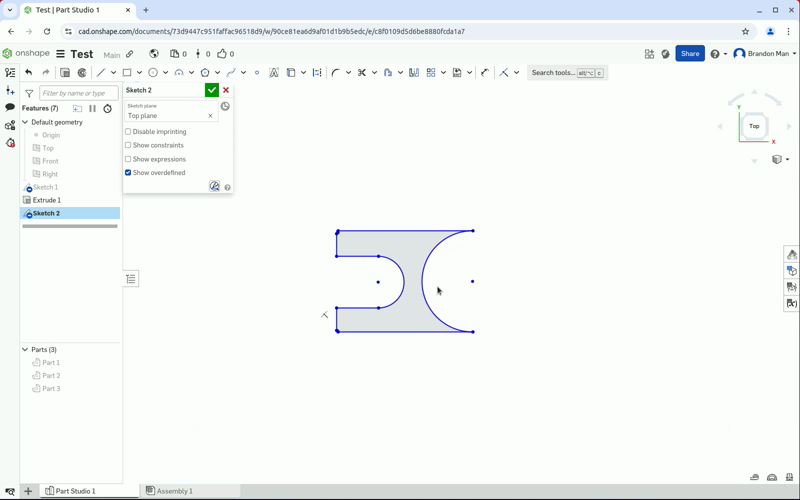
scroll(6)
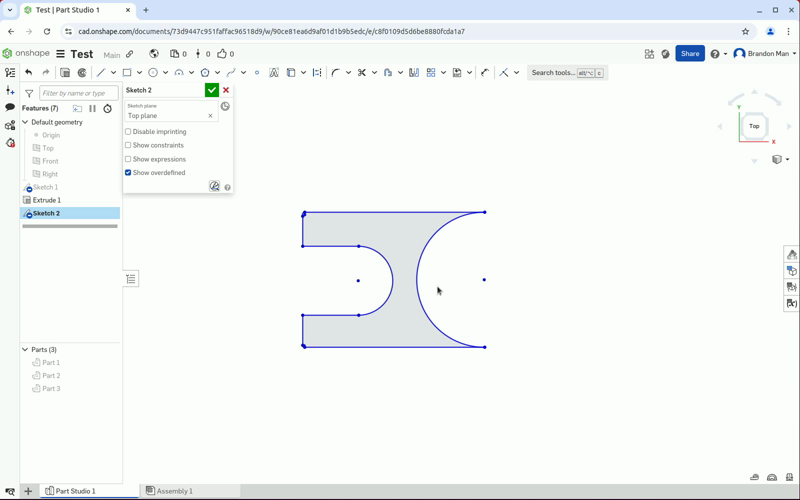
scroll(6)
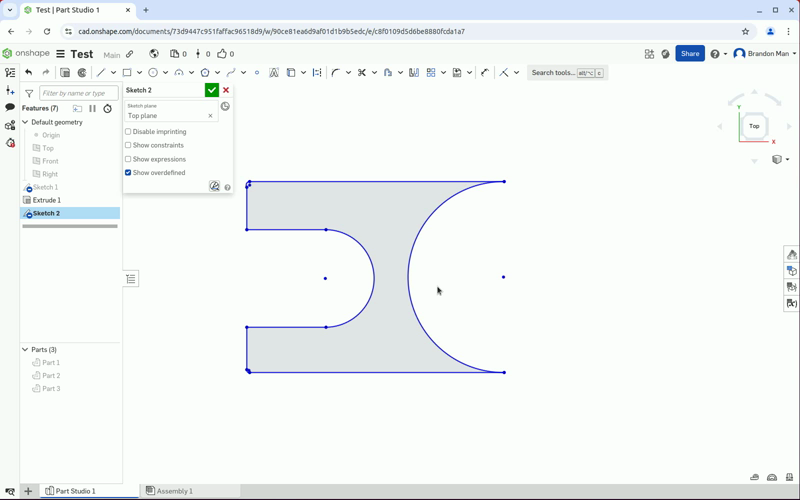
scroll(6)
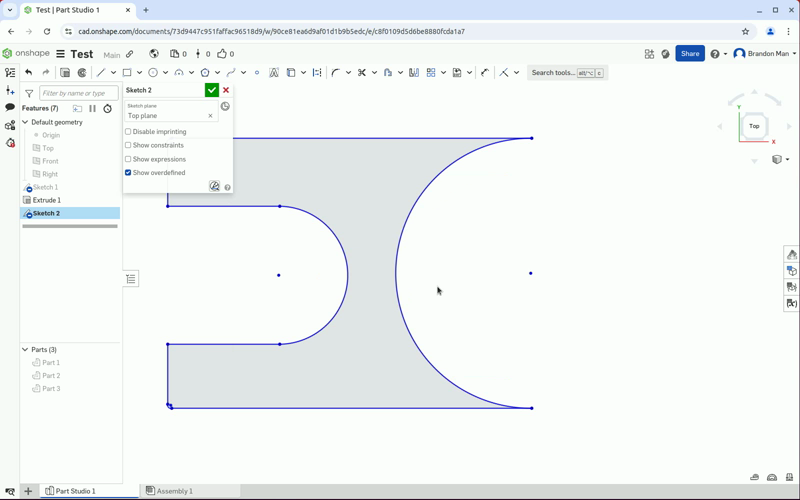
scroll(6)
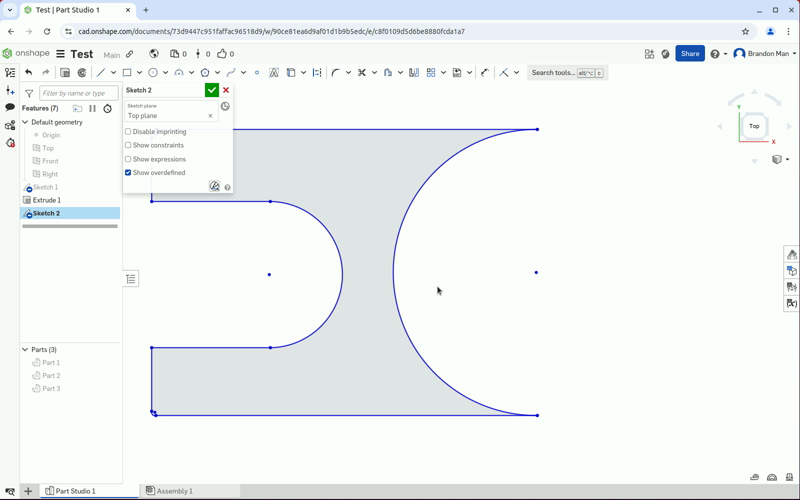
scroll(6)
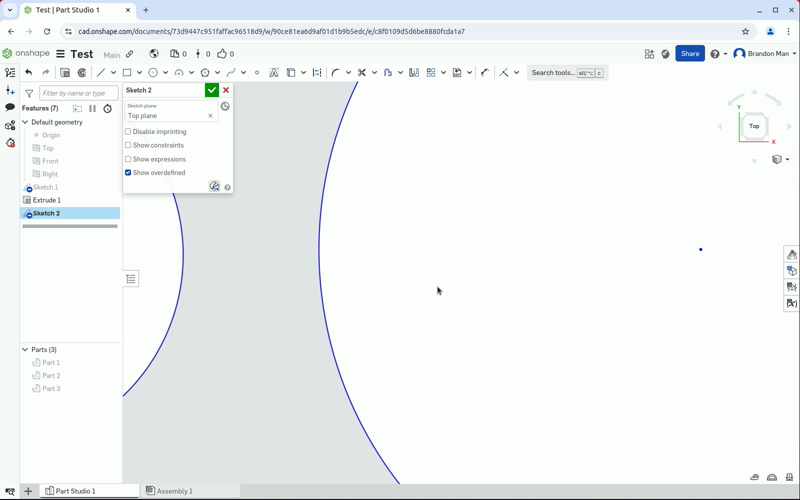
click(437, 286)
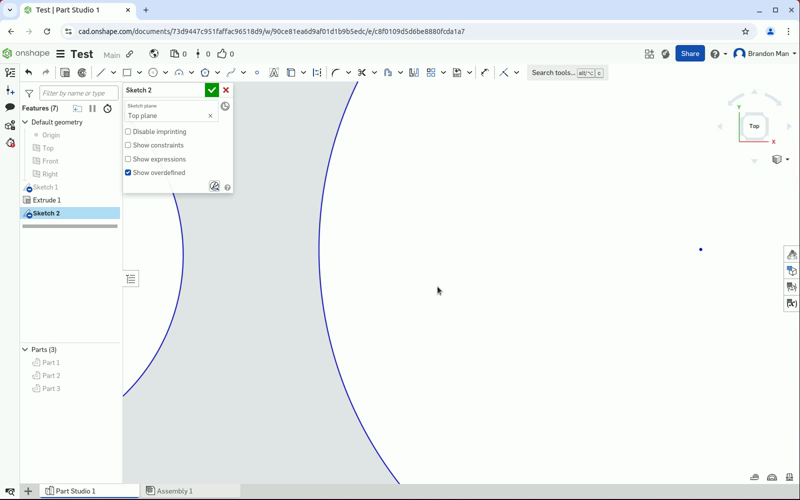
scroll(-6)
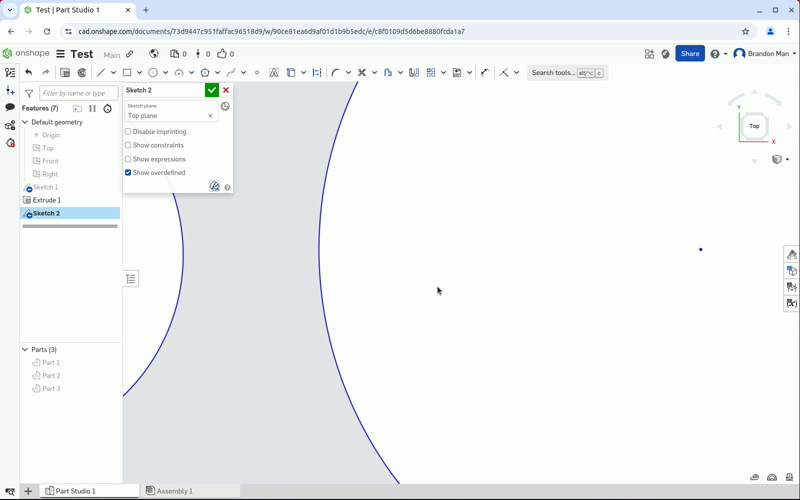
scroll(-6)
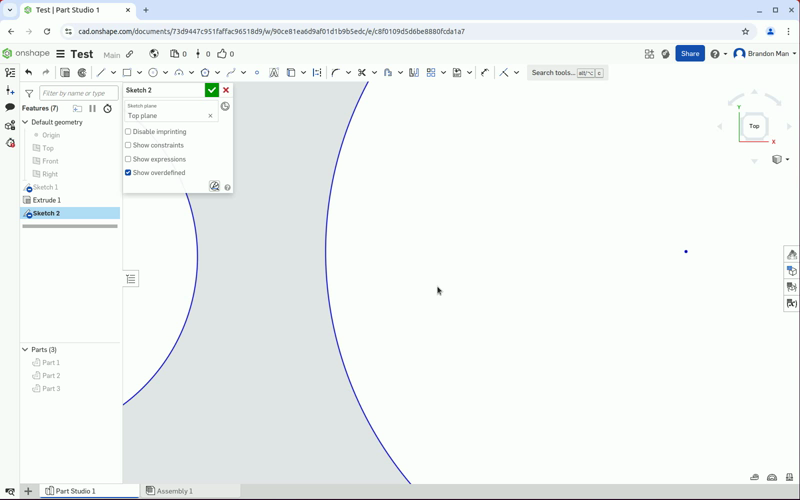
scroll(-6)
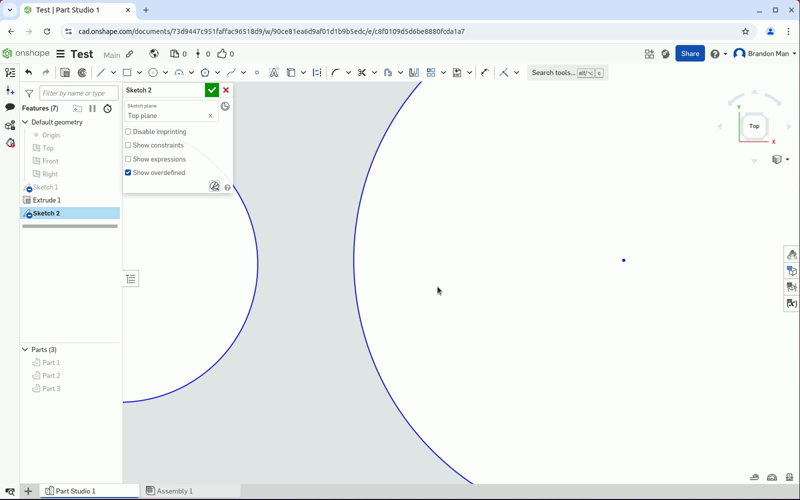
scroll(-6)
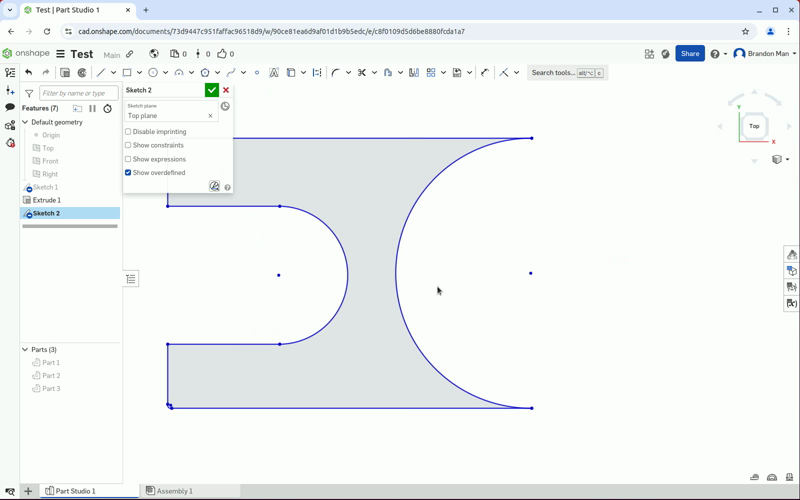
scroll(-6)
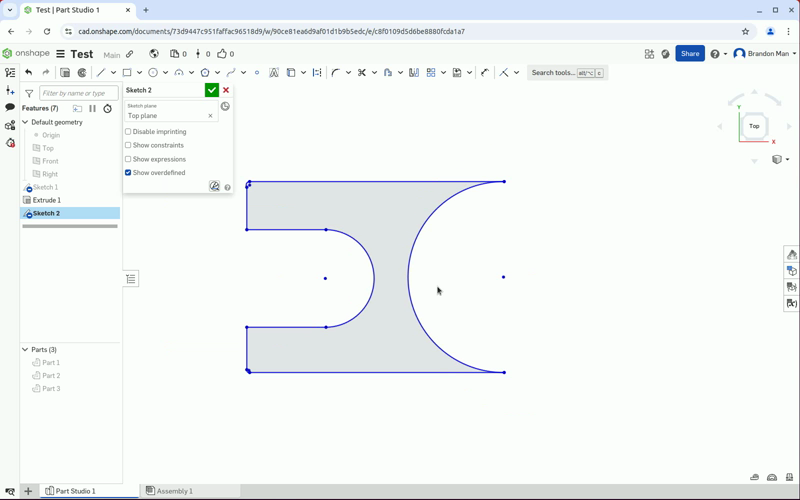
scroll(-6)
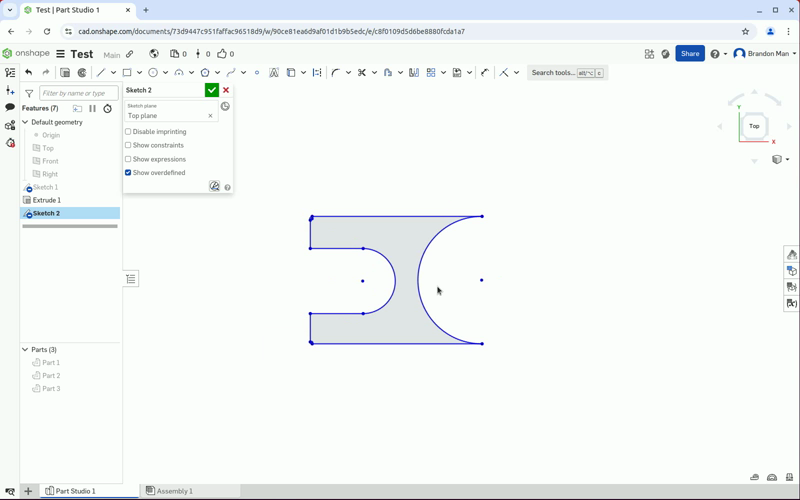
scroll(-6)
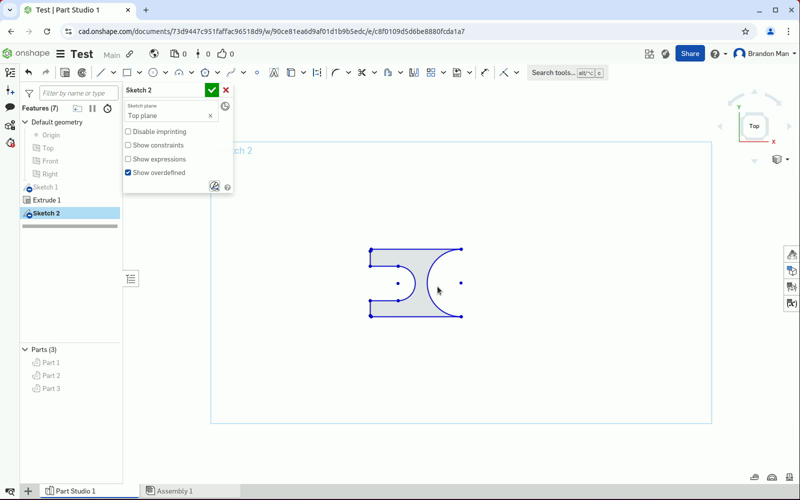
mouse_move(73, 352)
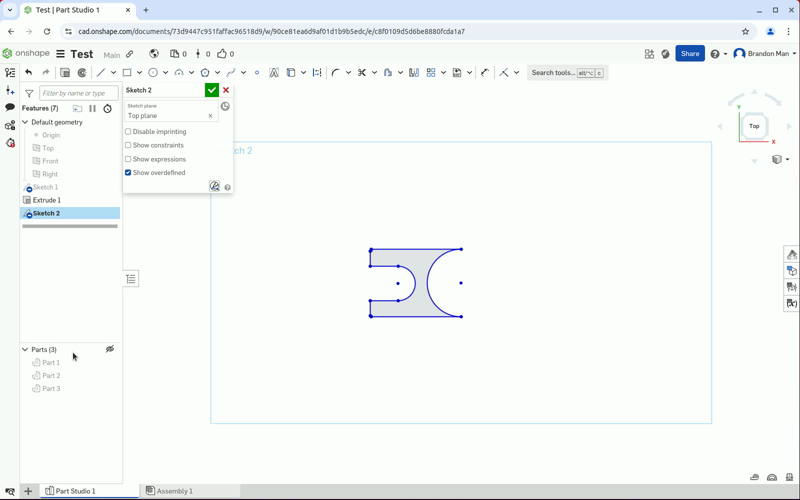
key(shift+y)
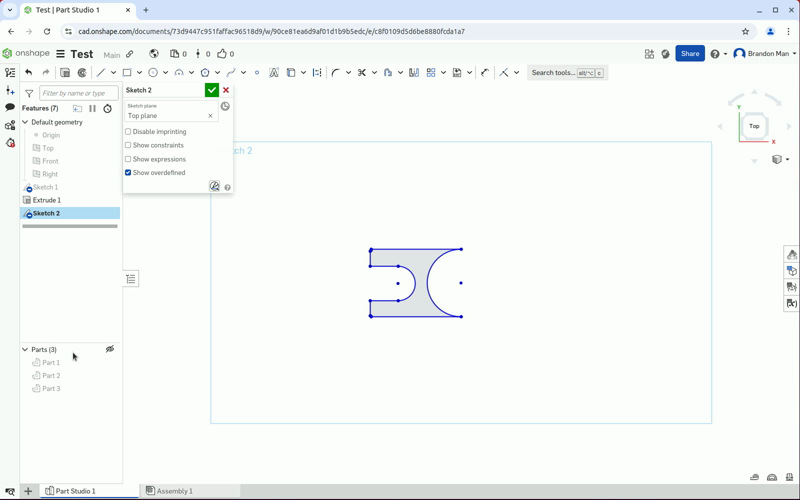
key(shift+e)
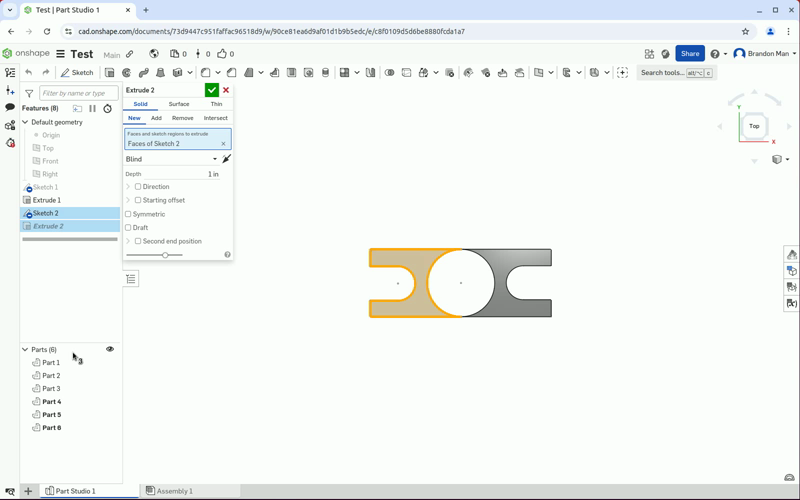
mouse_move(143, 106)
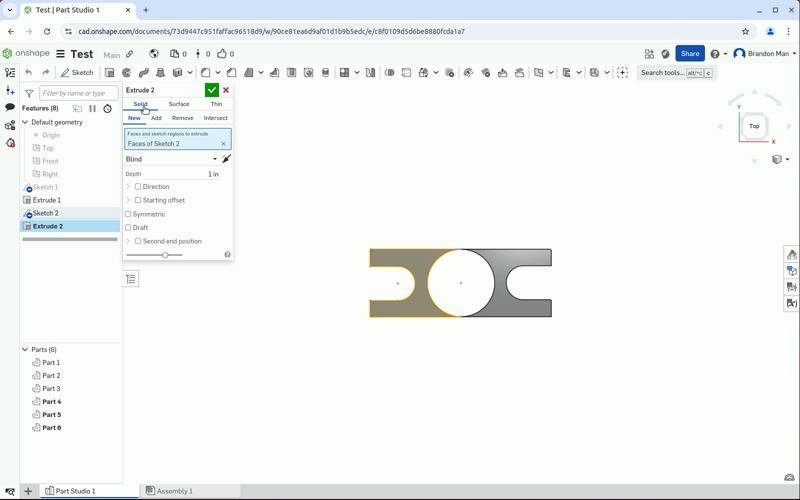
click(143, 106)
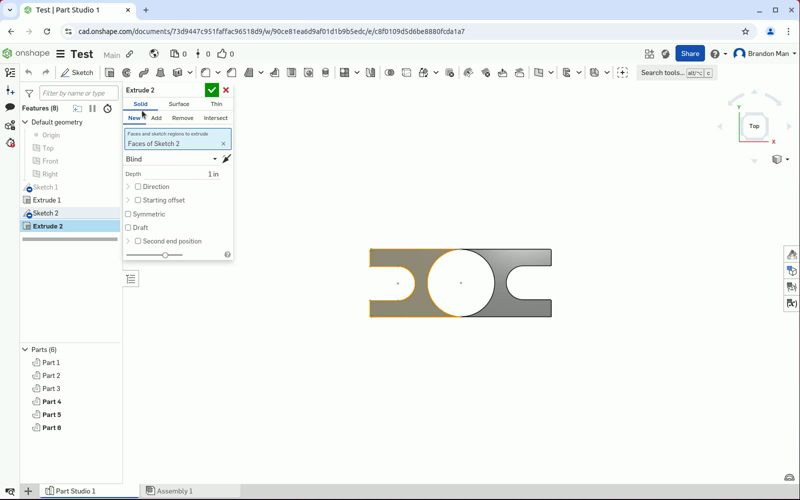
mouse_move(137, 120)
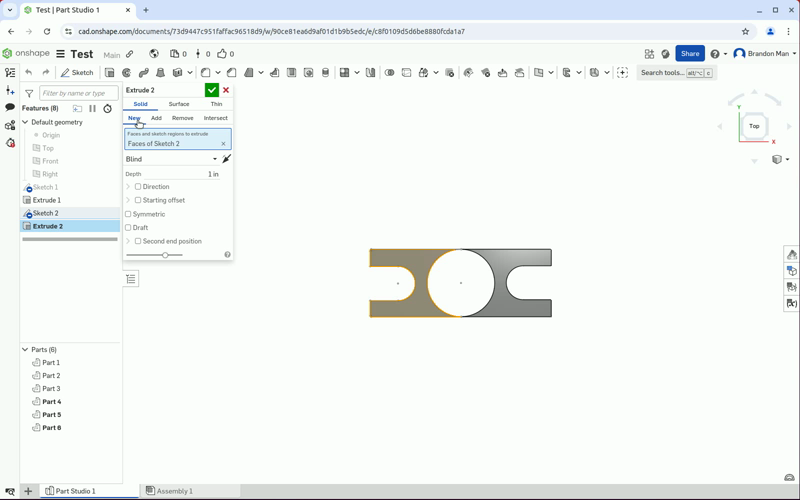
click(137, 120)
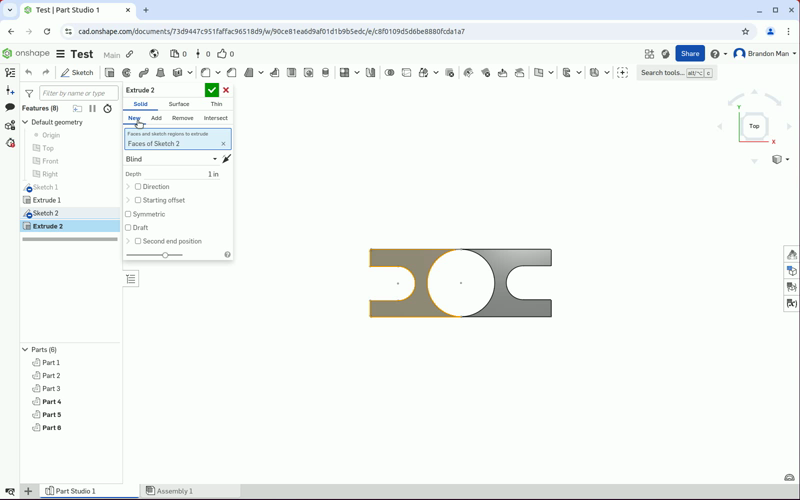
key(tab, 4)
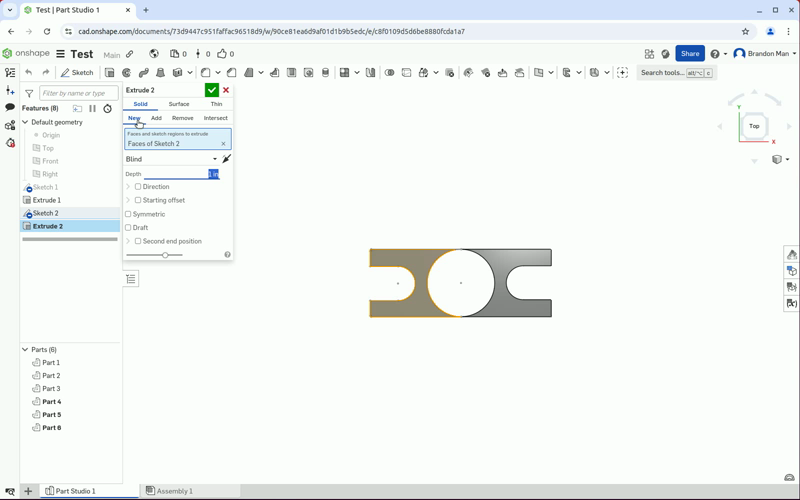
text(2.407)
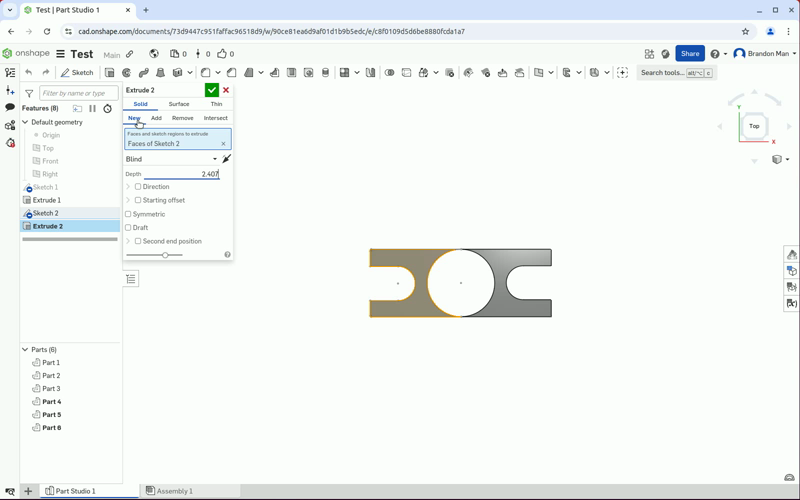
key(enter)
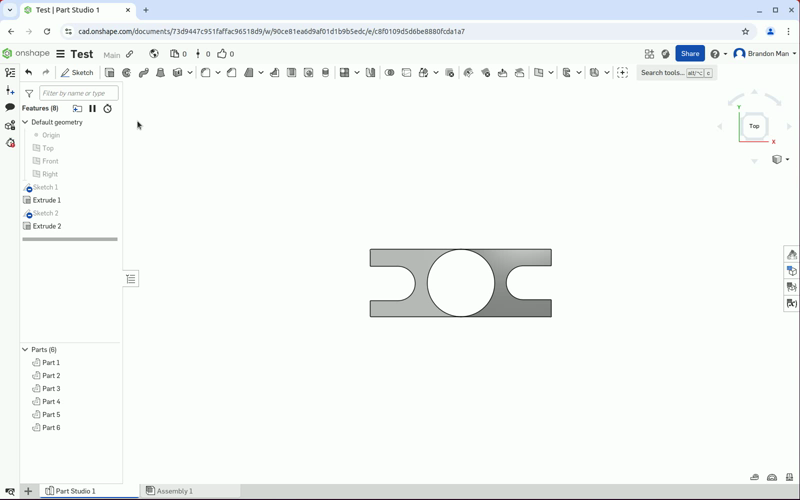
key(shift+h)
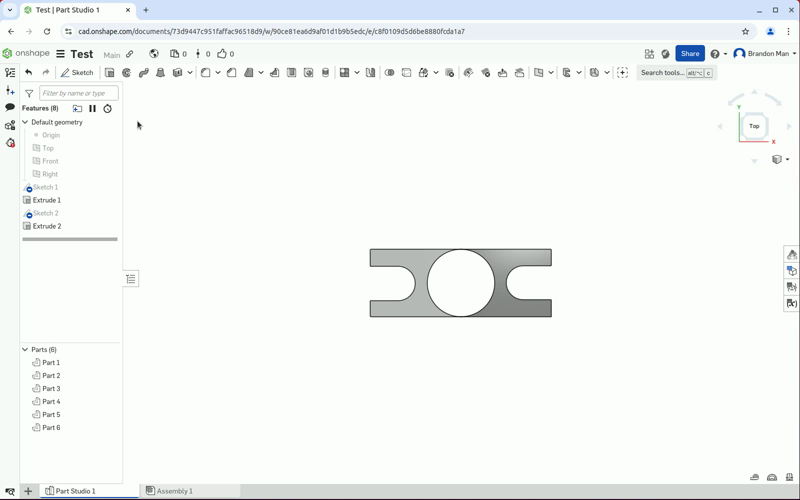
key(shift+h)
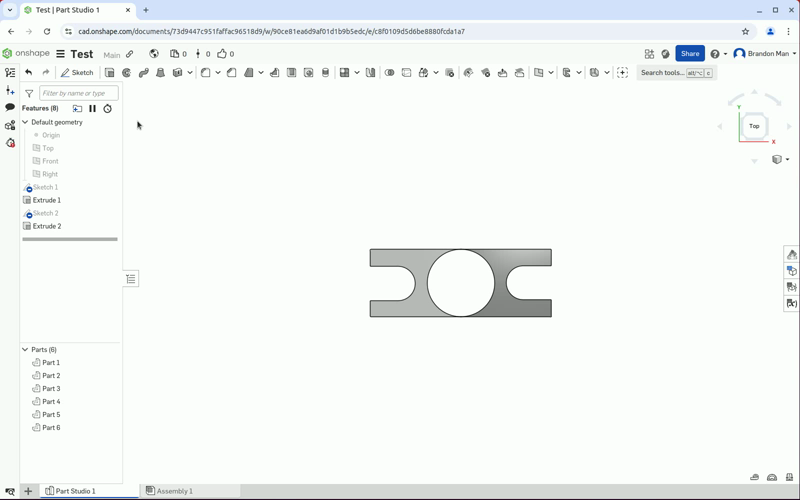
mouse_move(73, 189)
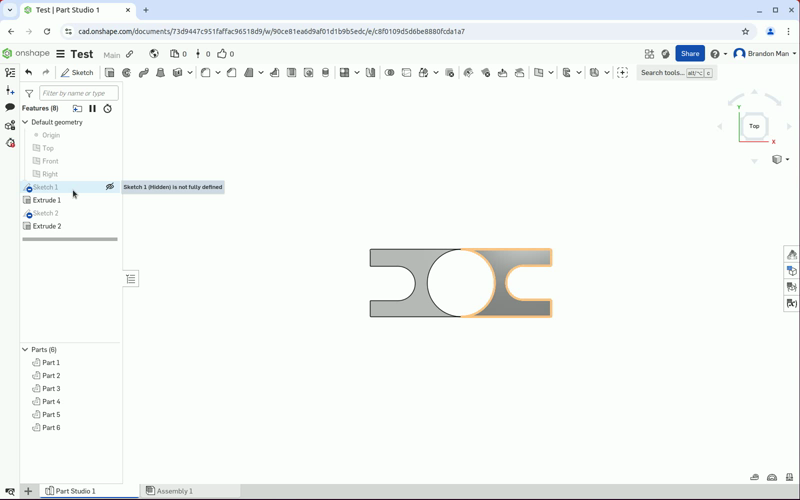
click(73, 189)
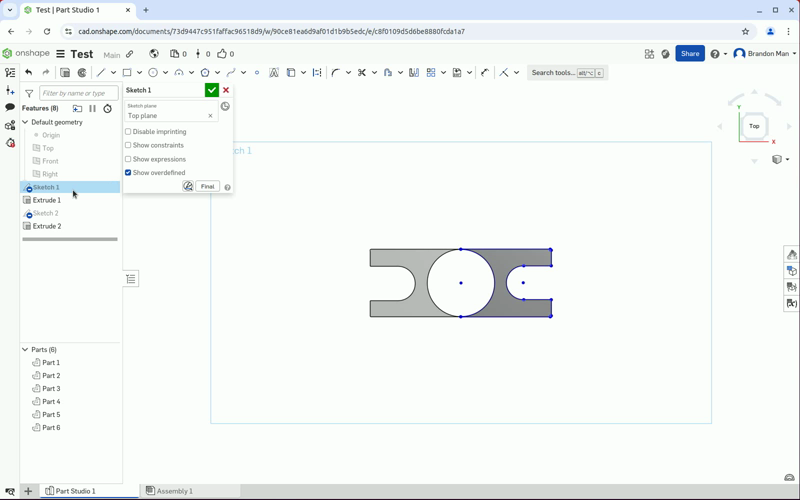
mouse_move(229, 92)
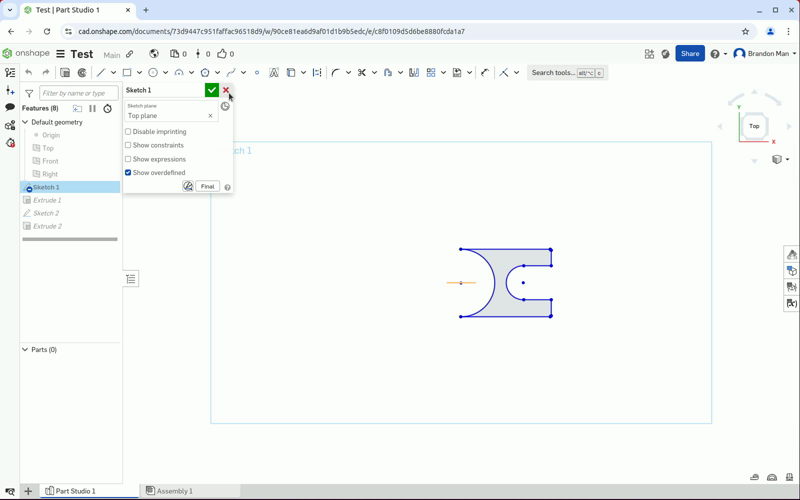
click(229, 92)
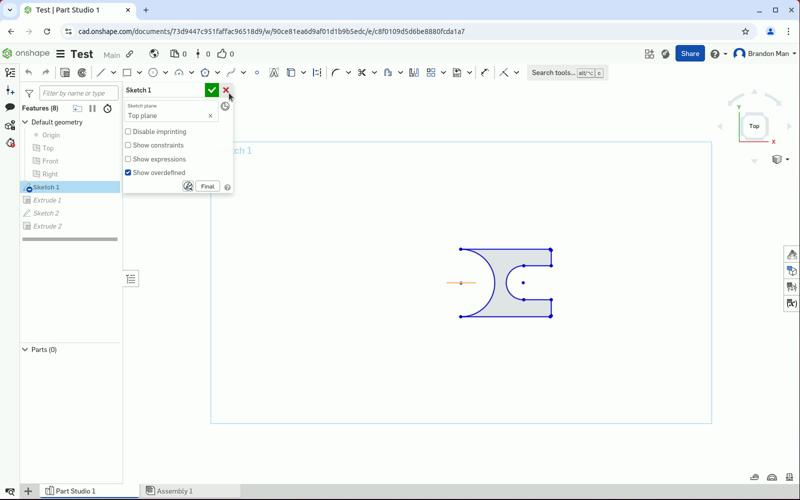
key(shift+s)
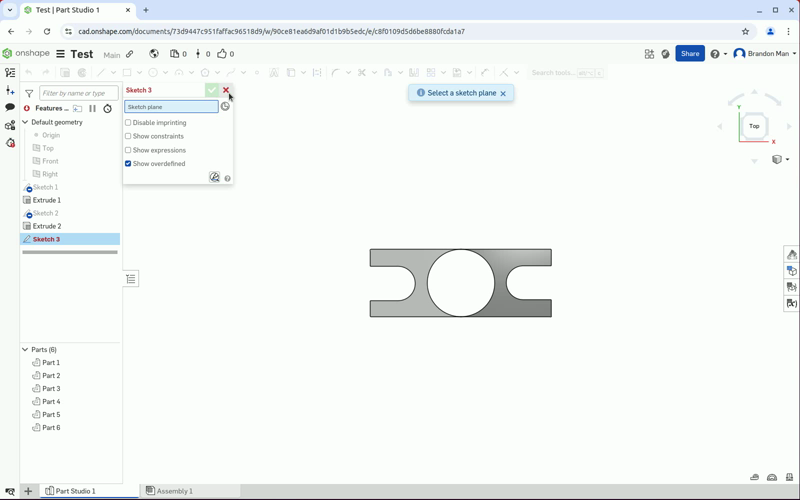
mouse_move(73, 150)
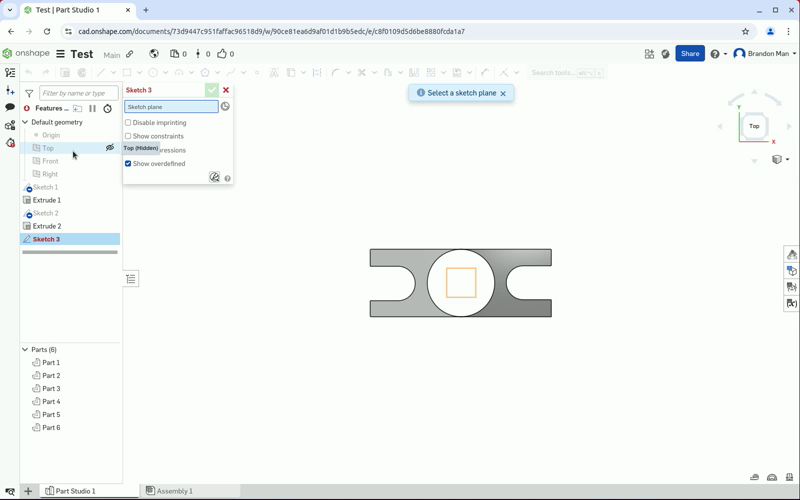
click(73, 150)
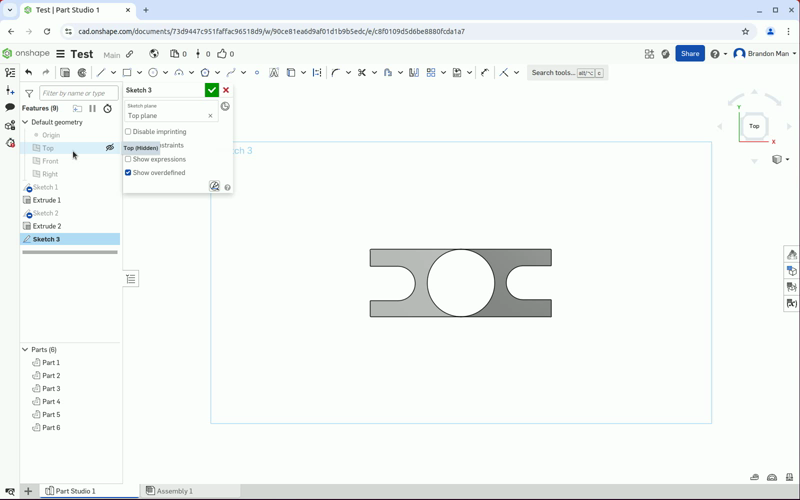
mouse_move(73, 352)
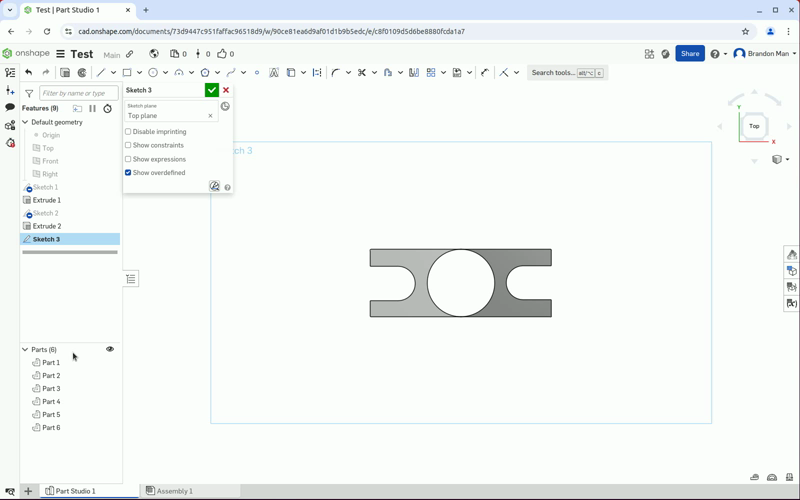
key(y)
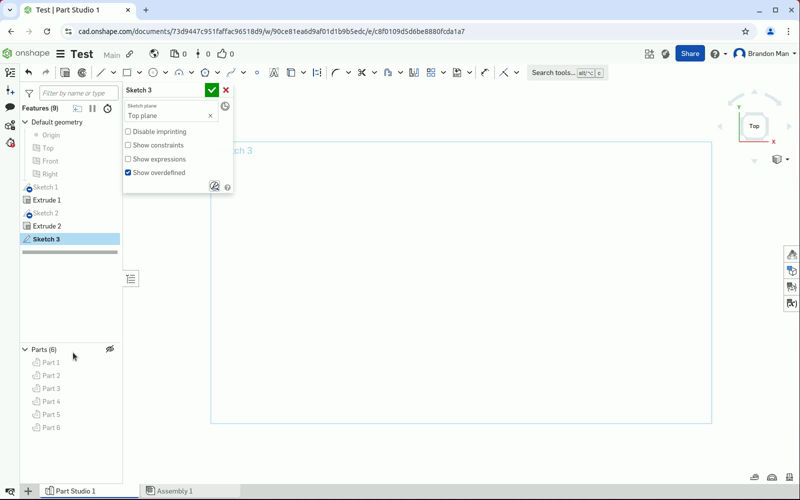
key(c)
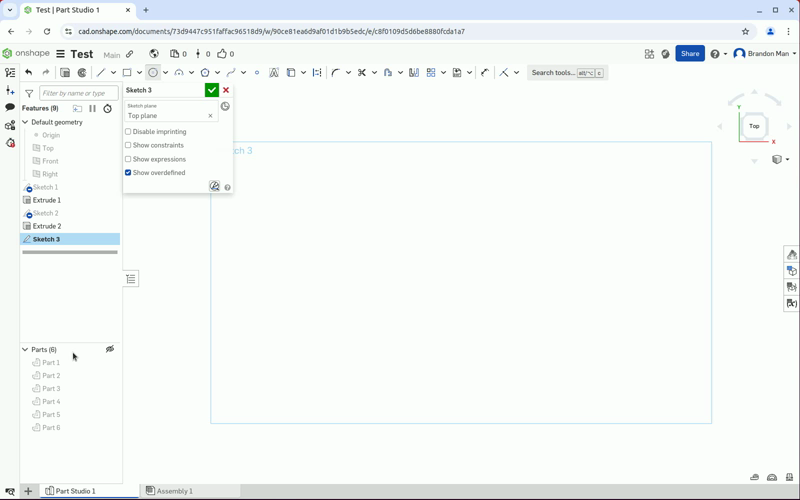
key_down(shift)
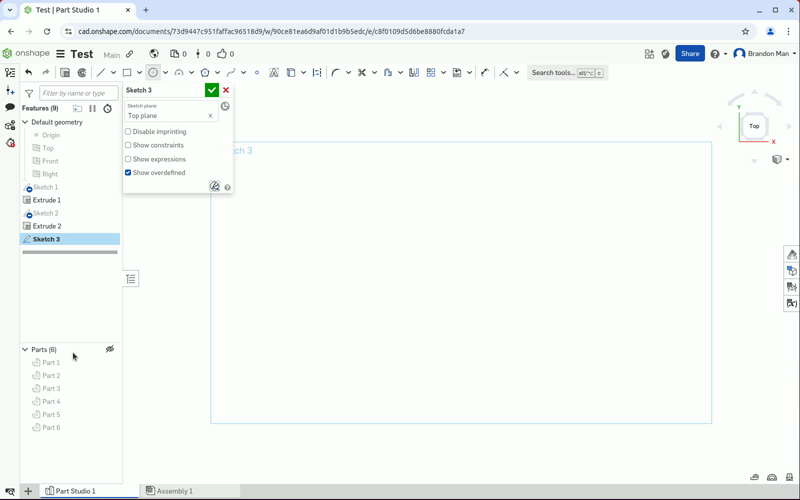
mouse_move(461, 282)
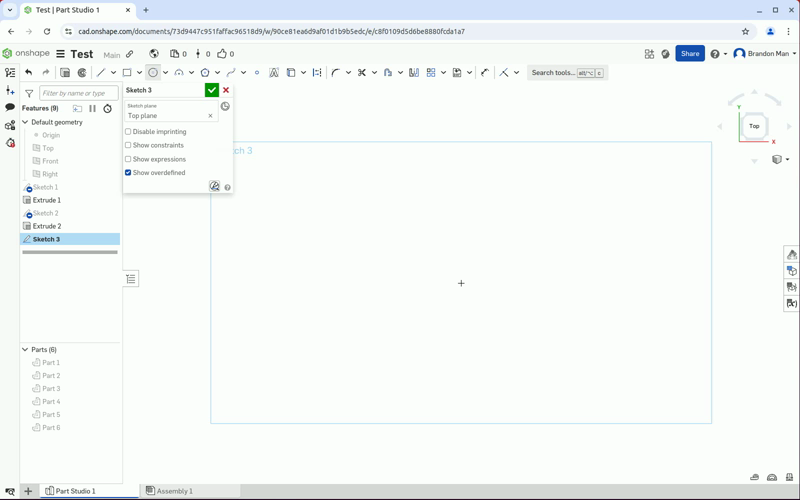
click(461, 282)
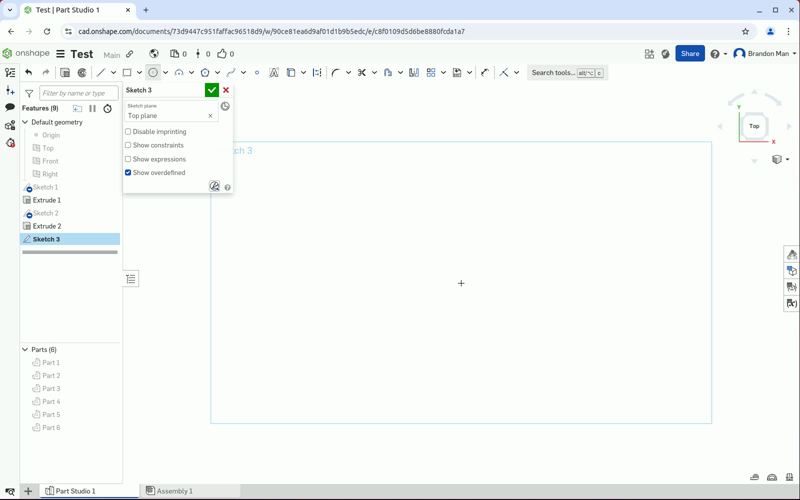
key_up(shift)
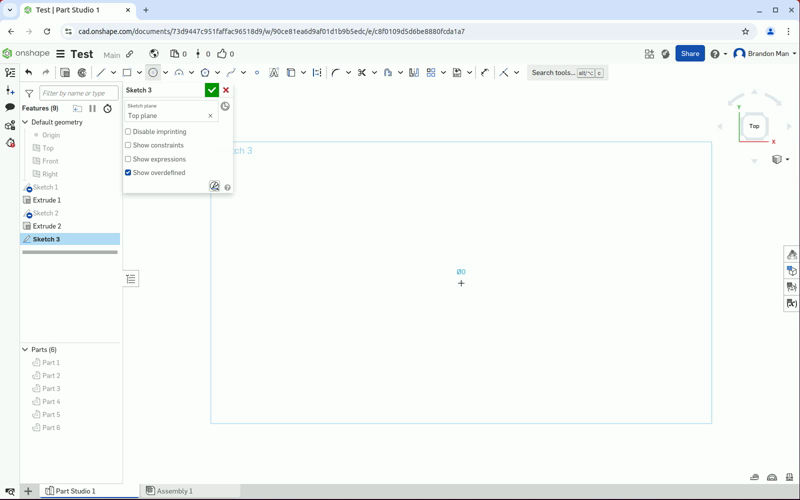
mouse_move(495, 282)
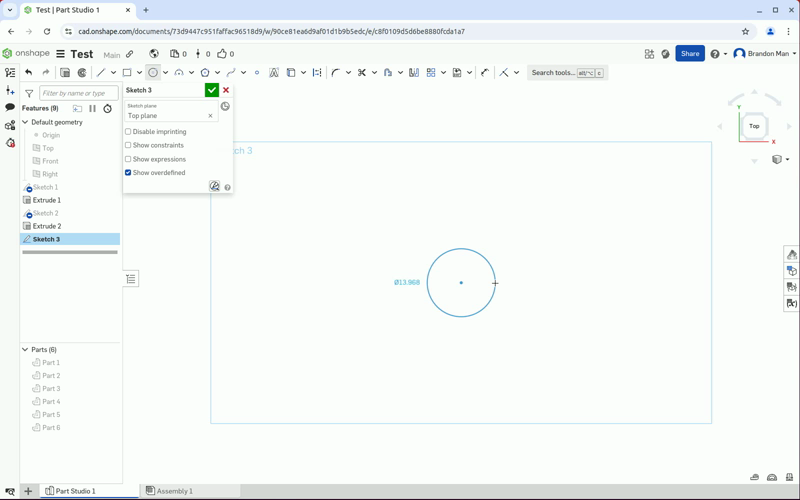
click(495, 282)
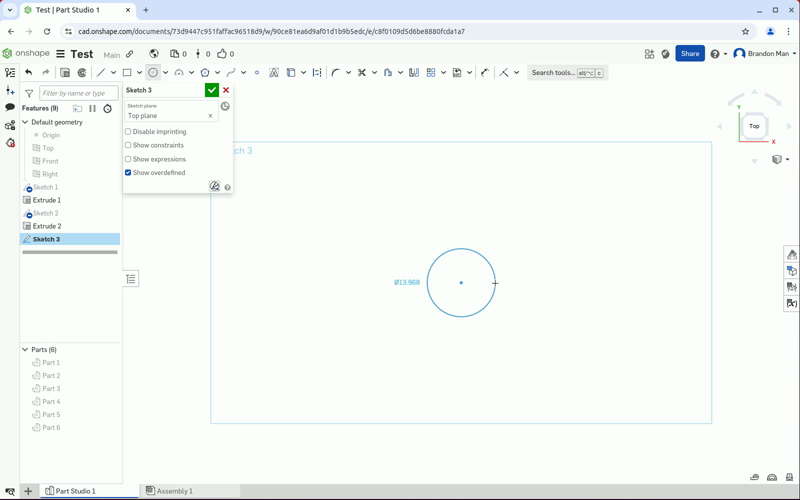
key(esc)
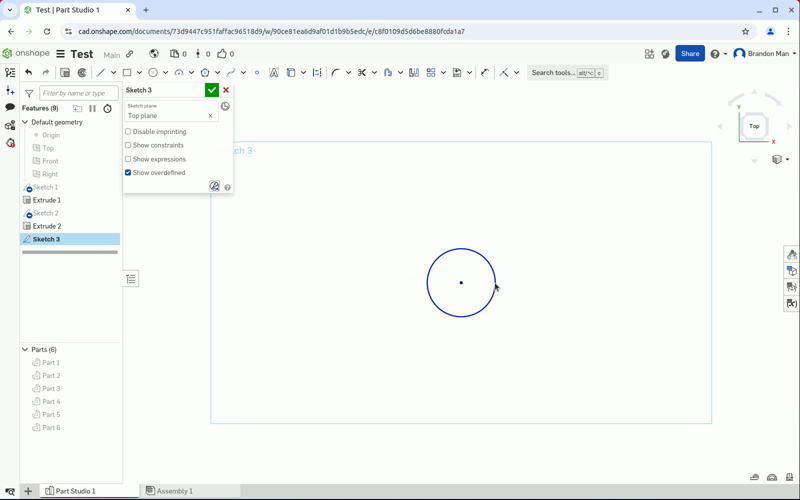
key(c)
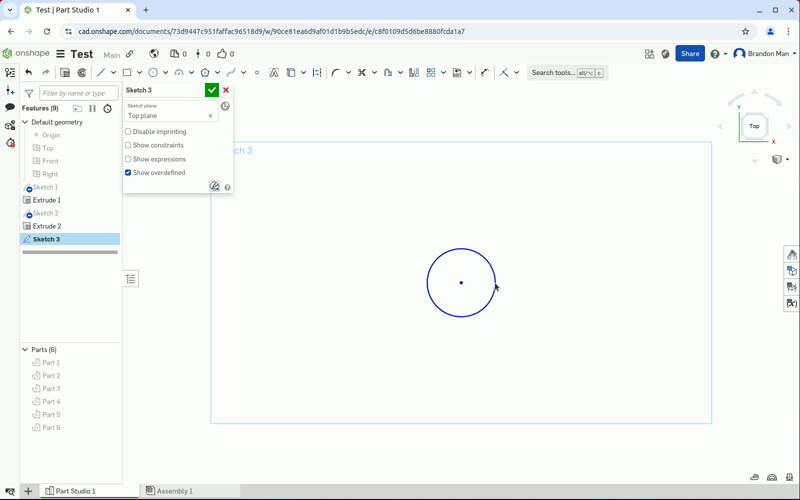
key_down(shift)
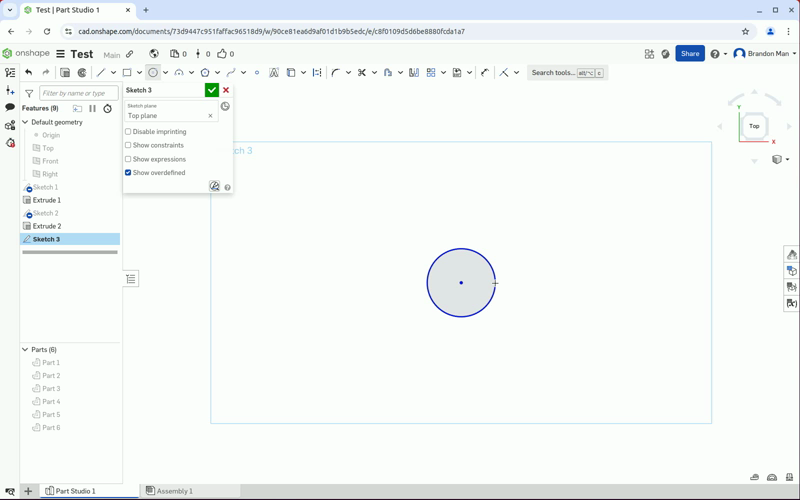
mouse_move(461, 282)
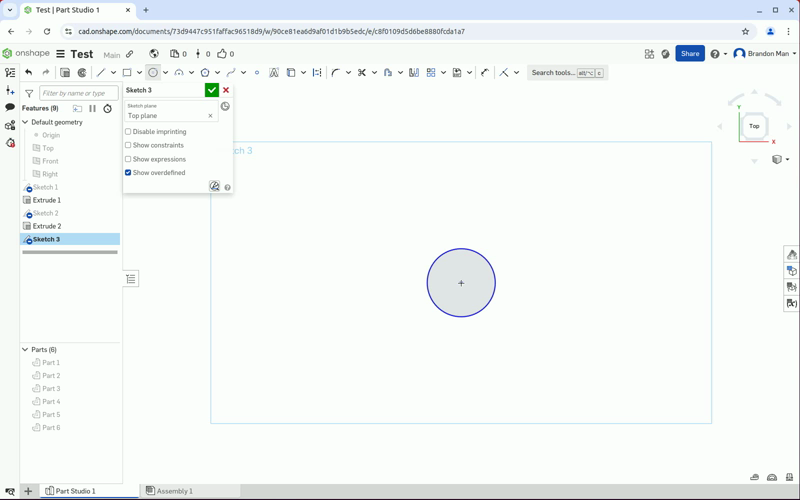
click(461, 282)
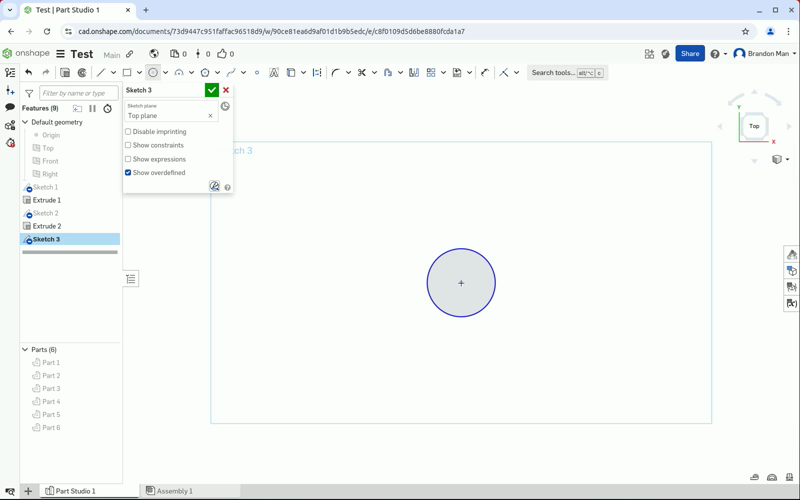
key_up(shift)
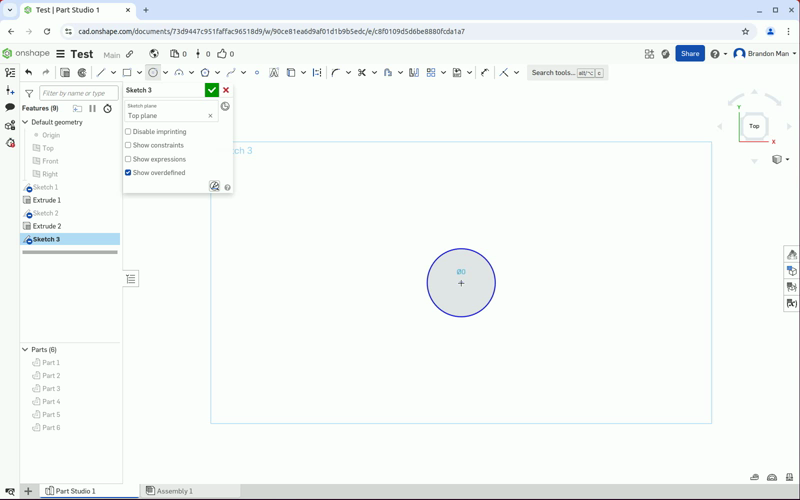
mouse_move(484, 282)
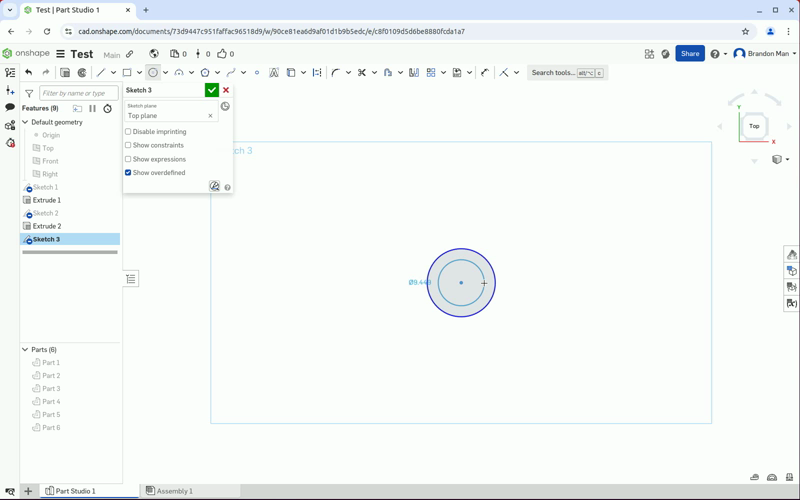
click(484, 282)
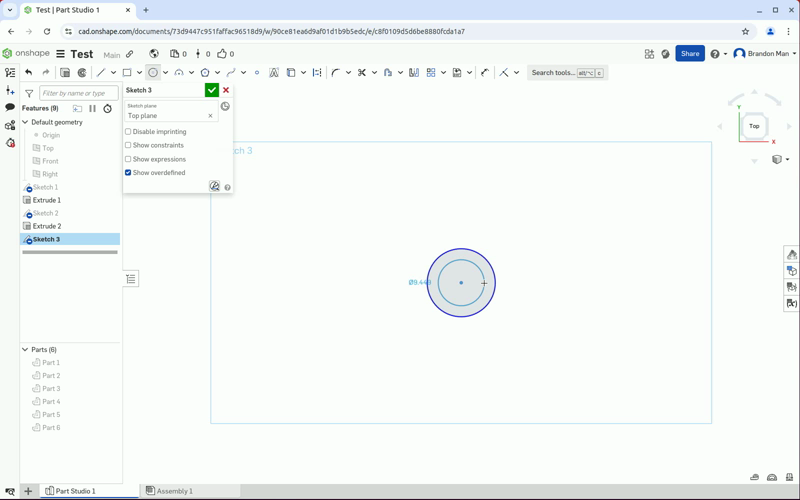
key(esc)
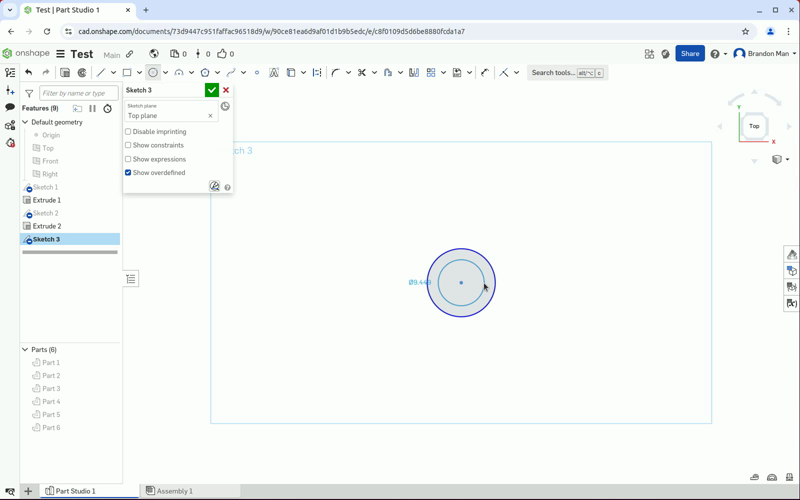
mouse_move(462, 312)
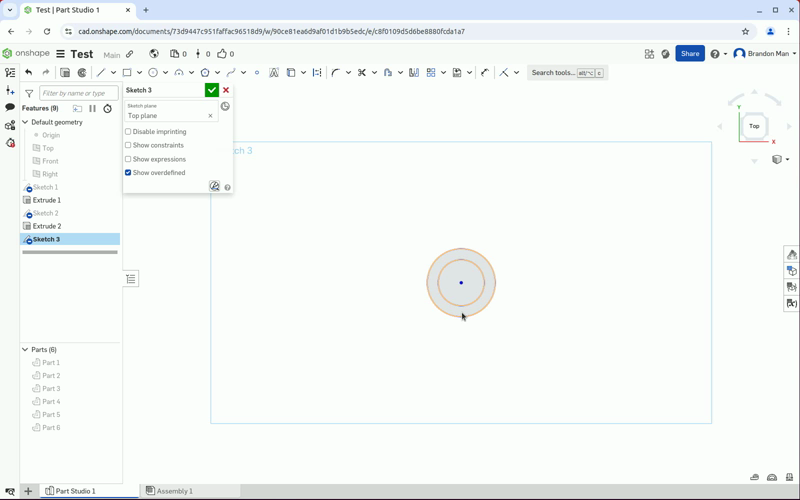
click(462, 312)
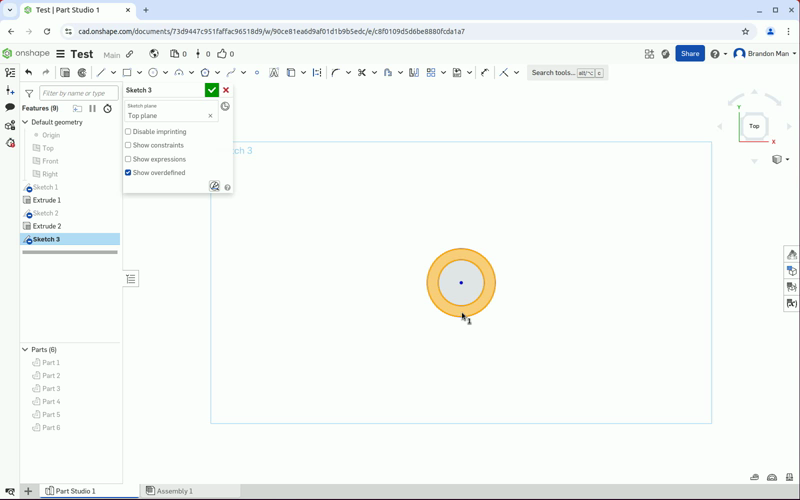
mouse_move(73, 352)
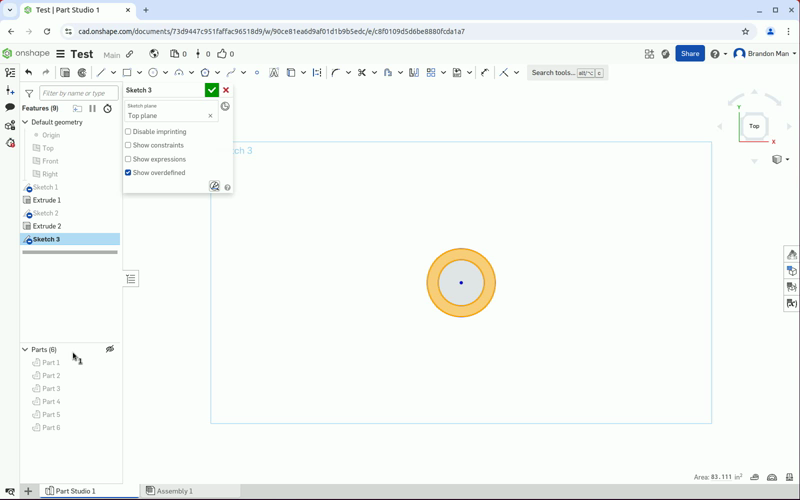
key(shift+y)
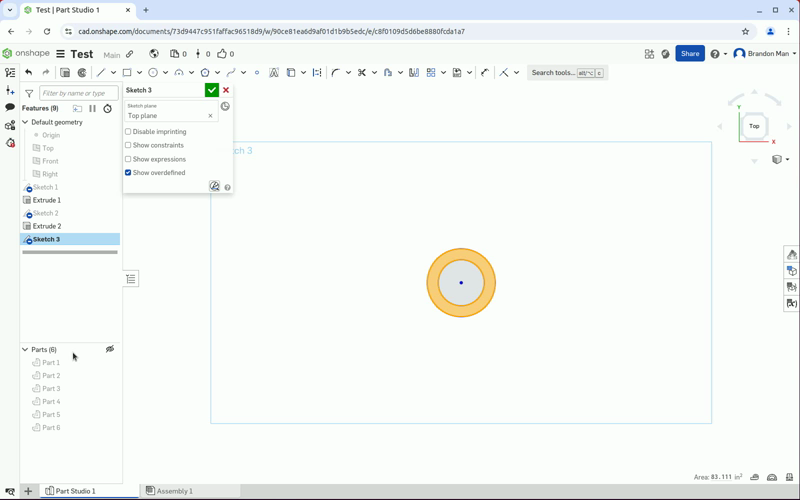
key(shift+e)
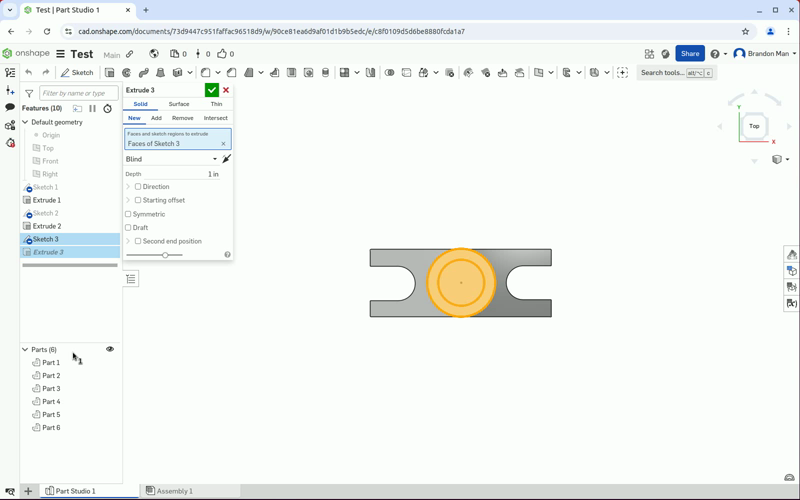
mouse_move(143, 106)
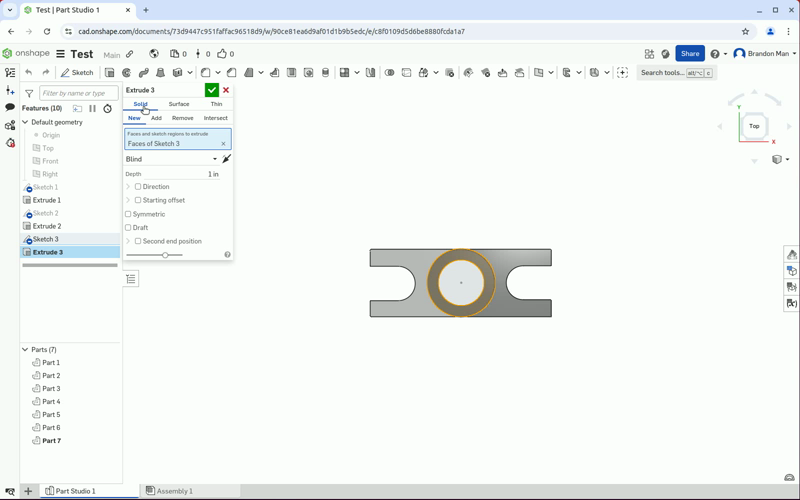
click(143, 106)
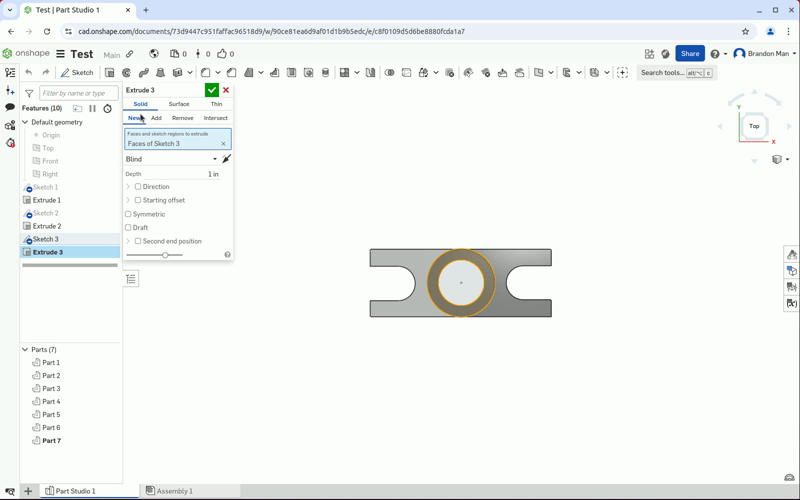
mouse_move(137, 120)
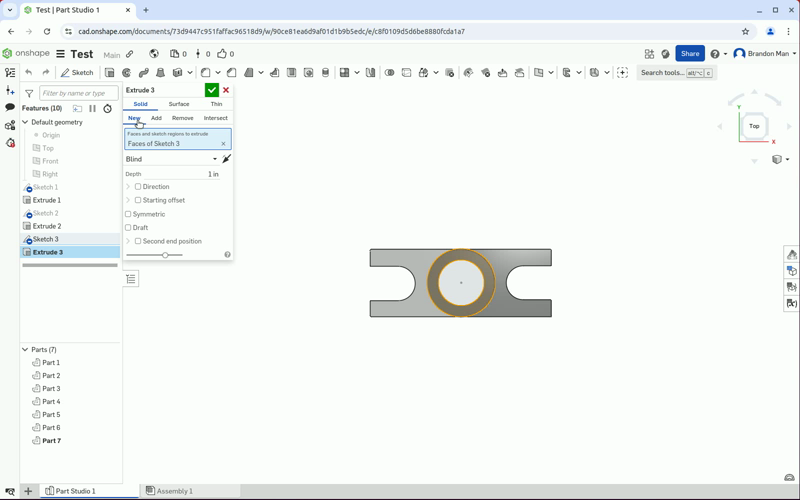
click(137, 120)
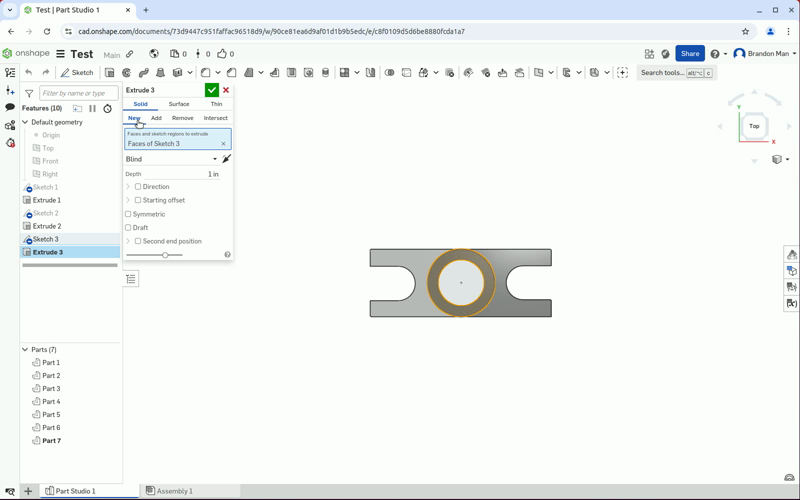
key(tab, 4)
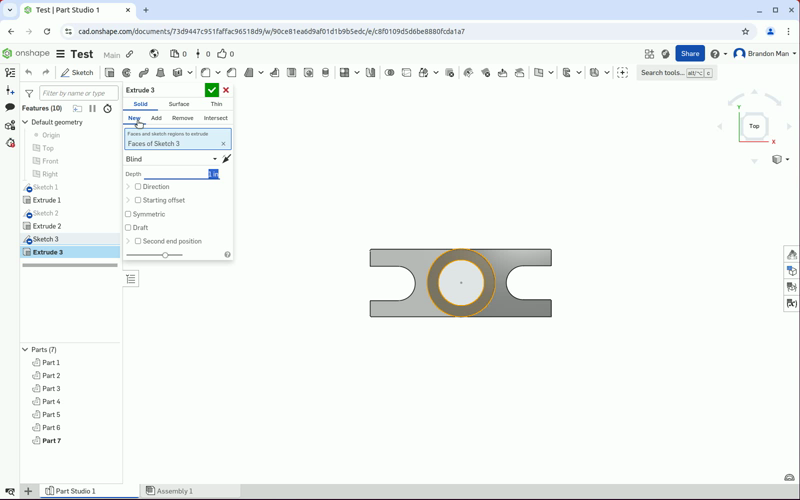
text(2.407)
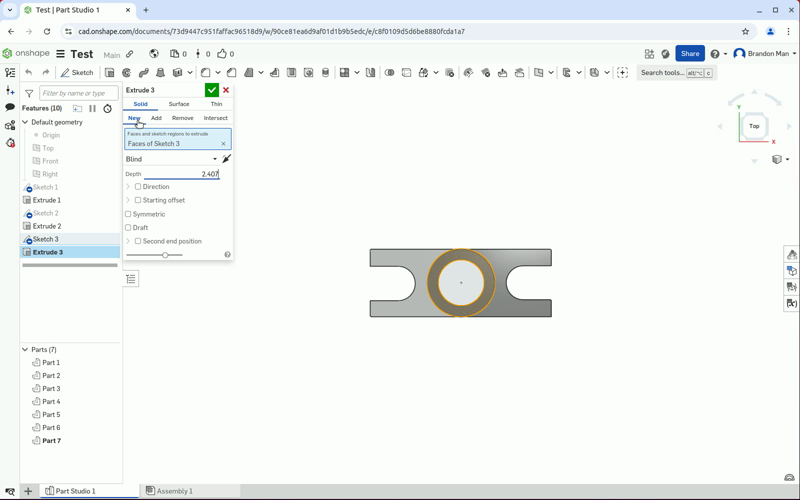
key(enter)
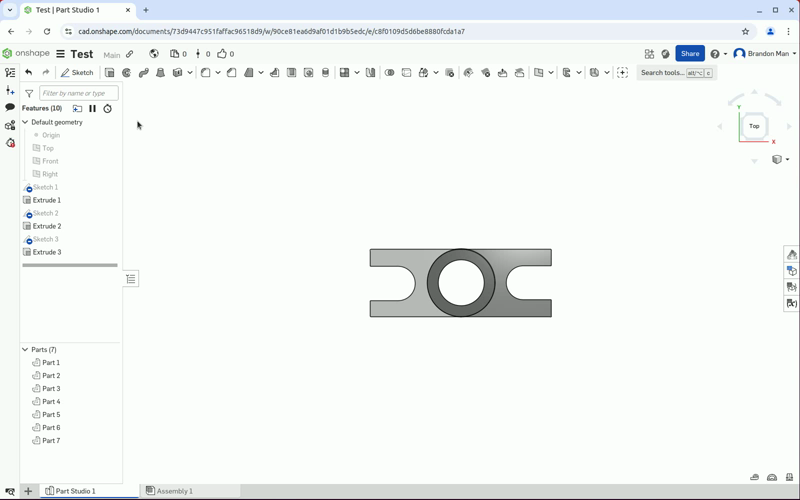
key(shift+h)
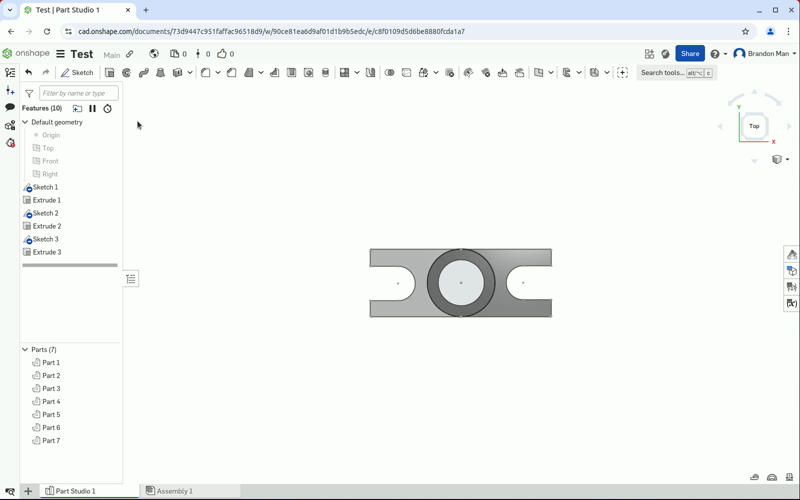
key(shift+h)
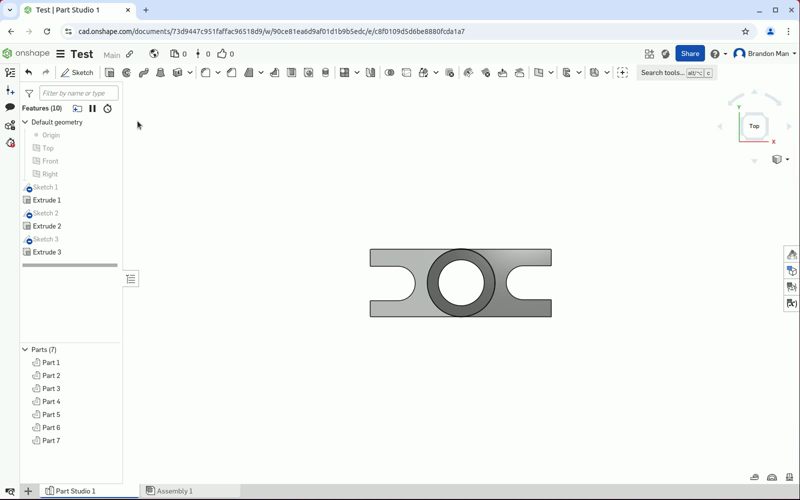
mouse_move(73, 189)
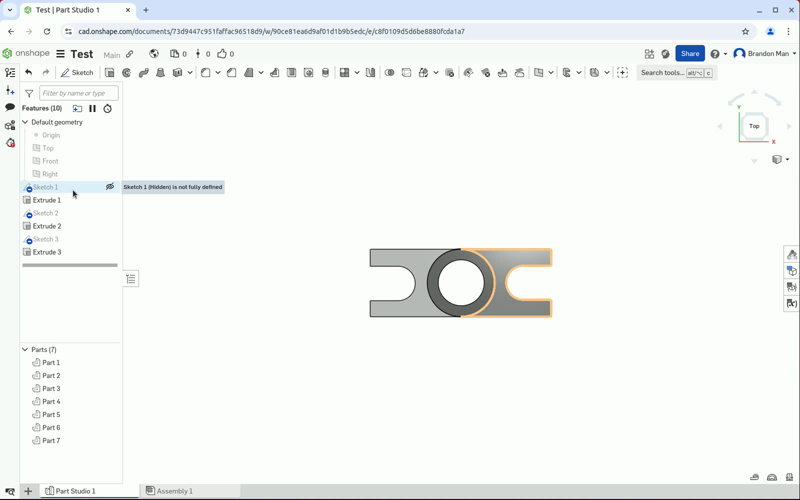
click(73, 189)
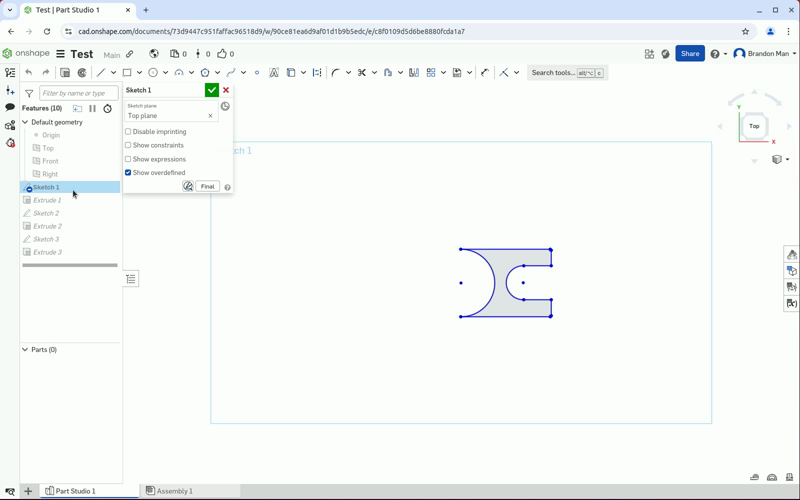
mouse_move(229, 92)
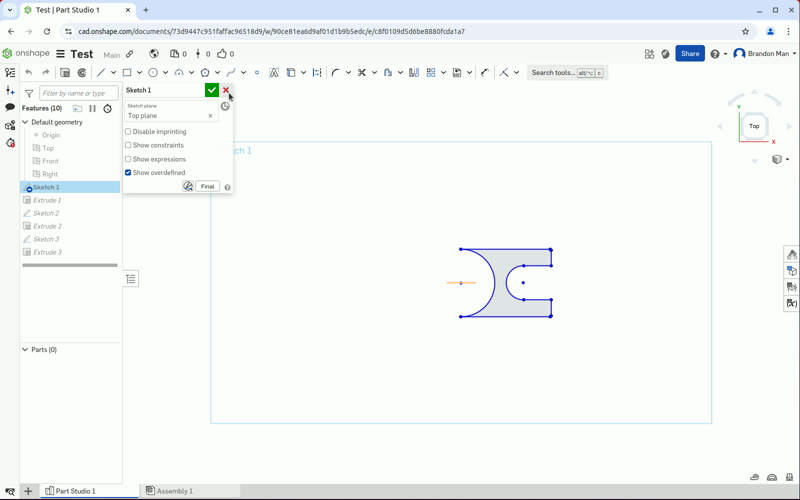
click(229, 92)
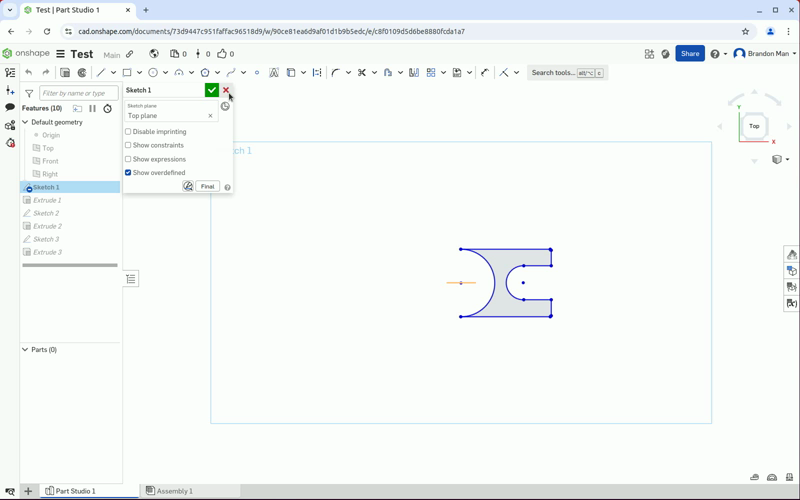
key(shift+s)
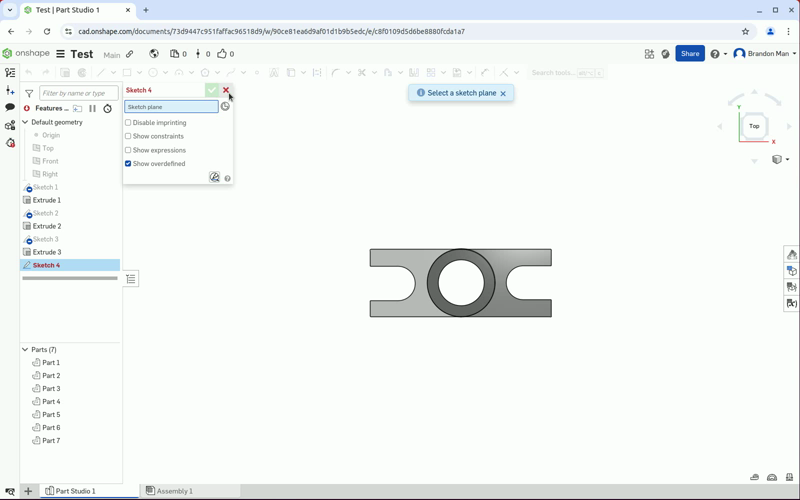
mouse_move(73, 150)
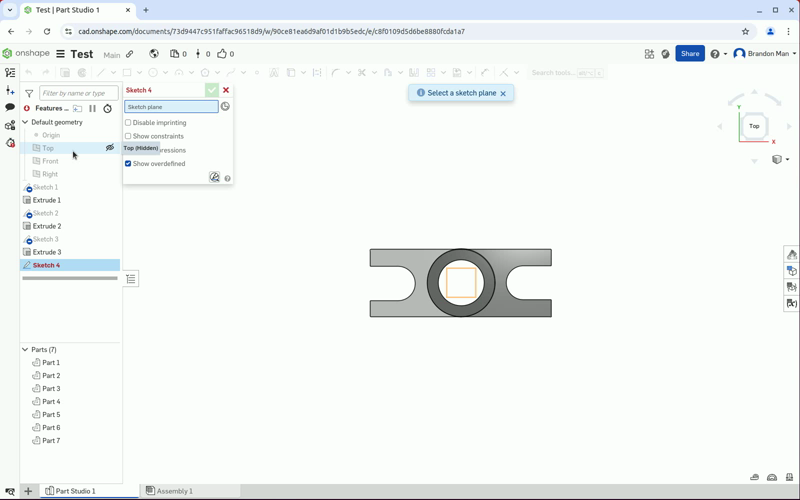
click(73, 150)
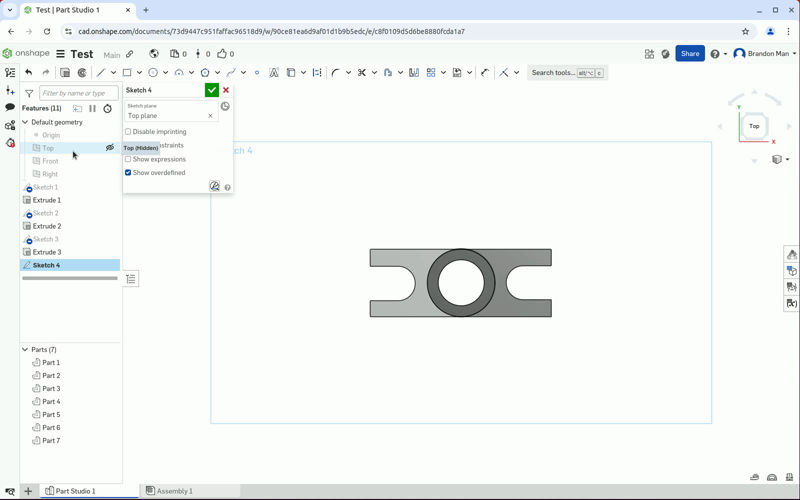
mouse_move(73, 352)
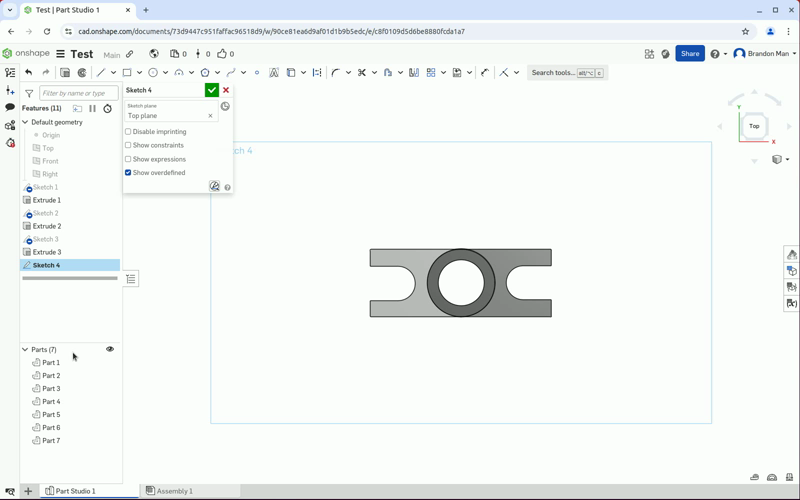
key(y)
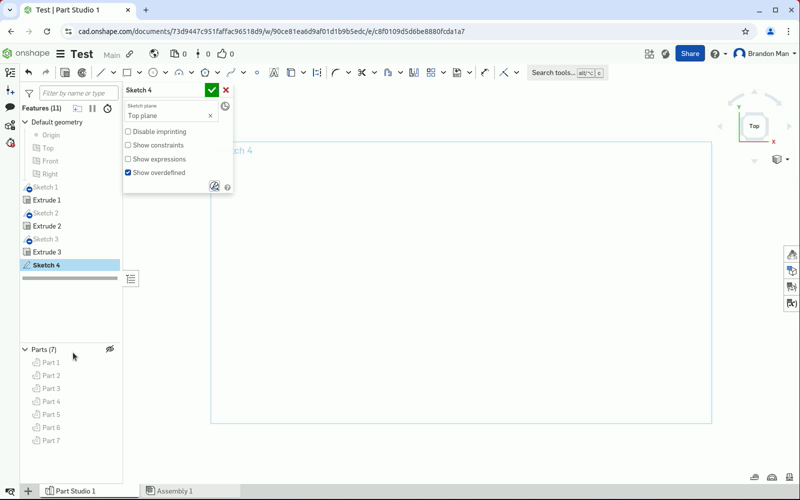
key(c)
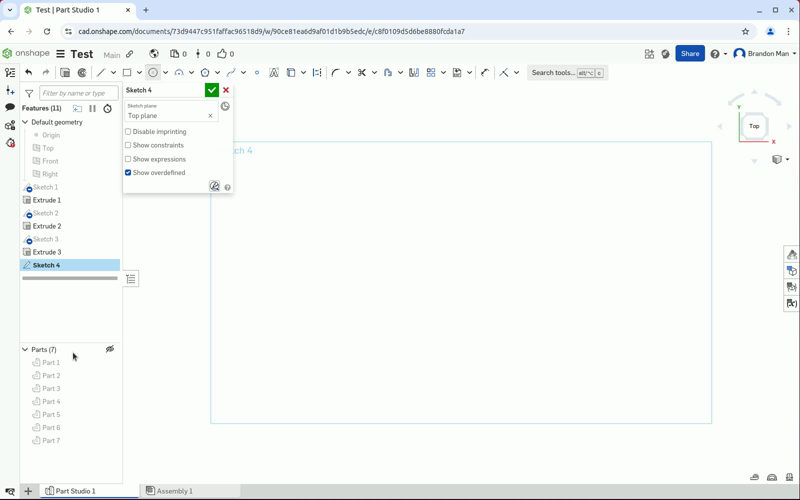
key_down(shift)
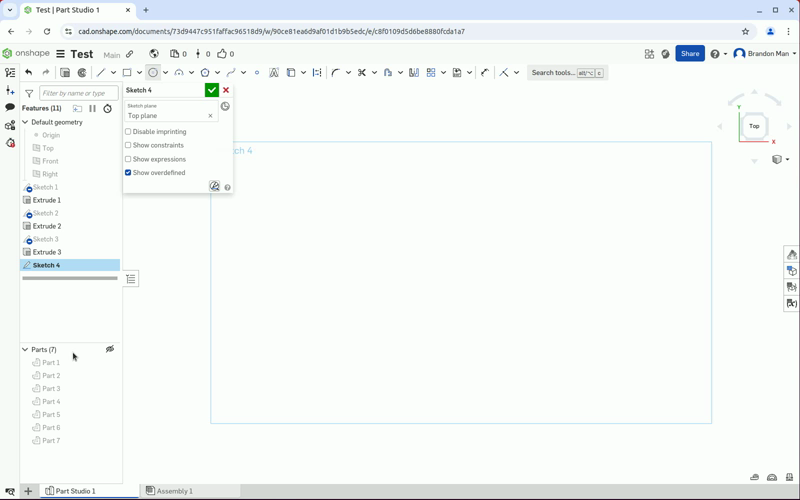
mouse_move(461, 282)
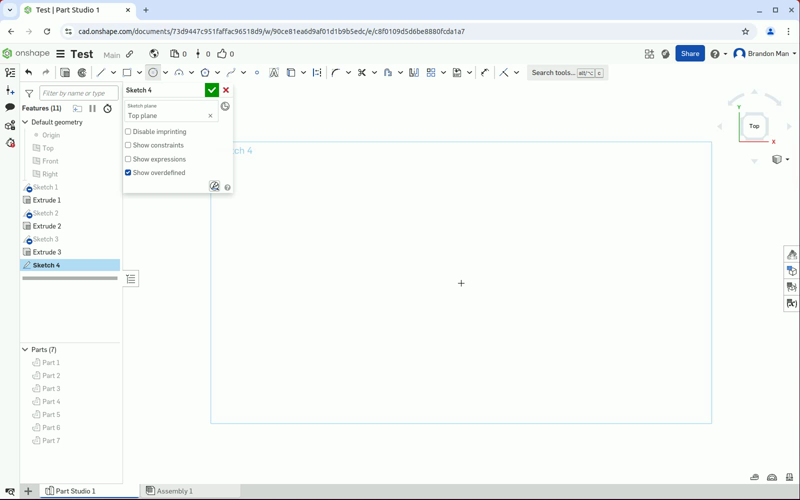
click(461, 282)
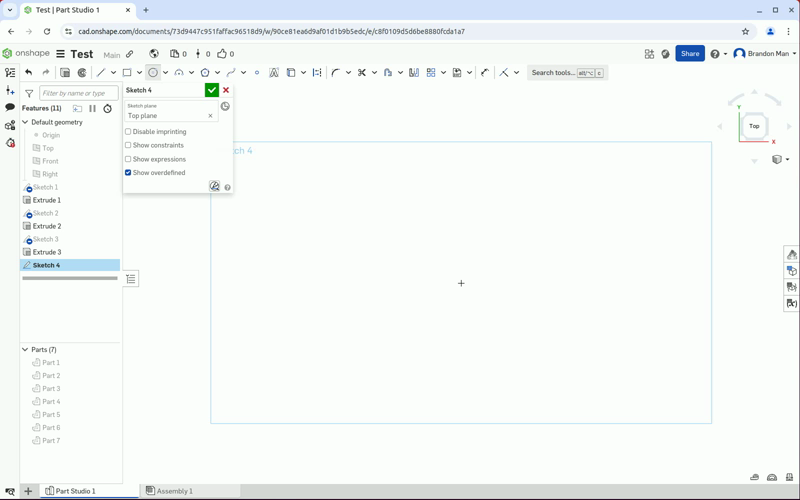
key_up(shift)
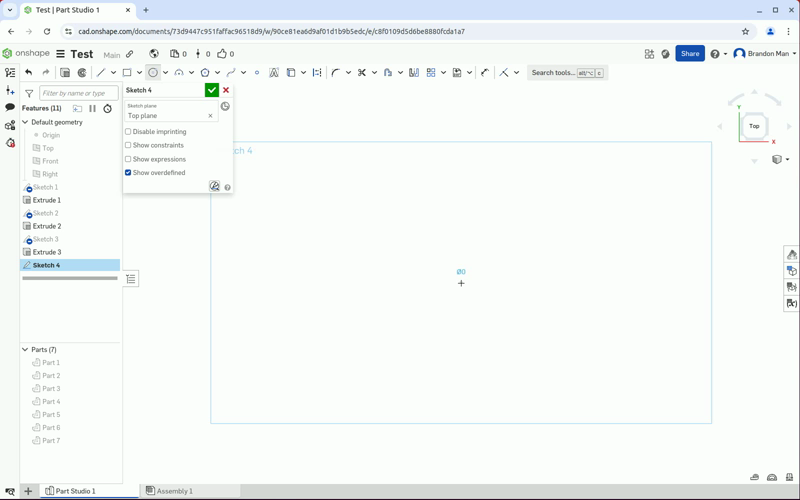
mouse_move(495, 282)
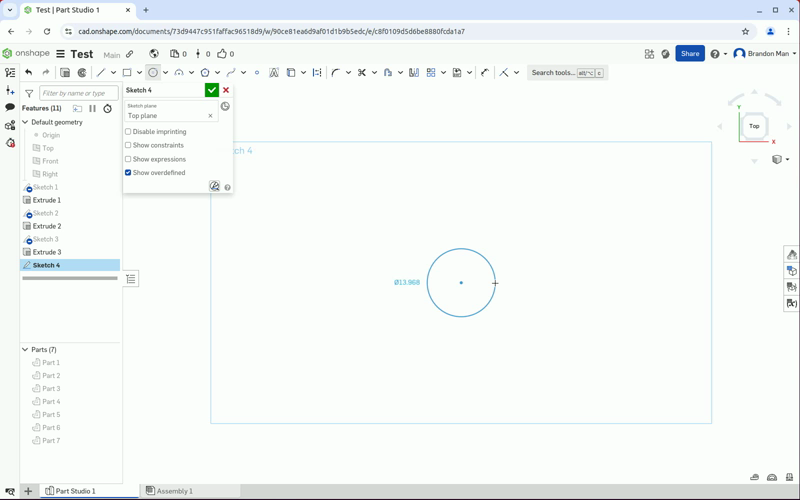
click(495, 282)
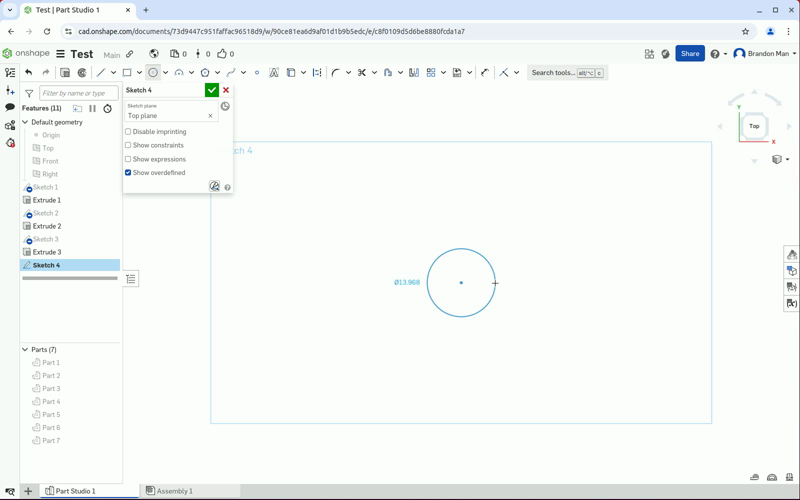
key(esc)
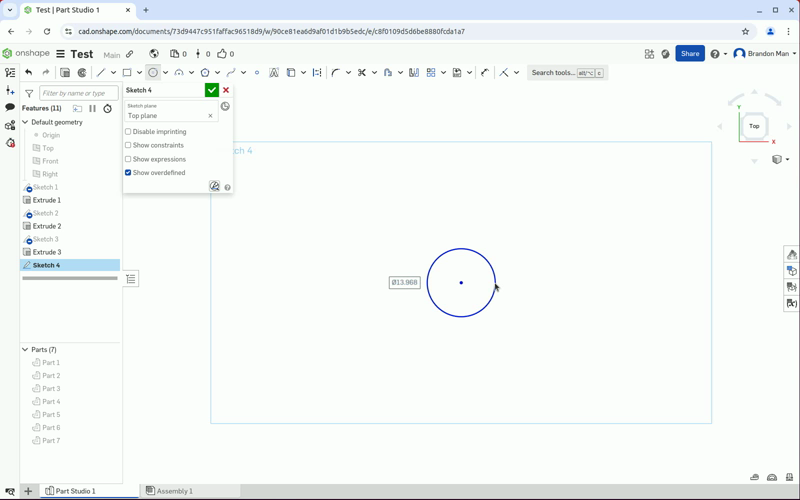
key(c)
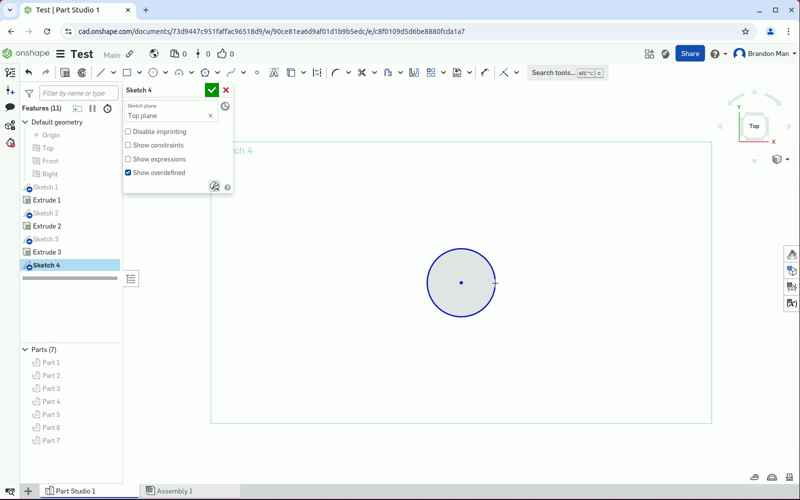
key_down(shift)
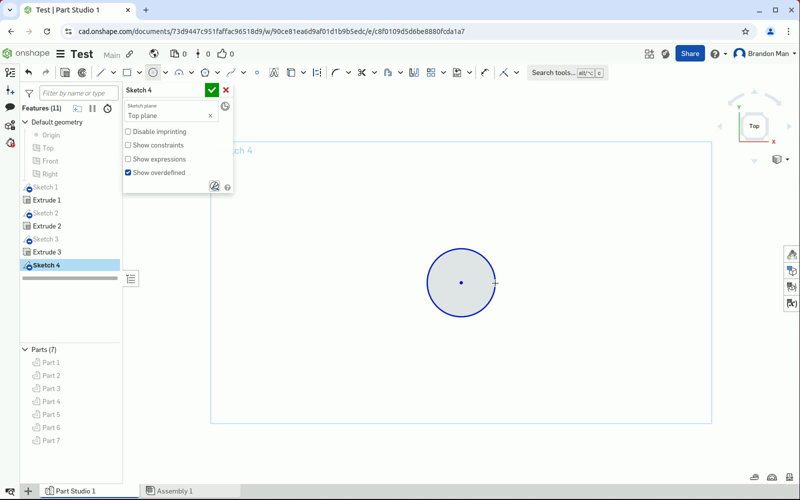
mouse_move(461, 282)
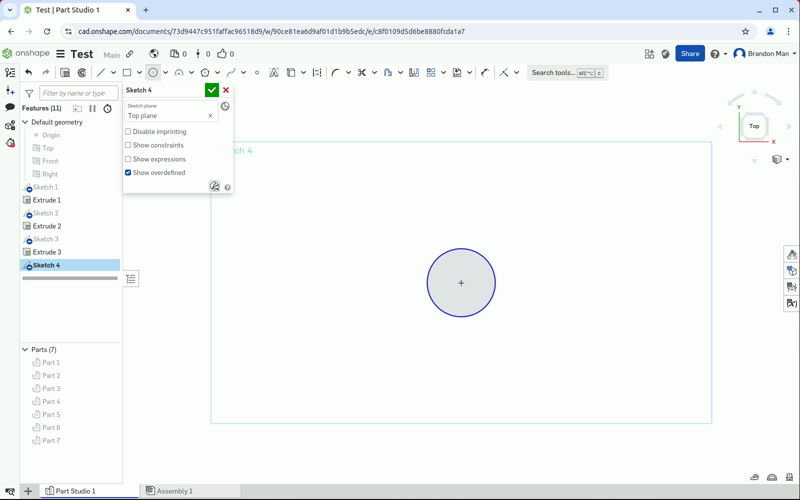
click(461, 282)
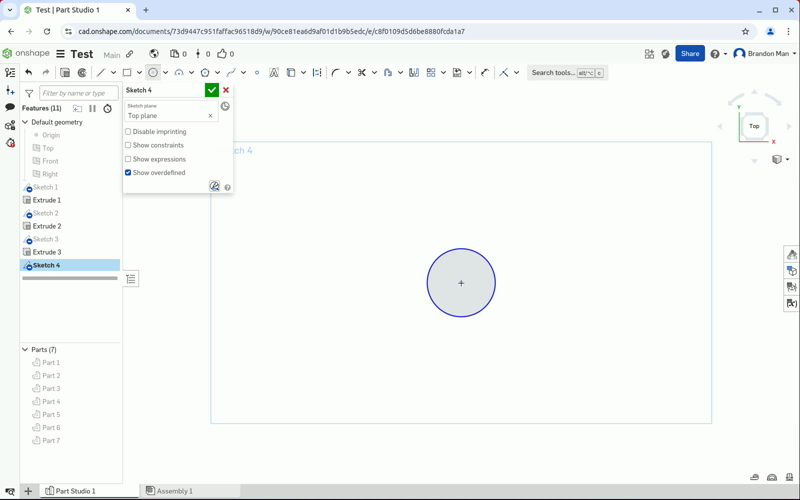
key_up(shift)
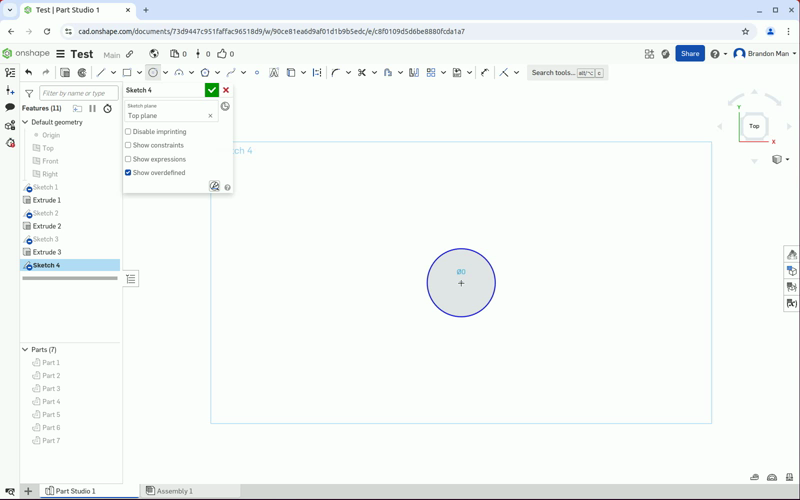
mouse_move(484, 282)
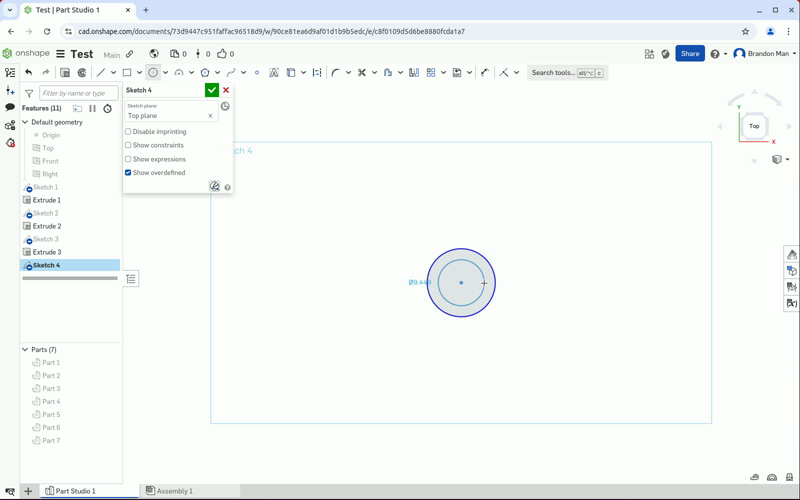
click(484, 282)
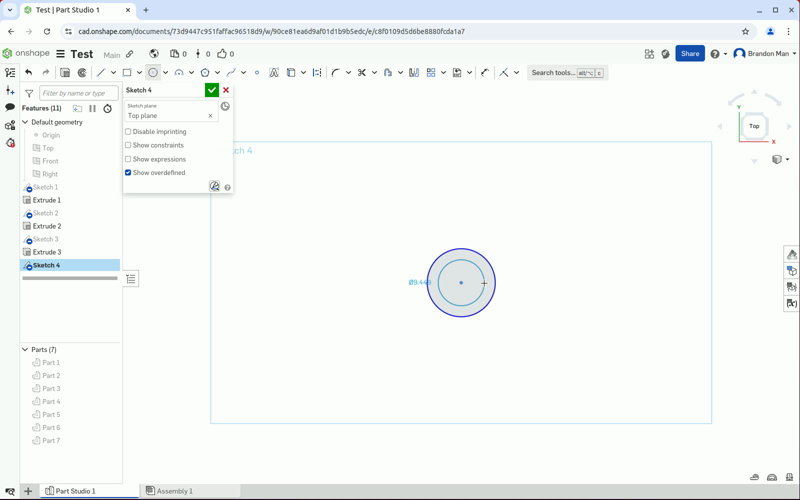
key(esc)
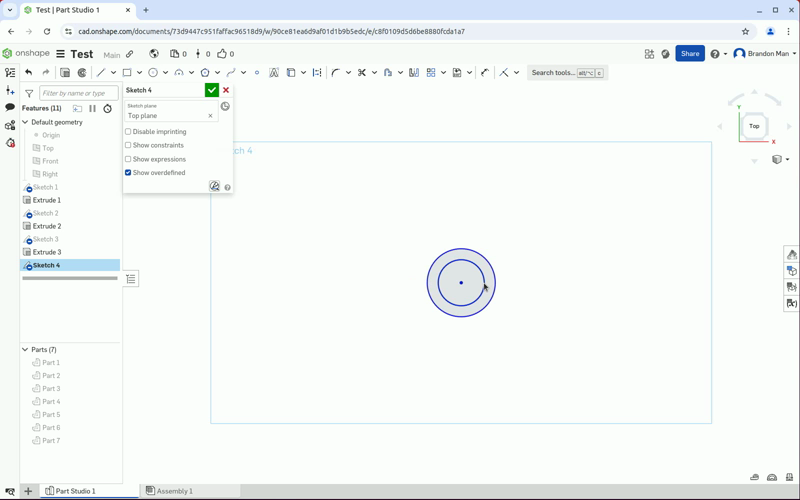
mouse_move(483, 296)
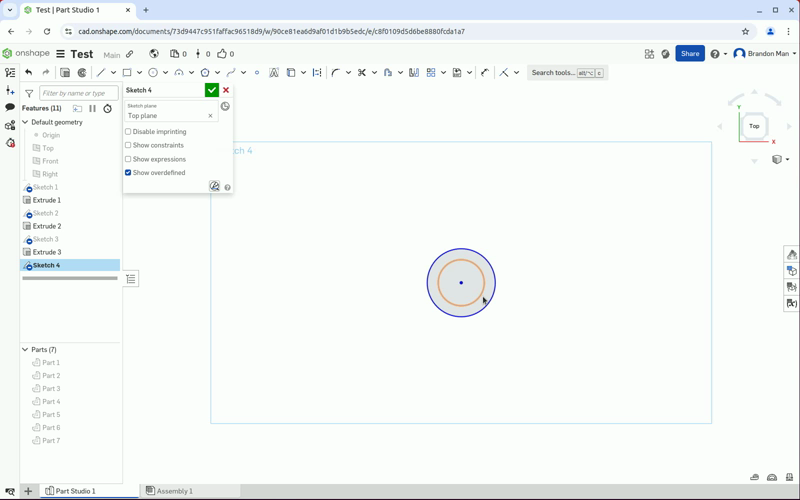
click(483, 296)
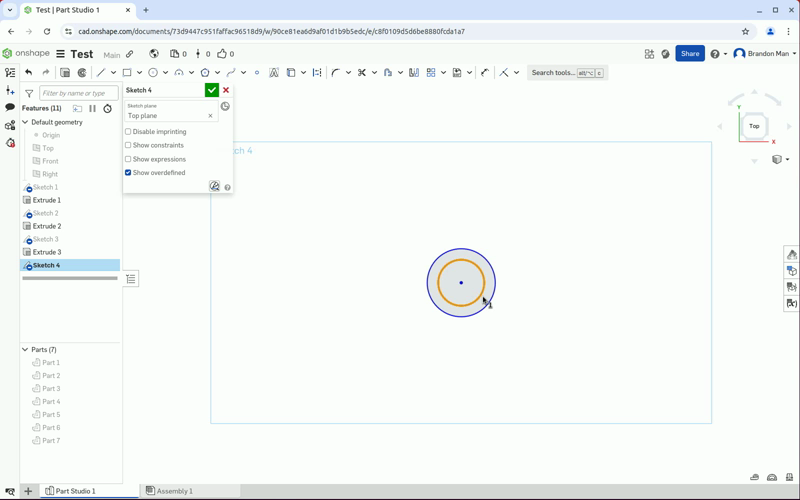
mouse_move(73, 352)
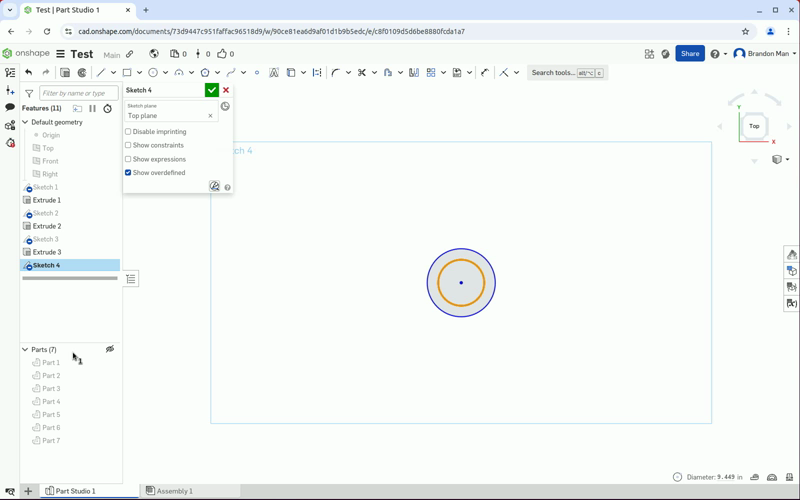
key(shift+y)
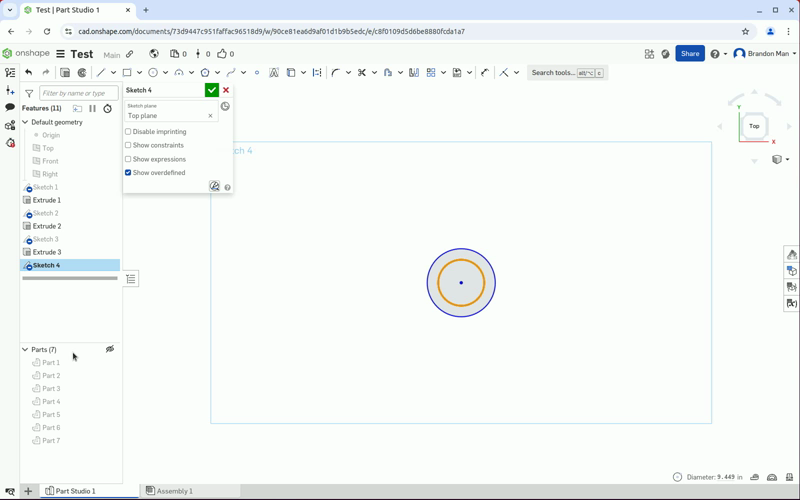
key(shift+e)
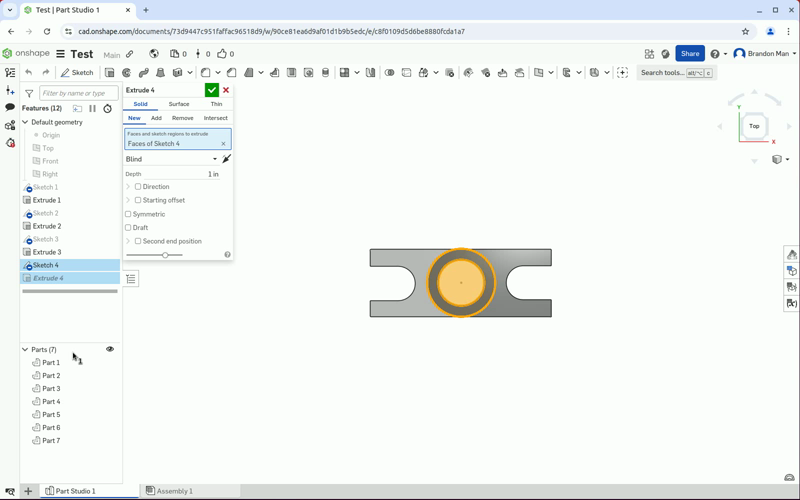
mouse_move(143, 106)
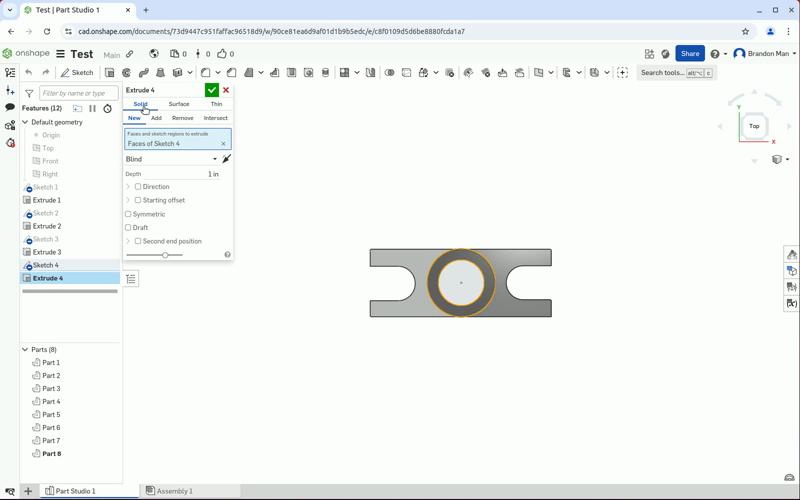
click(143, 106)
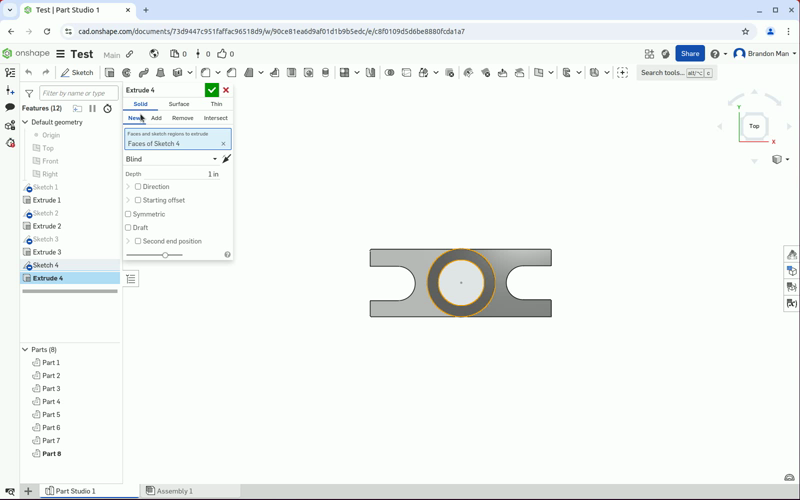
mouse_move(137, 120)
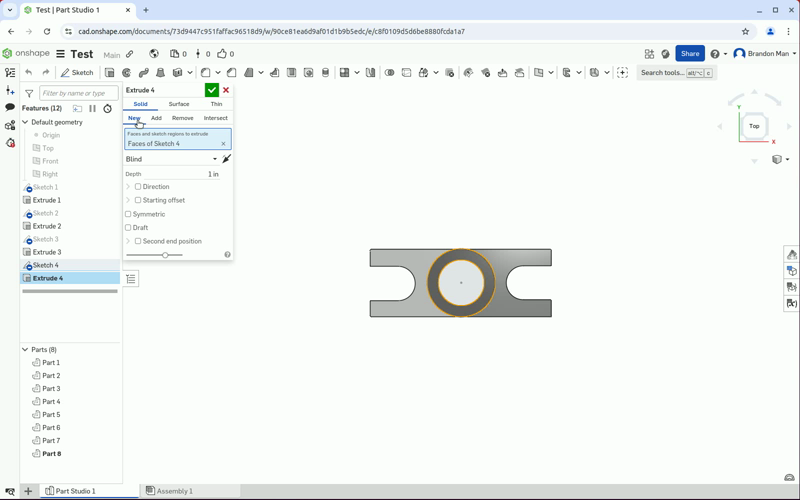
click(137, 120)
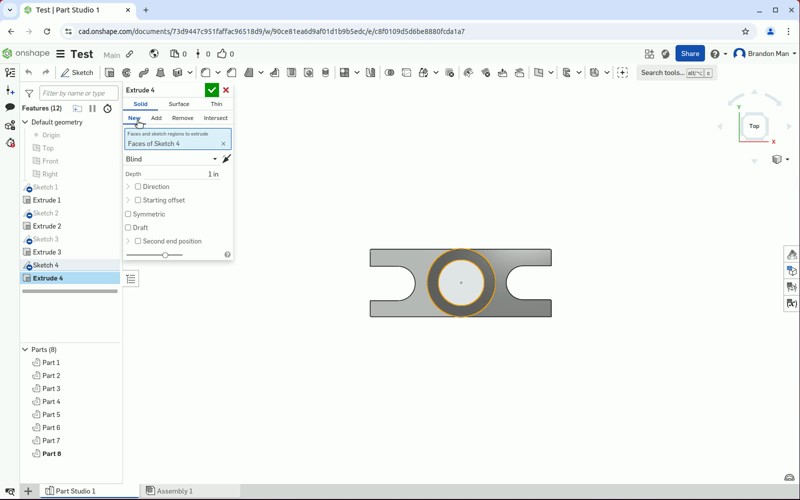
key(tab, 4)
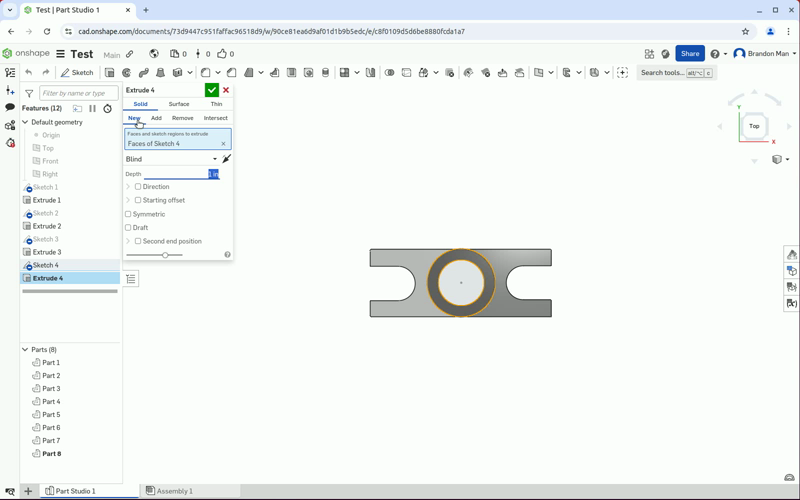
text(-23.108)
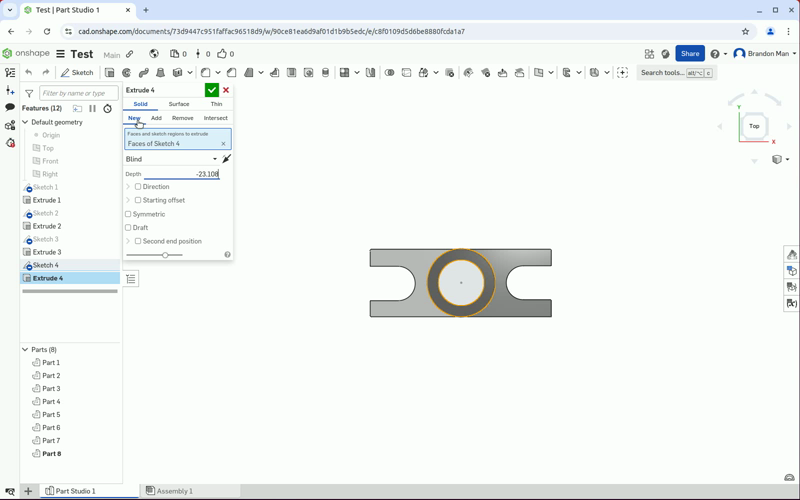
key(enter)
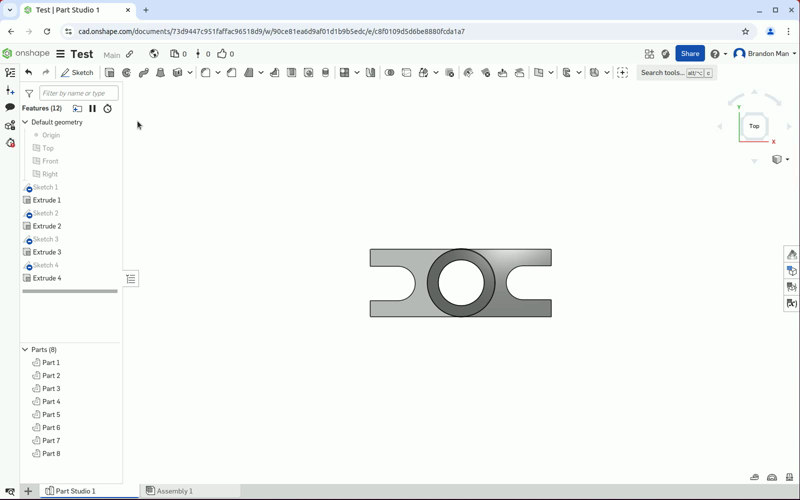
key(shift+h)
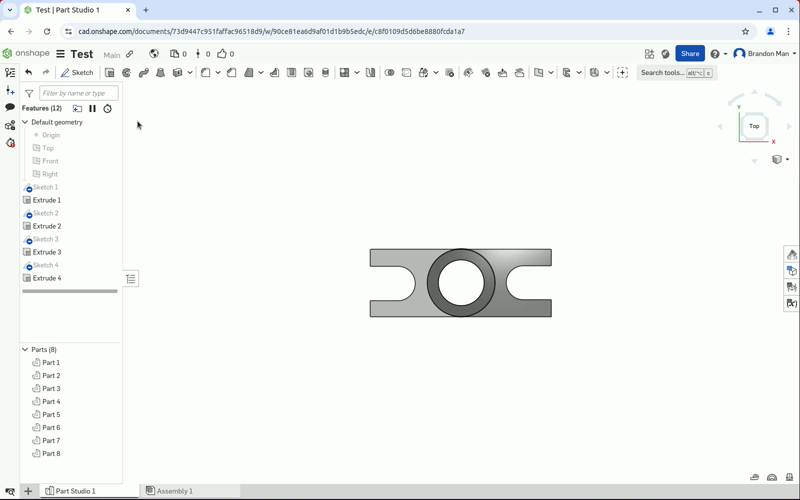
key(shift+h)
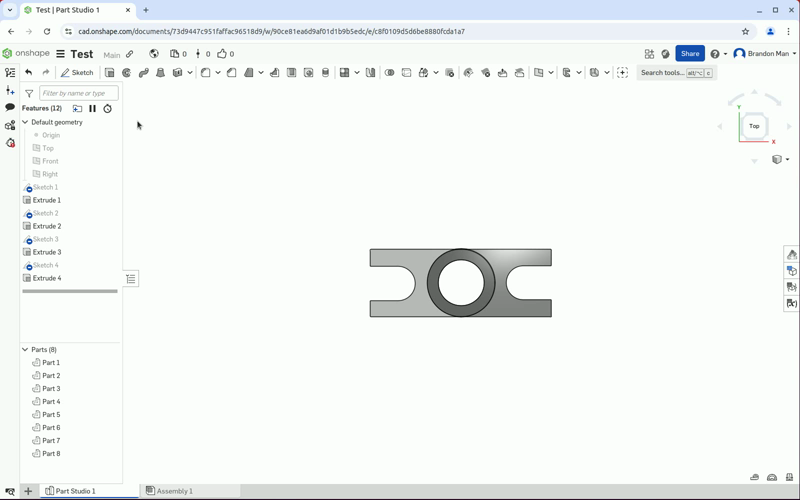
mouse_move(73, 189)
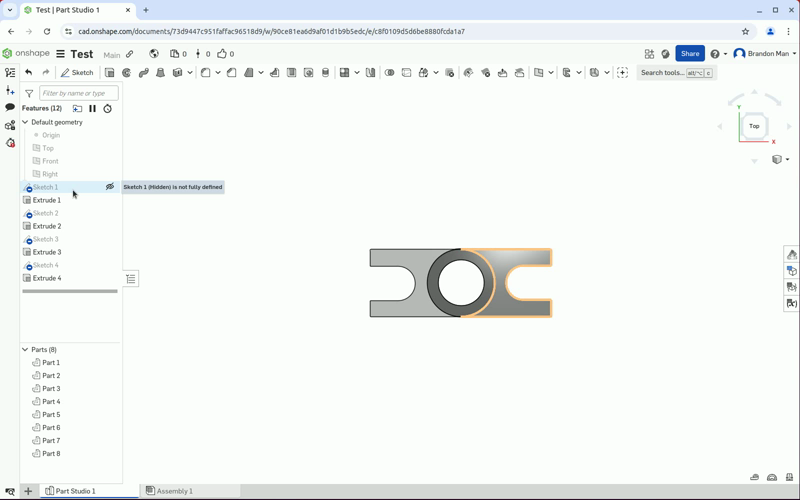
click(73, 189)
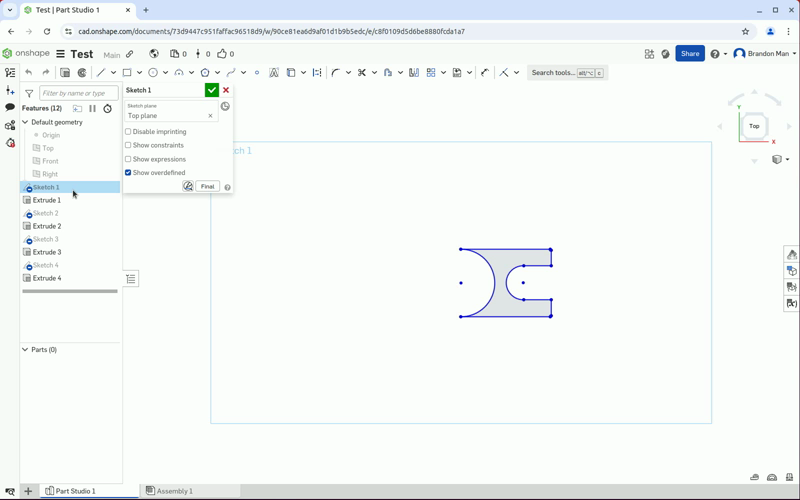
mouse_move(229, 92)
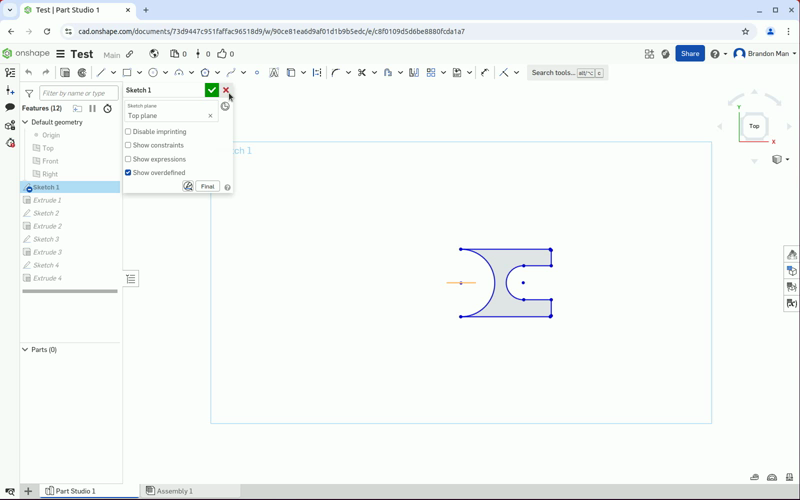
click(229, 92)
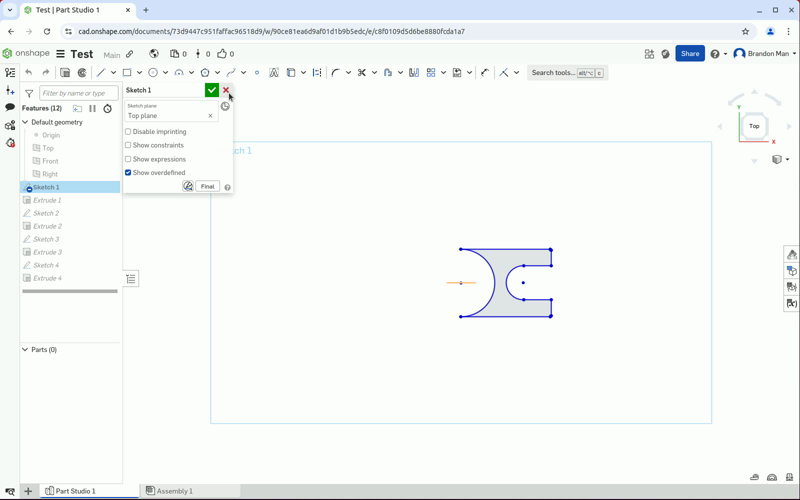
key(shift+s)
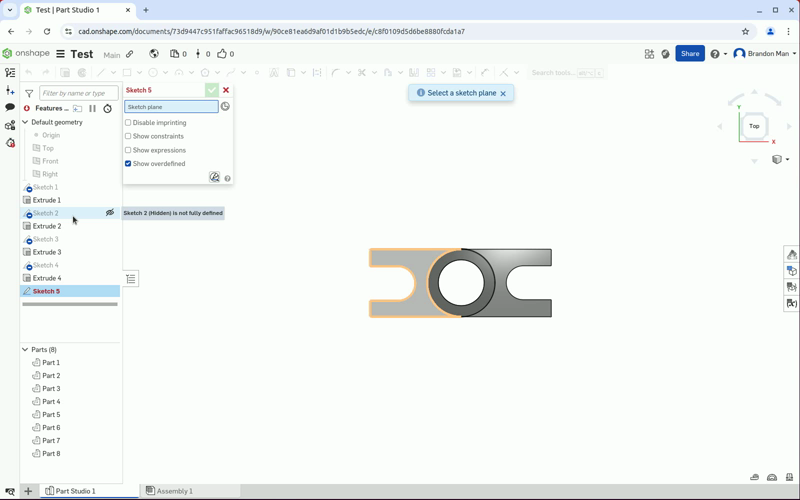
scroll(3)
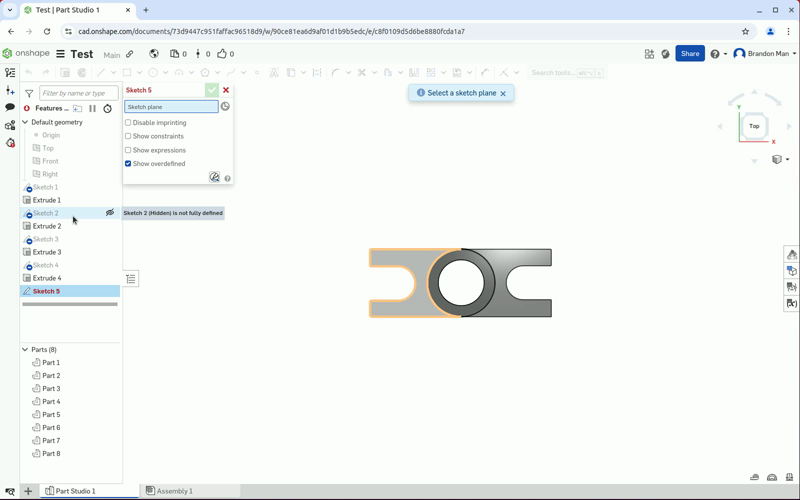
mouse_move(73, 150)
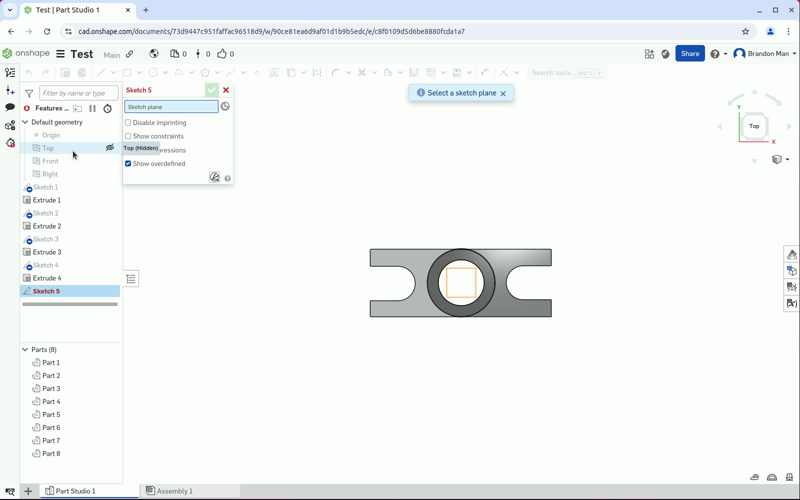
click(73, 150)
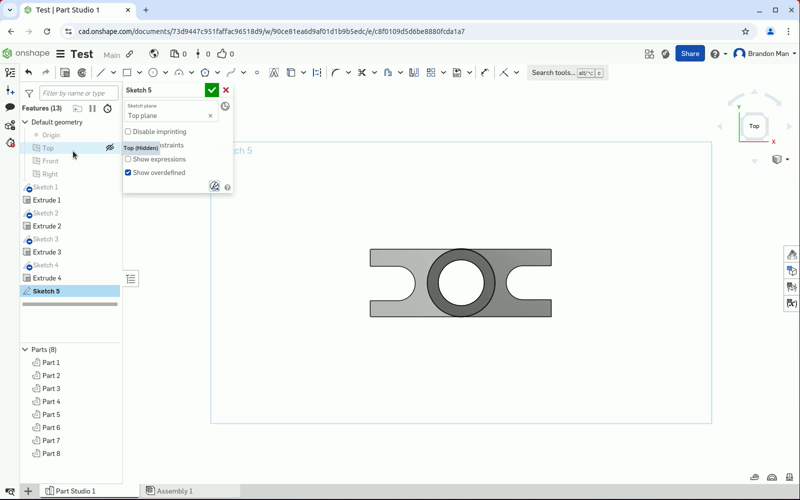
mouse_move(73, 352)
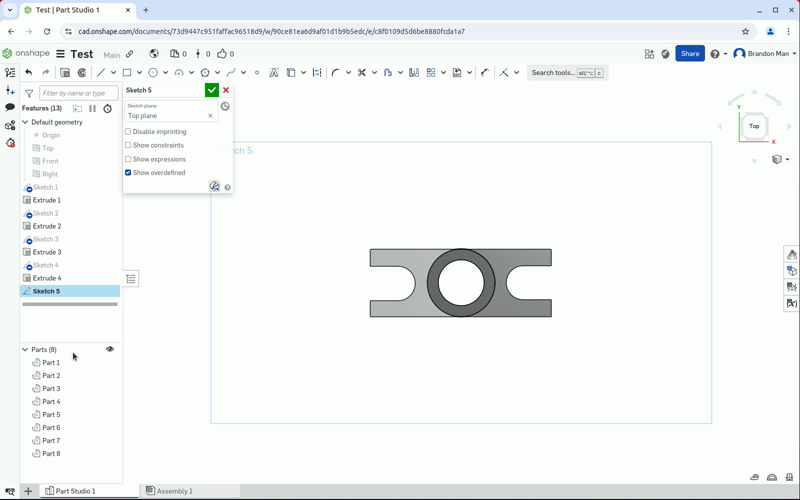
key(y)
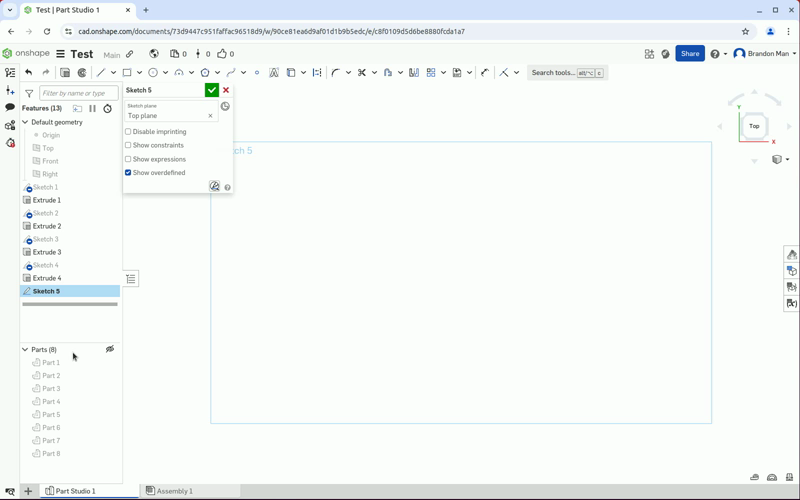
key(c)
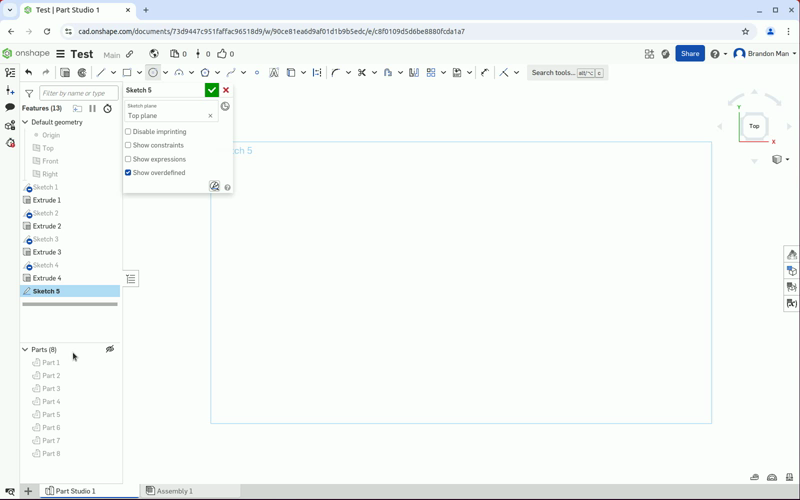
key_down(shift)
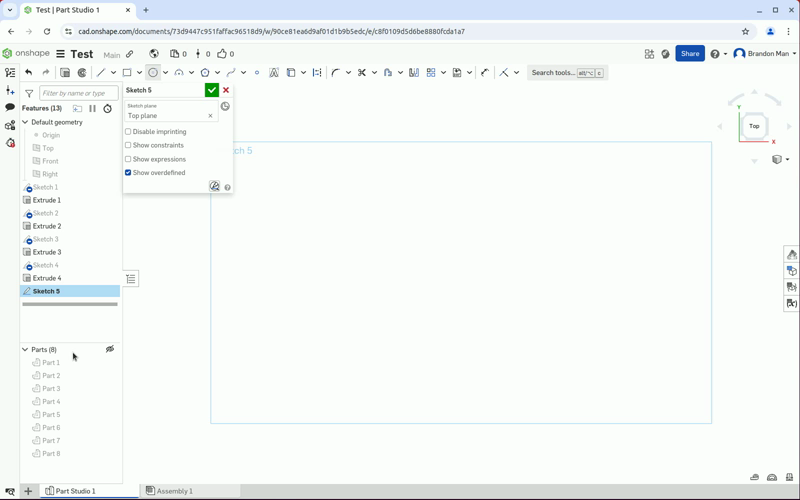
mouse_move(461, 282)
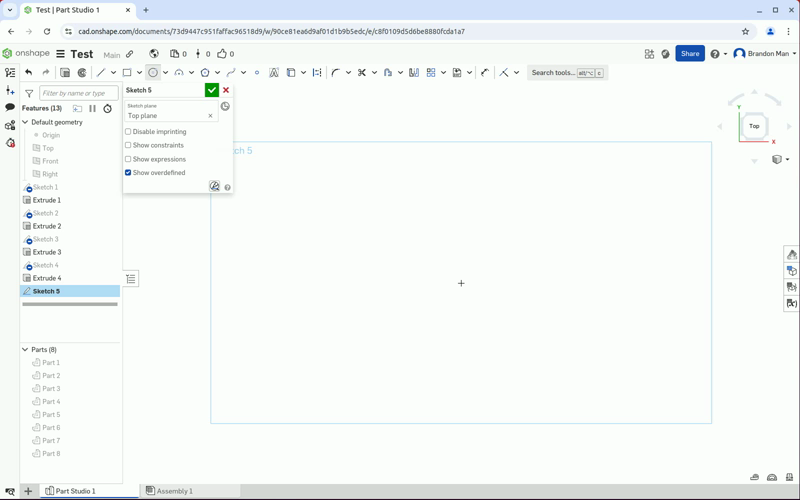
click(461, 282)
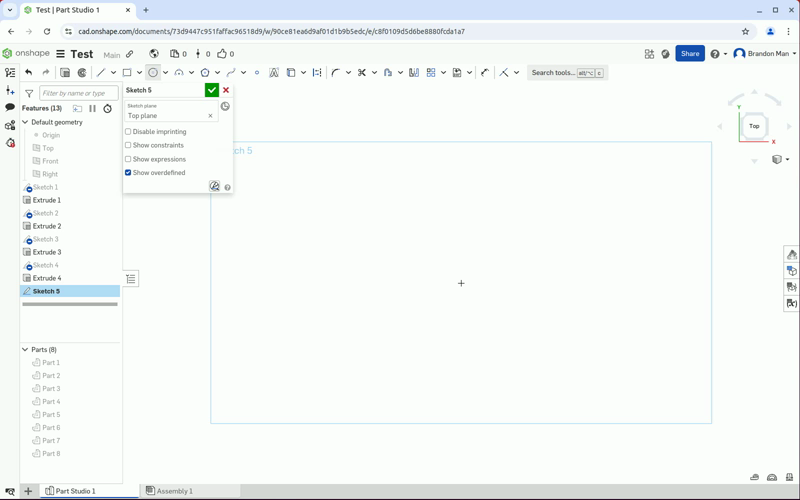
key_up(shift)
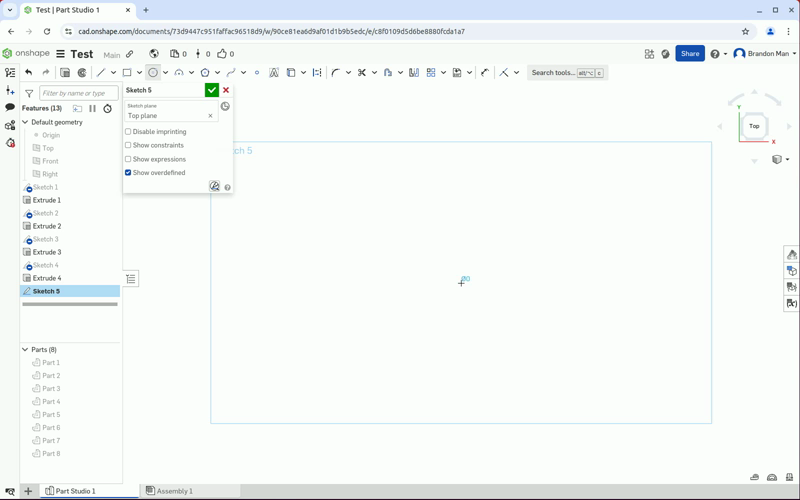
mouse_move(484, 282)
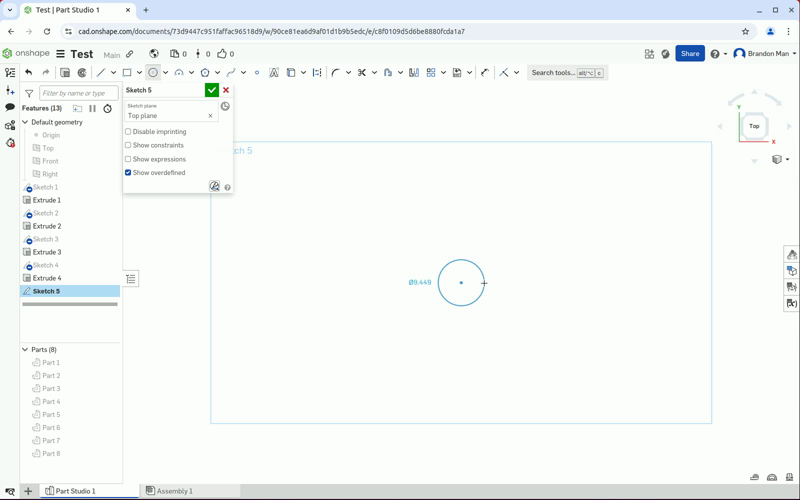
click(484, 282)
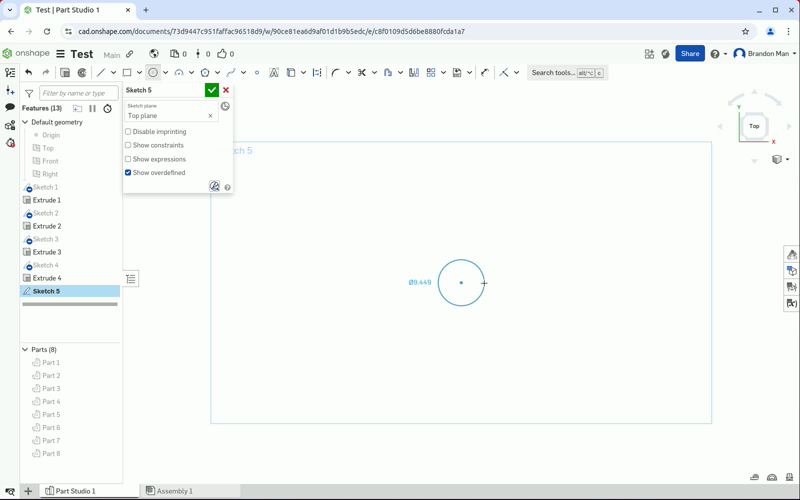
key(esc)
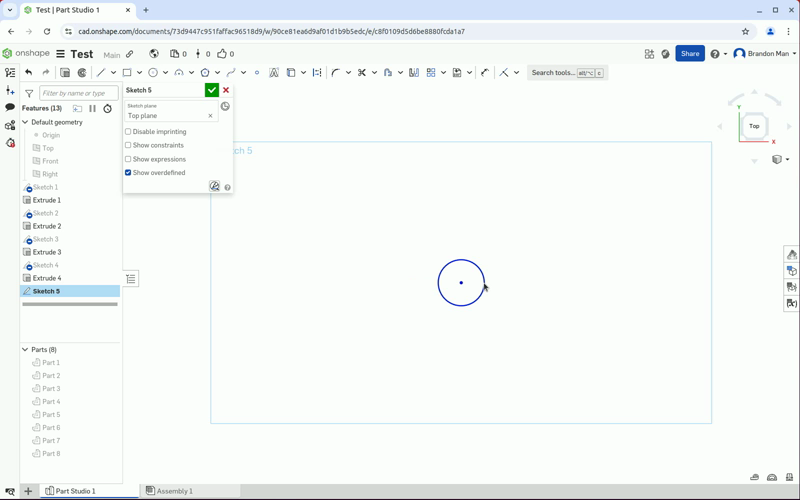
mouse_move(470, 295)
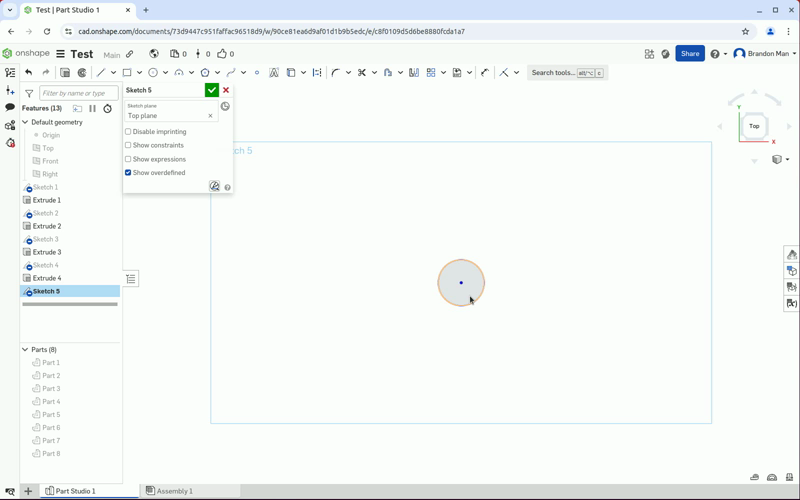
scroll(6)
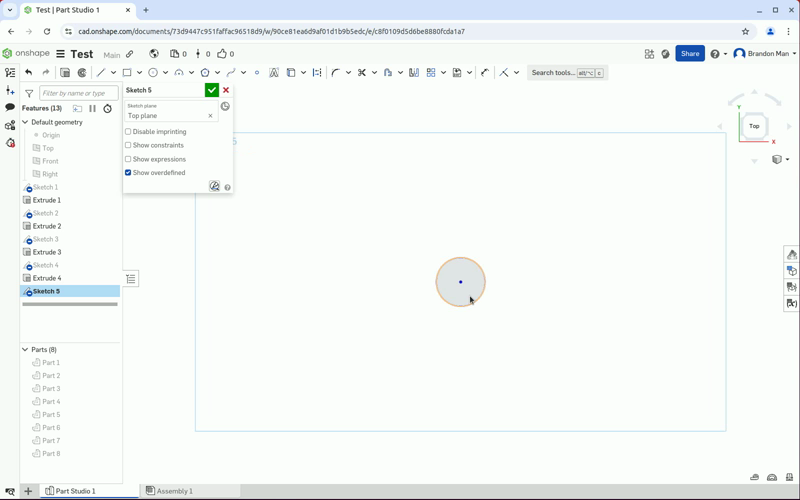
scroll(6)
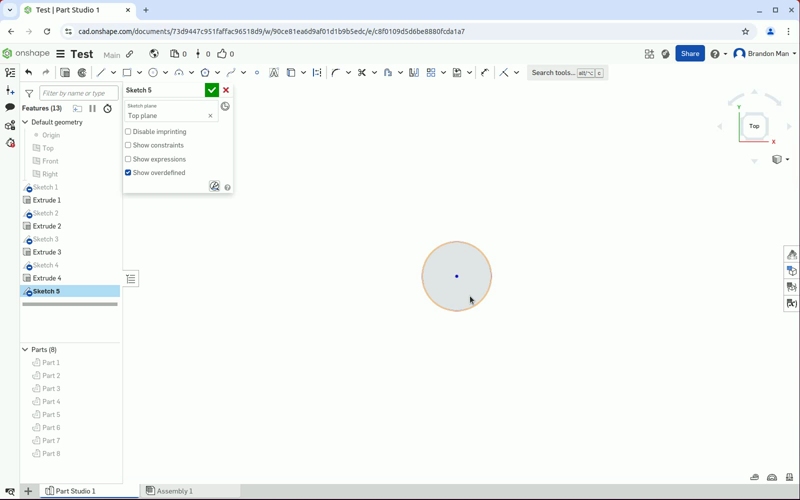
scroll(6)
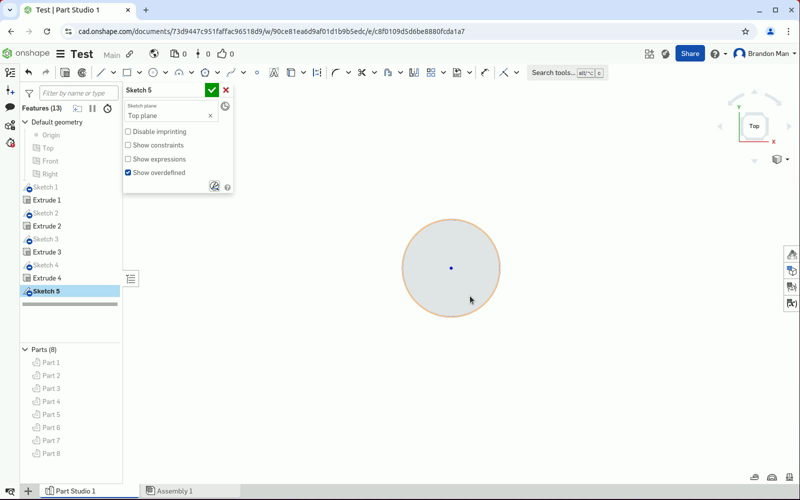
scroll(6)
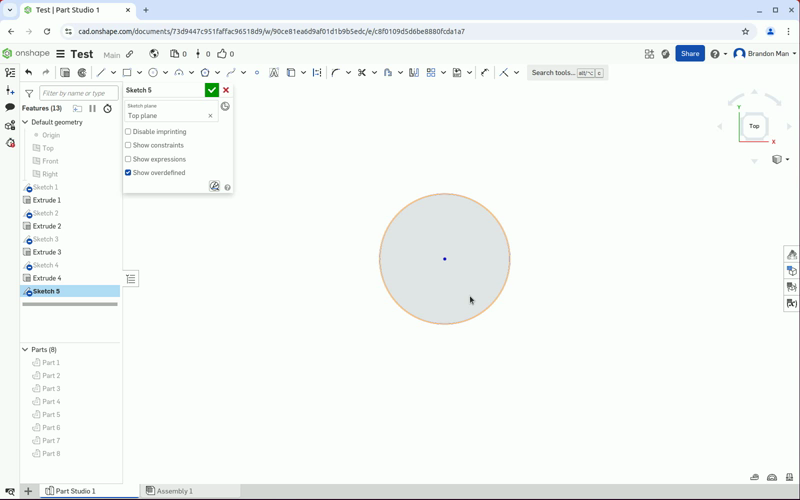
scroll(6)
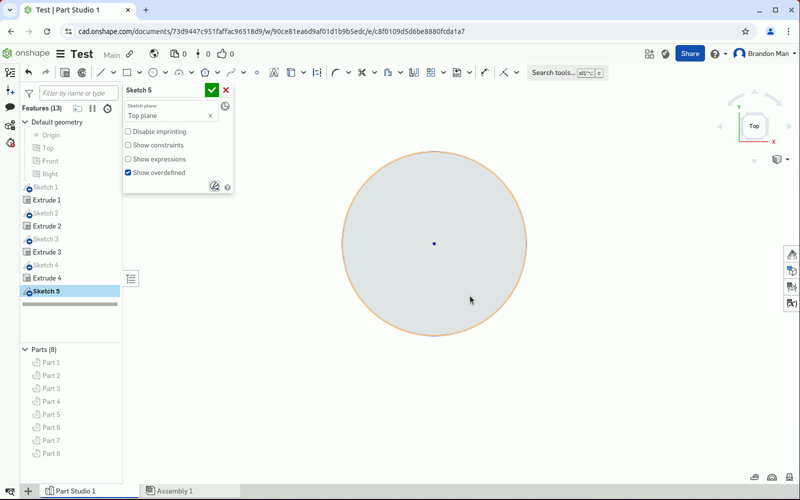
scroll(6)
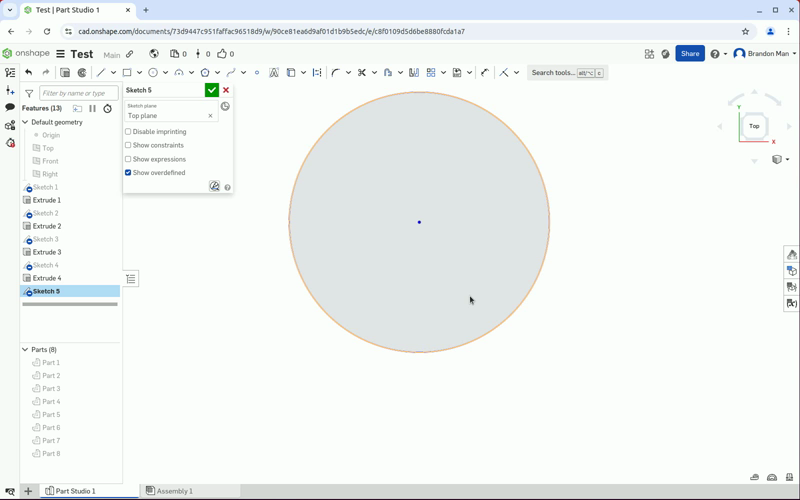
scroll(6)
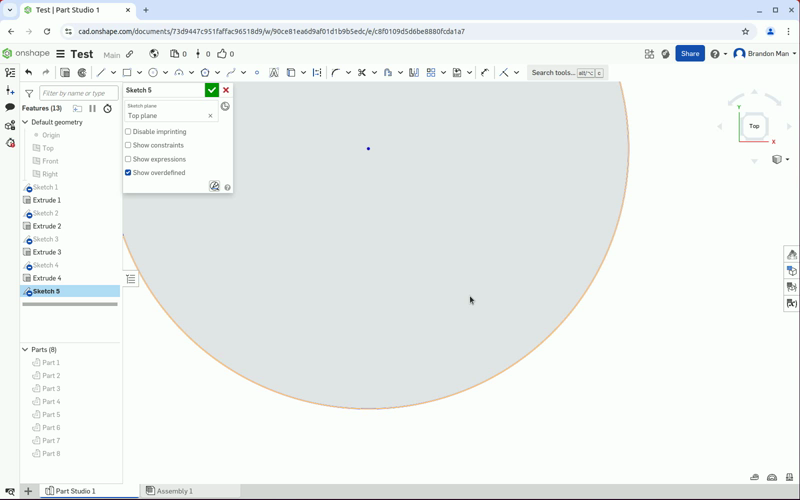
click(470, 295)
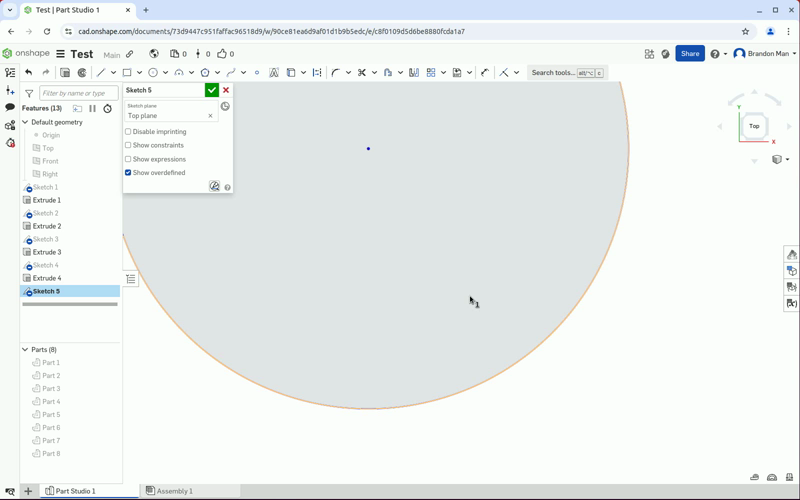
scroll(-6)
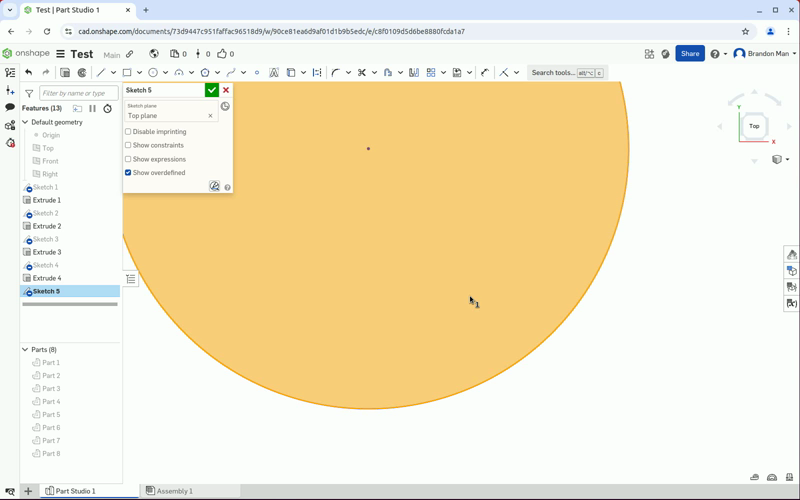
scroll(-6)
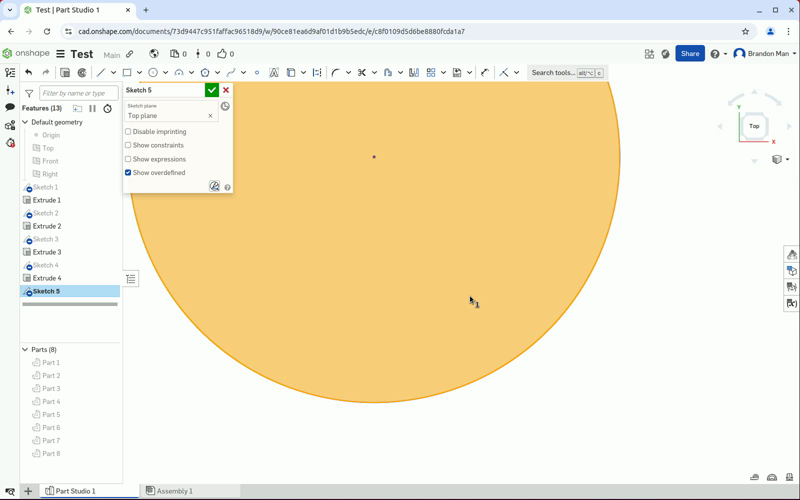
scroll(-6)
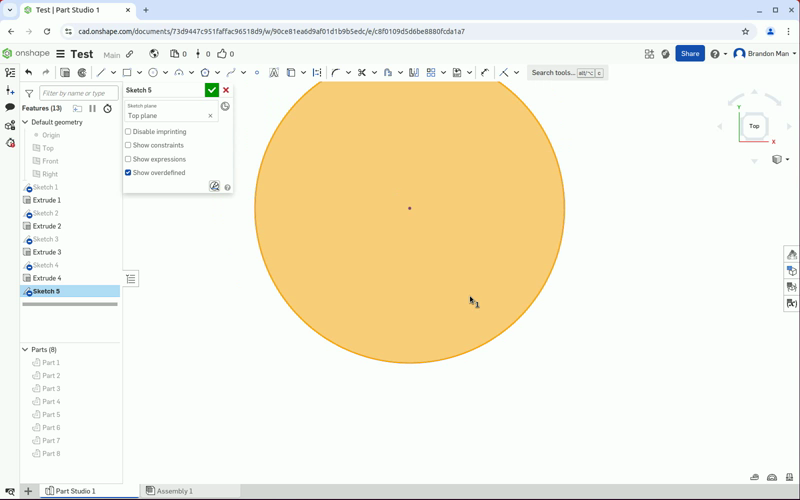
scroll(-6)
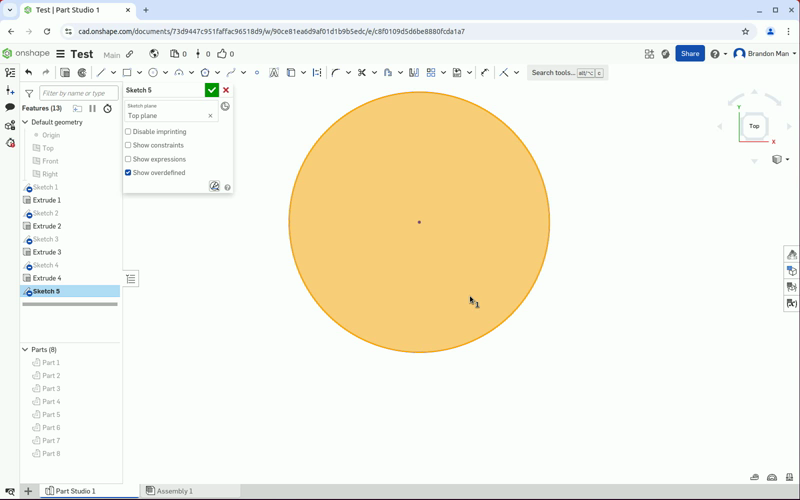
scroll(-6)
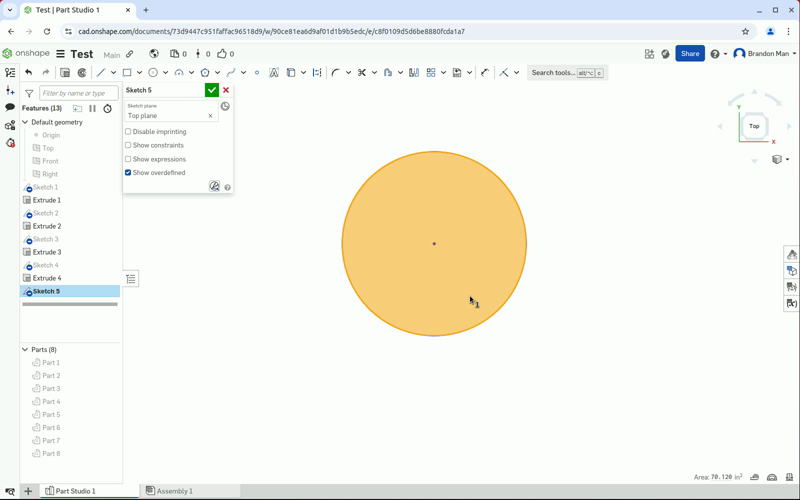
scroll(-6)
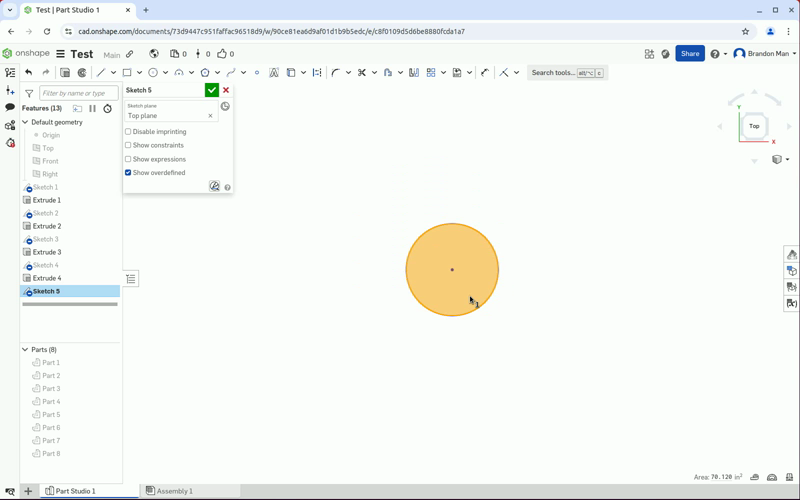
scroll(-6)
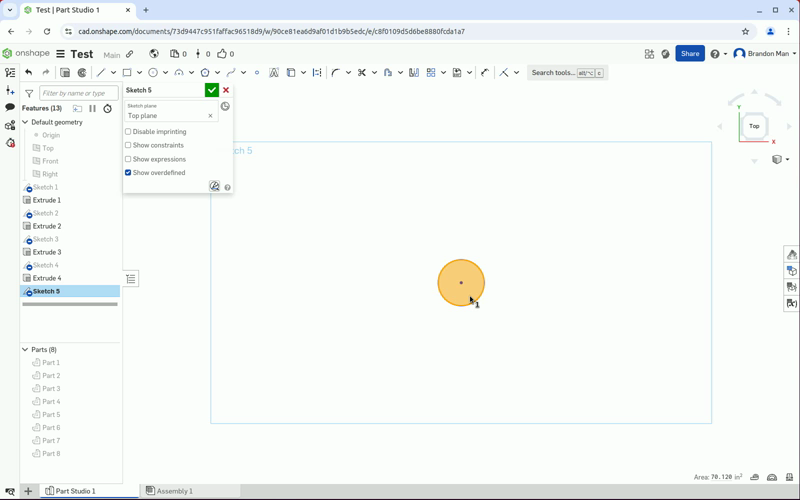
mouse_move(73, 352)
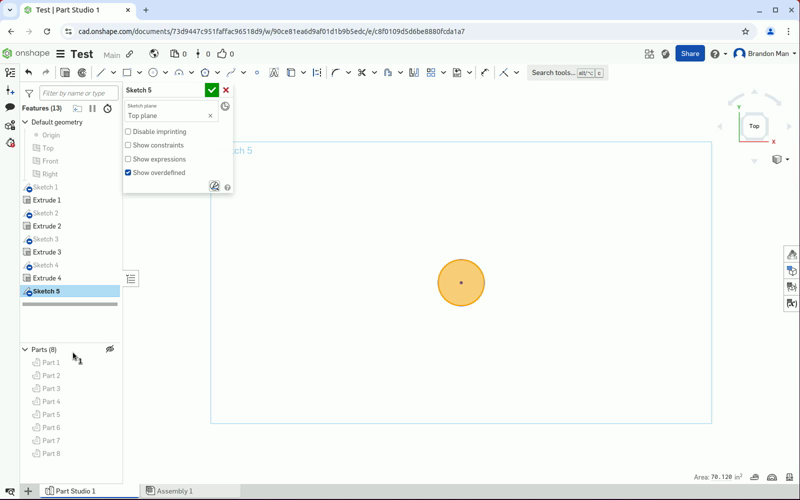
key(shift+y)
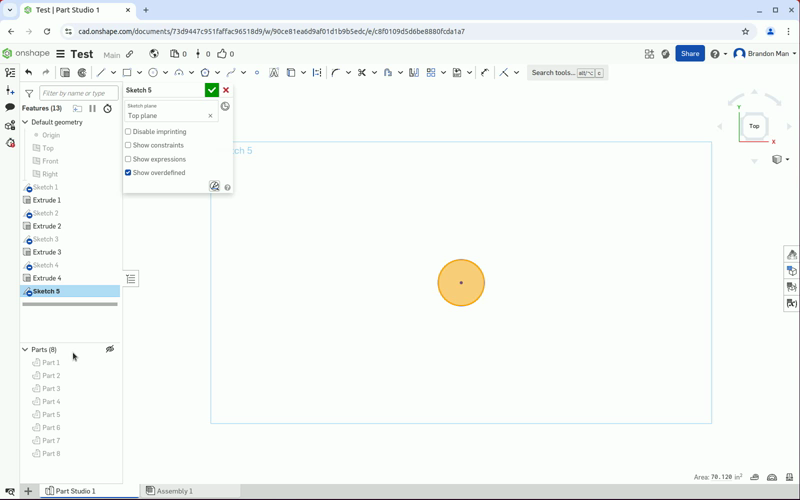
key(shift+e)
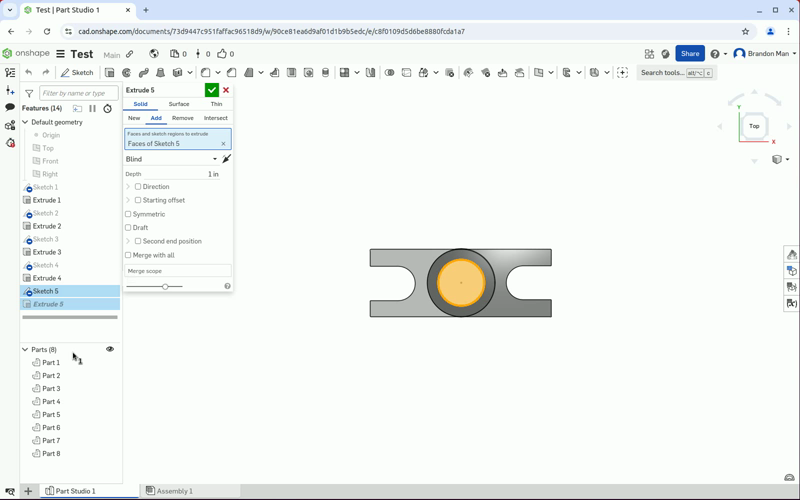
mouse_move(143, 106)
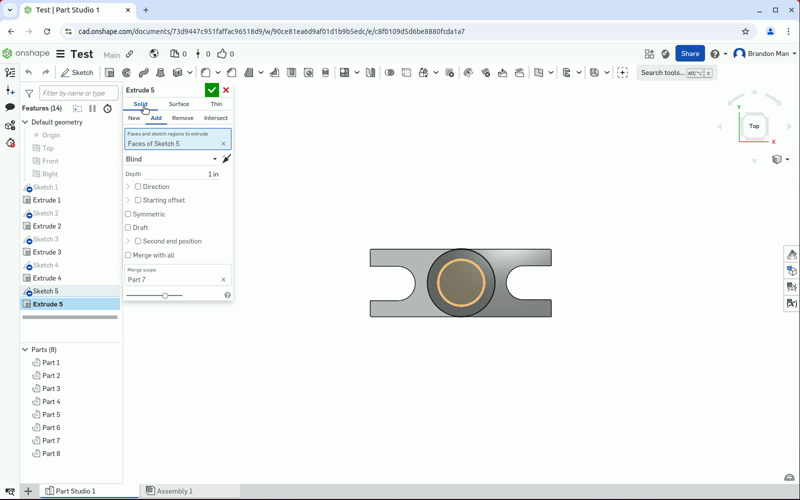
click(143, 106)
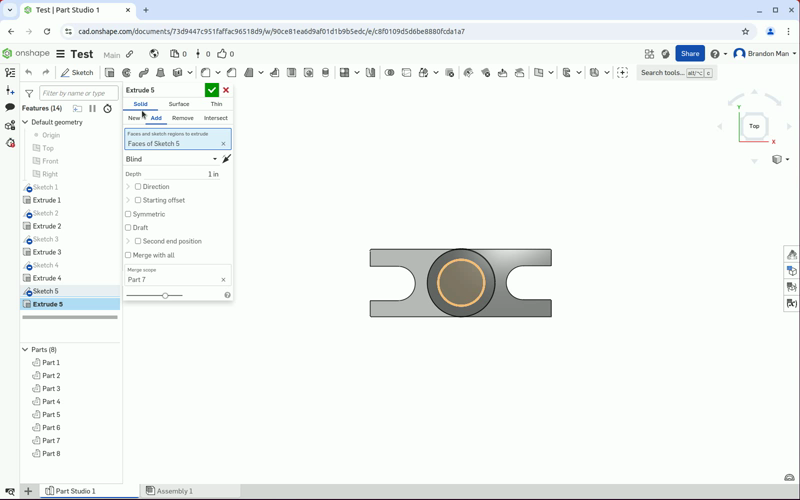
mouse_move(137, 120)
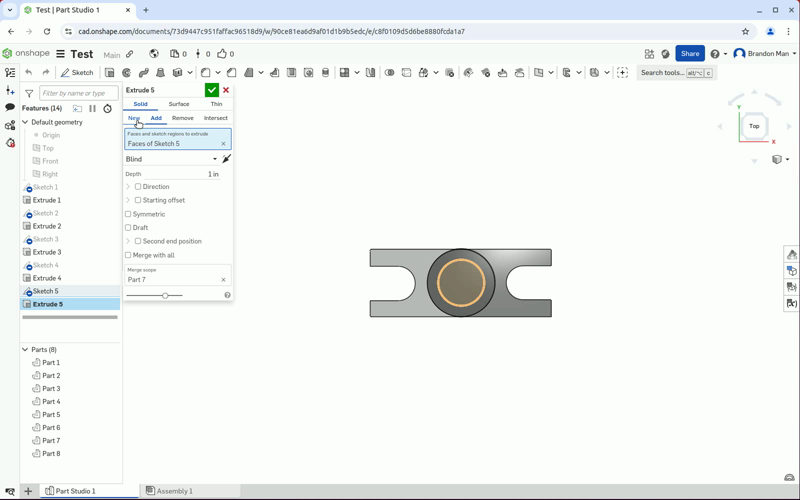
click(137, 120)
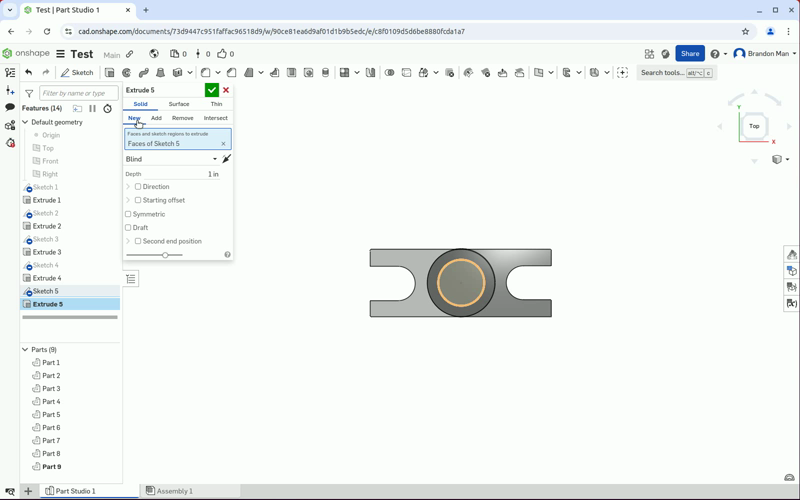
key(tab, 4)
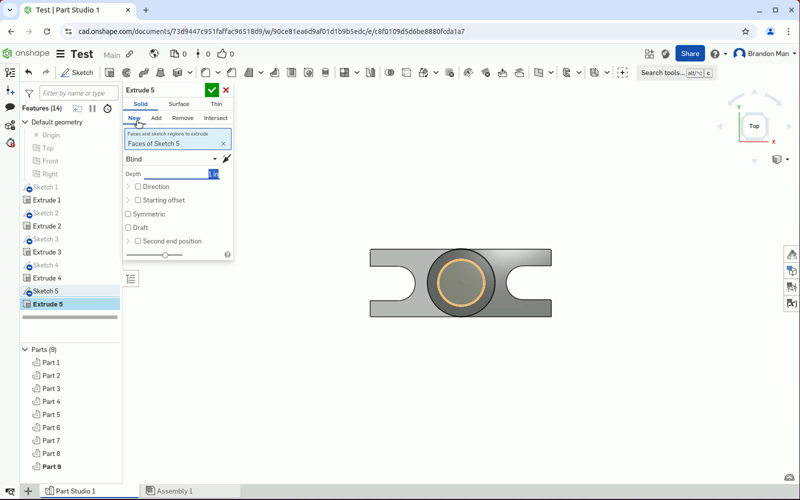
text(-23.108)
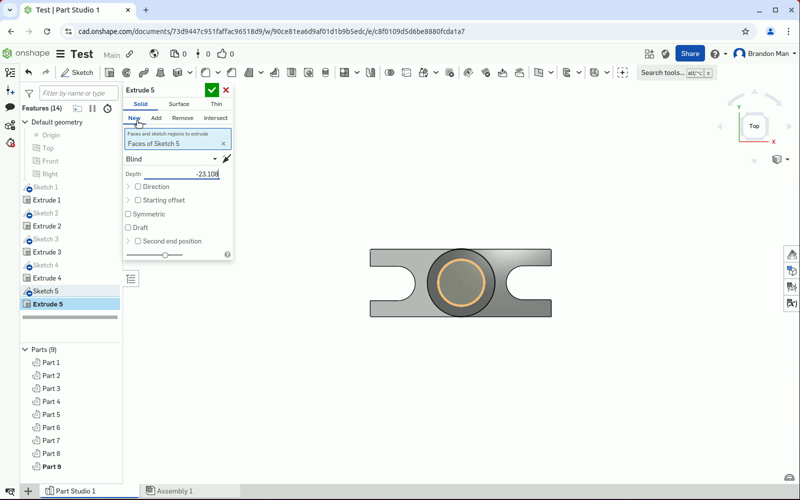
key(enter)
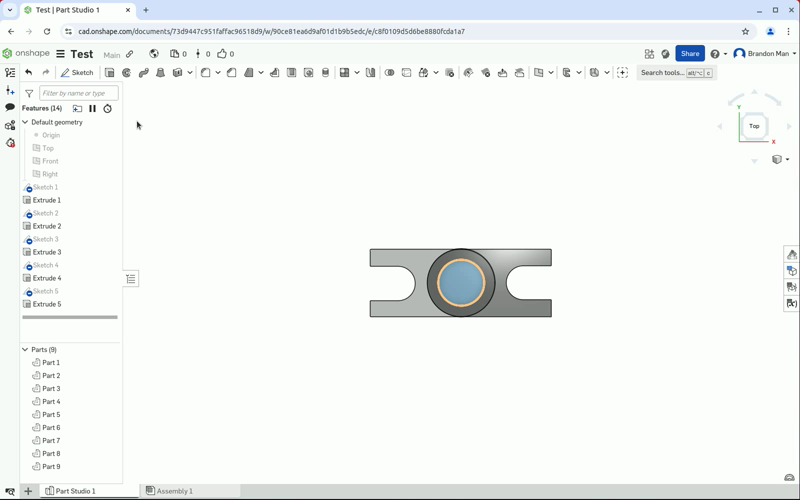
key(shift+h)
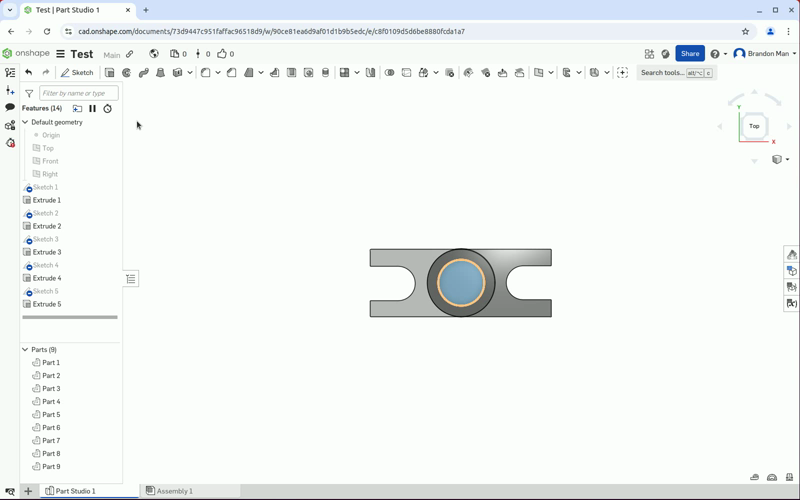
key(shift+h)
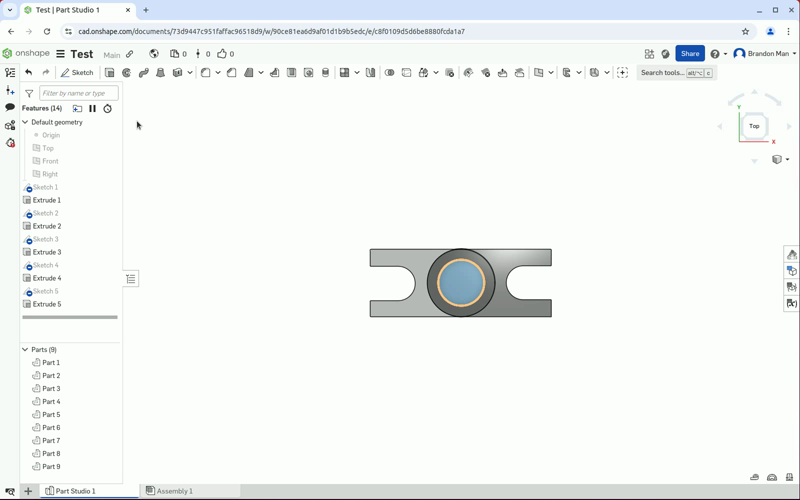
key(shift+7)
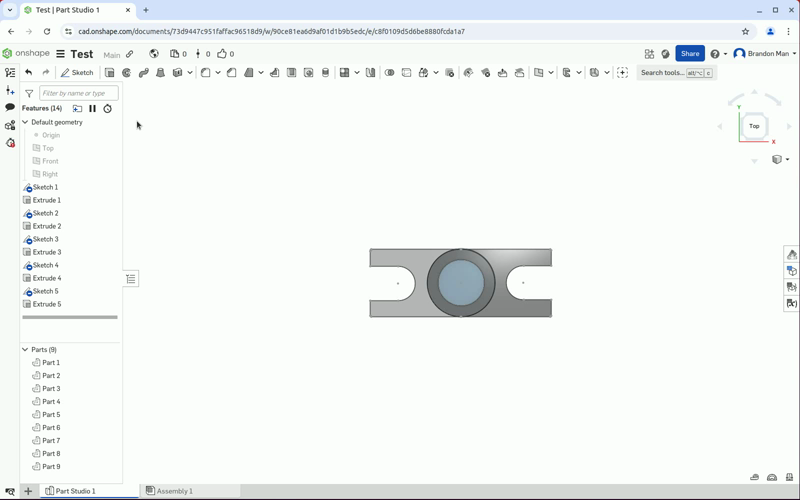
key(up, 3)
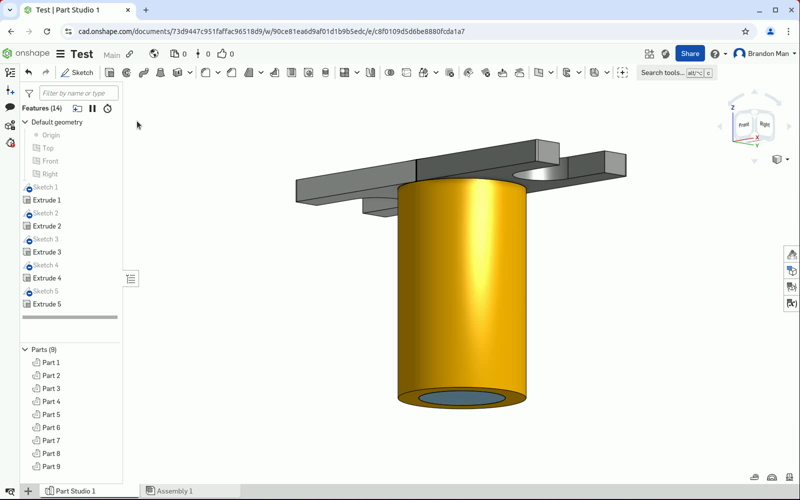
key(left, 3)
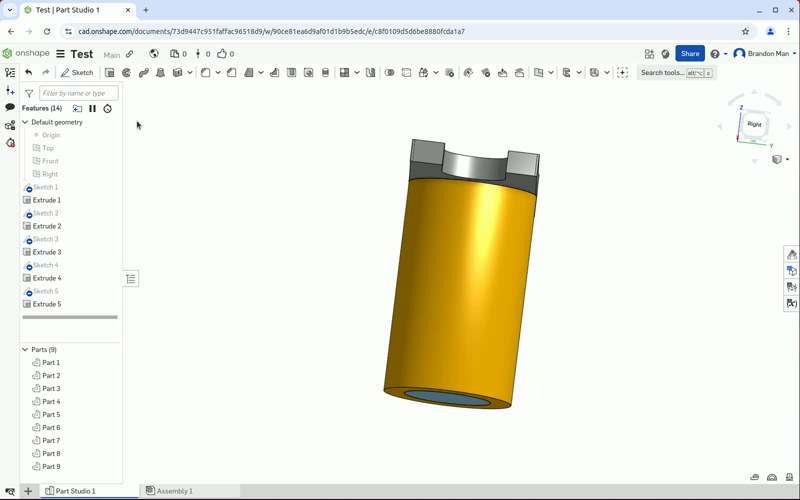
key(right, 3)
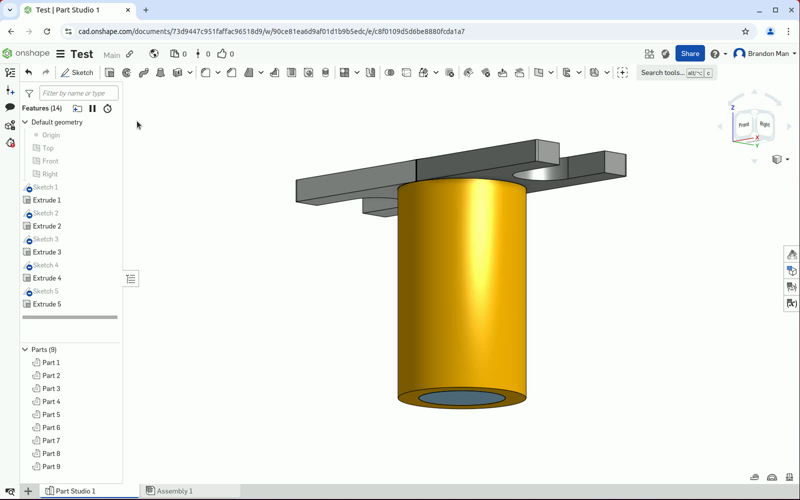
key(down, 3)
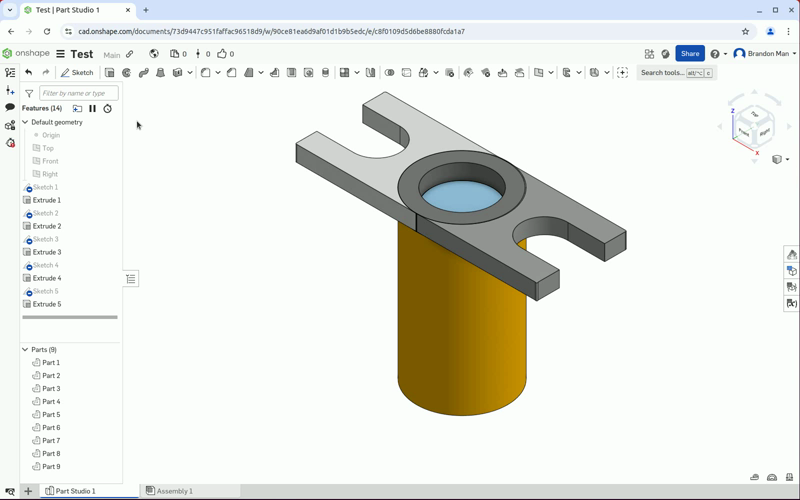
mouse_move(73, 189)
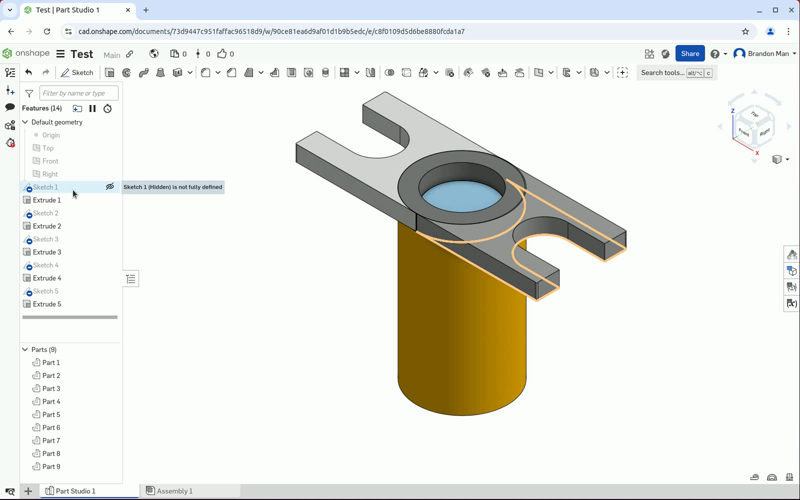
click(73, 189)